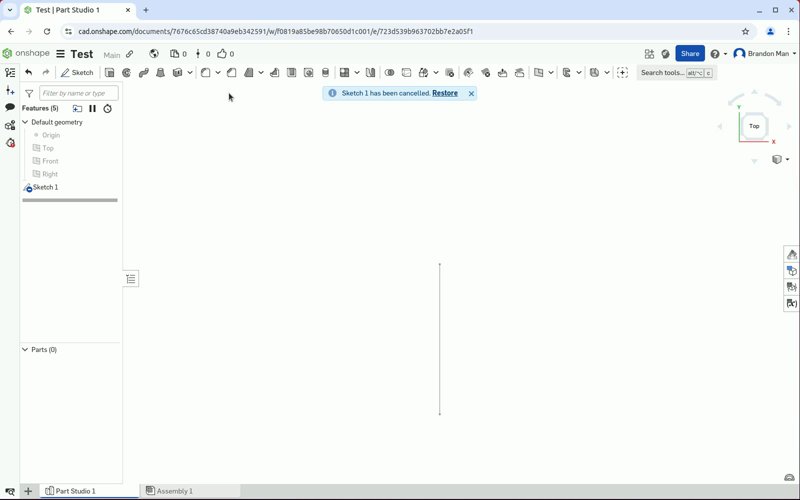
key(shift+h)
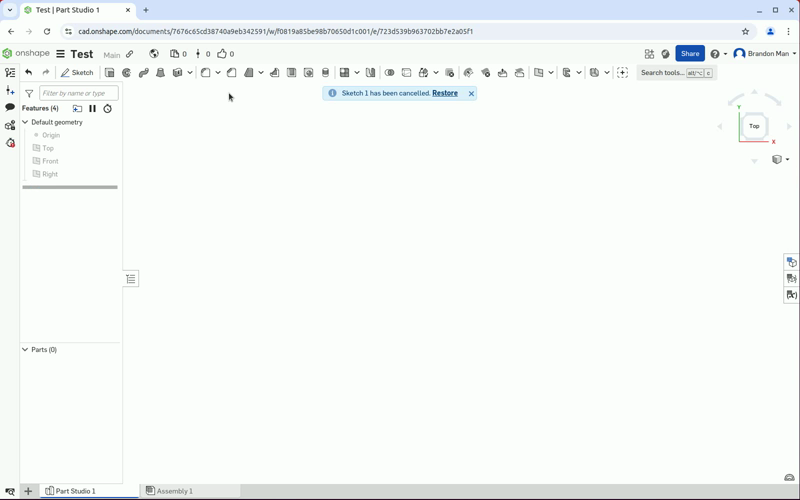
key(shift+s)
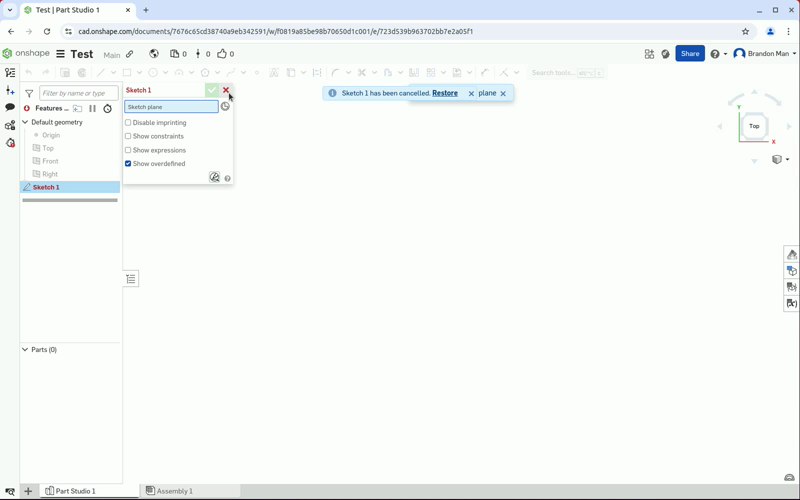
mouse_move(73, 150)
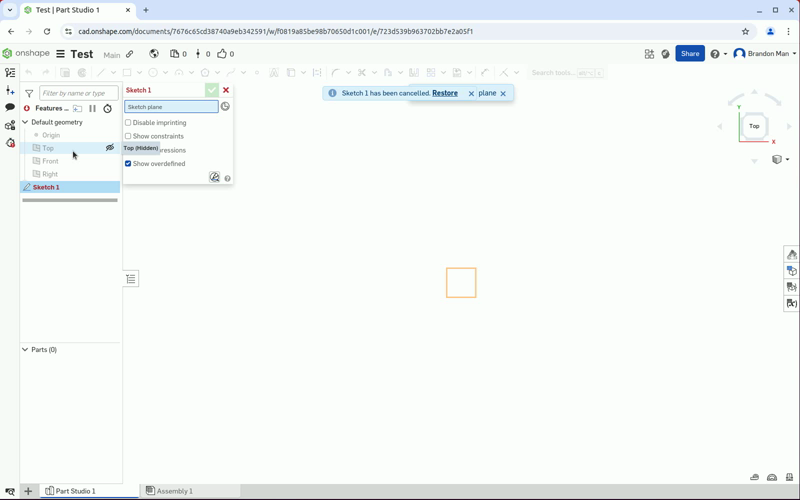
click(73, 150)
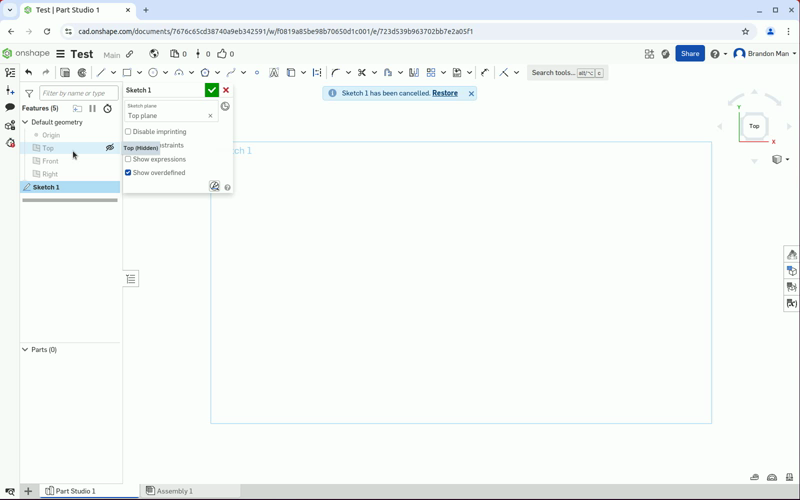
mouse_move(73, 352)
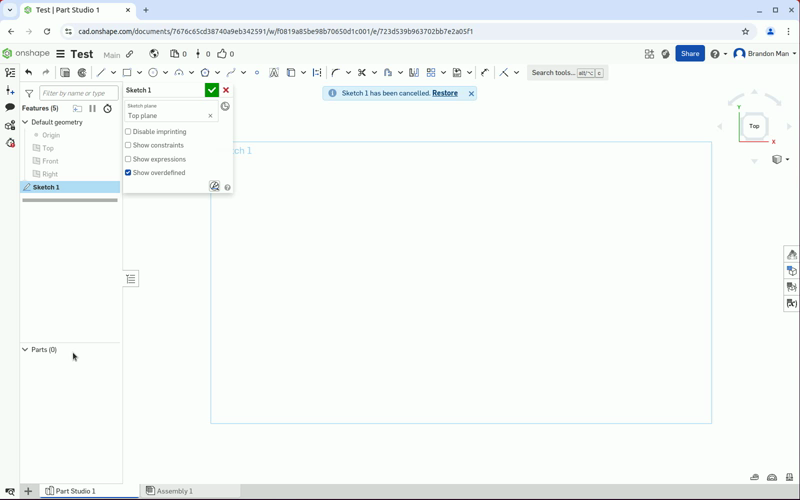
key(y)
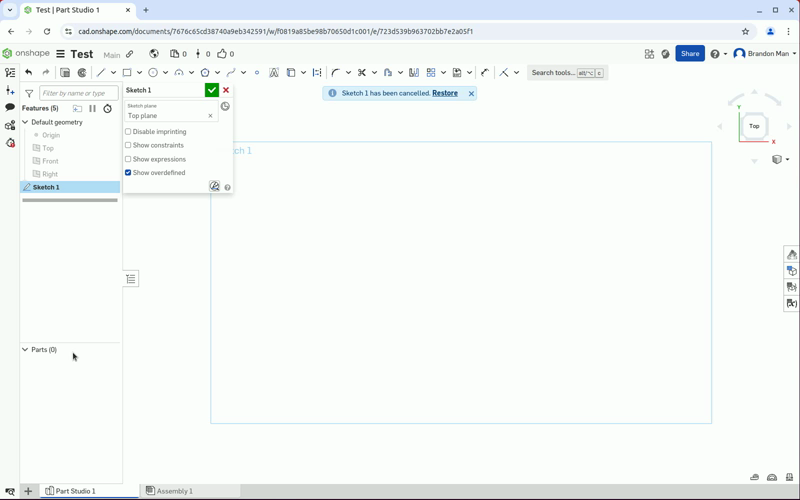
key(l)
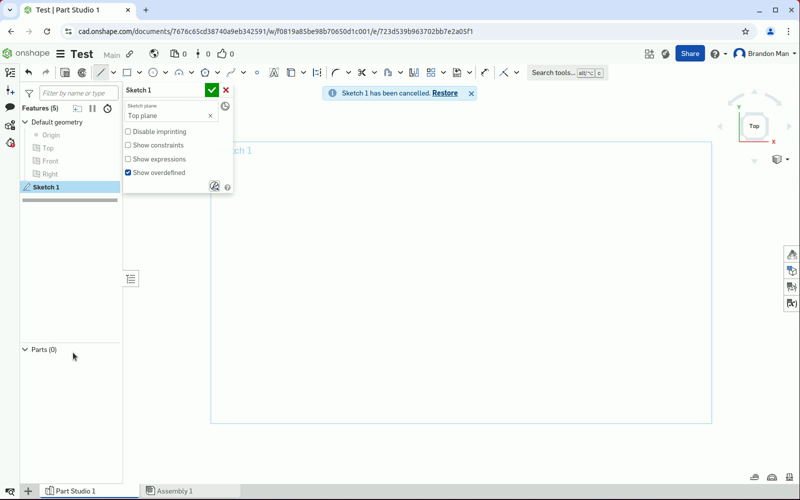
key_down(shift)
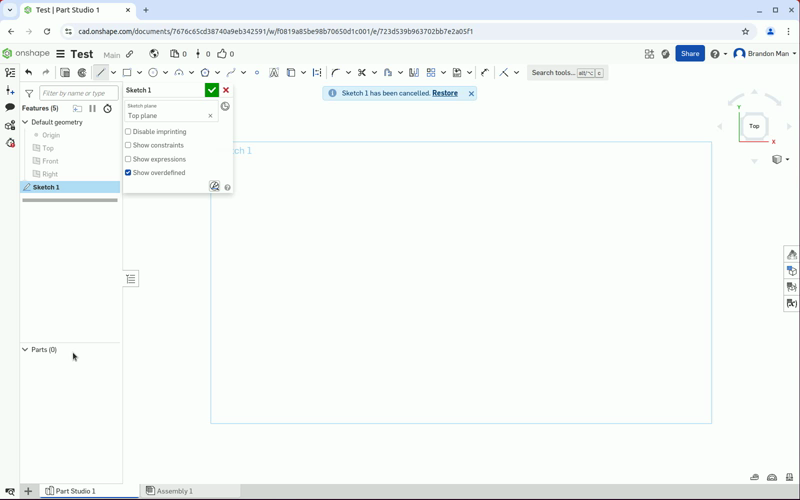
mouse_move(454, 275)
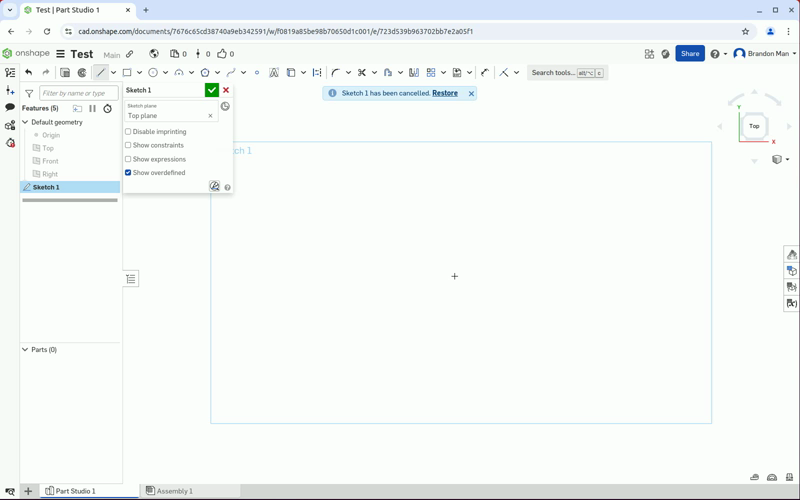
click(454, 275)
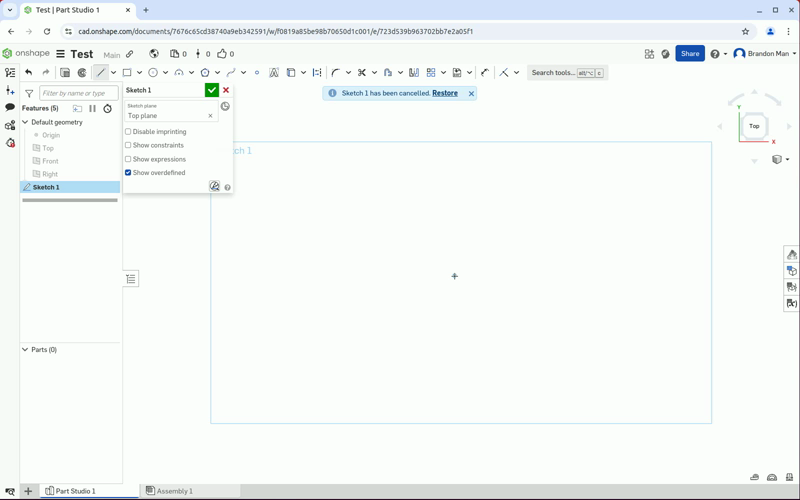
key_up(shift)
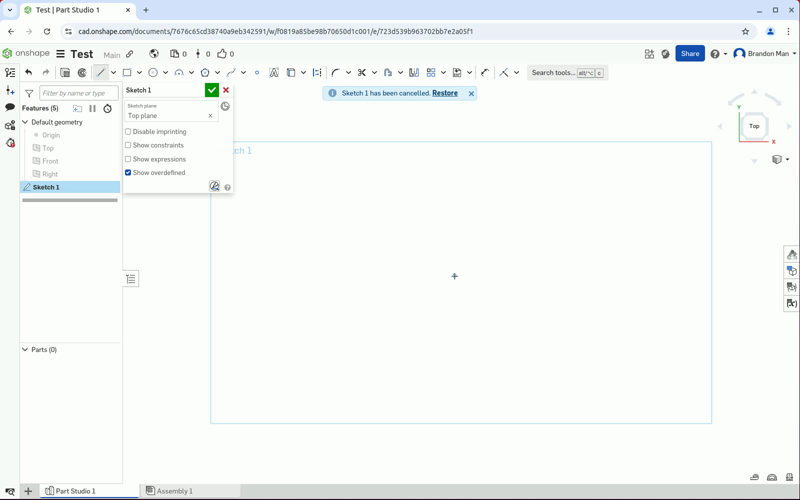
key_down(shift)
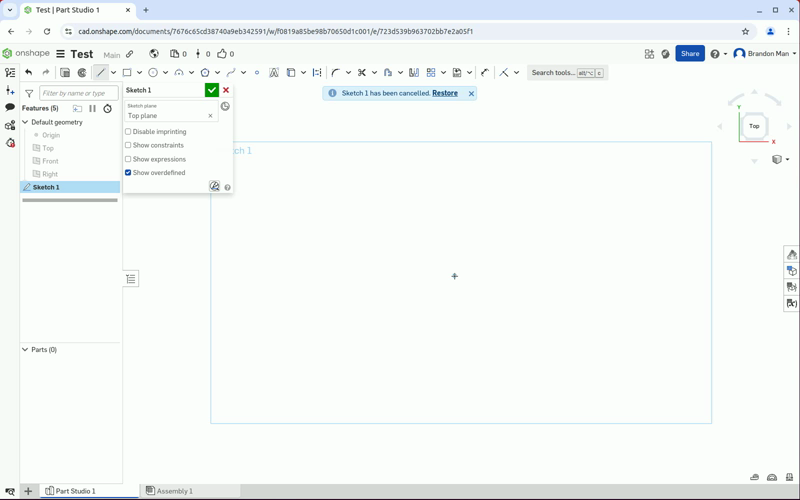
mouse_move(484, 275)
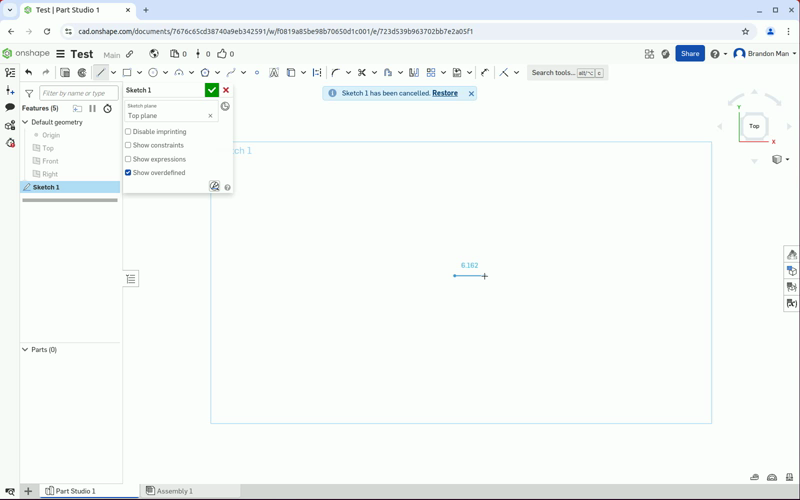
mouse_move(465, 275)
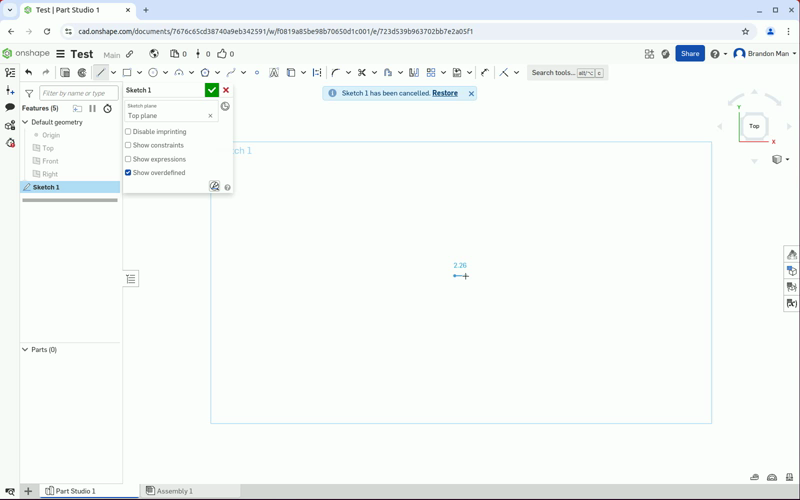
click(465, 275)
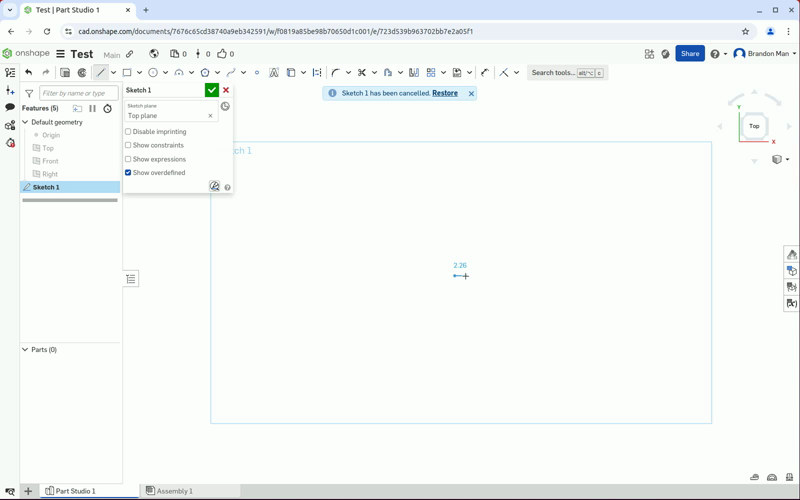
key_up(shift)
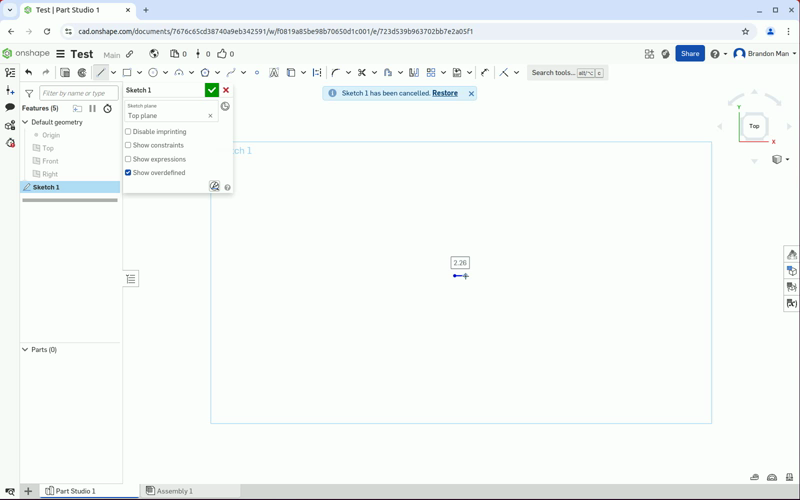
key_down(shift)
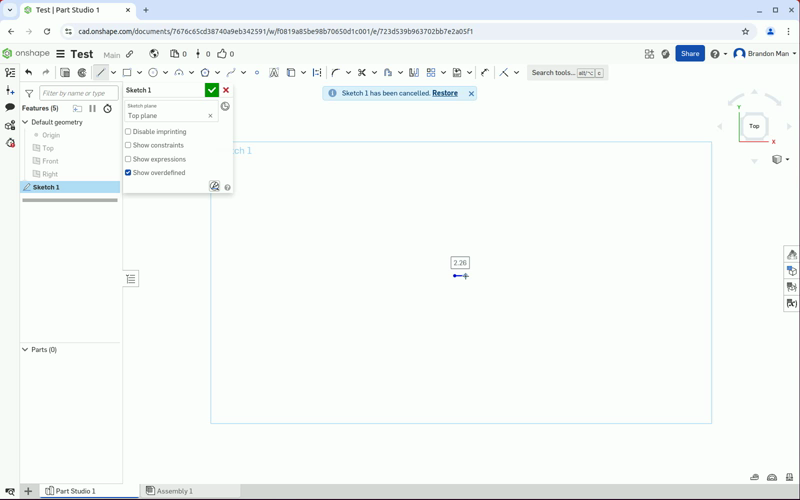
mouse_move(465, 180)
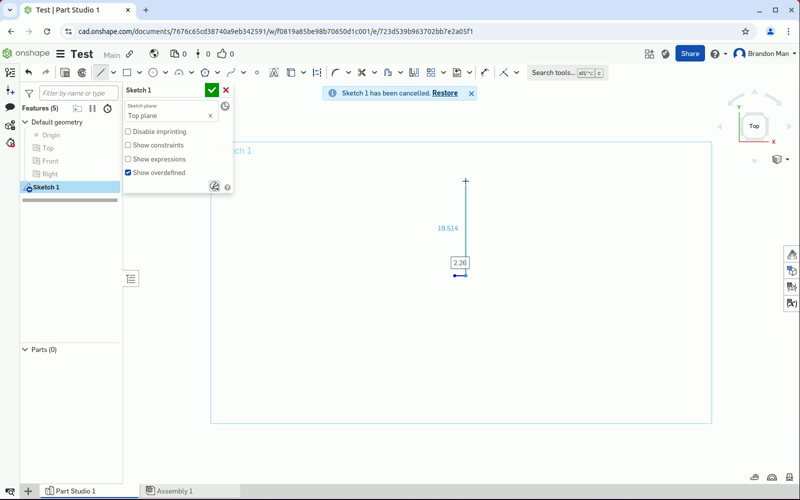
click(465, 180)
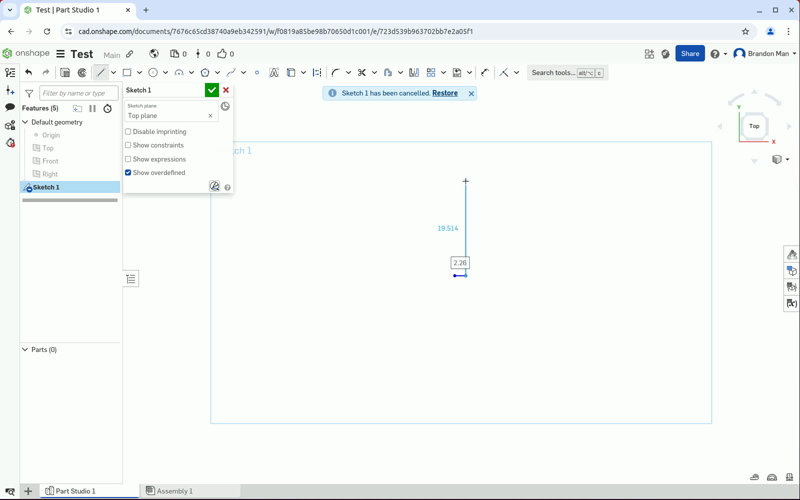
key_up(shift)
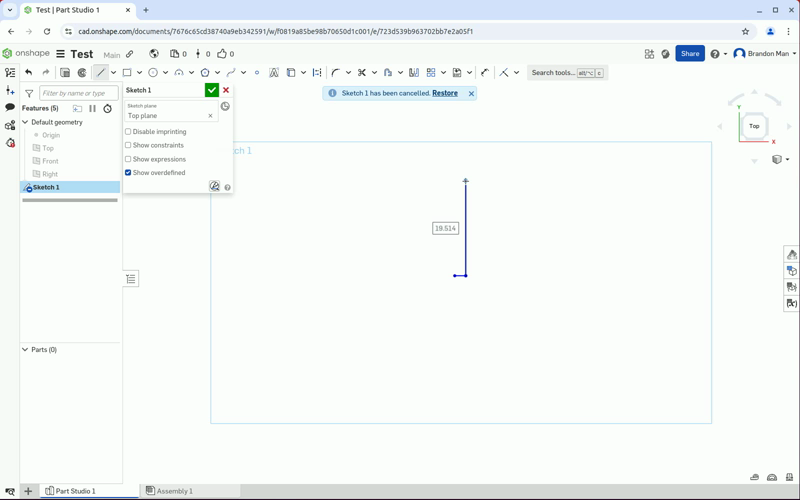
key_down(shift)
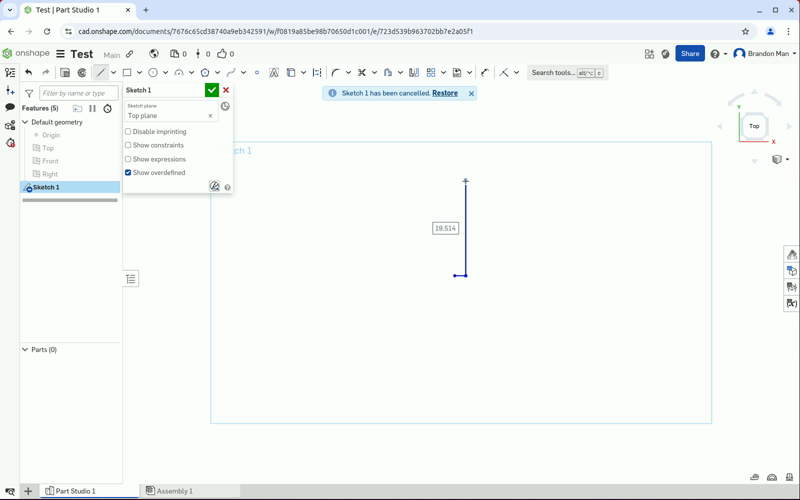
mouse_move(495, 180)
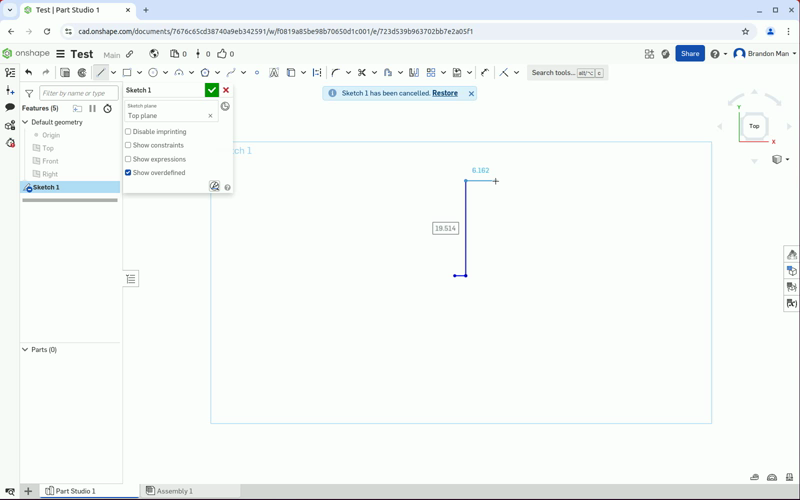
mouse_move(454, 180)
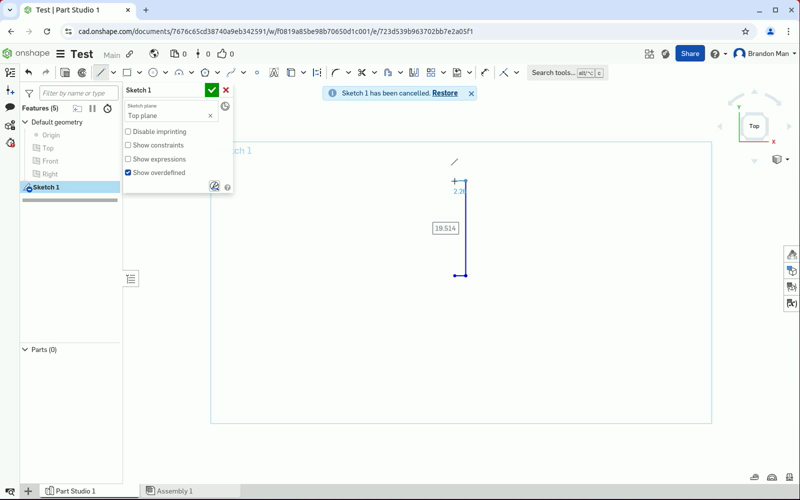
click(454, 180)
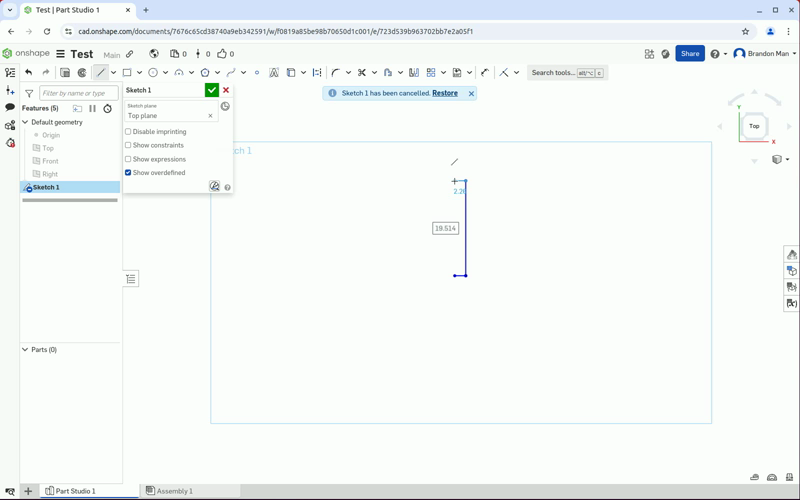
key_up(shift)
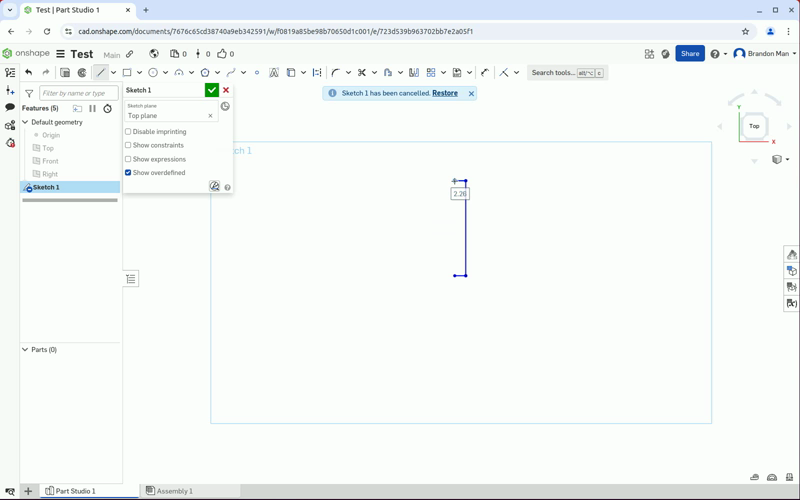
key_down(shift)
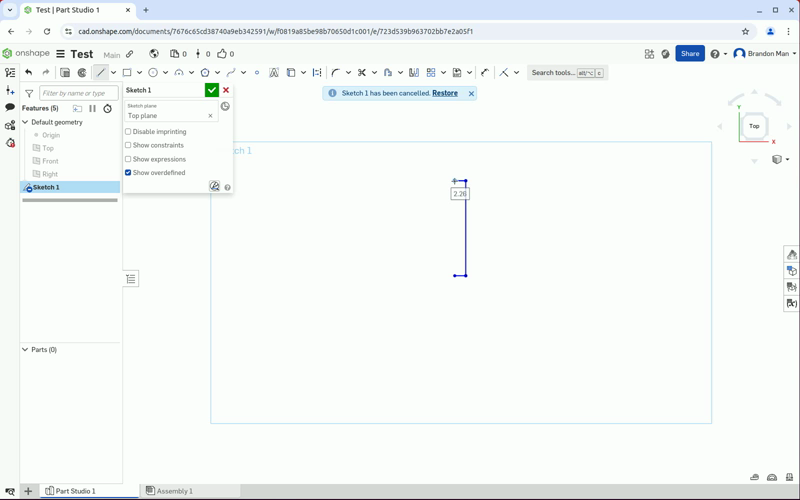
mouse_move(454, 275)
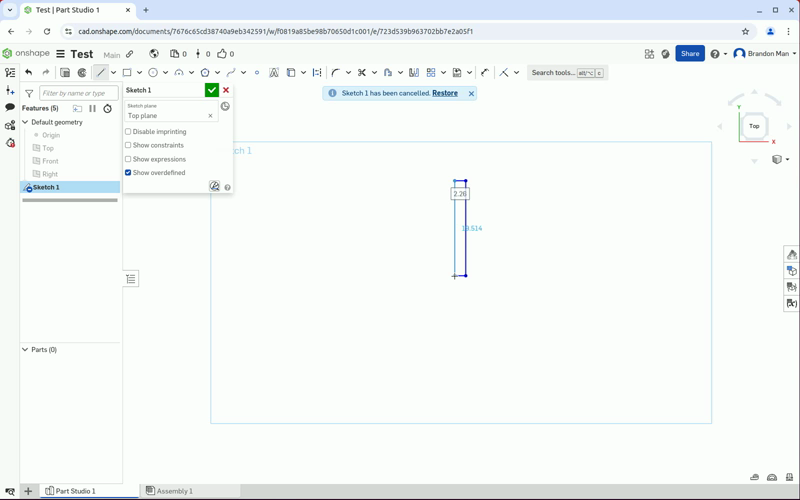
key_up(shift)
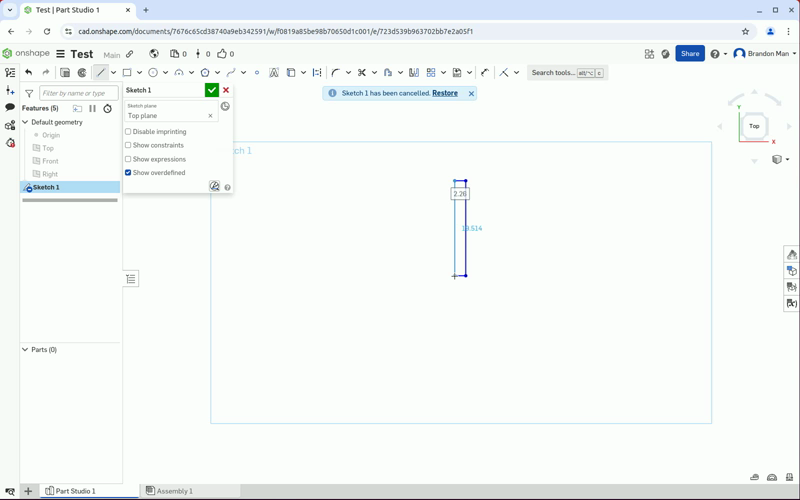
click(454, 275)
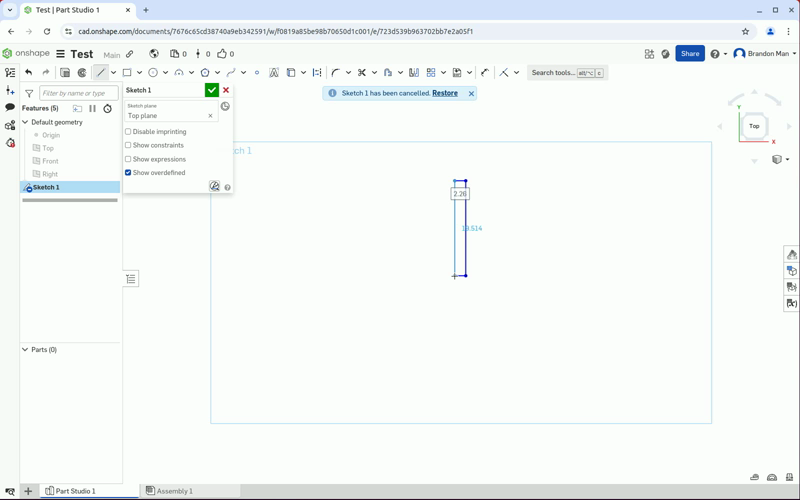
key(esc)
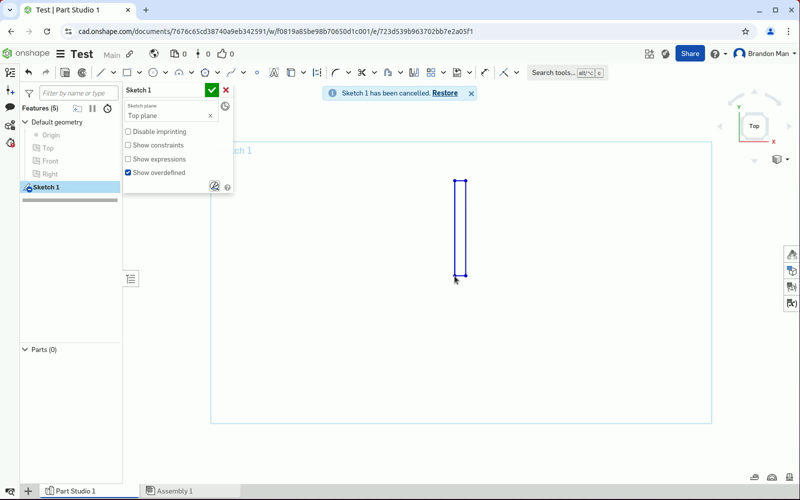
mouse_move(460, 270)
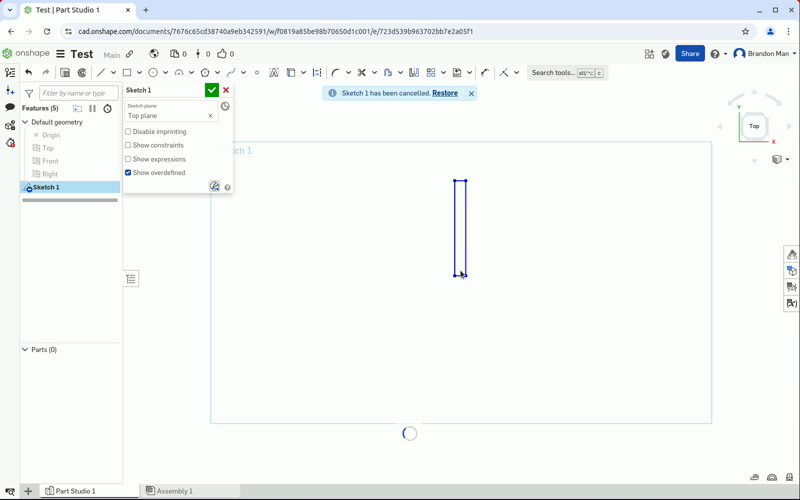
scroll(6)
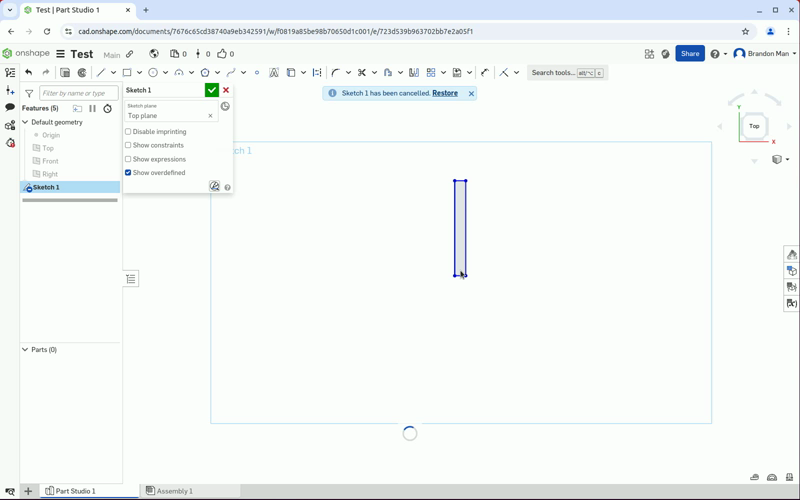
scroll(6)
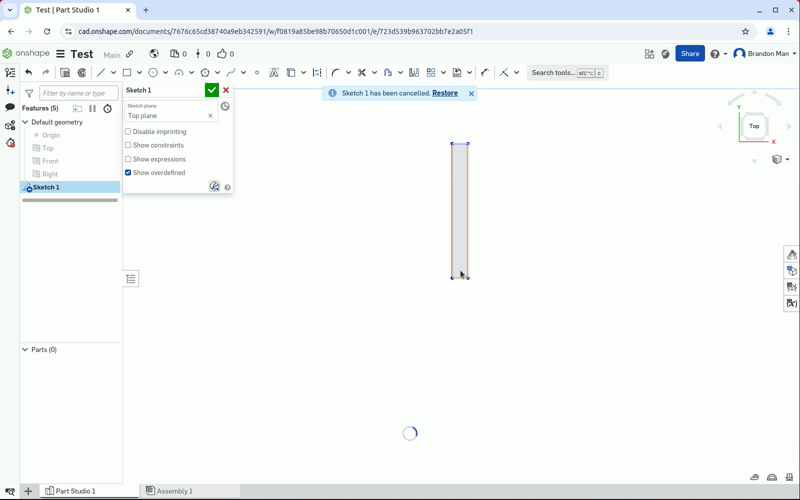
scroll(6)
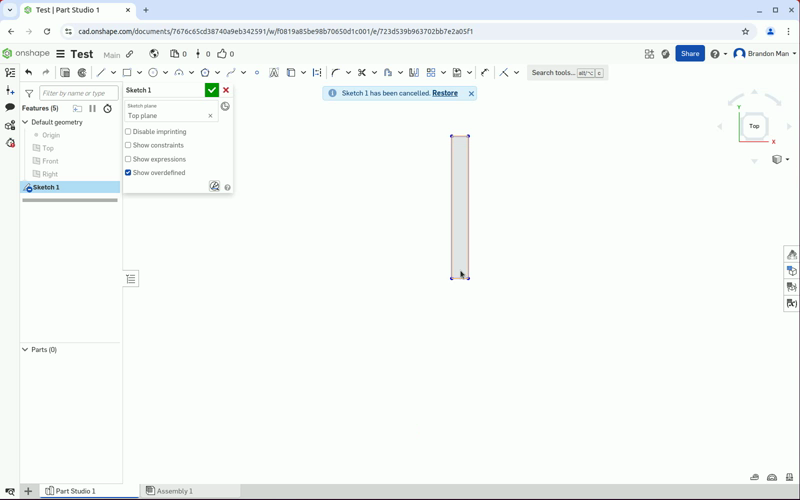
scroll(6)
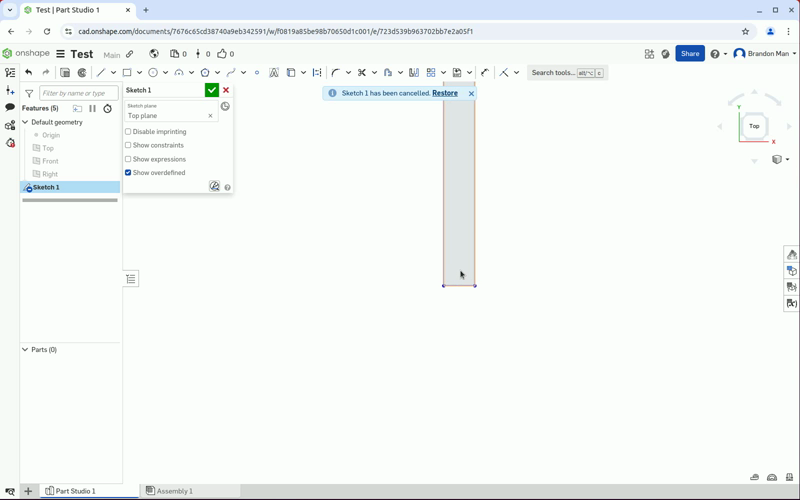
scroll(6)
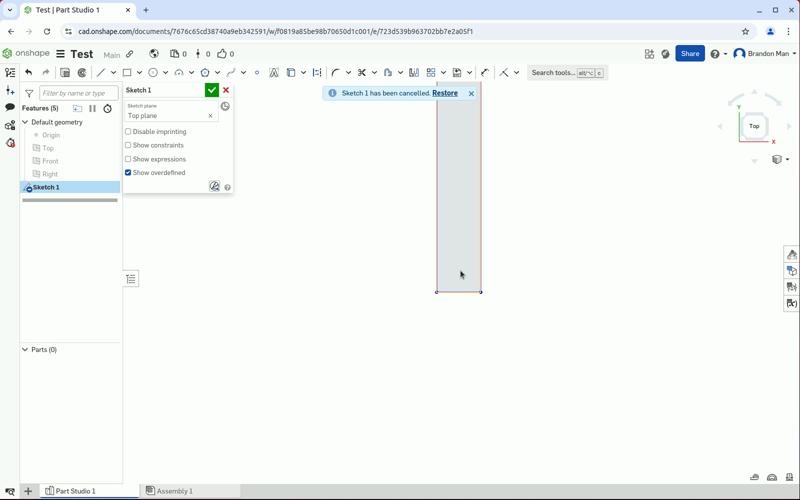
scroll(6)
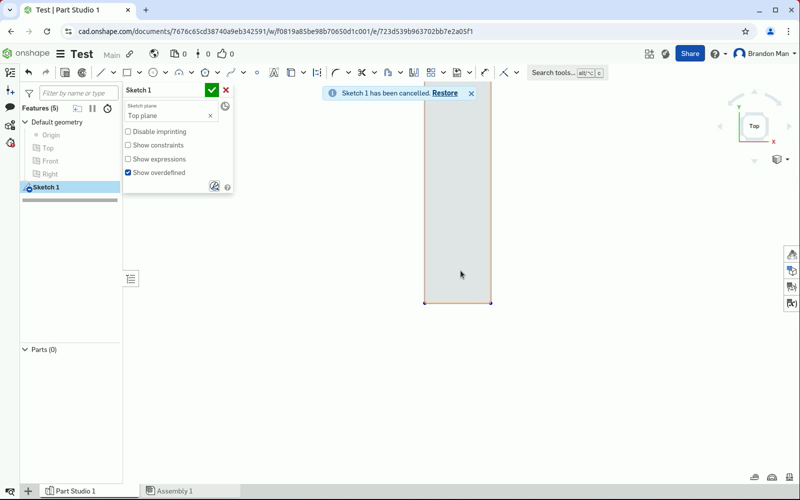
scroll(6)
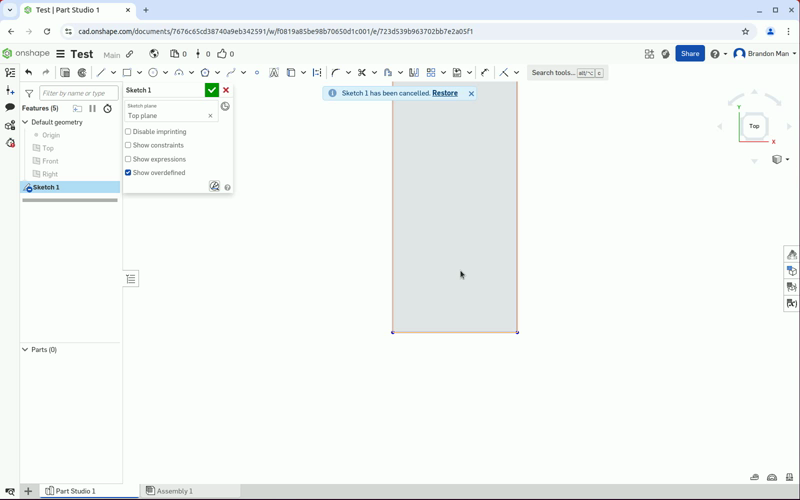
click(460, 270)
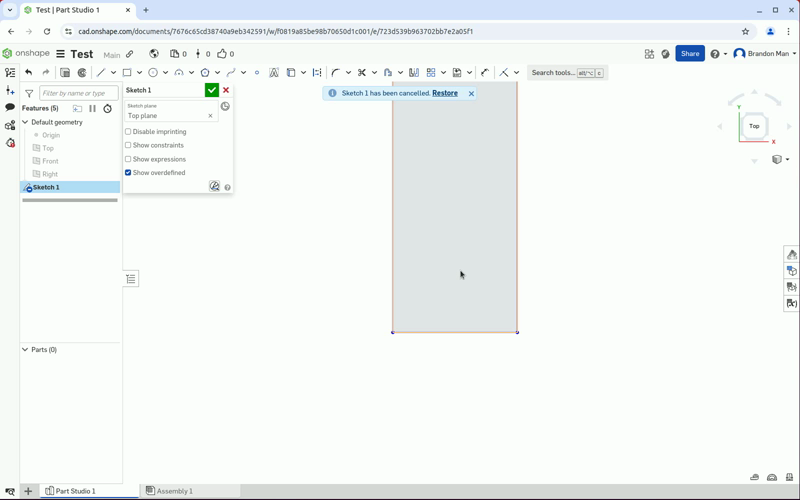
scroll(-6)
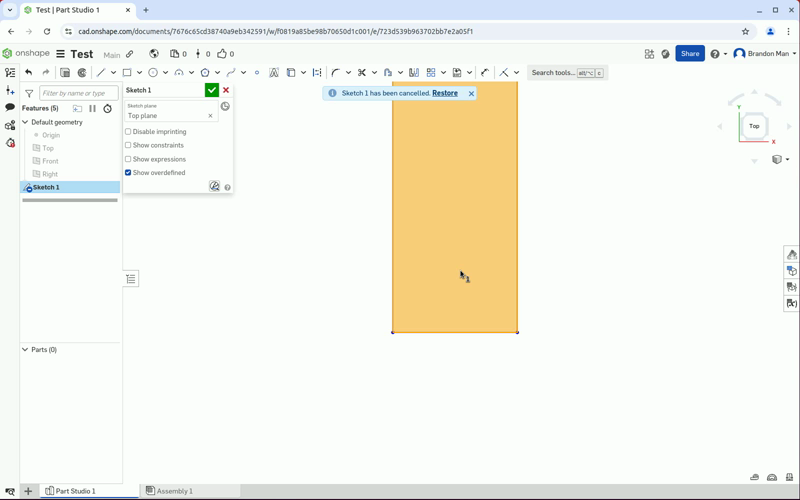
scroll(-6)
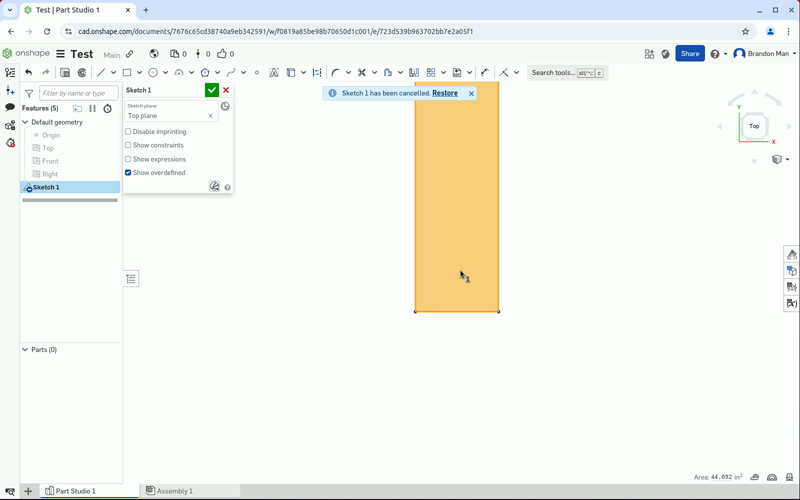
scroll(-6)
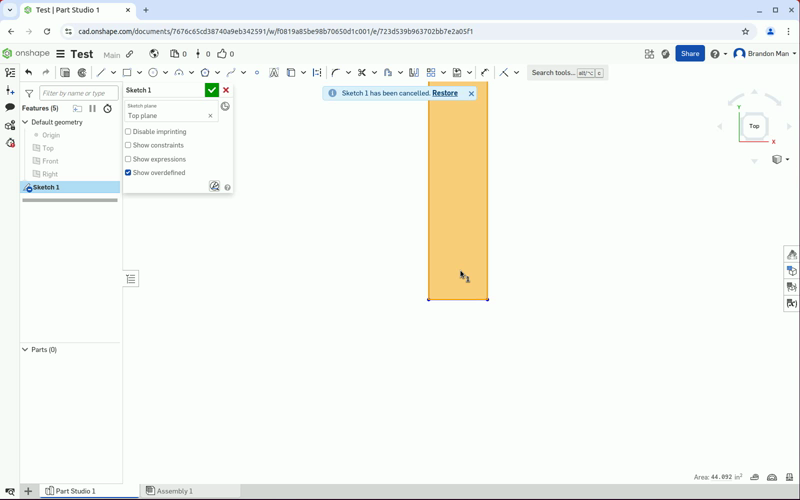
scroll(-6)
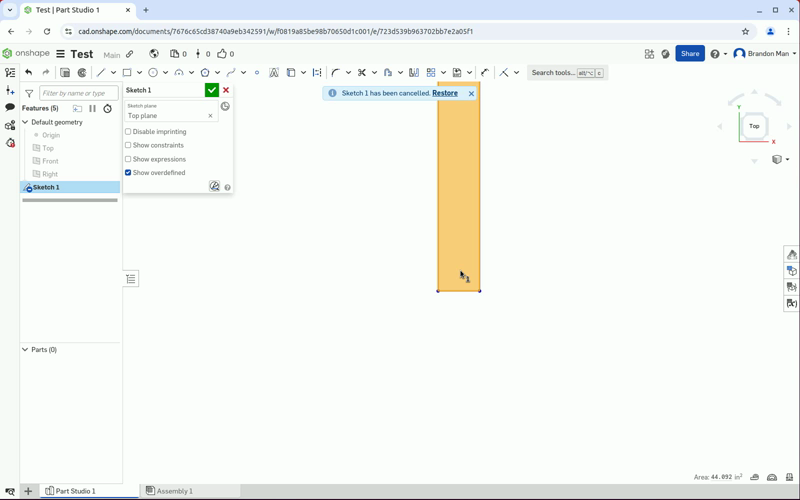
scroll(-6)
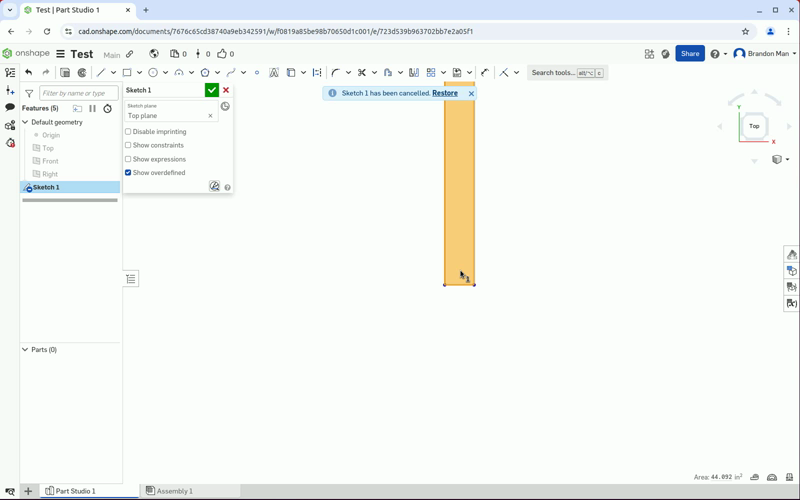
scroll(-6)
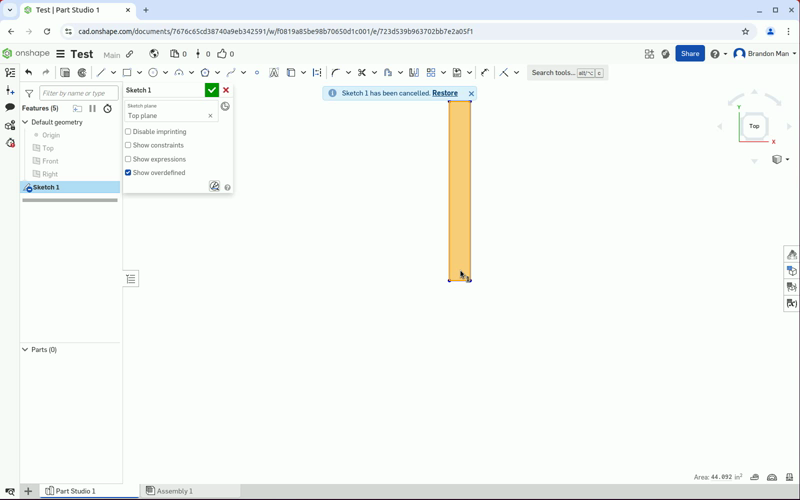
scroll(-6)
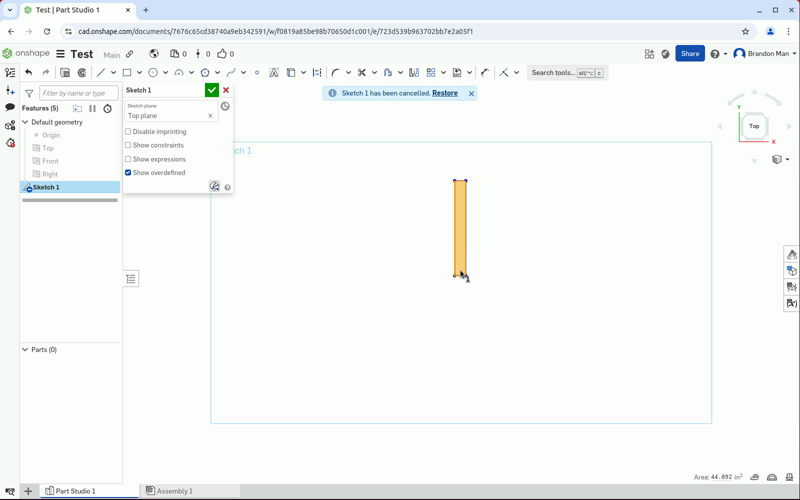
mouse_move(73, 352)
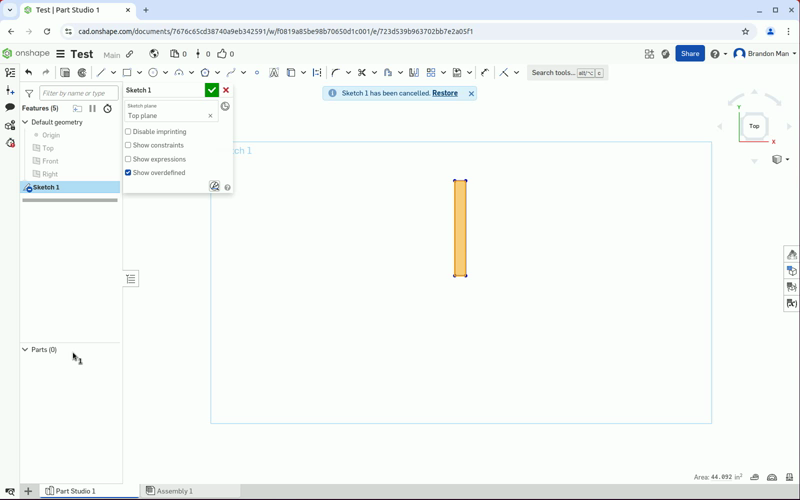
key(shift+y)
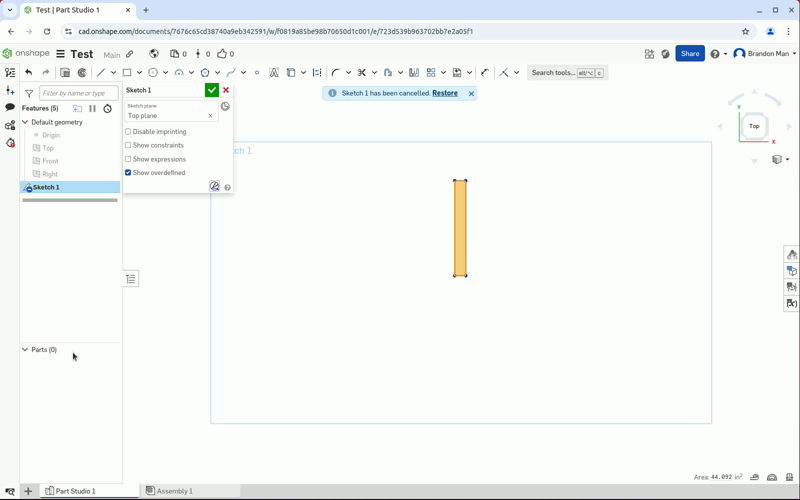
key(shift+e)
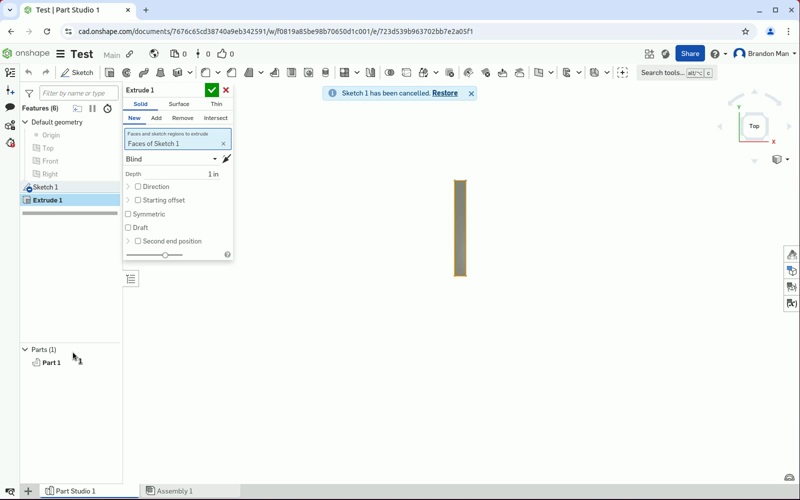
mouse_move(143, 106)
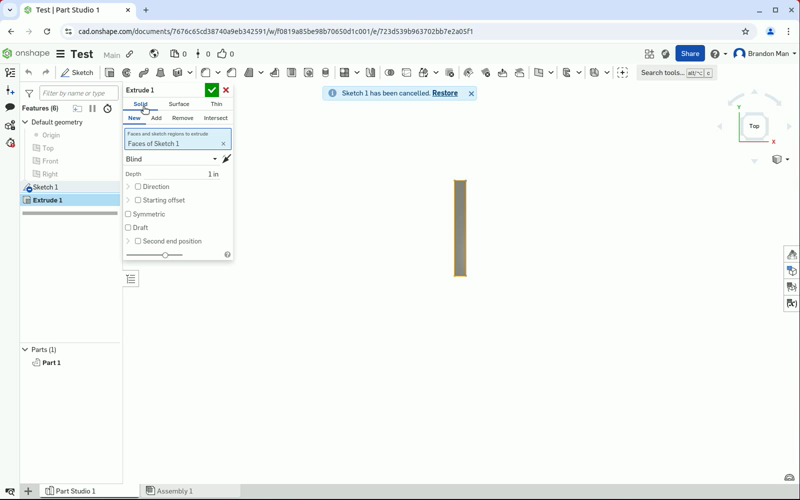
click(143, 106)
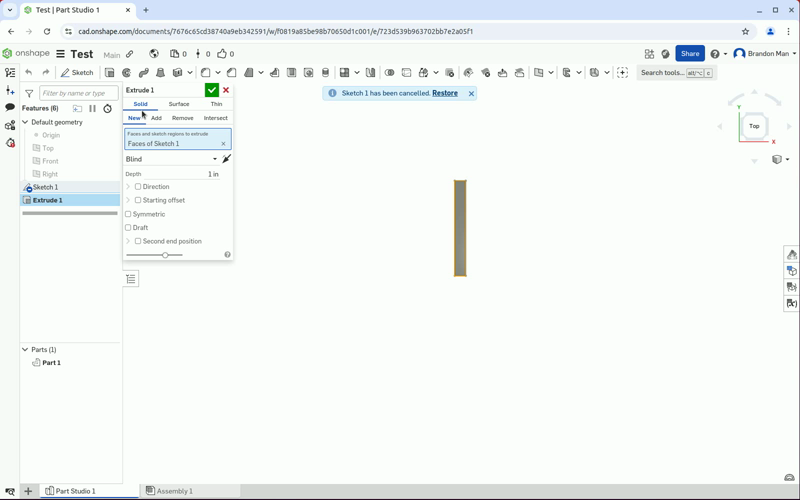
mouse_move(137, 120)
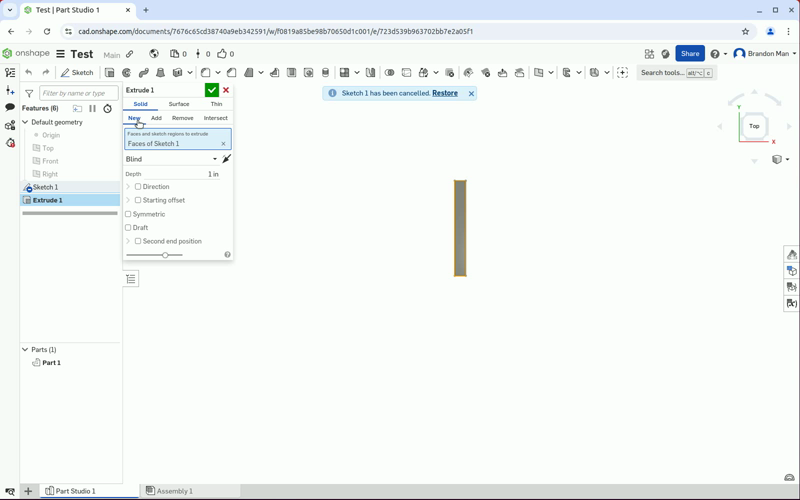
click(137, 120)
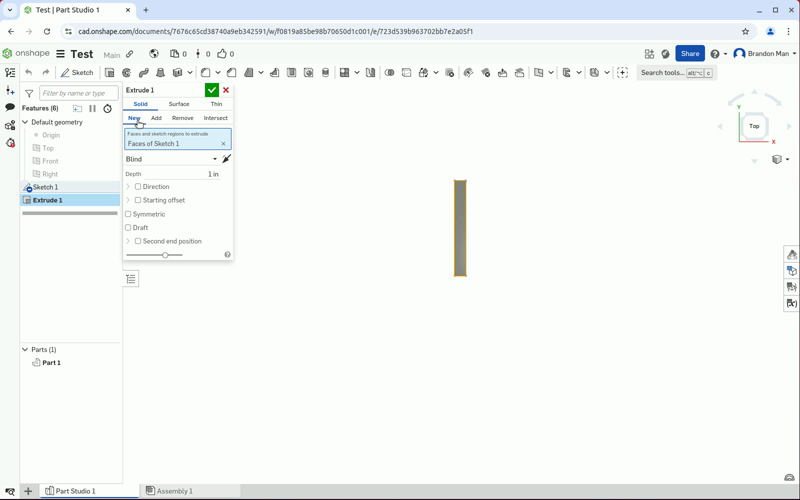
key(tab, 4)
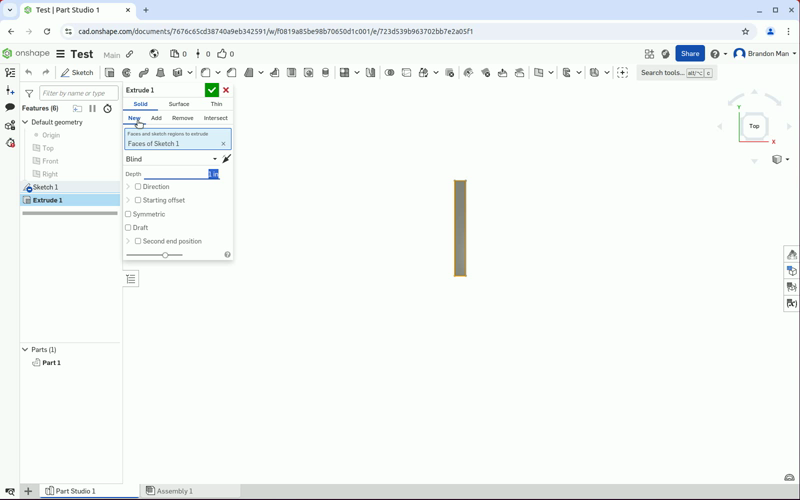
text(0.963)
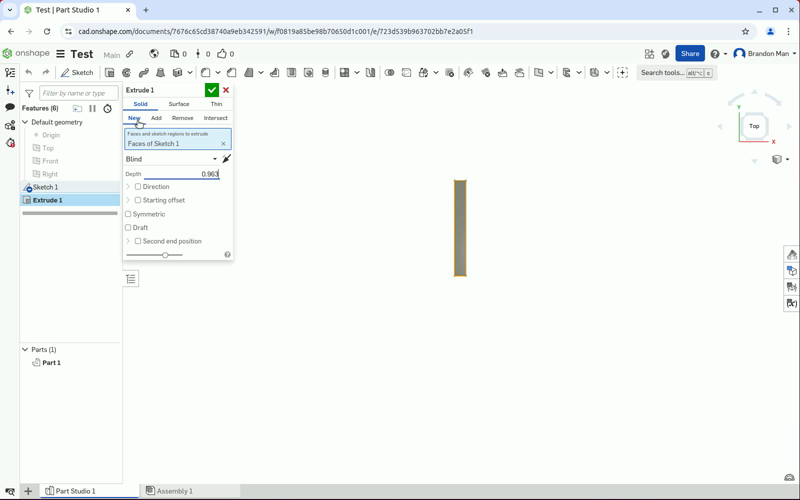
key(enter)
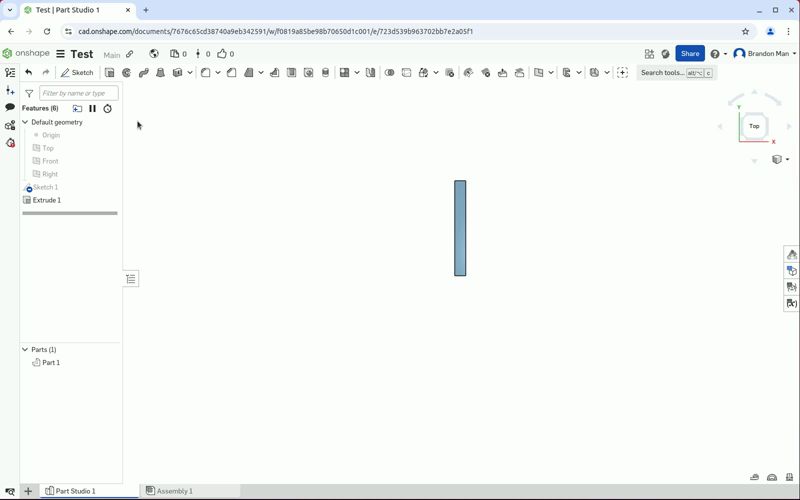
key(shift+h)
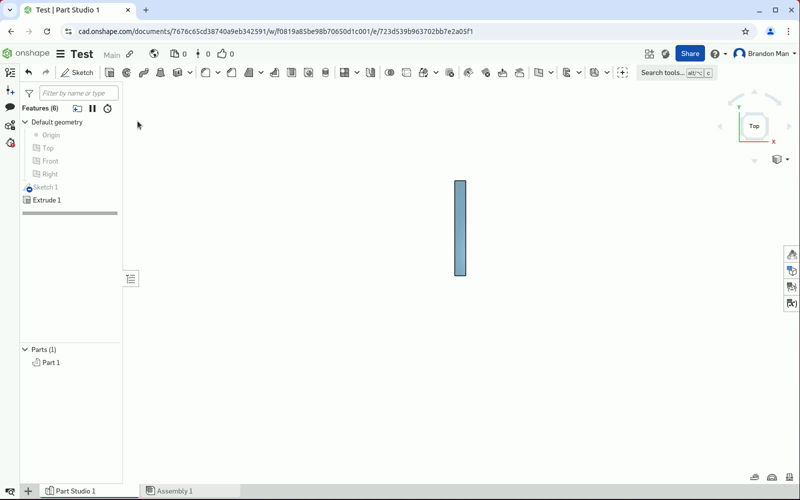
key(shift+h)
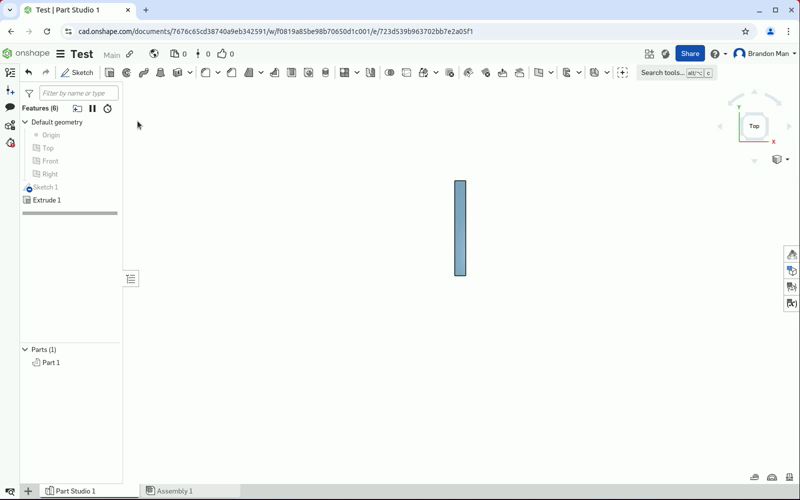
mouse_move(73, 189)
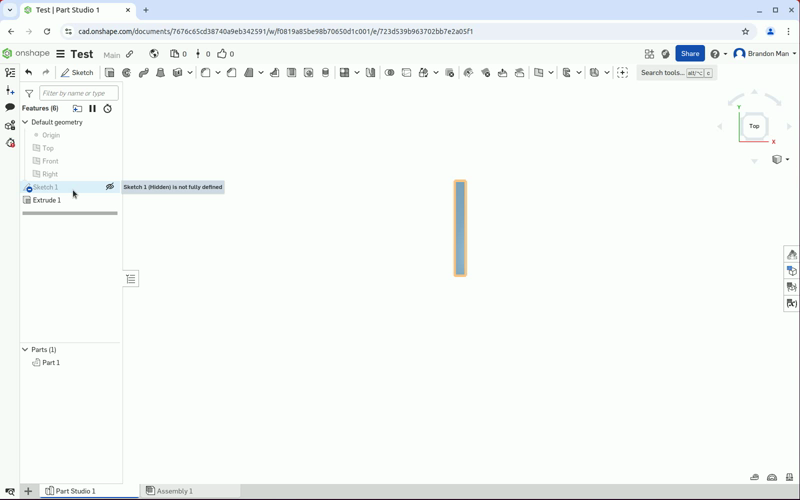
click(73, 189)
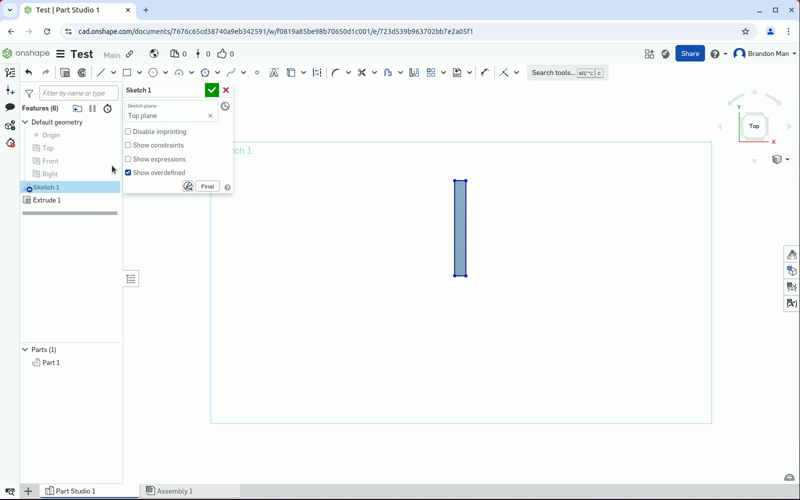
mouse_move(229, 92)
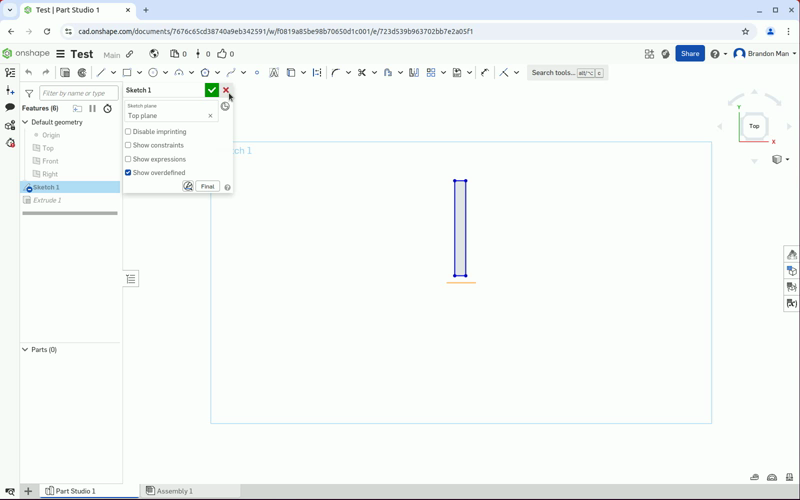
click(229, 92)
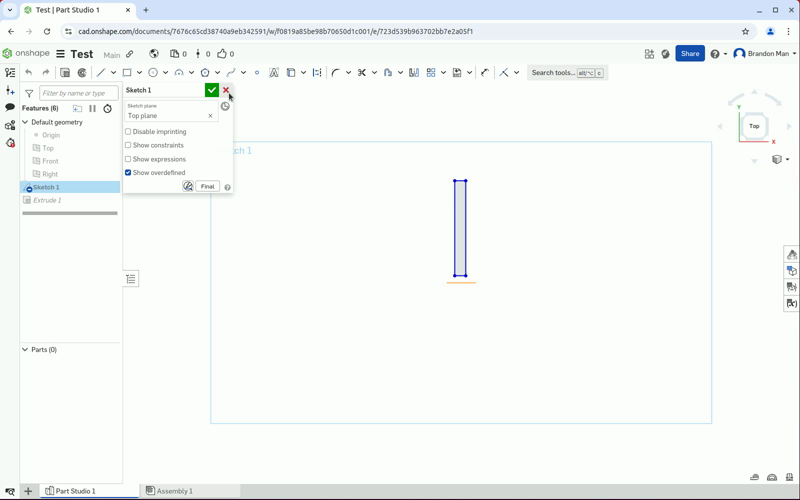
key(shift+s)
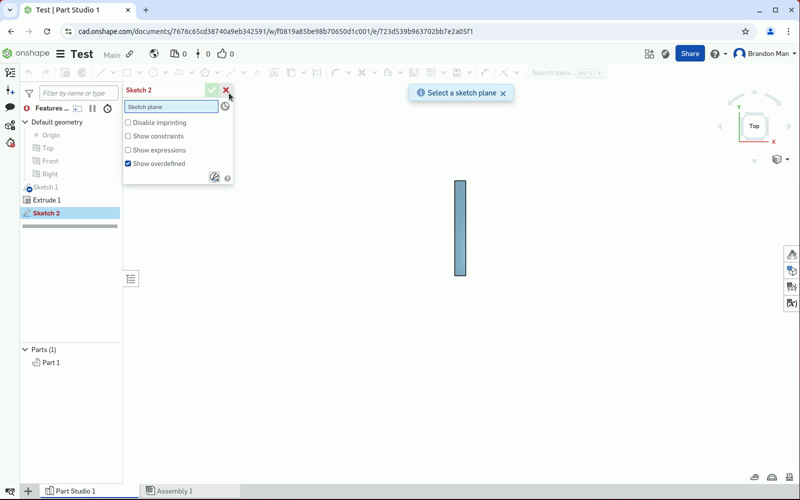
mouse_move(73, 150)
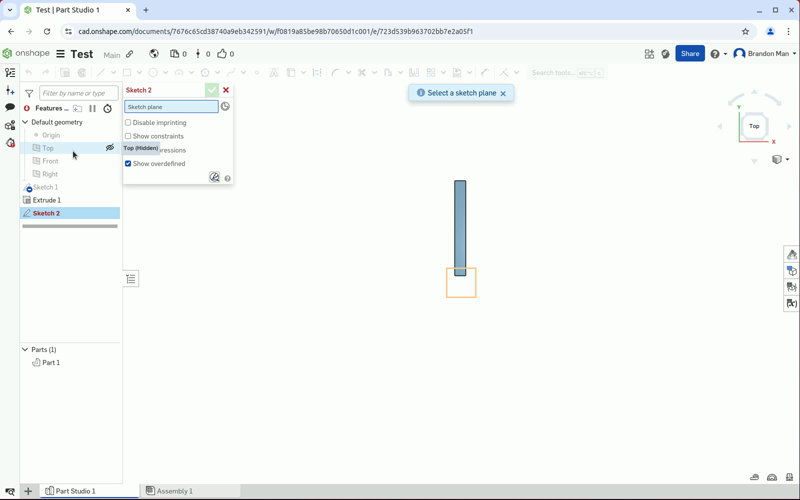
click(73, 150)
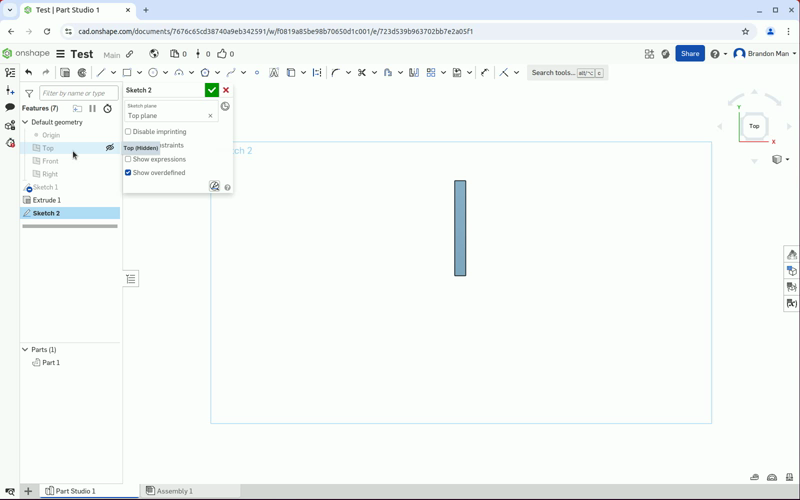
mouse_move(73, 352)
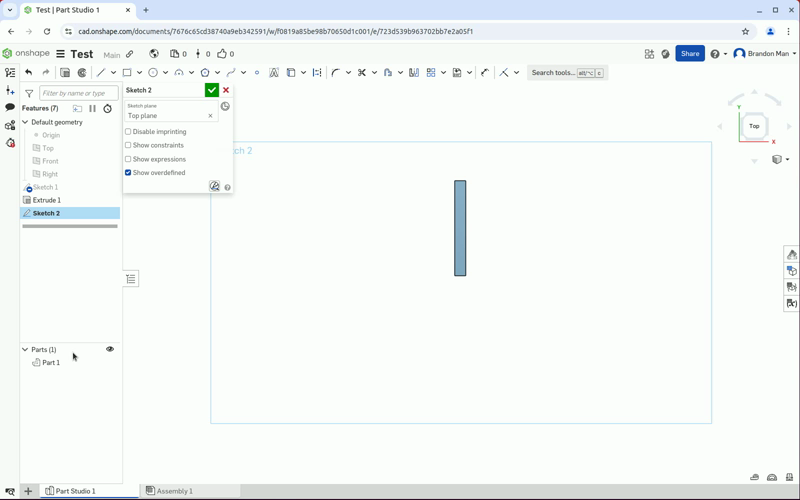
key(y)
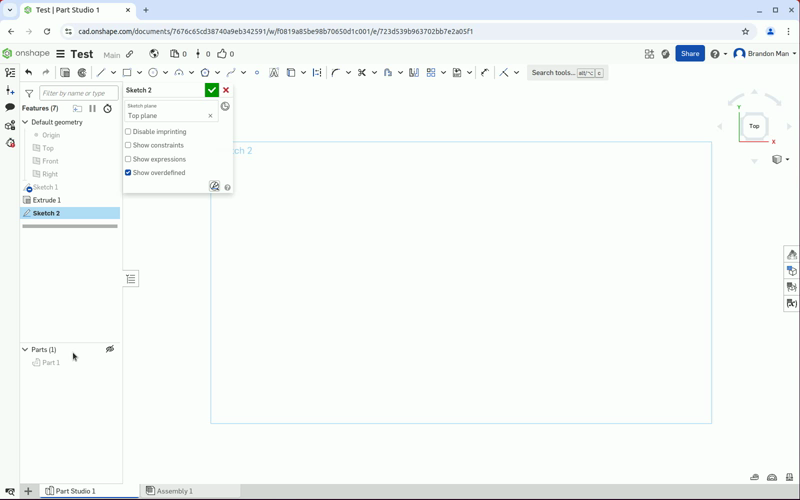
key(l)
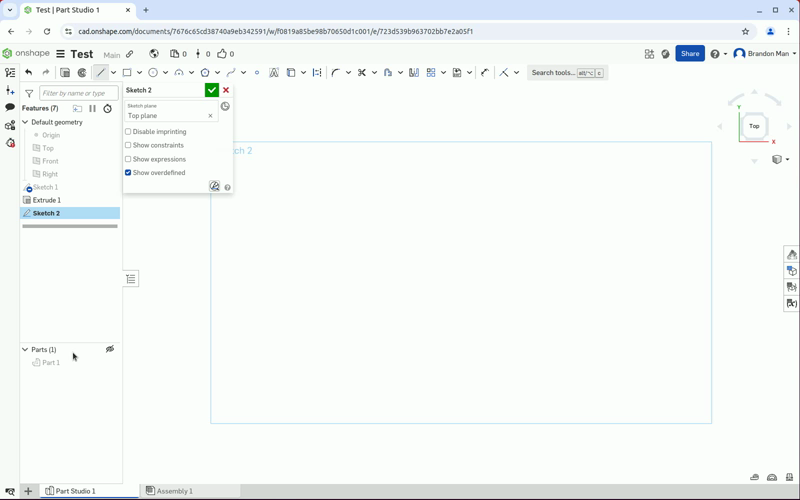
key_down(shift)
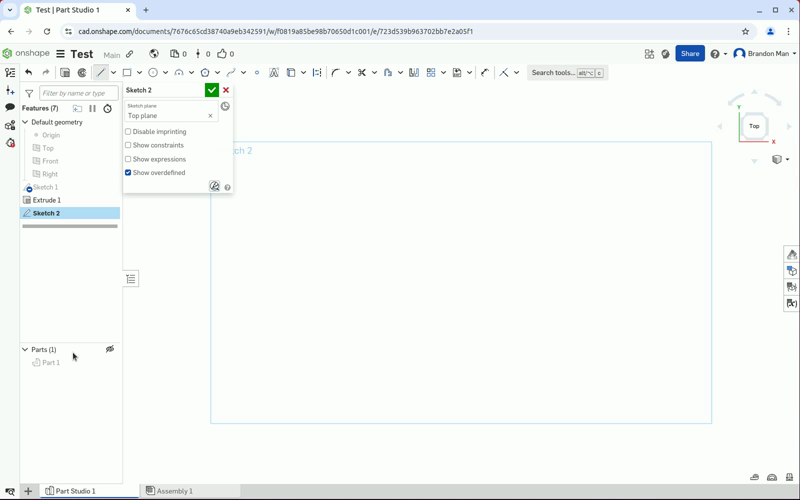
mouse_move(348, 395)
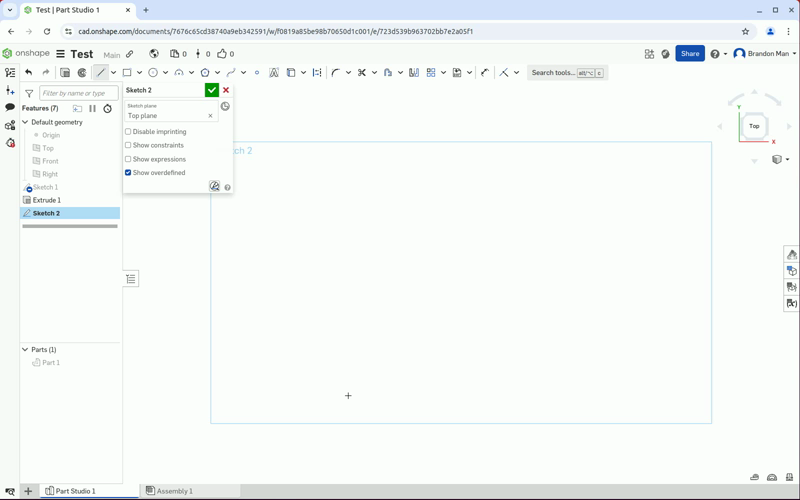
click(348, 395)
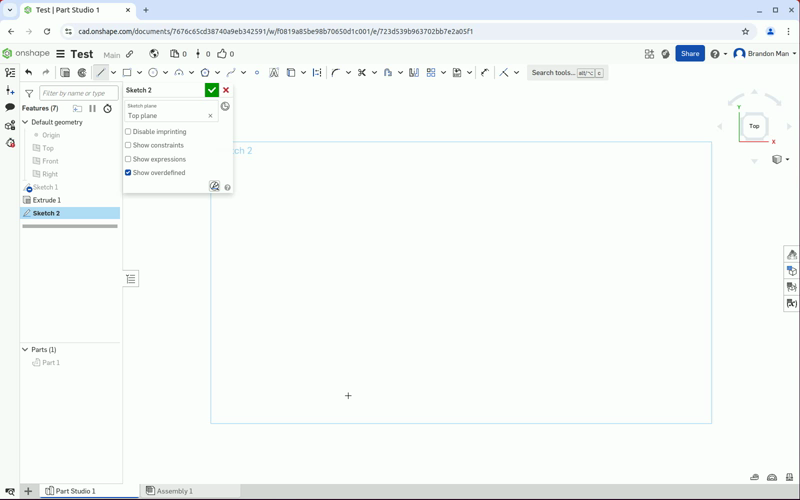
key_up(shift)
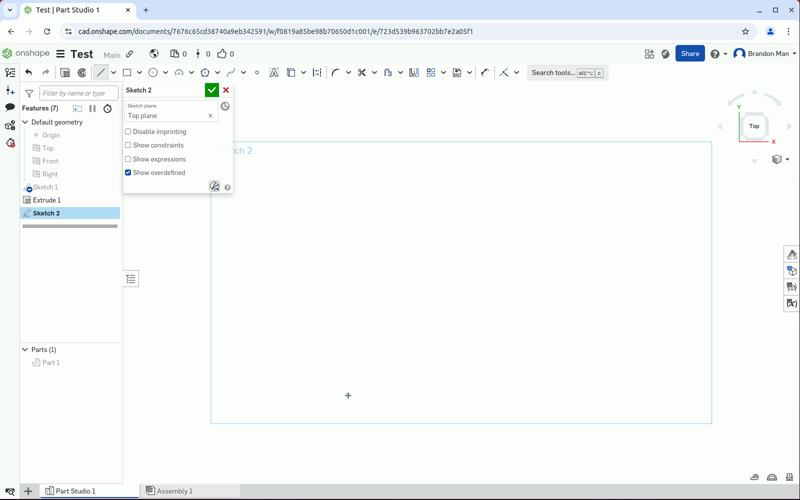
key_down(shift)
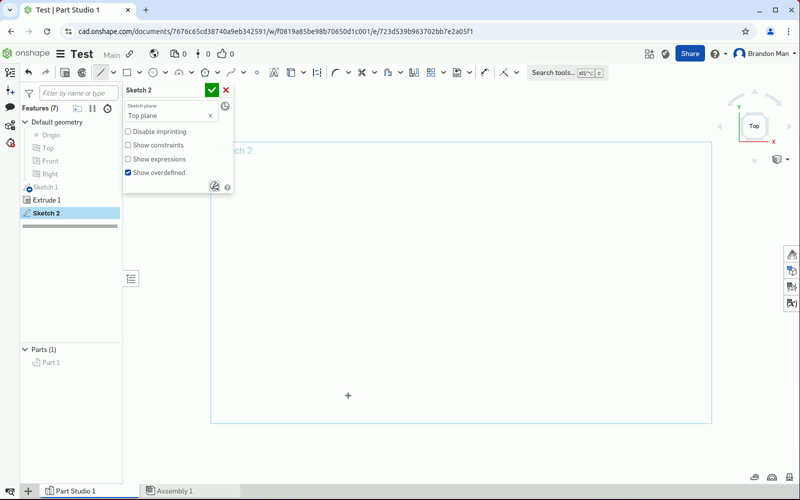
mouse_move(572, 395)
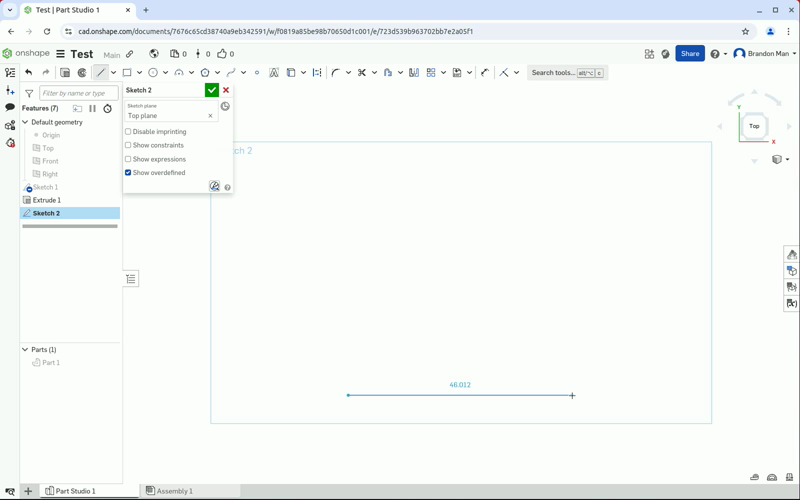
click(572, 395)
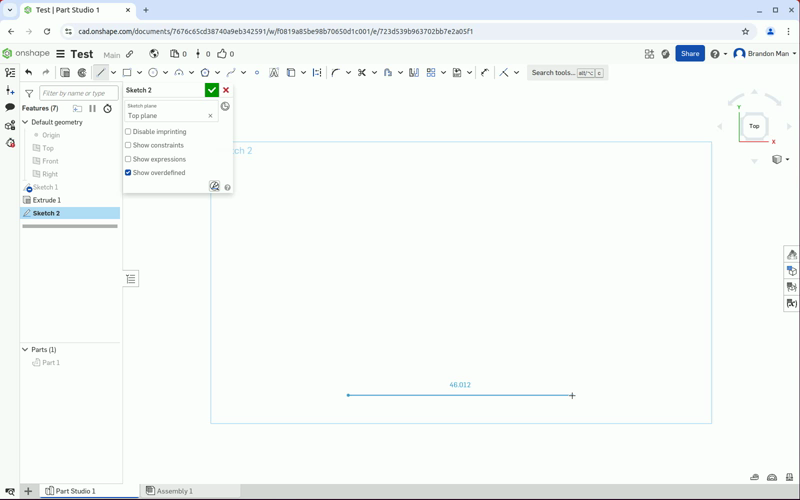
key_up(shift)
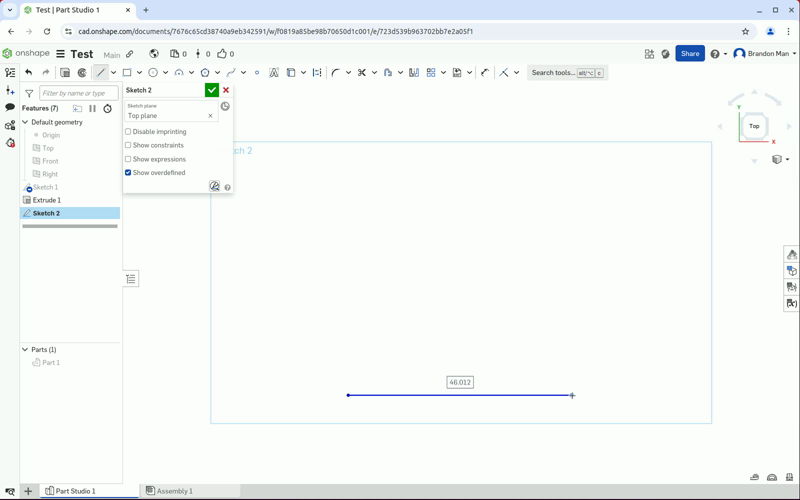
key_down(shift)
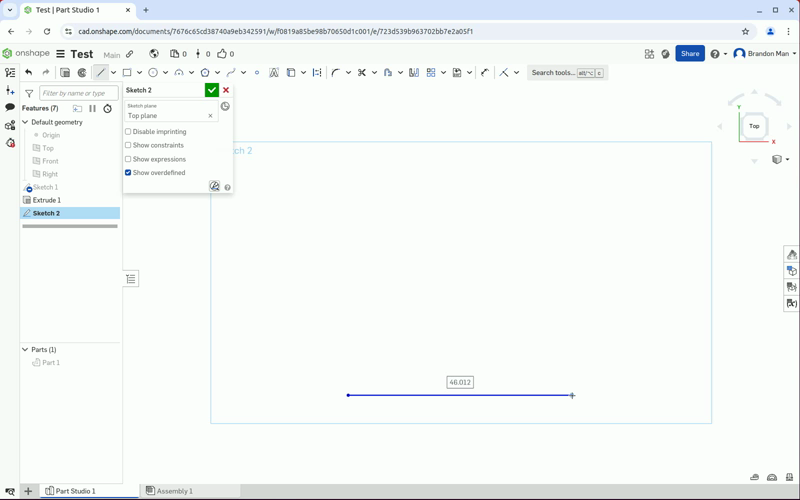
mouse_move(572, 171)
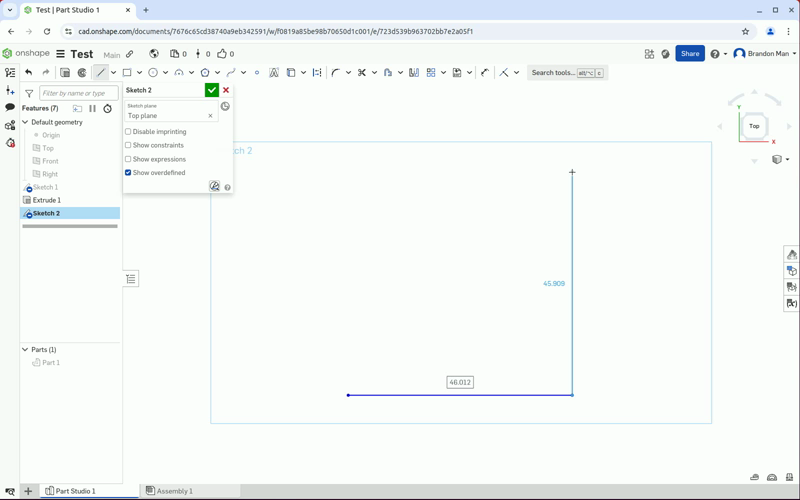
click(572, 171)
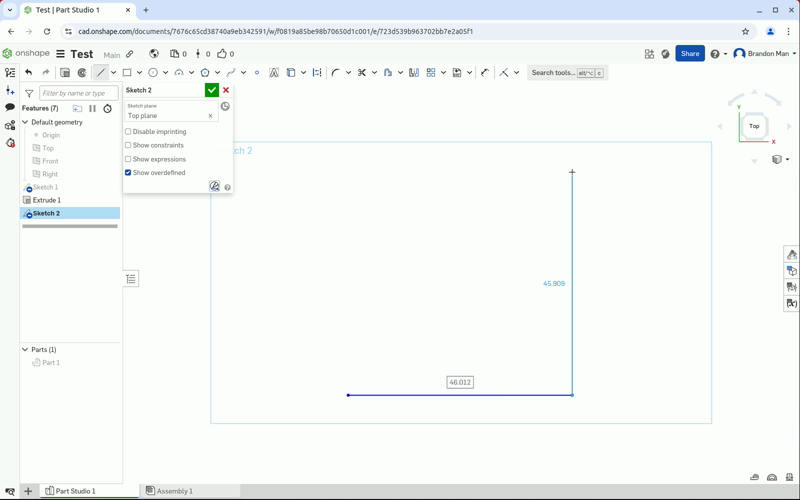
key_up(shift)
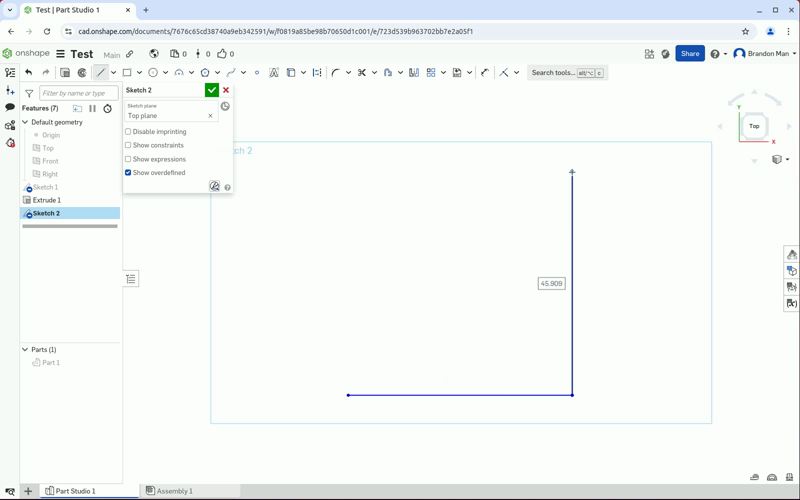
key_down(shift)
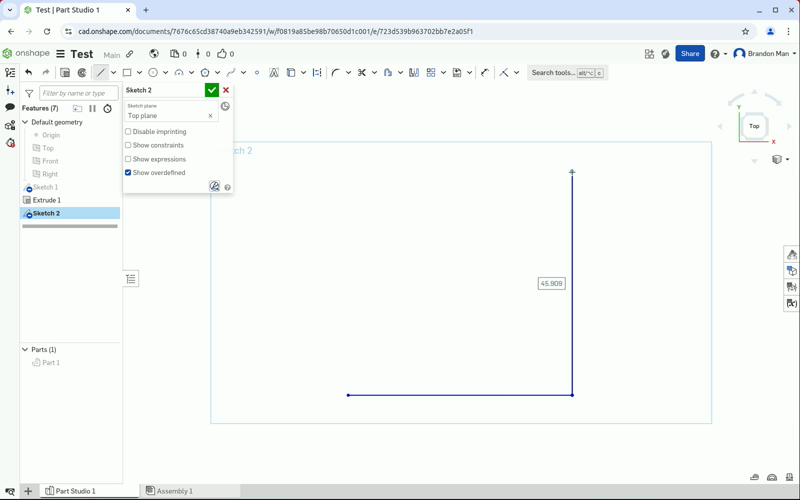
mouse_move(348, 171)
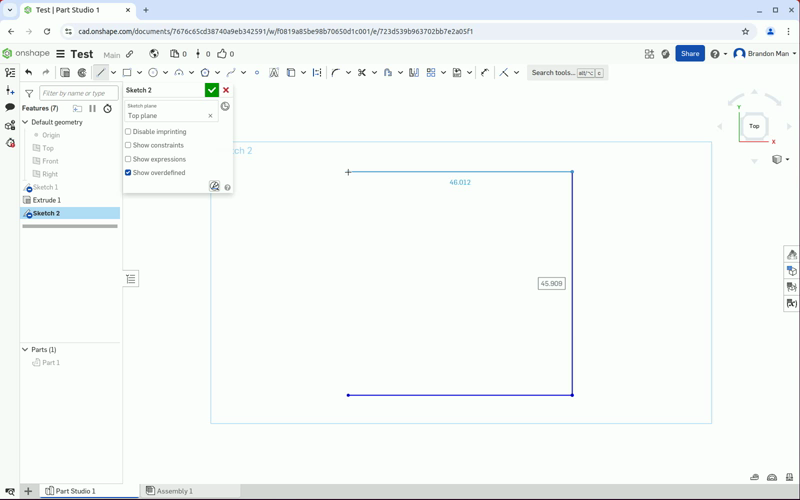
click(348, 171)
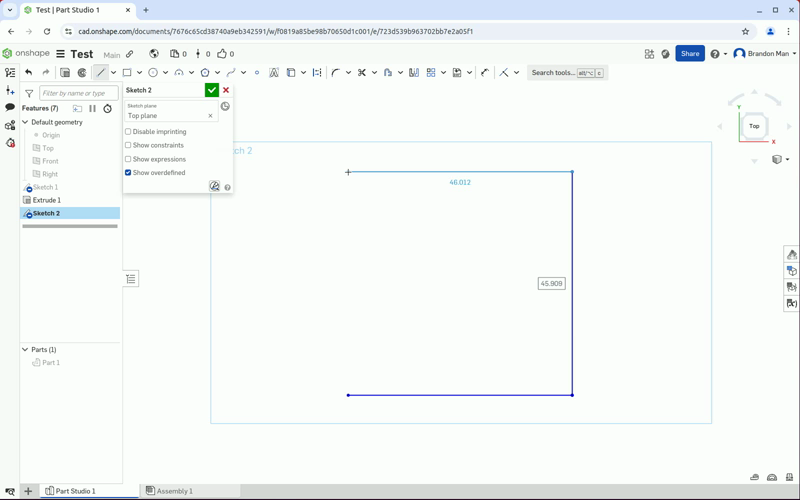
key_up(shift)
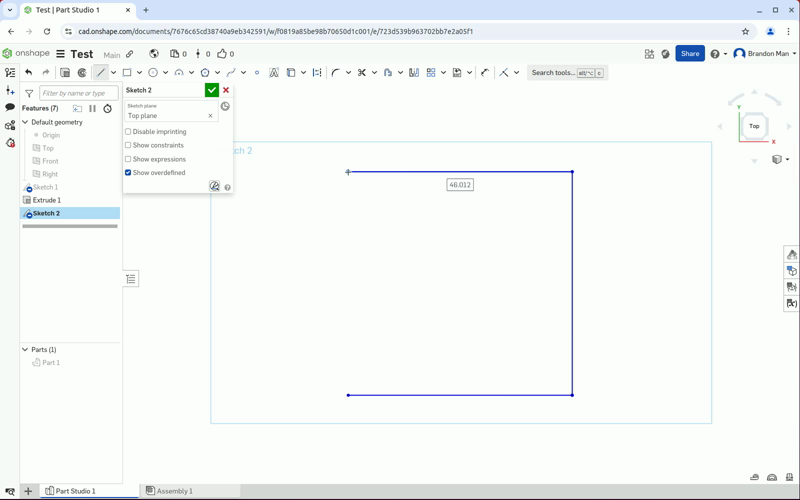
key_down(shift)
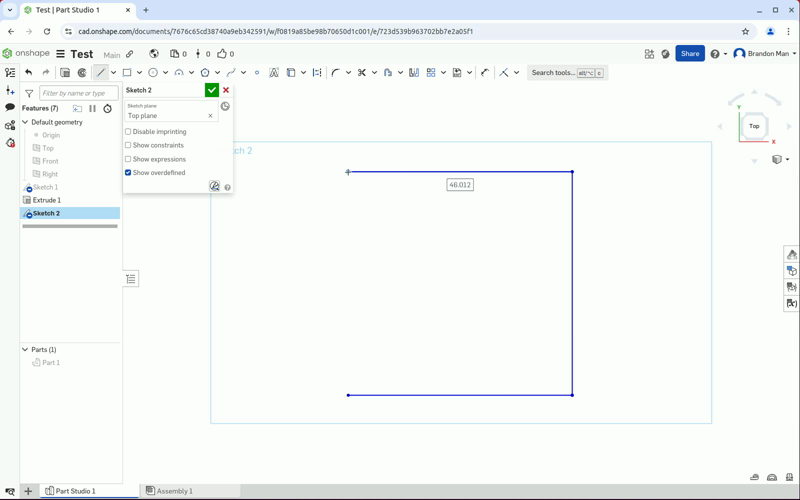
mouse_move(348, 395)
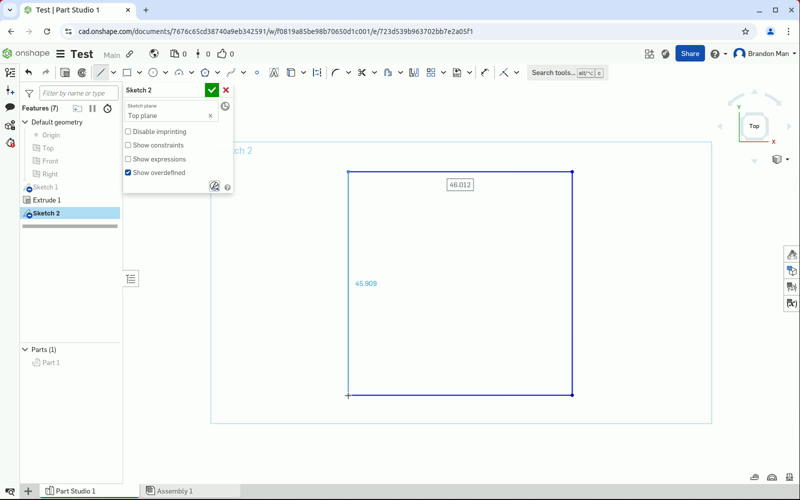
key_up(shift)
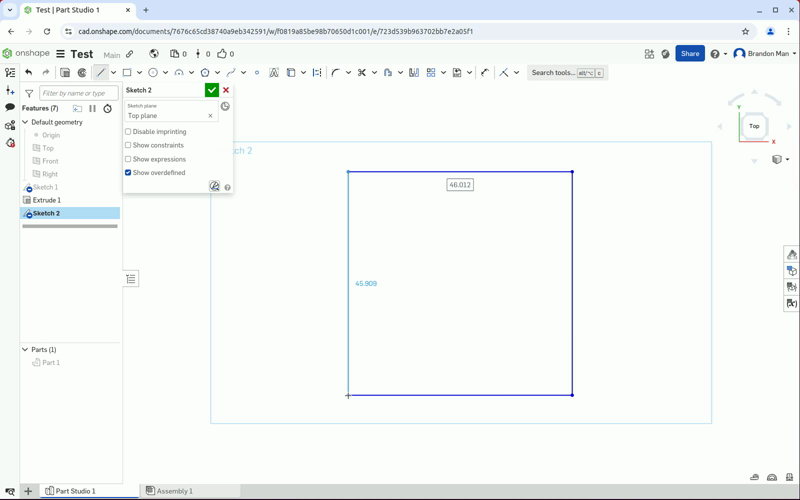
click(348, 395)
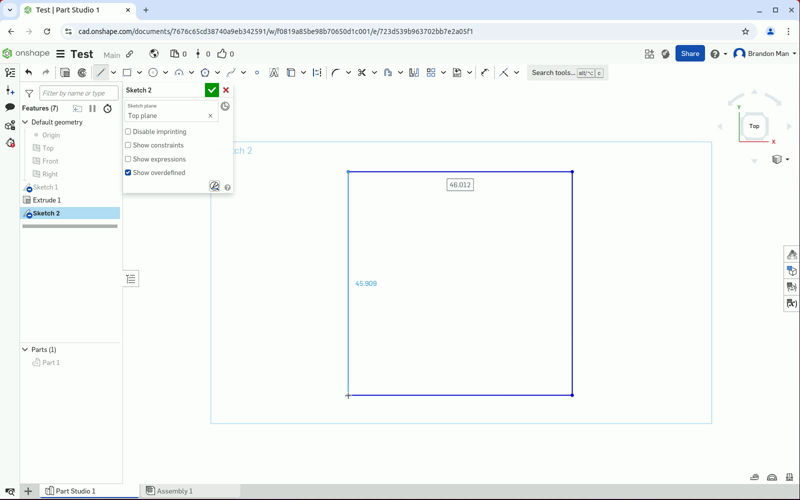
key(esc)
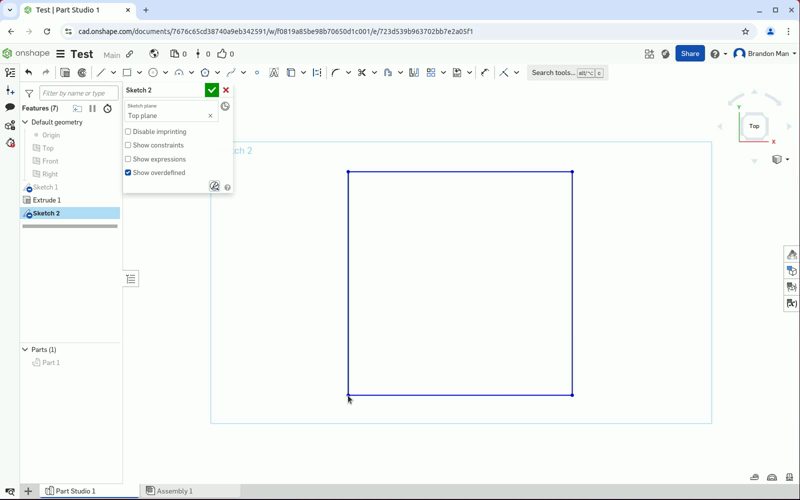
key(l)
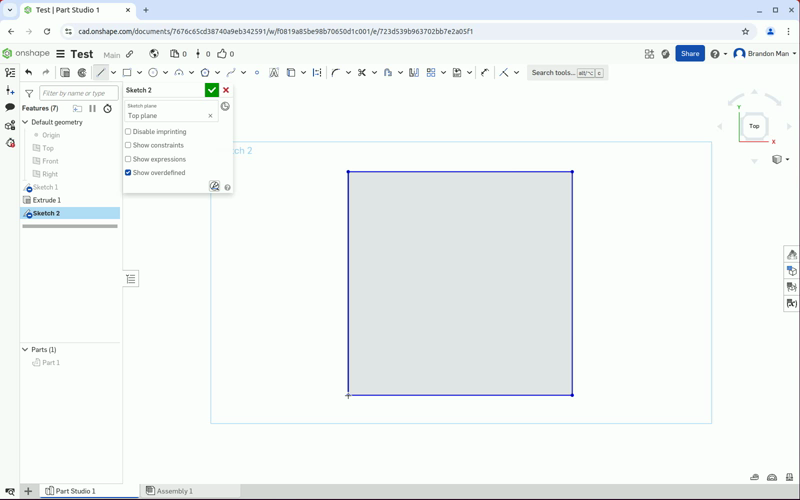
key_down(shift)
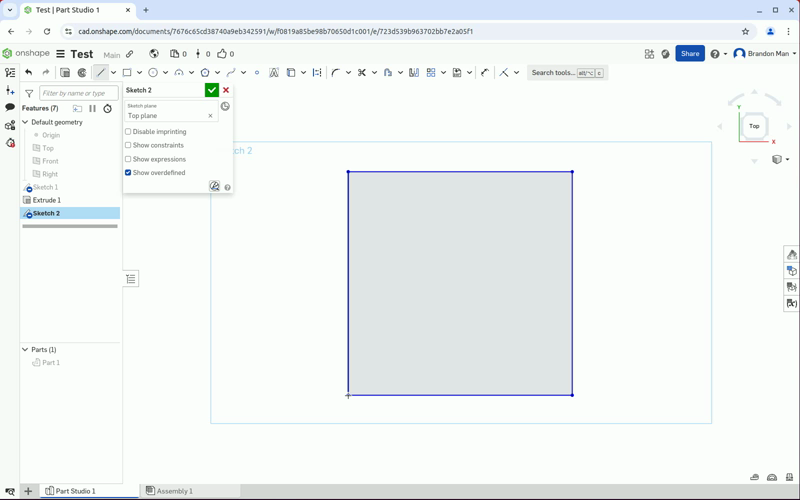
mouse_move(359, 383)
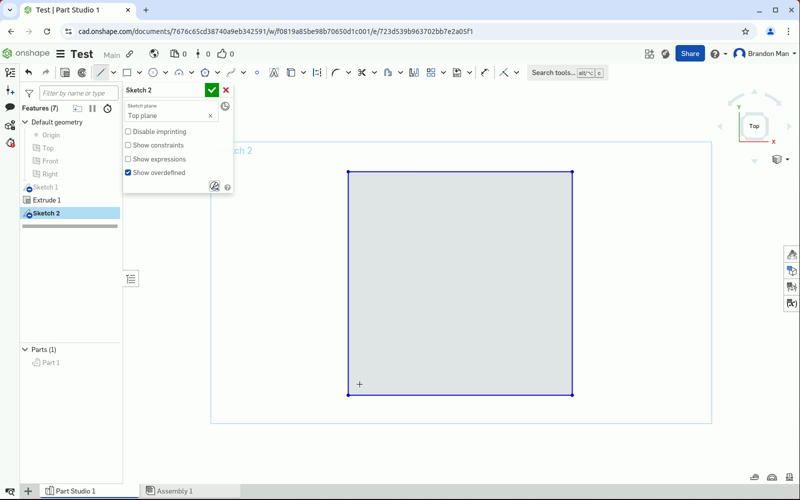
click(359, 383)
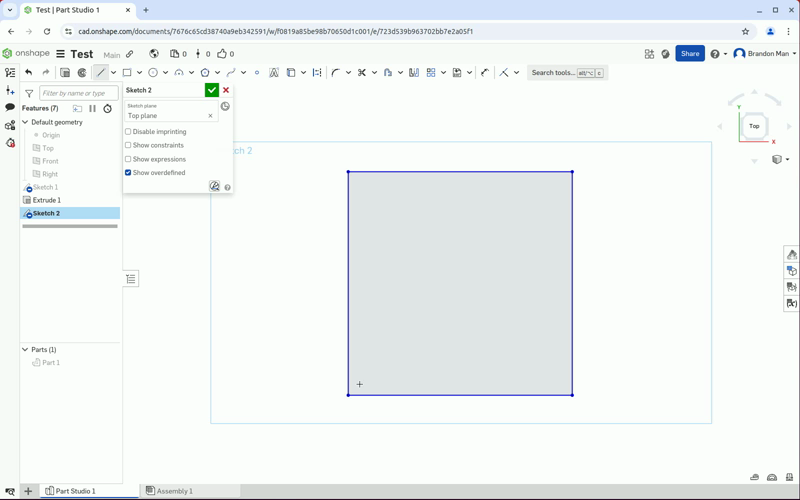
key_up(shift)
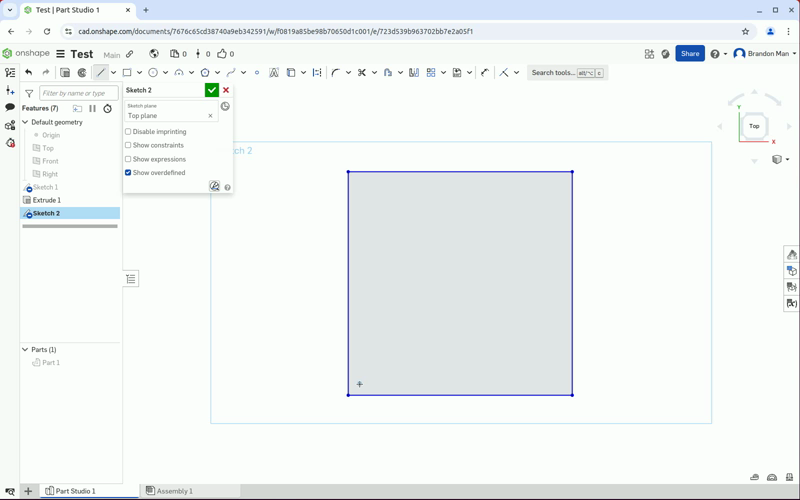
key_down(shift)
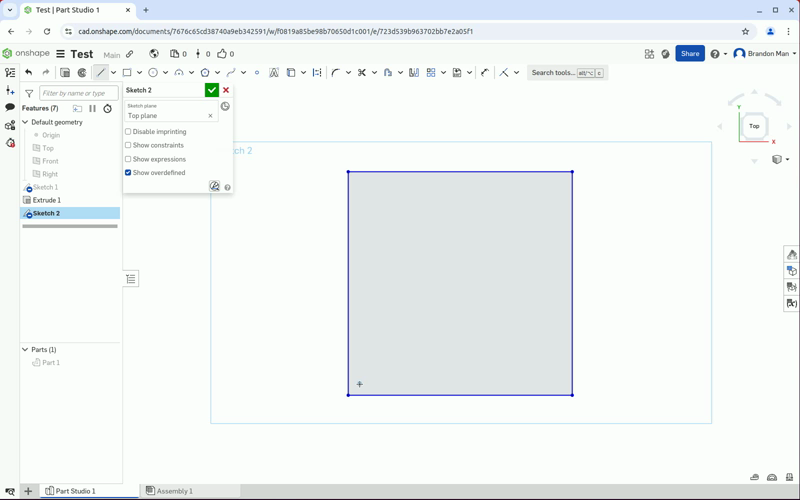
mouse_move(454, 383)
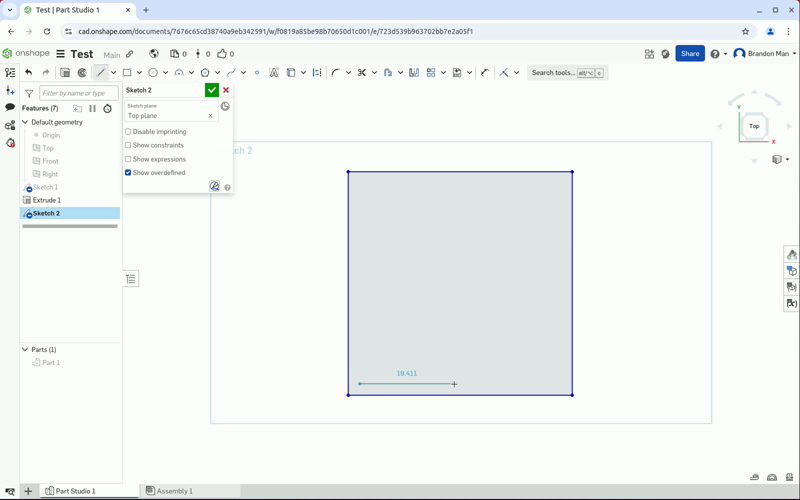
click(454, 383)
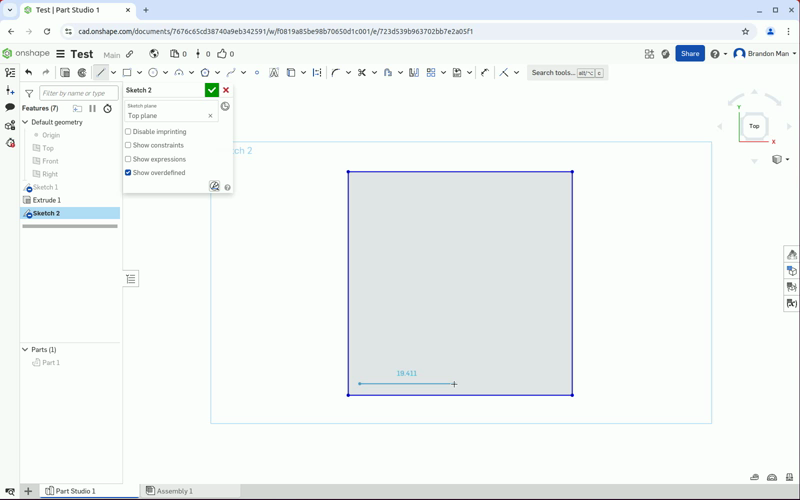
key_up(shift)
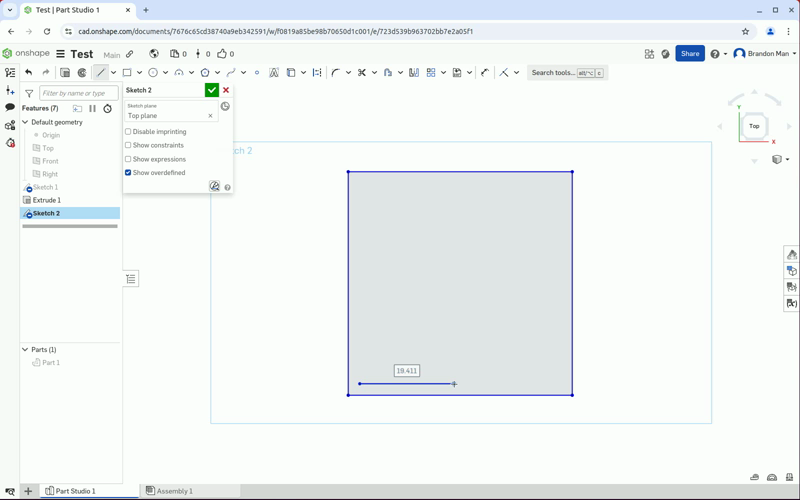
key_down(shift)
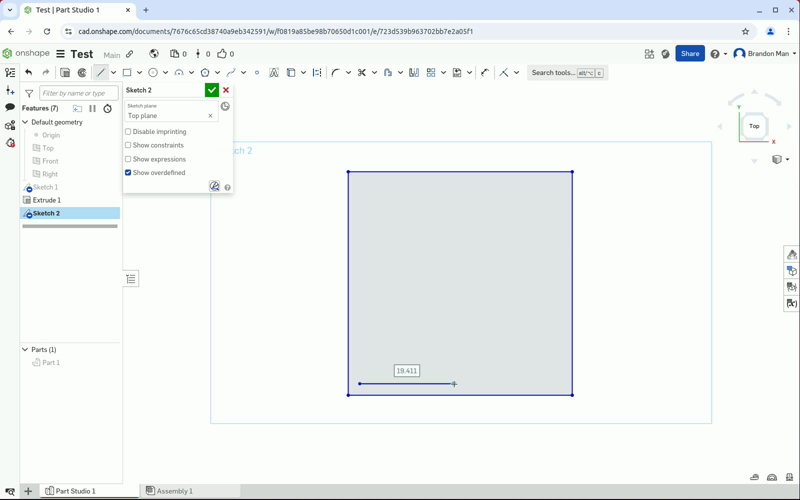
mouse_move(484, 383)
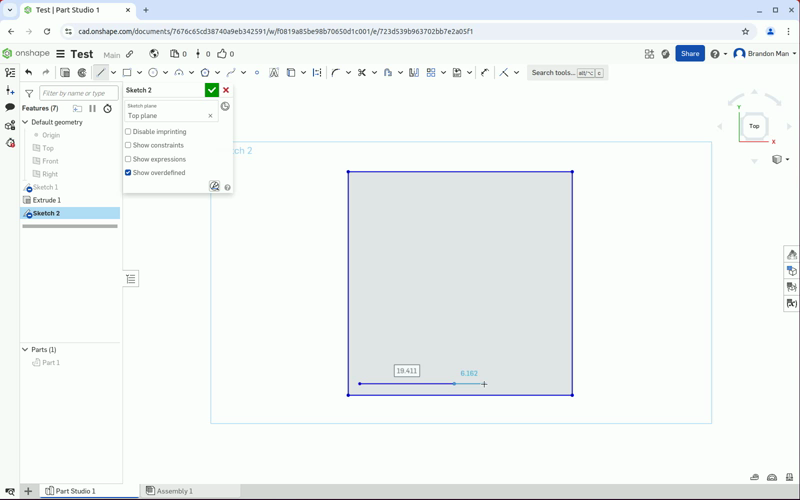
mouse_move(466, 383)
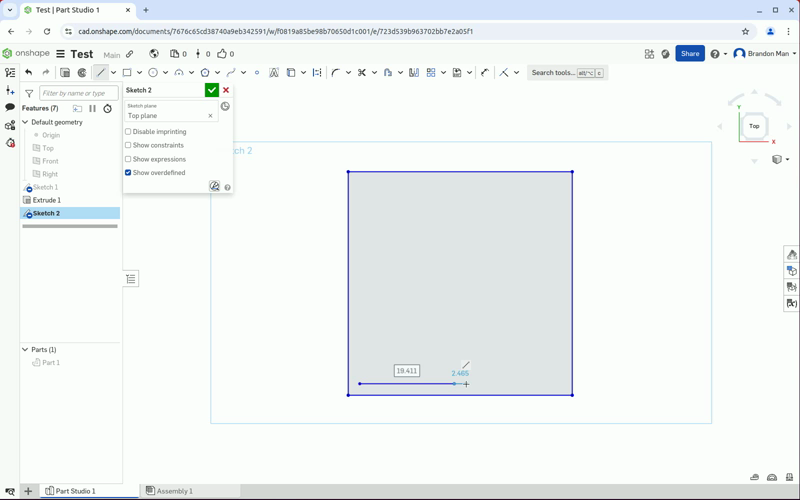
click(466, 383)
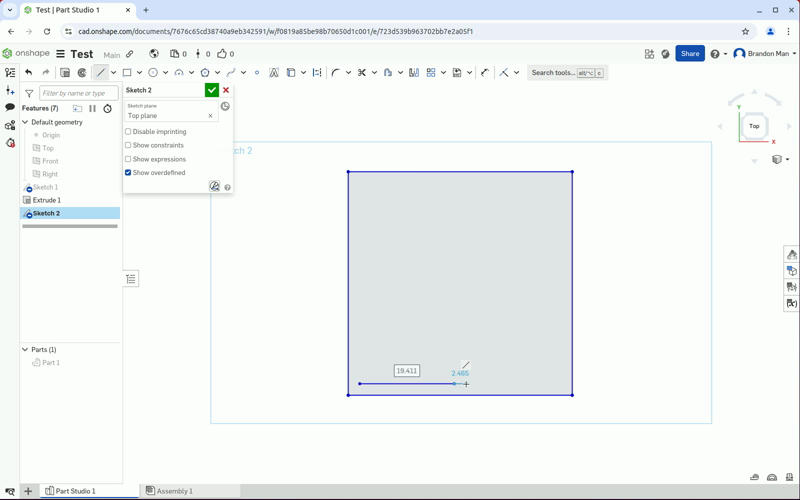
key_up(shift)
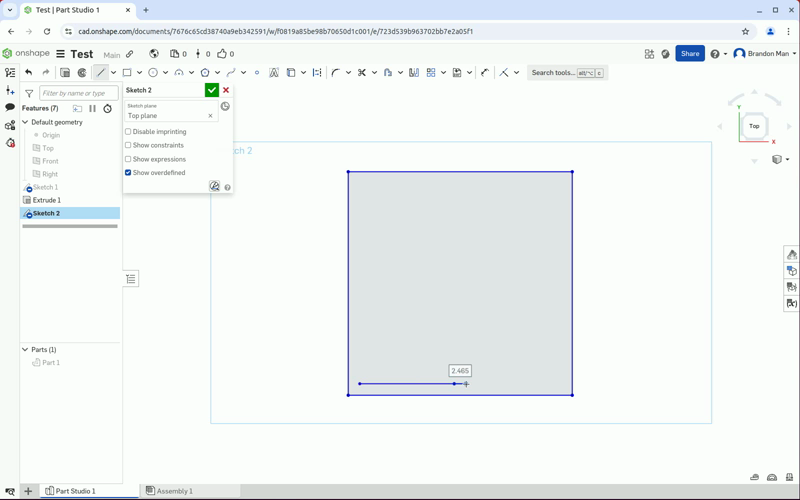
key_down(shift)
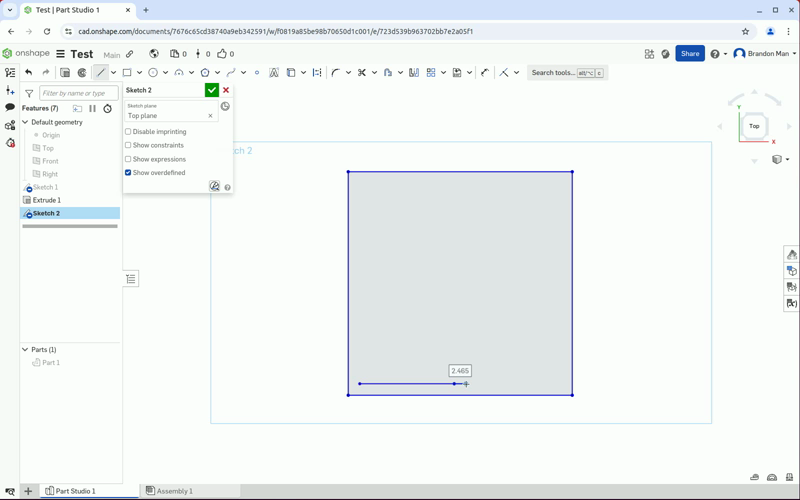
mouse_move(560, 383)
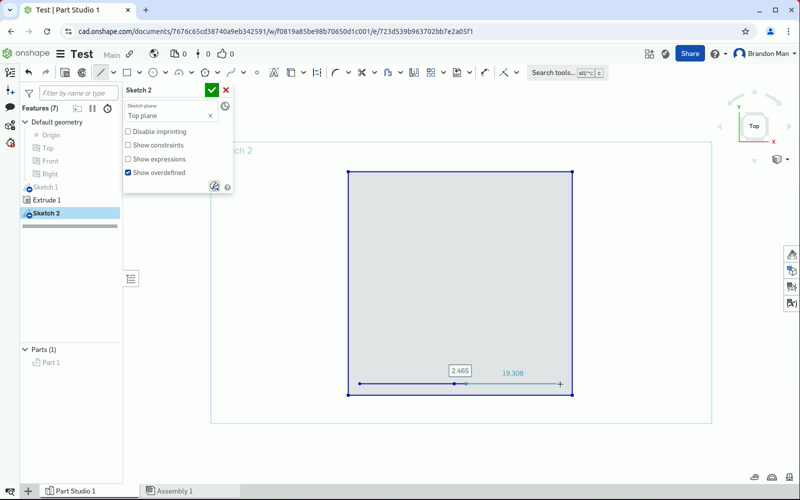
click(560, 383)
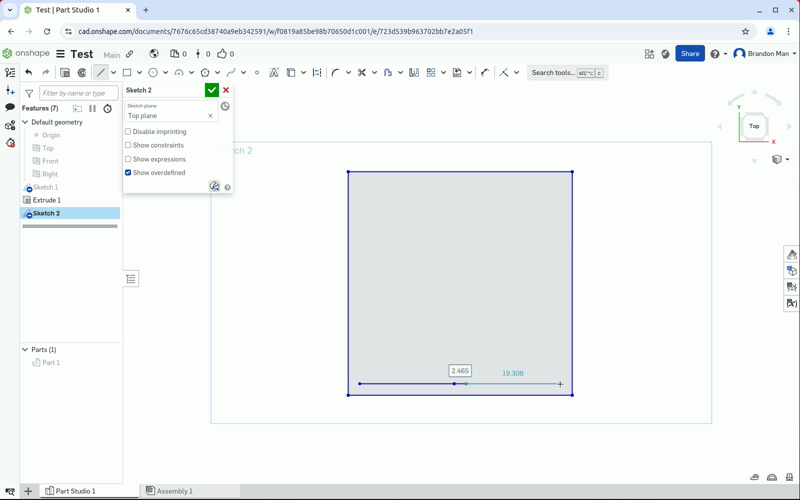
key_up(shift)
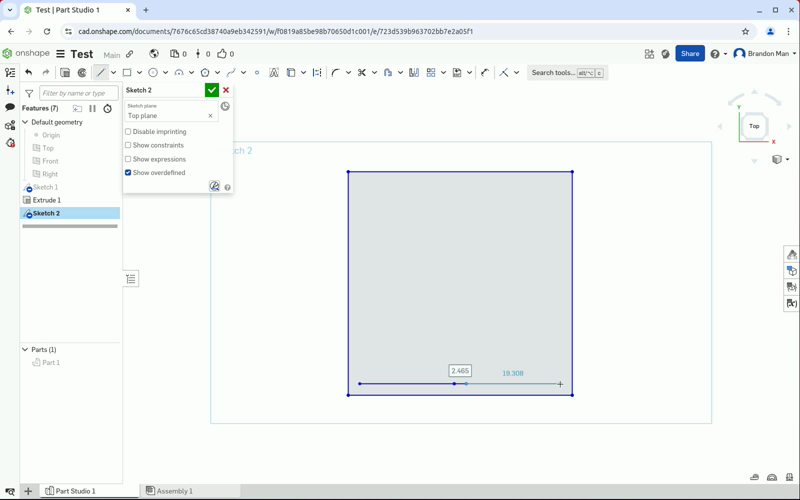
key_down(shift)
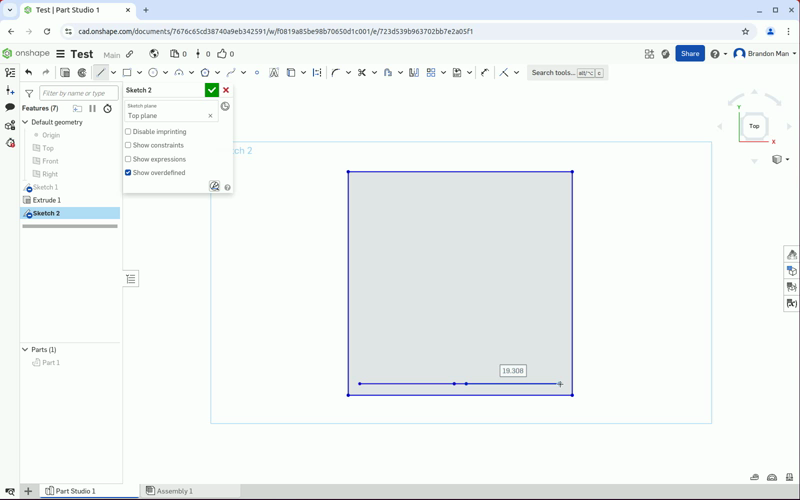
mouse_move(560, 289)
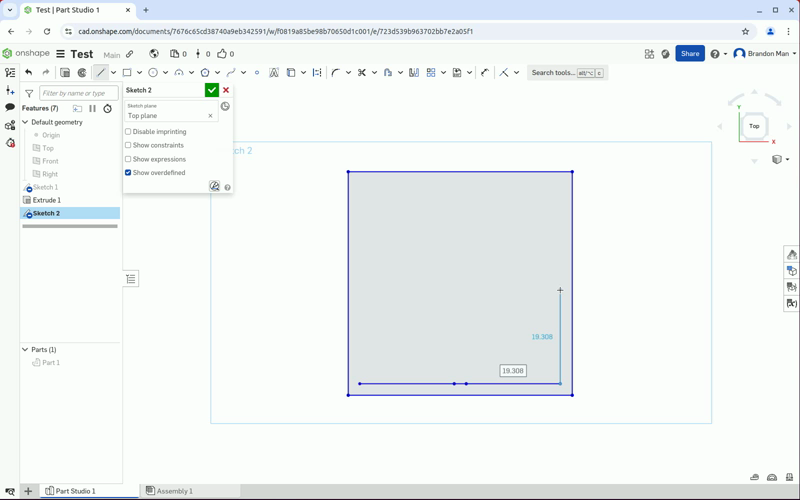
click(560, 289)
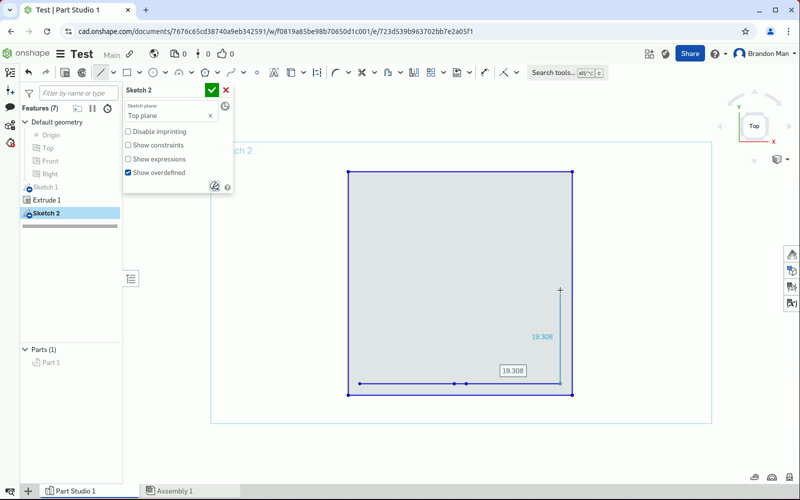
key_up(shift)
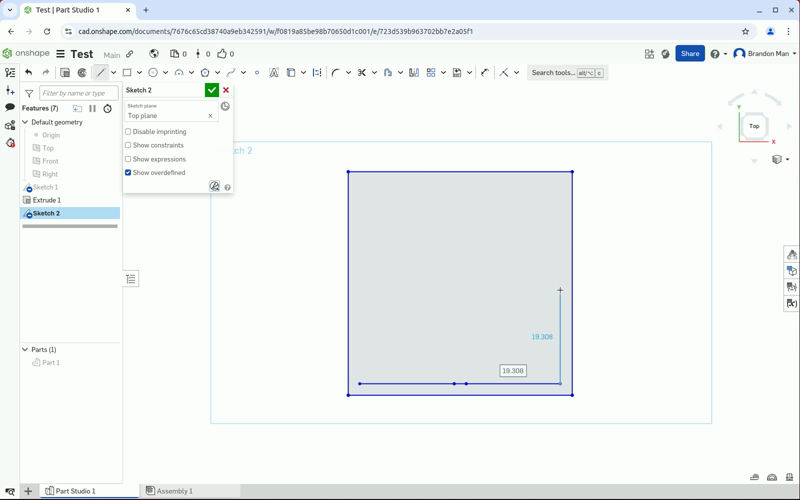
key_down(shift)
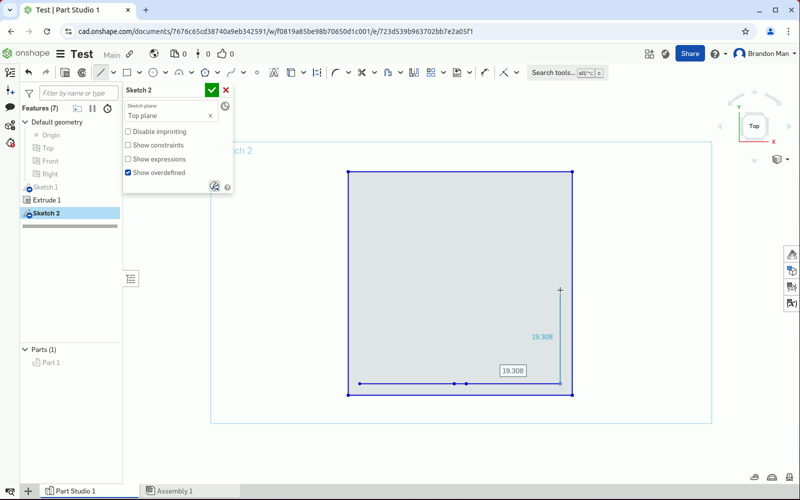
mouse_move(589, 289)
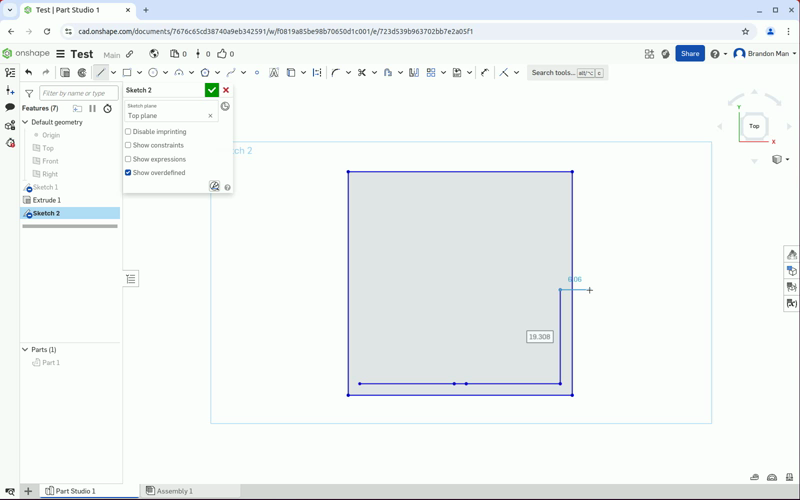
mouse_move(560, 277)
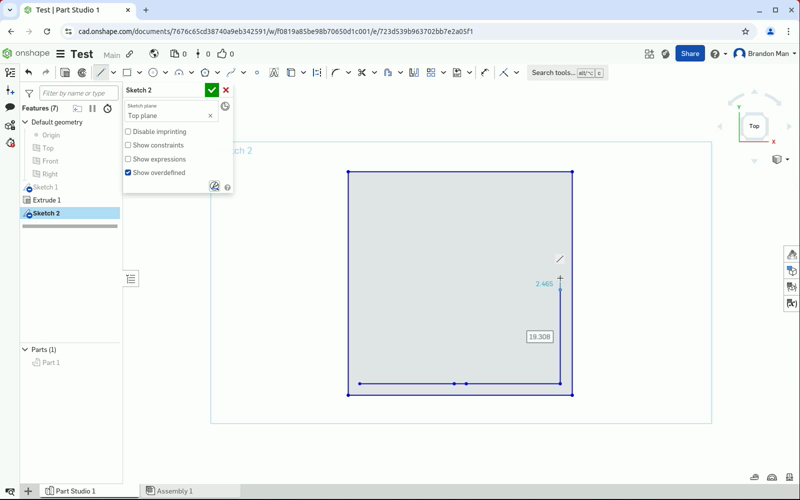
click(560, 277)
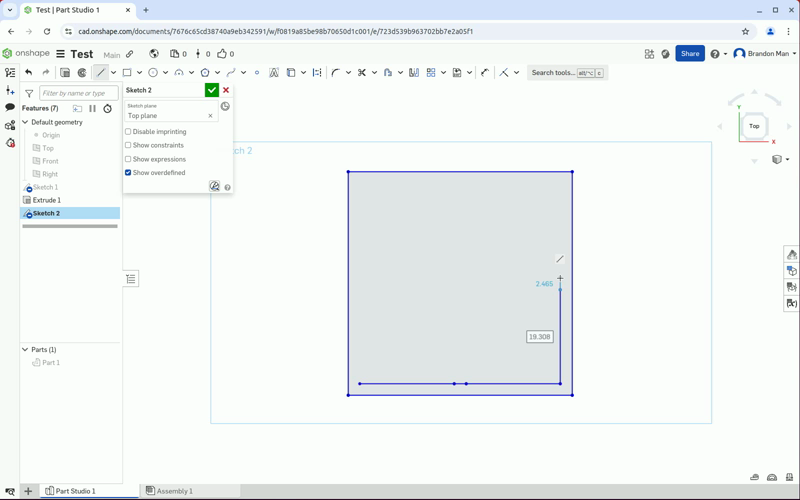
key_up(shift)
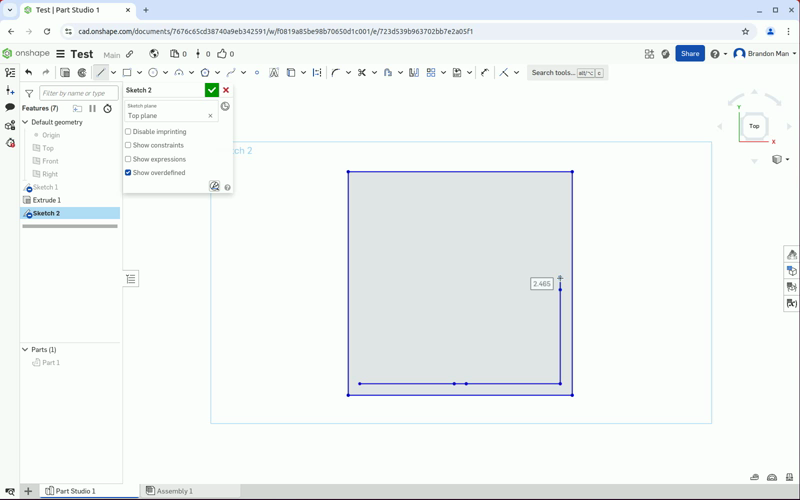
key_down(shift)
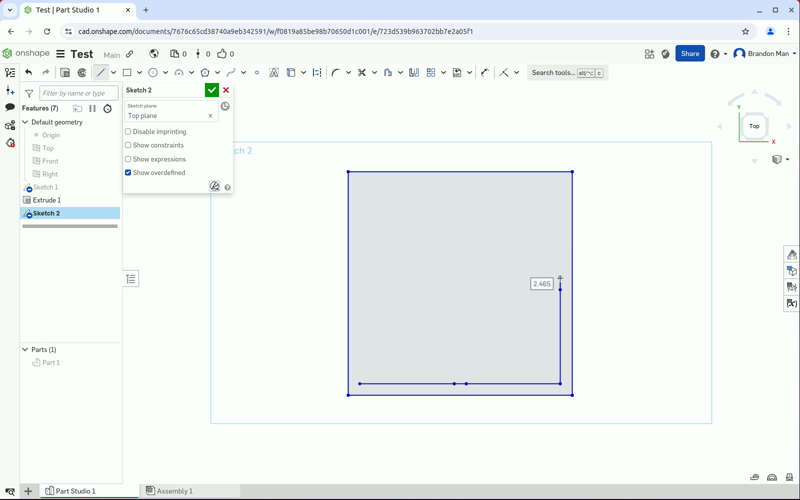
mouse_move(560, 183)
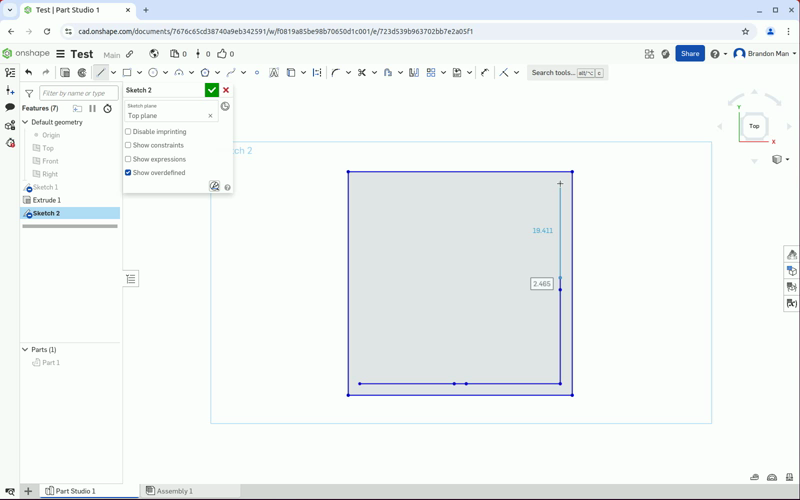
click(560, 183)
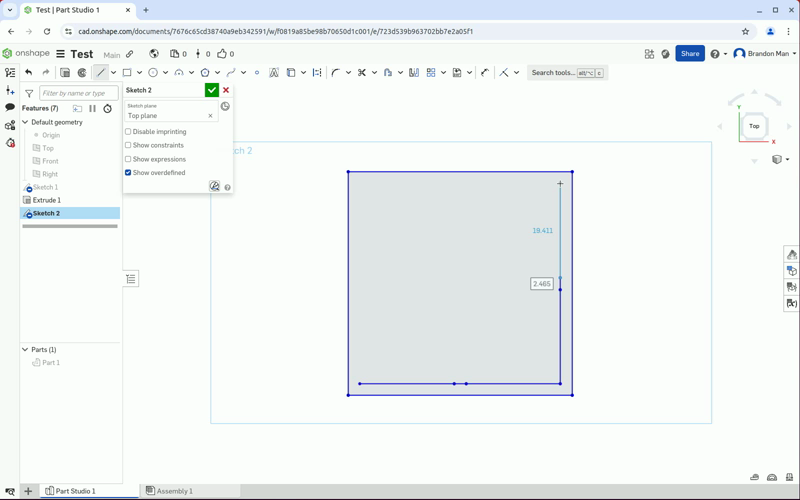
key_up(shift)
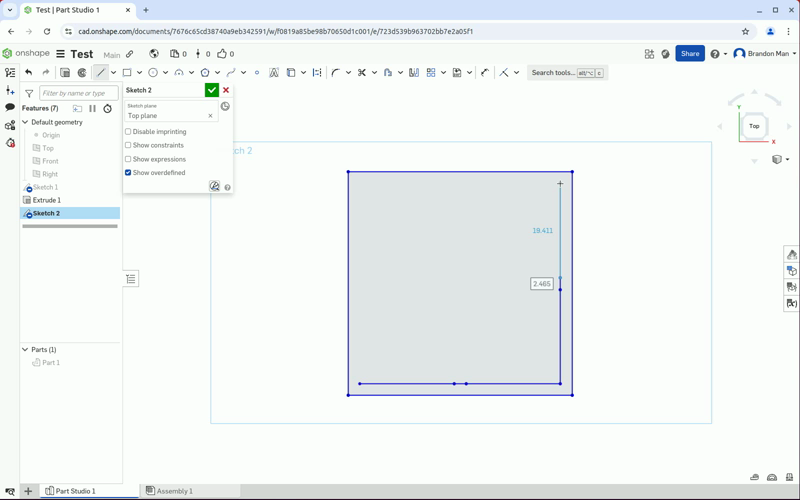
key_down(shift)
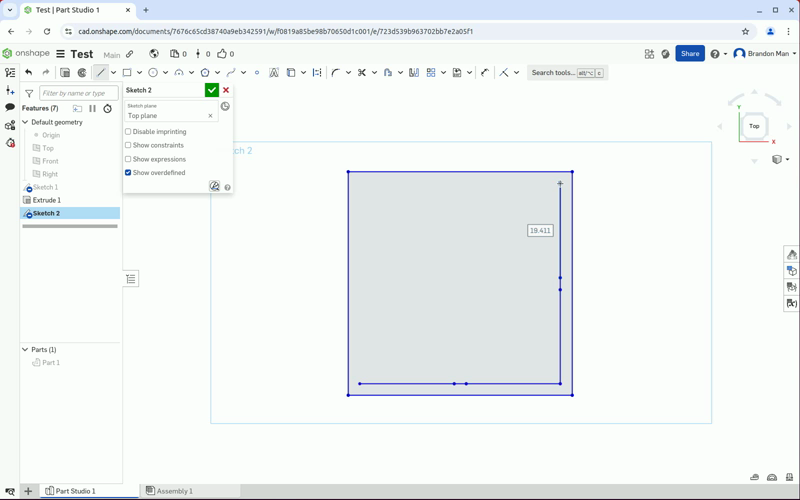
mouse_move(466, 183)
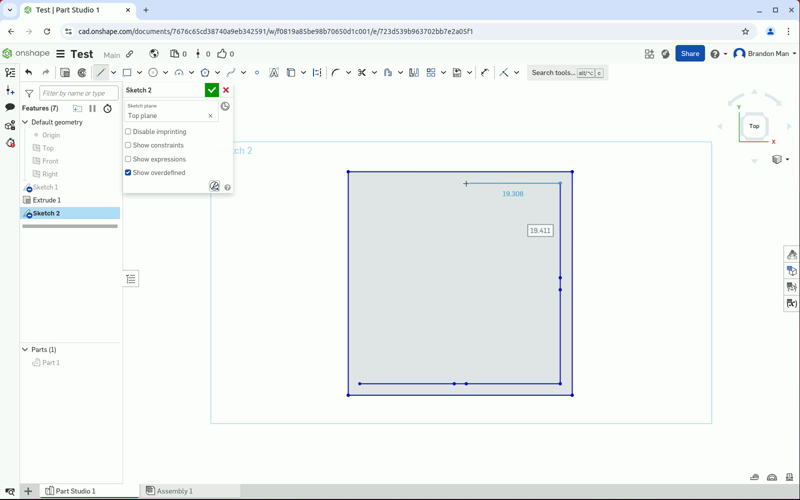
click(466, 183)
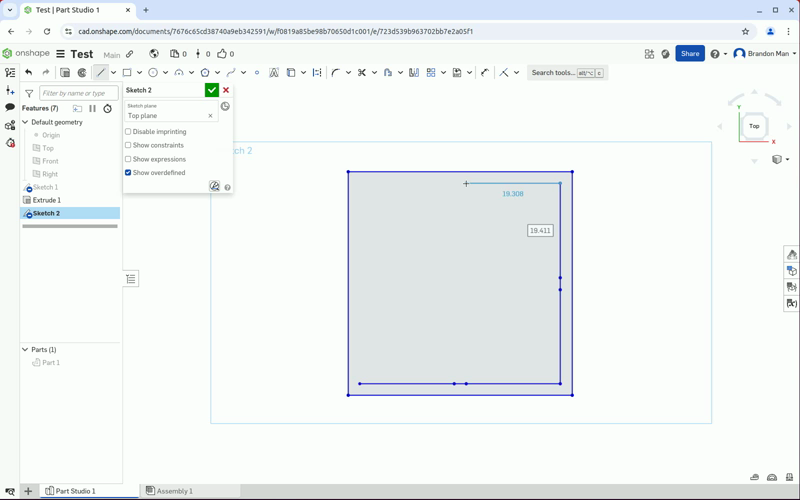
key_up(shift)
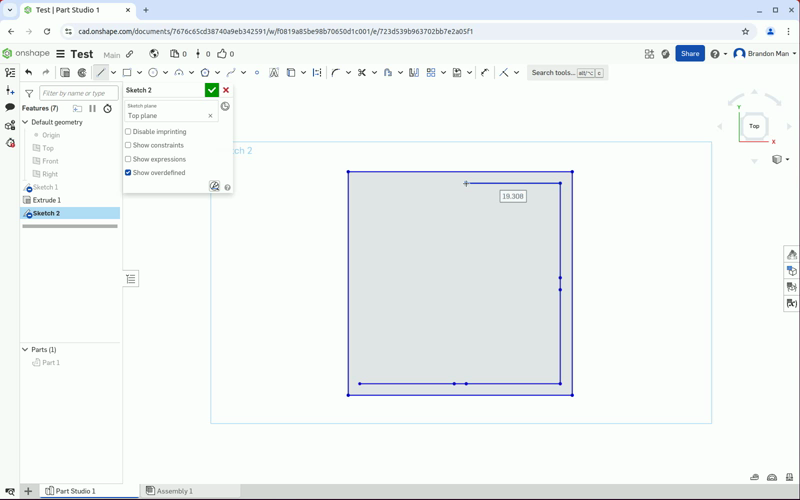
key_down(shift)
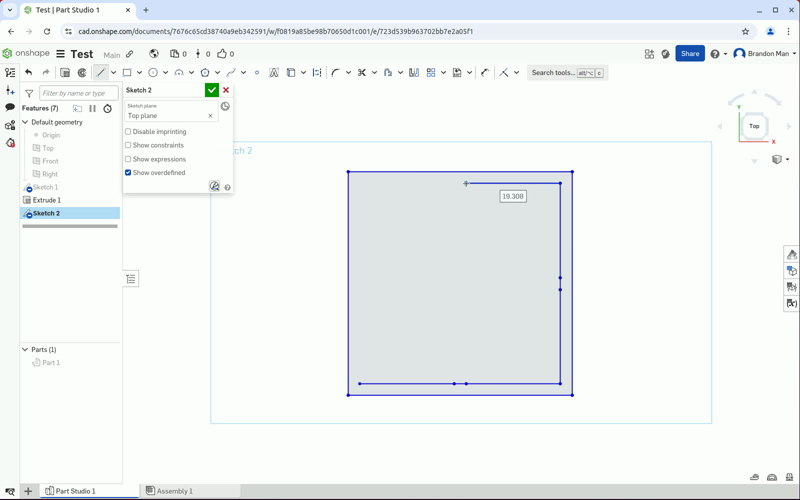
mouse_move(496, 183)
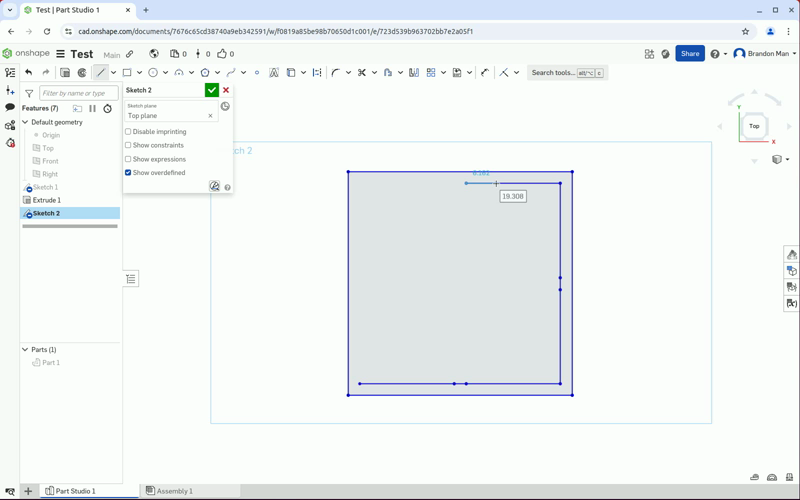
mouse_move(454, 183)
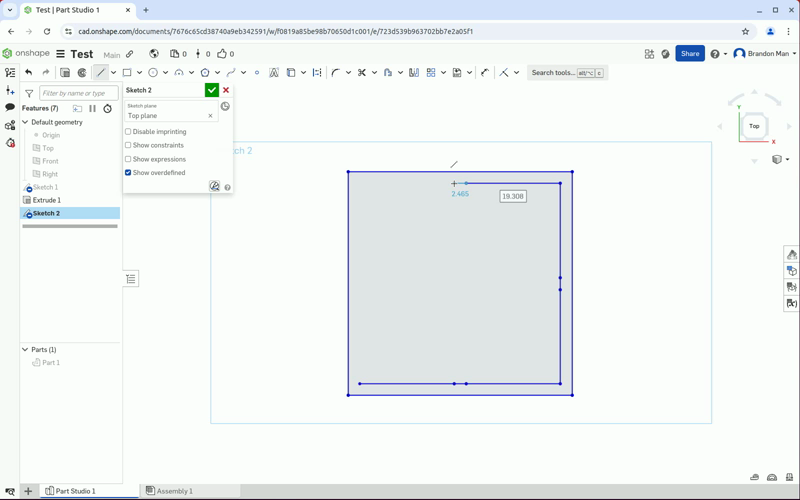
click(454, 183)
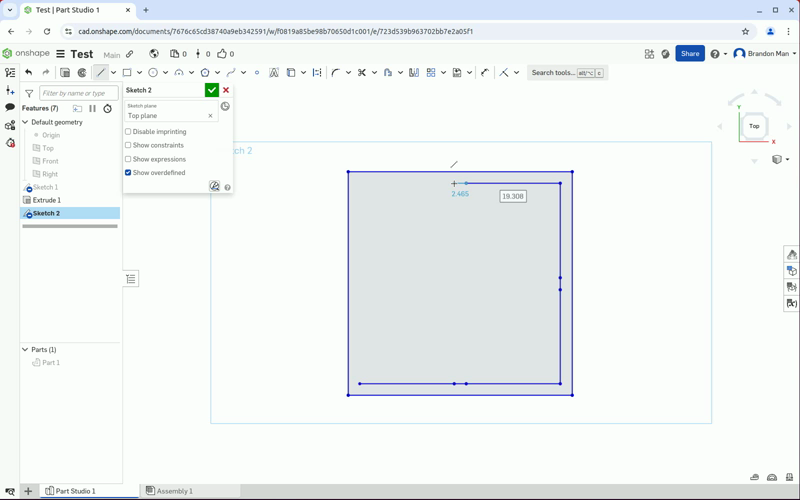
key_up(shift)
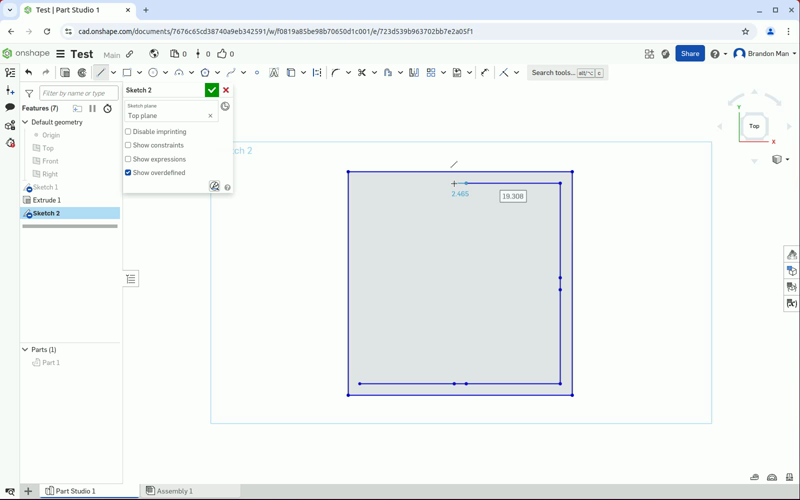
key_down(shift)
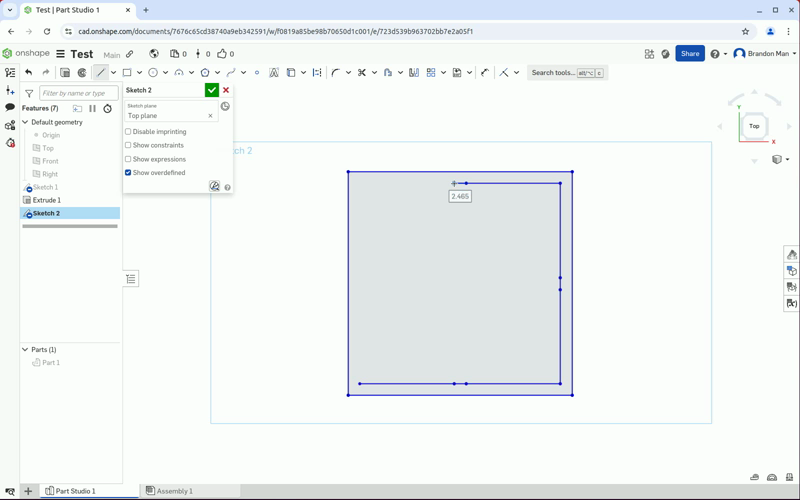
mouse_move(359, 183)
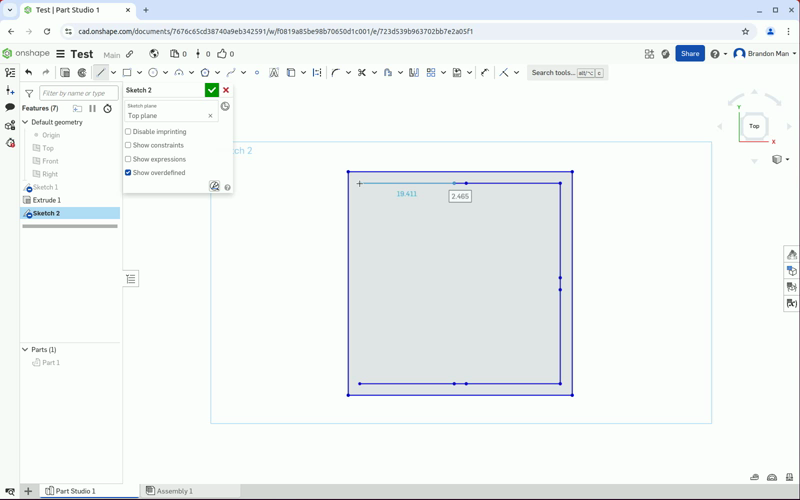
click(359, 183)
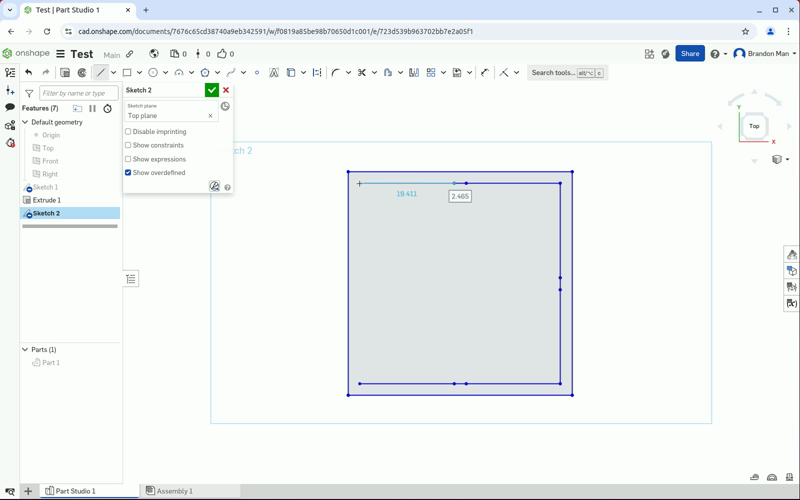
key_up(shift)
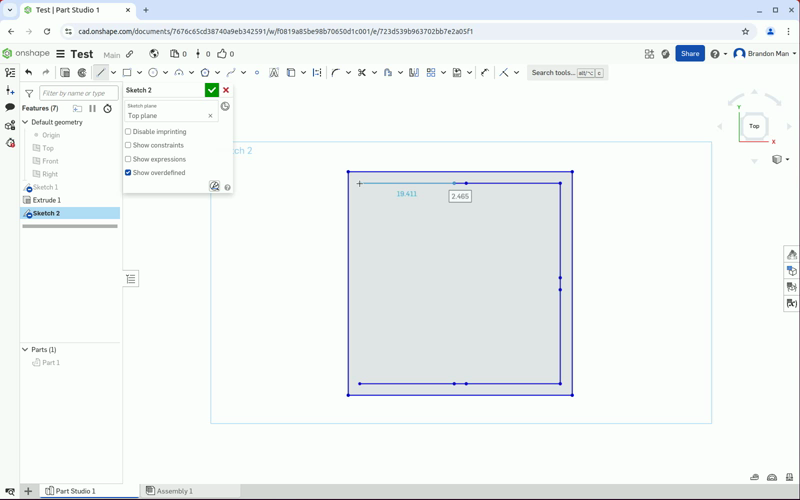
key_down(shift)
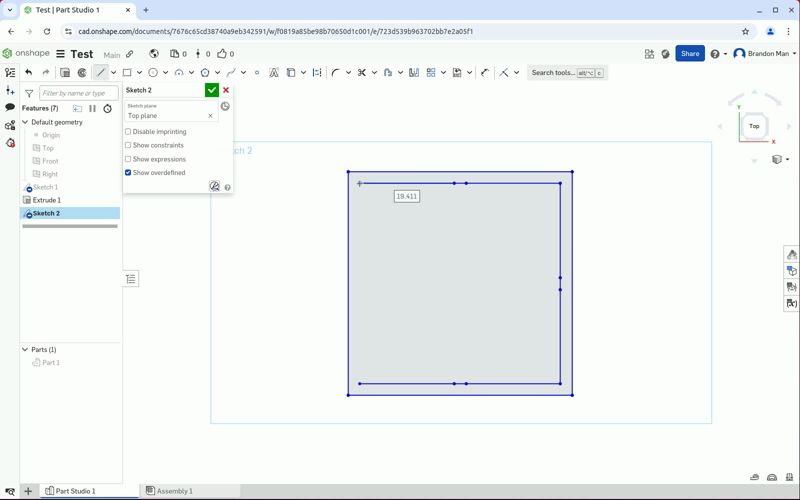
mouse_move(359, 277)
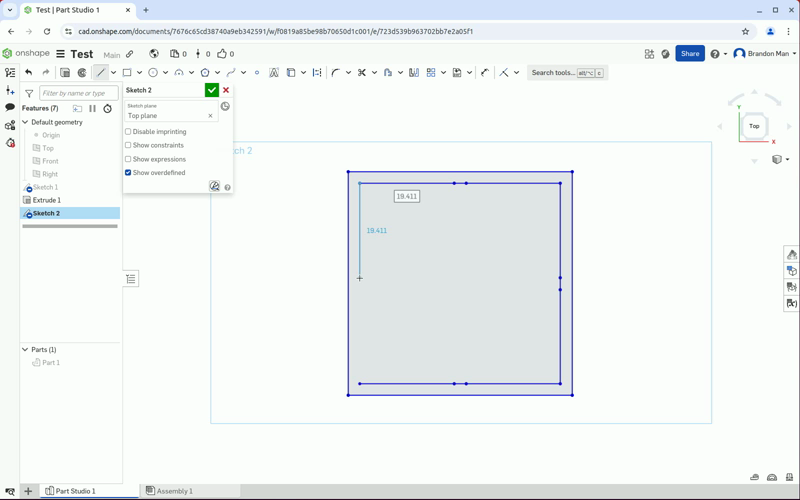
click(359, 277)
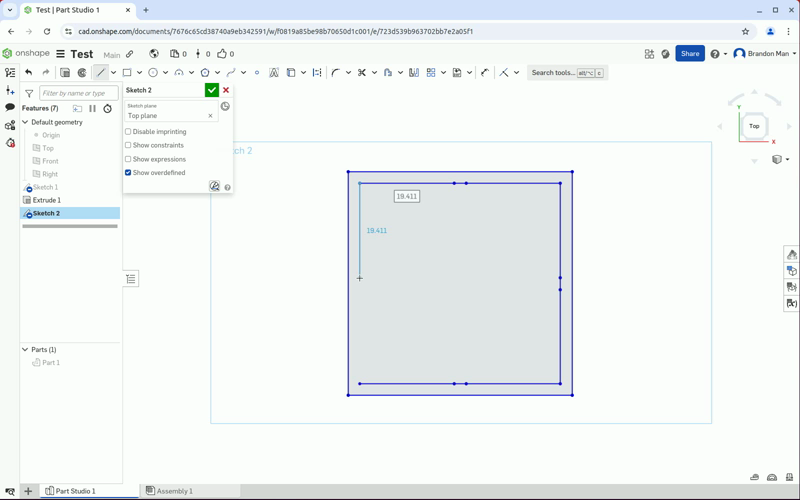
key_up(shift)
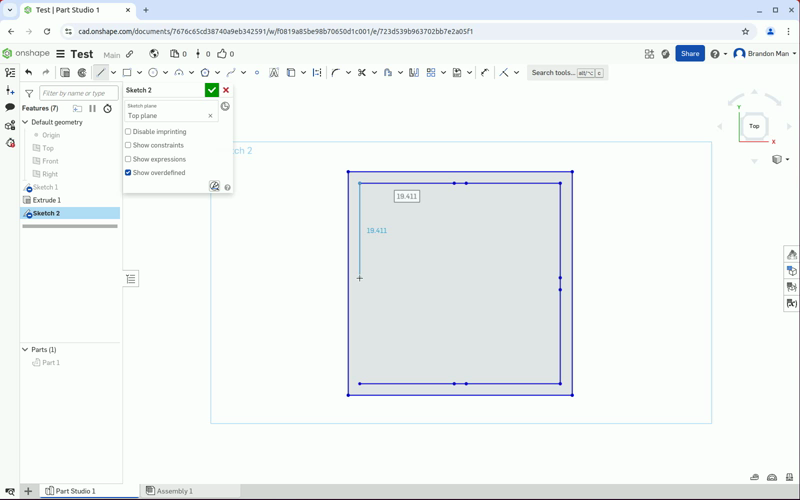
key_down(shift)
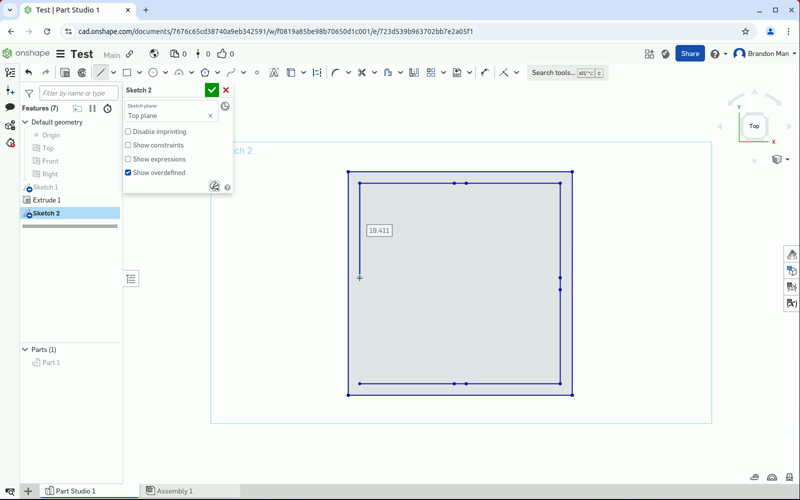
mouse_move(389, 277)
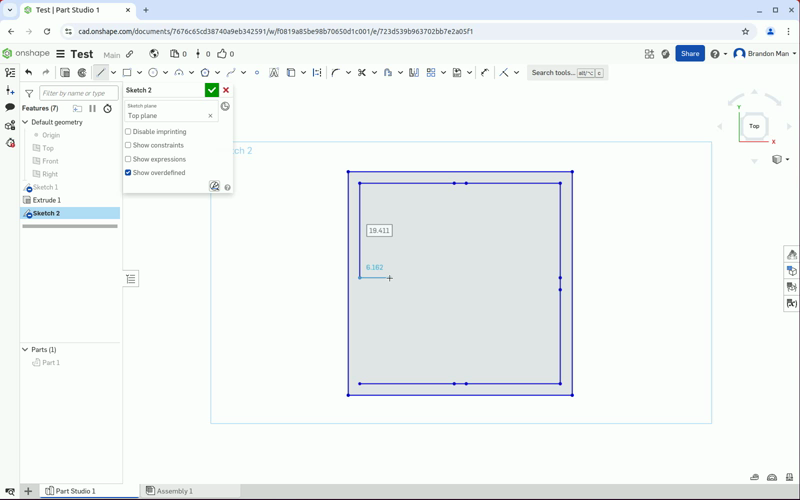
mouse_move(359, 289)
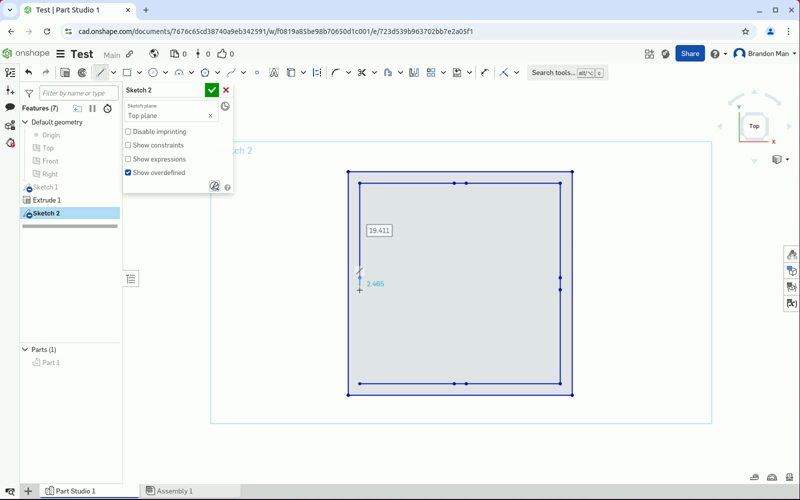
click(359, 289)
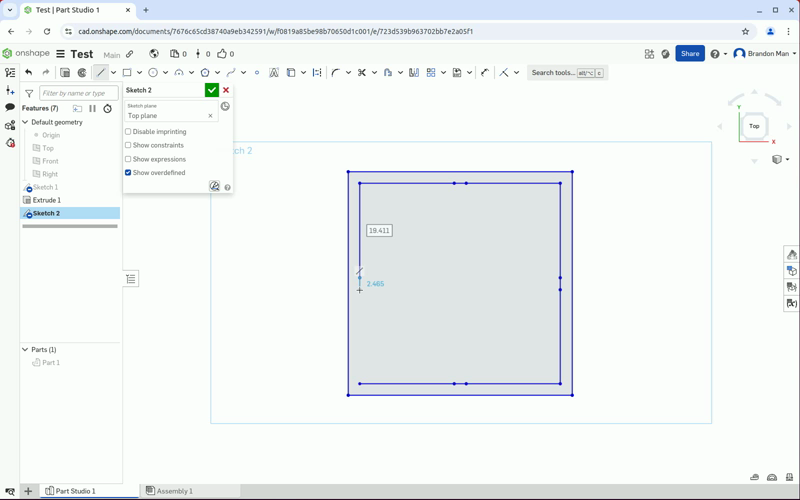
key_up(shift)
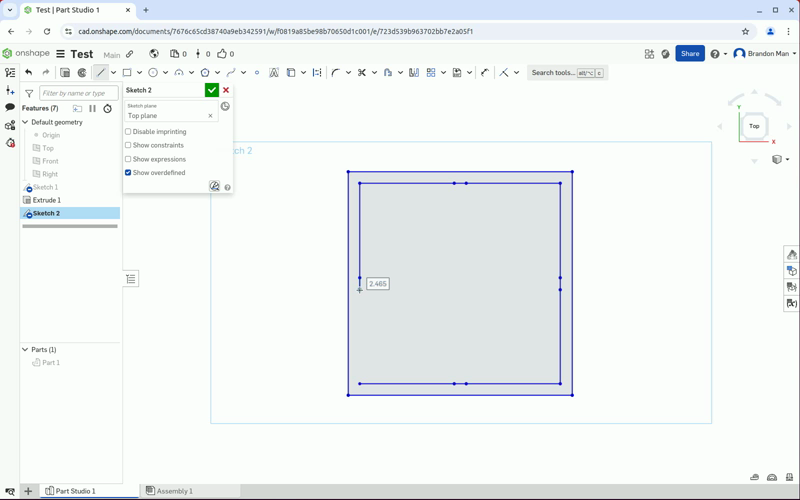
key_down(shift)
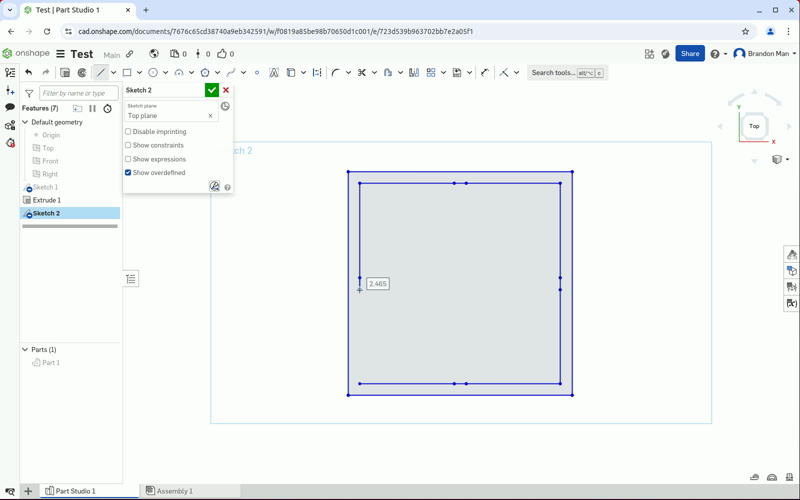
mouse_move(359, 383)
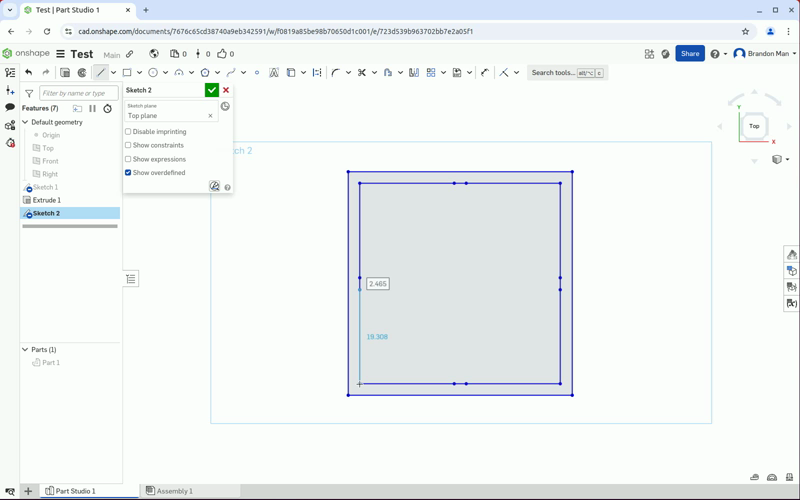
key_up(shift)
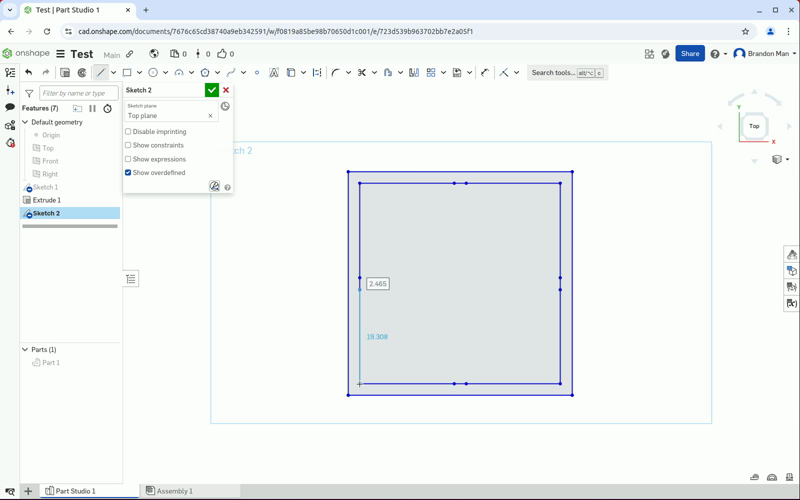
click(359, 383)
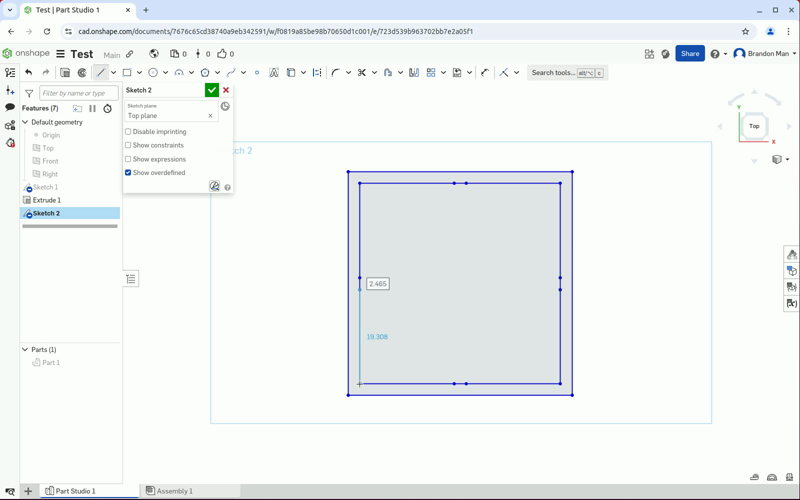
key(esc)
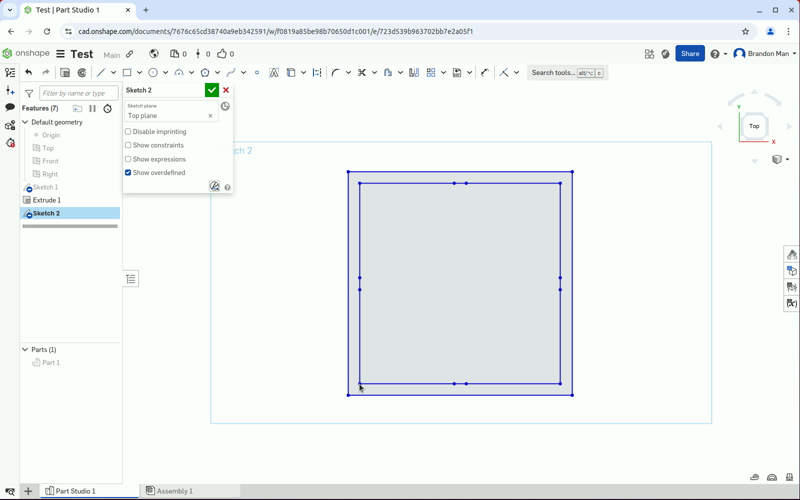
mouse_move(355, 178)
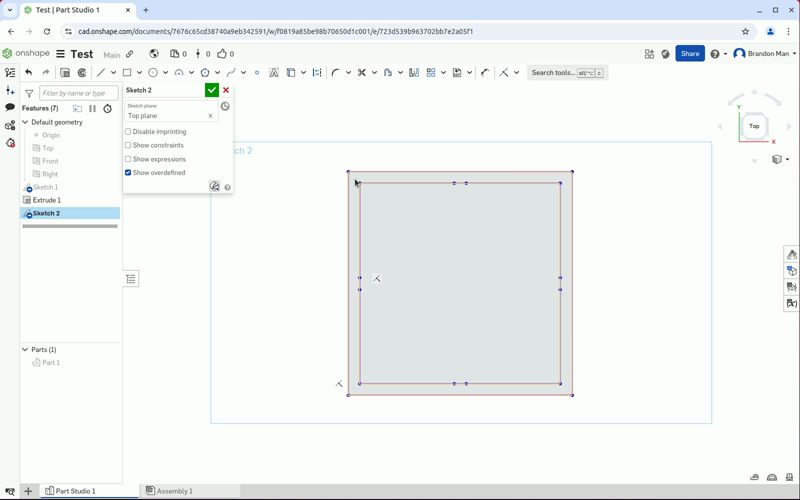
click(355, 178)
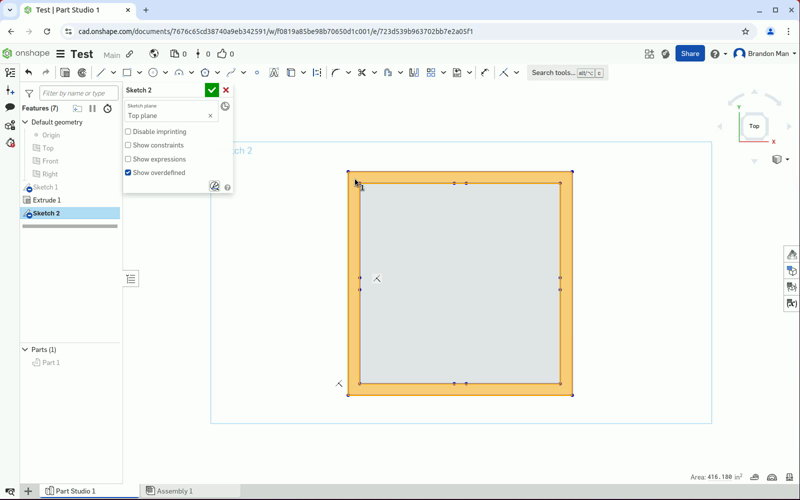
mouse_move(73, 352)
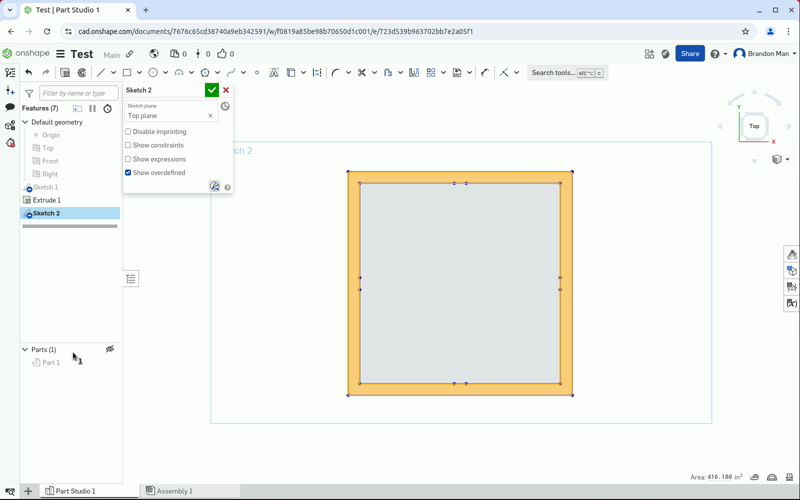
key(shift+y)
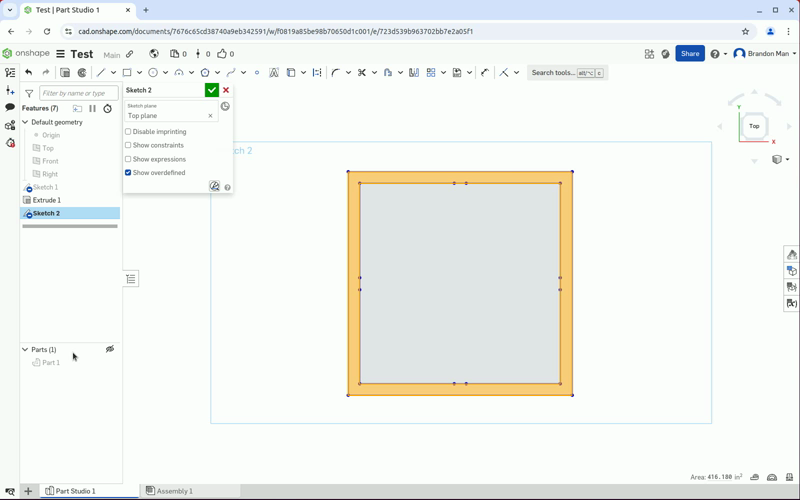
key(shift+e)
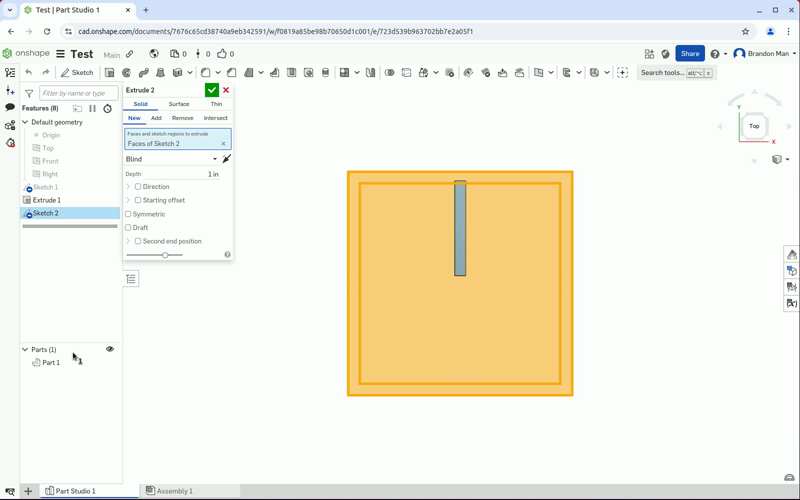
mouse_move(143, 106)
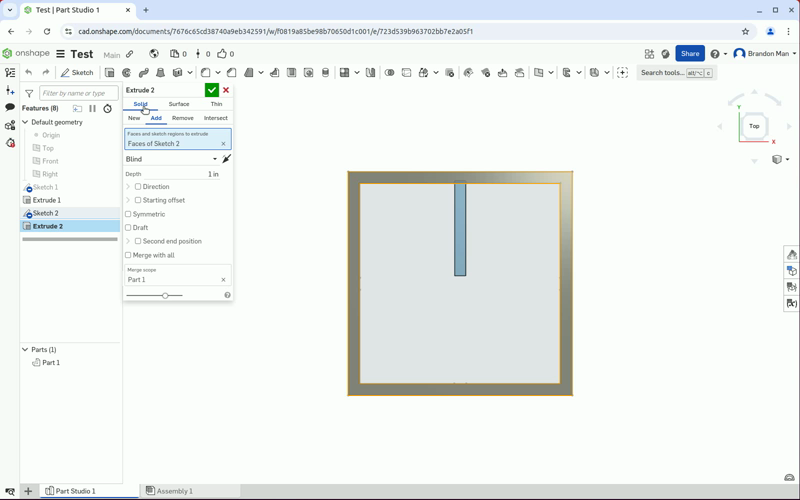
click(143, 106)
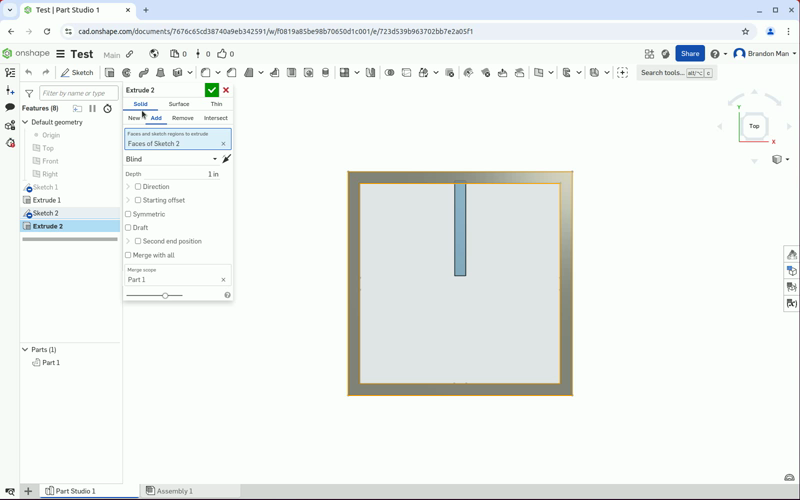
mouse_move(137, 120)
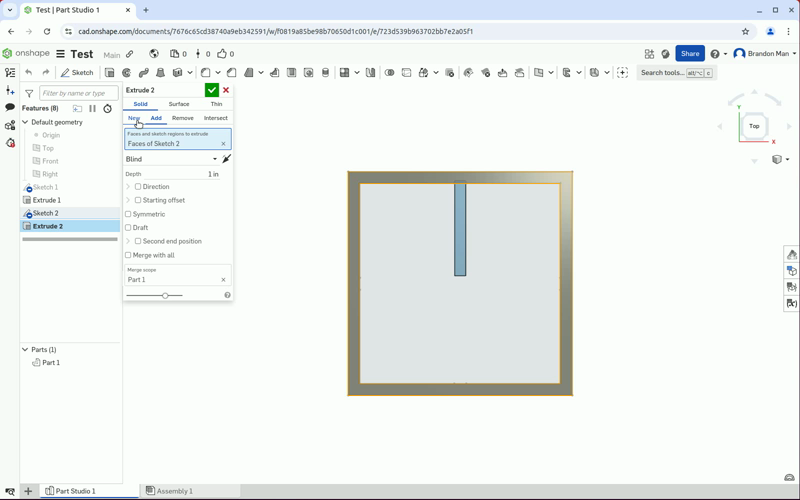
click(137, 120)
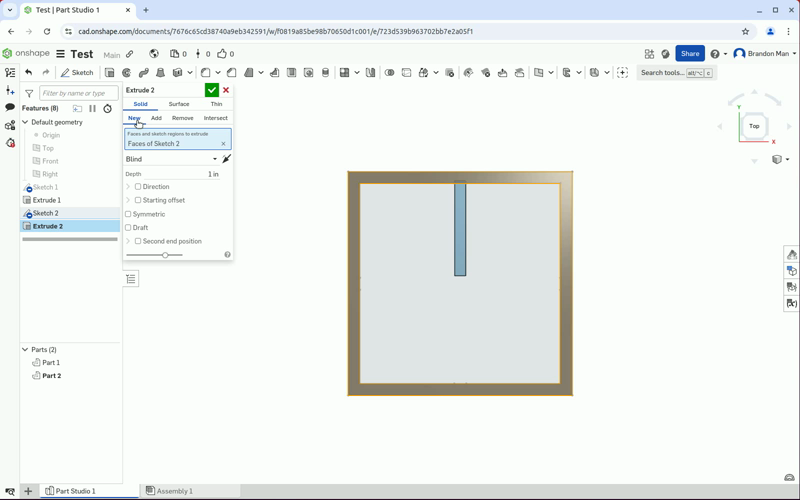
key(tab, 4)
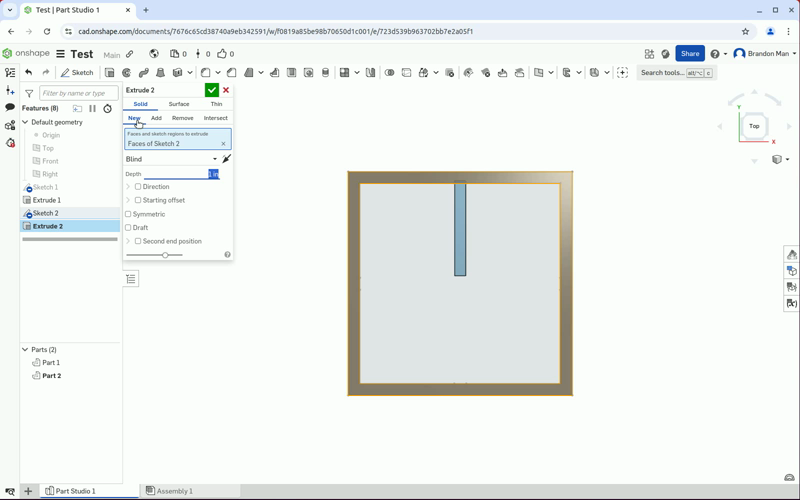
text(0.963)
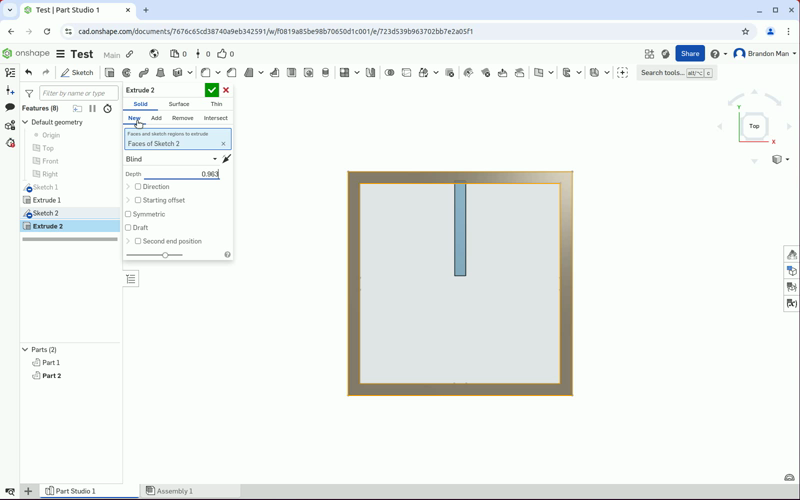
key(enter)
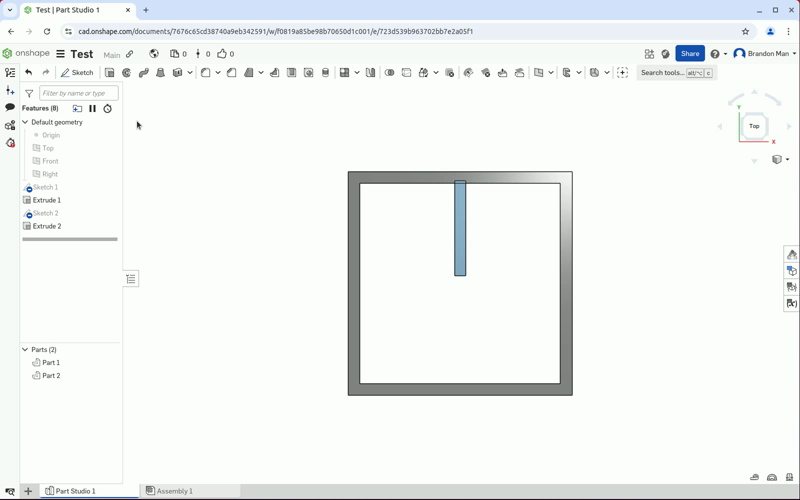
key(shift+h)
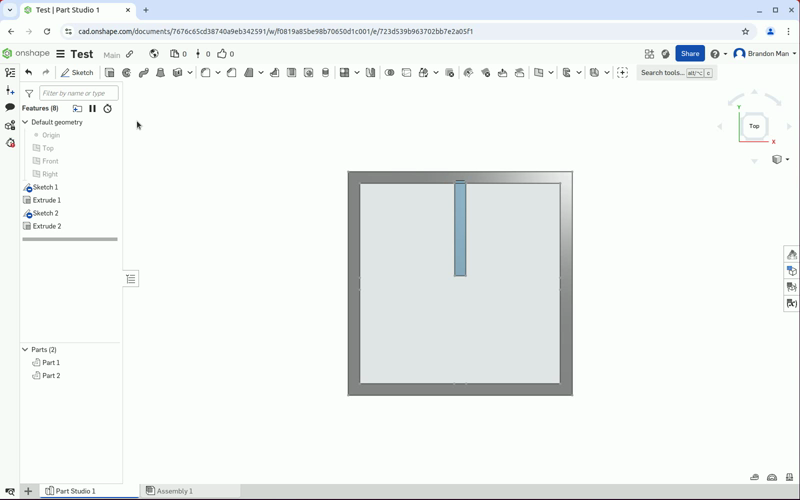
key(shift+h)
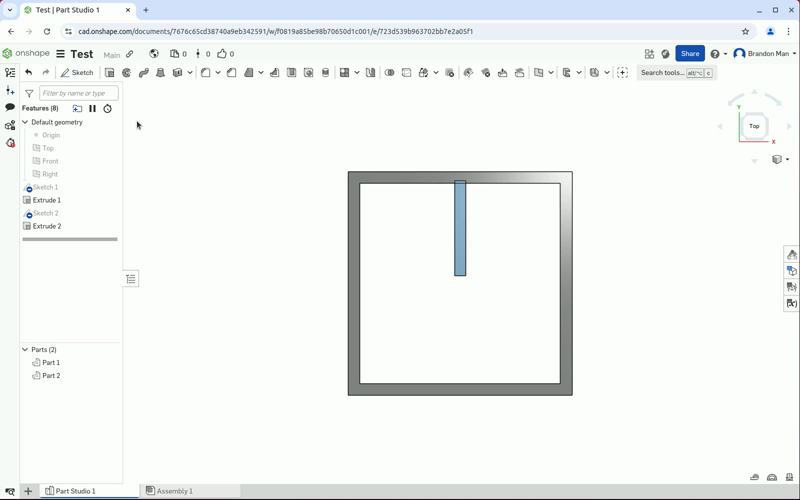
mouse_move(73, 189)
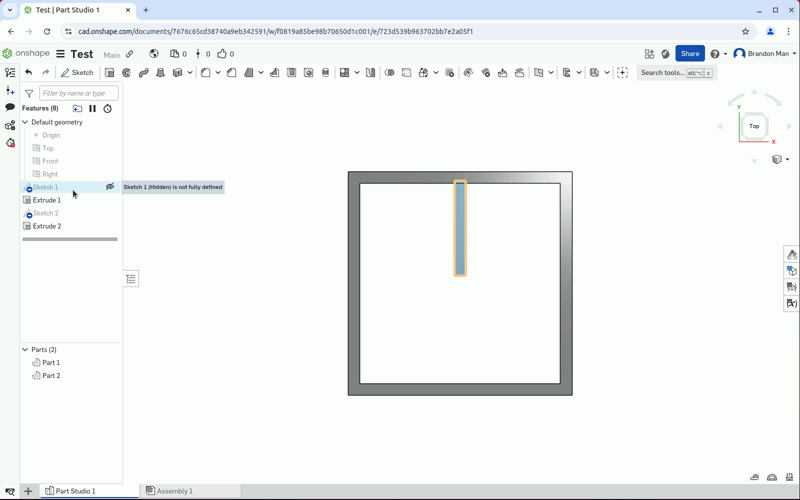
click(73, 189)
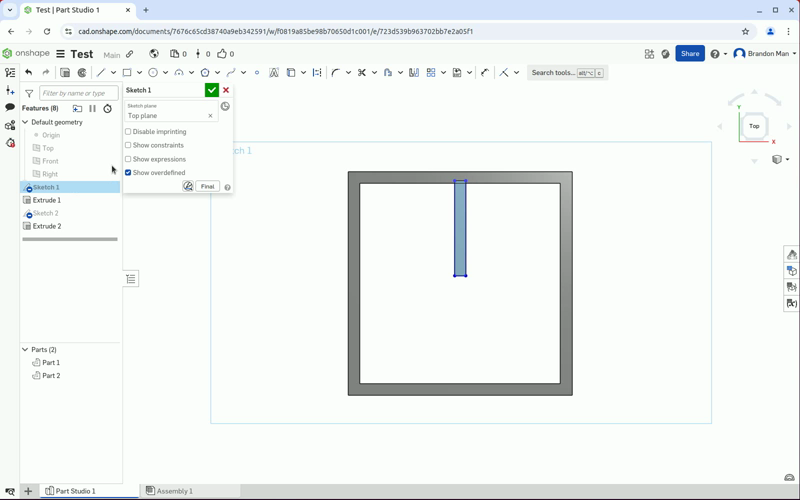
mouse_move(229, 92)
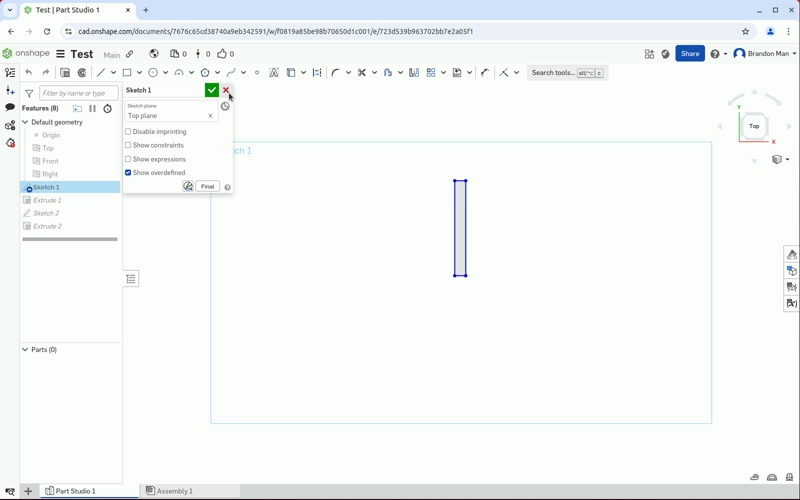
click(229, 92)
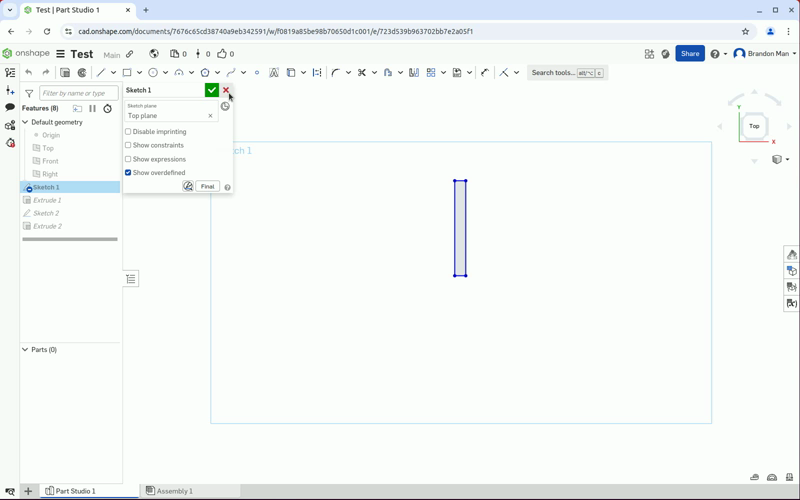
key(shift+s)
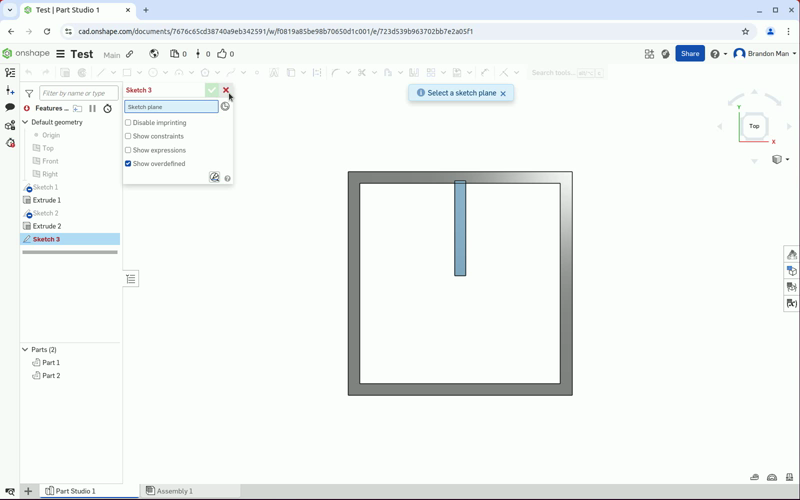
mouse_move(73, 150)
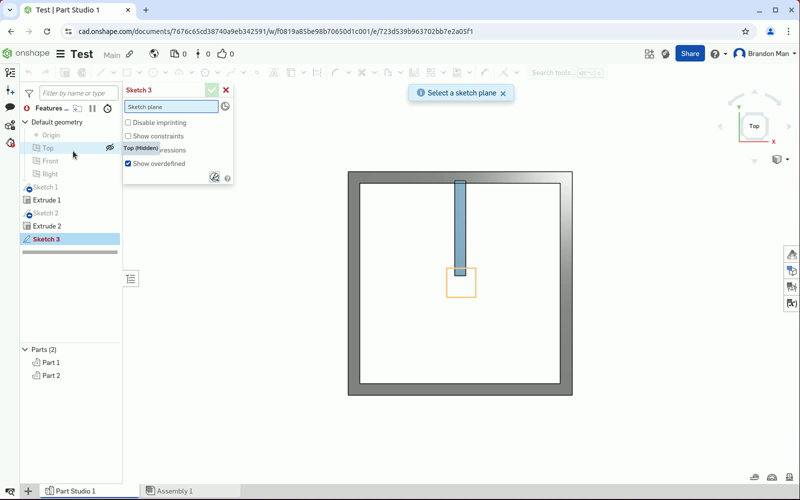
click(73, 150)
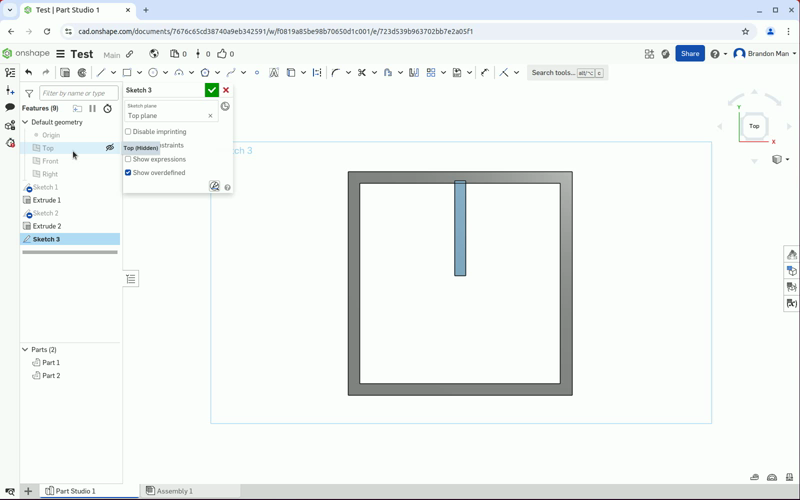
mouse_move(73, 352)
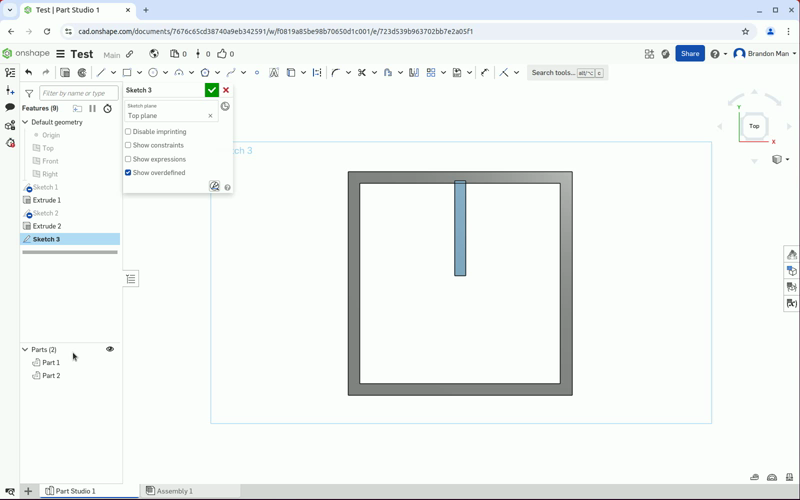
key(y)
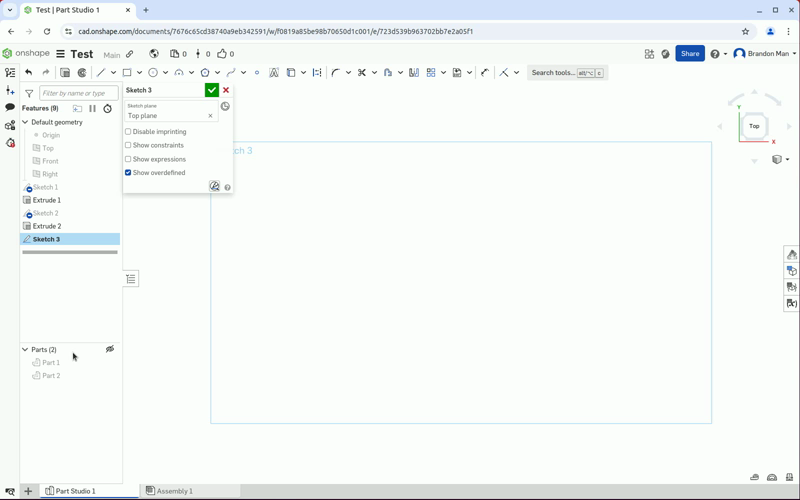
key(l)
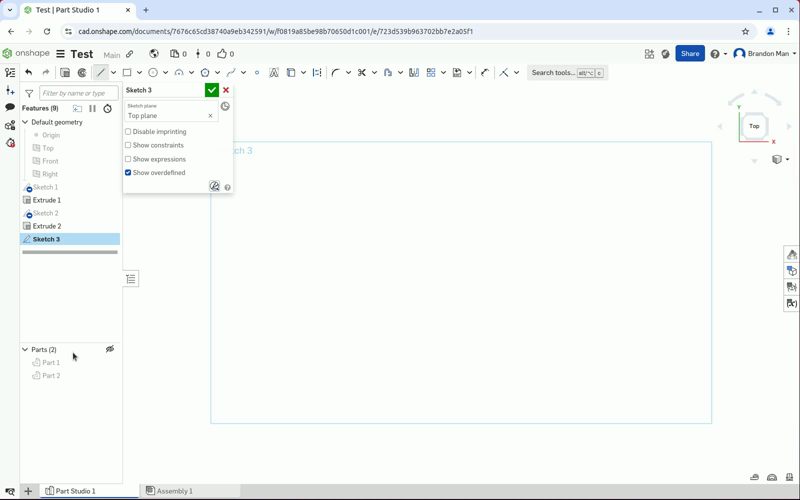
key_down(shift)
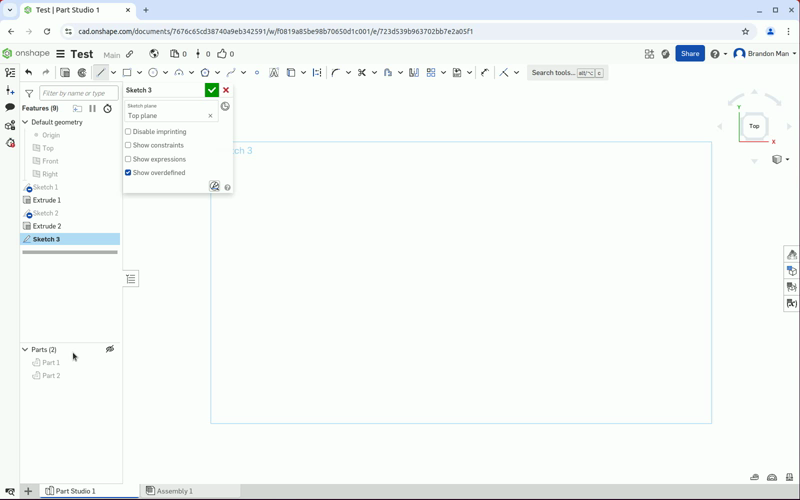
mouse_move(359, 290)
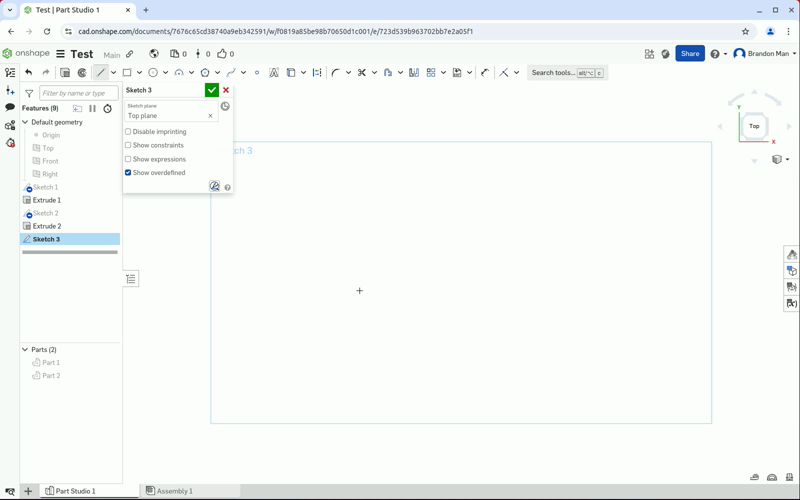
click(359, 290)
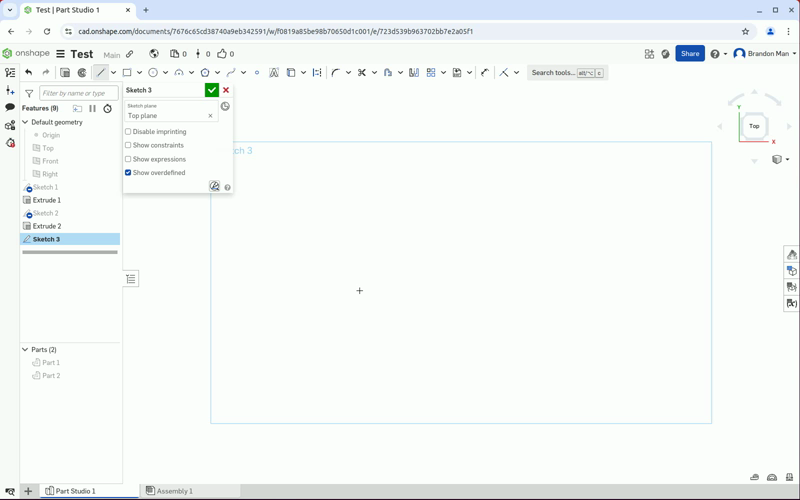
key_up(shift)
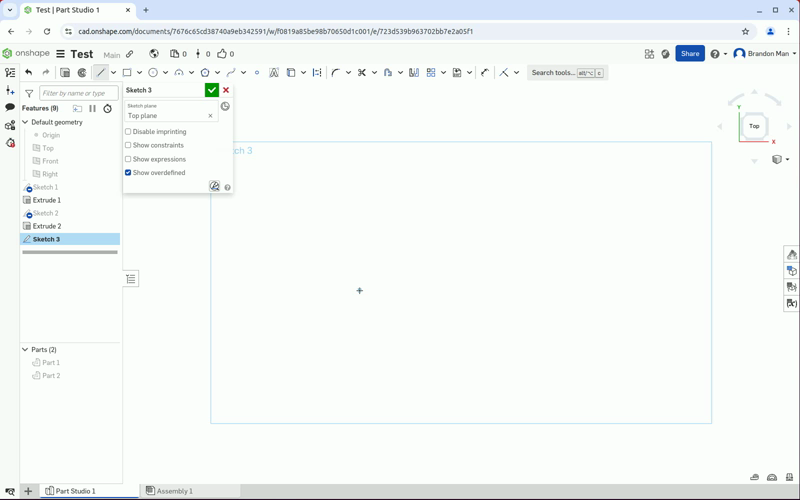
key_down(shift)
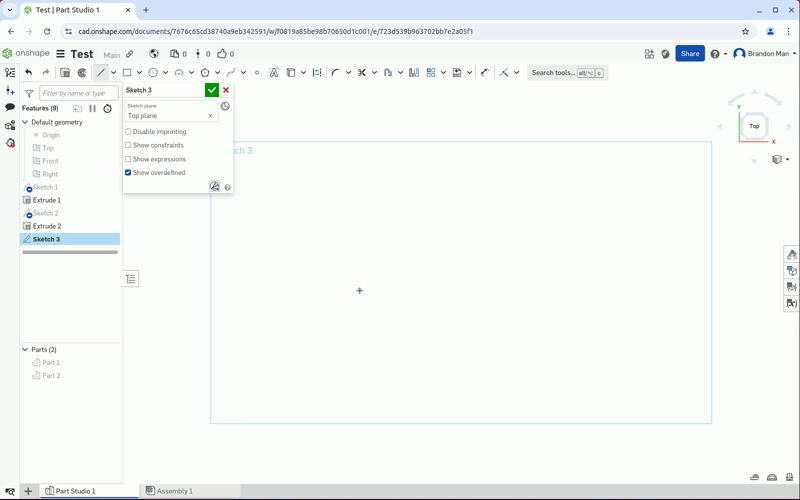
mouse_move(456, 290)
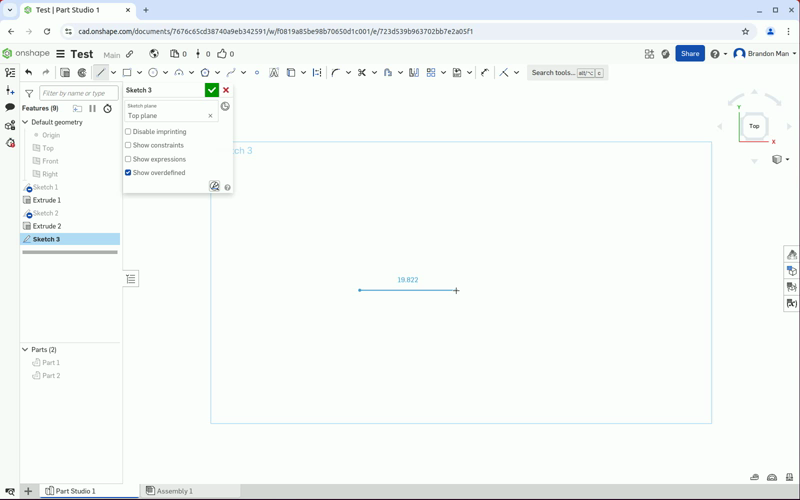
click(456, 290)
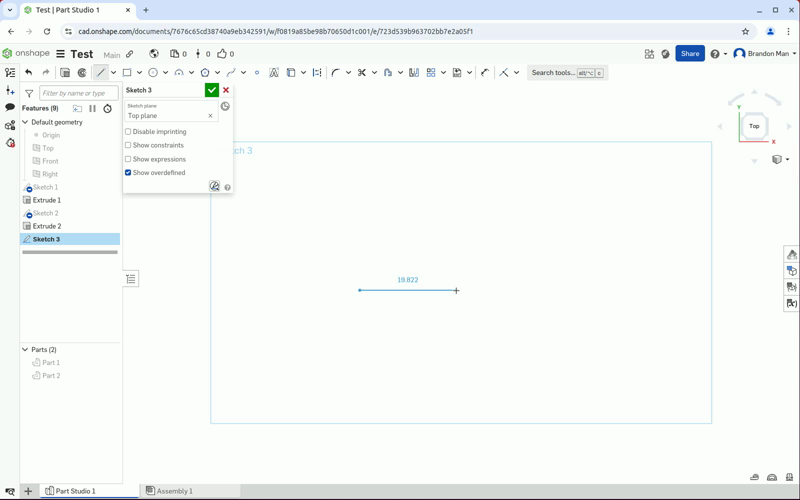
key_up(shift)
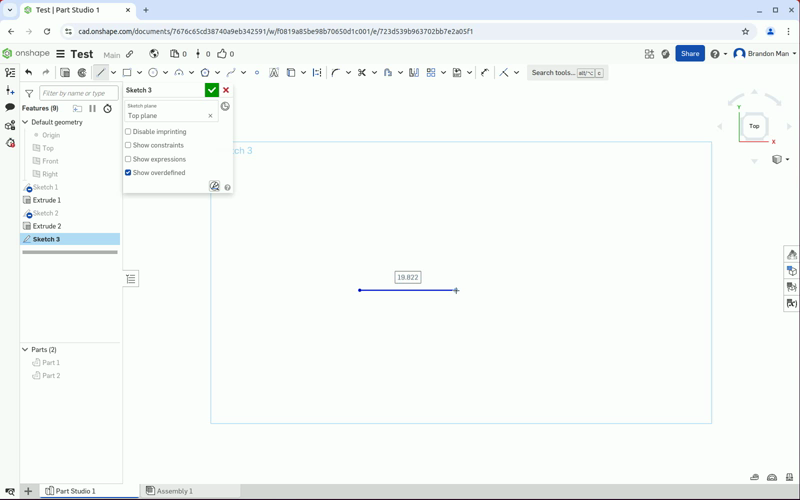
key_down(shift)
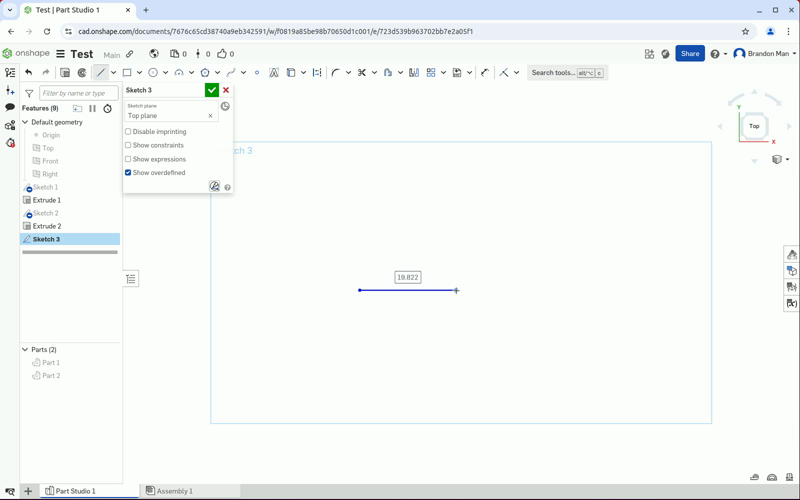
mouse_move(486, 290)
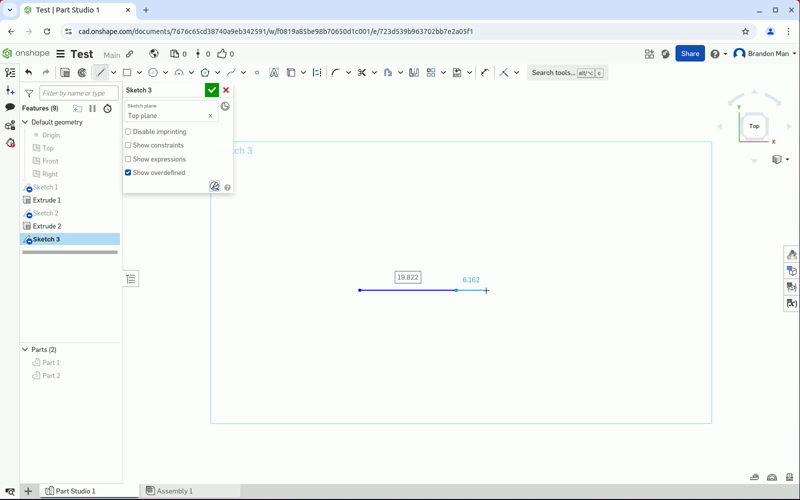
mouse_move(456, 276)
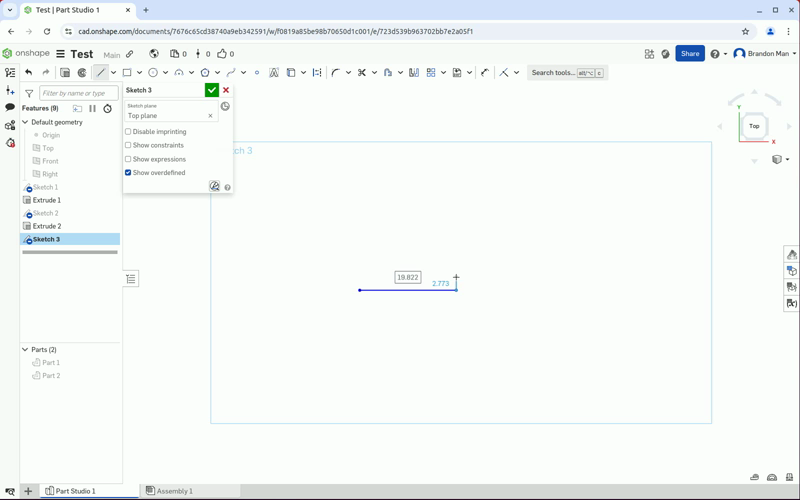
click(456, 276)
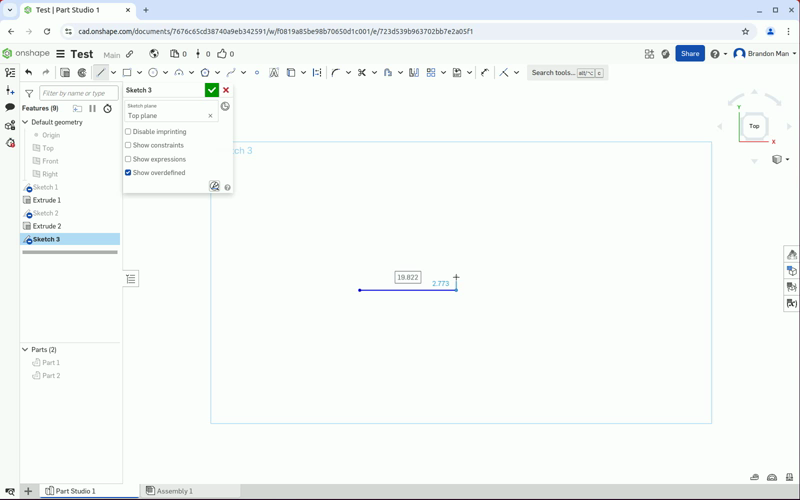
key_up(shift)
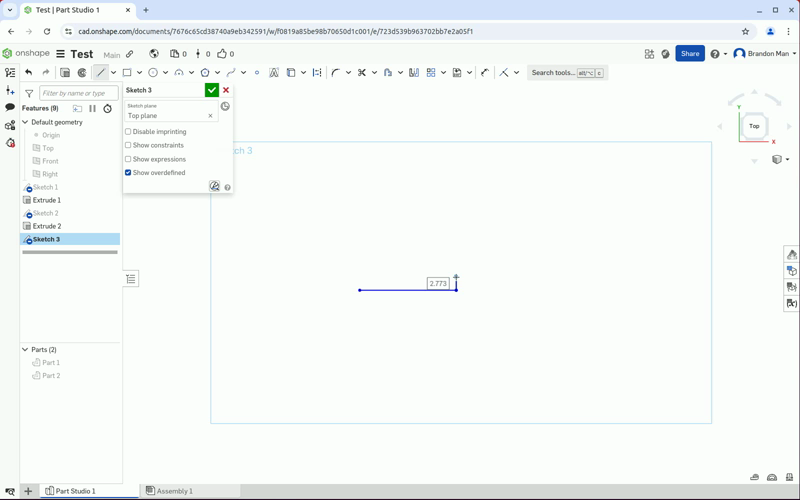
key_down(shift)
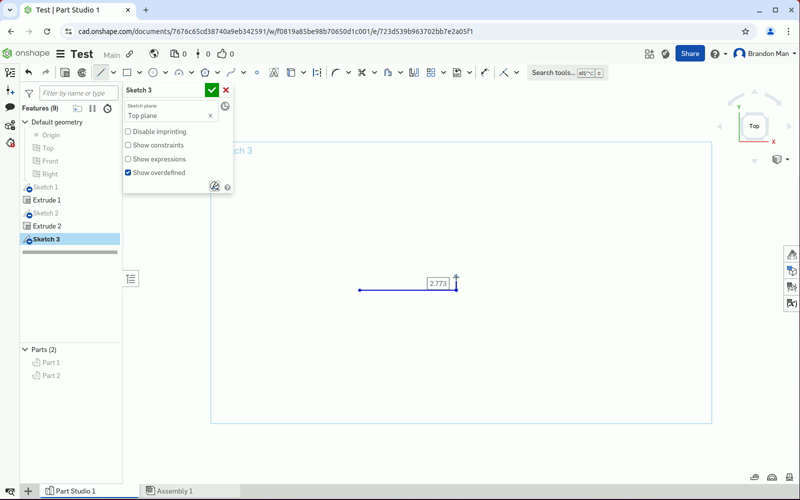
mouse_move(359, 276)
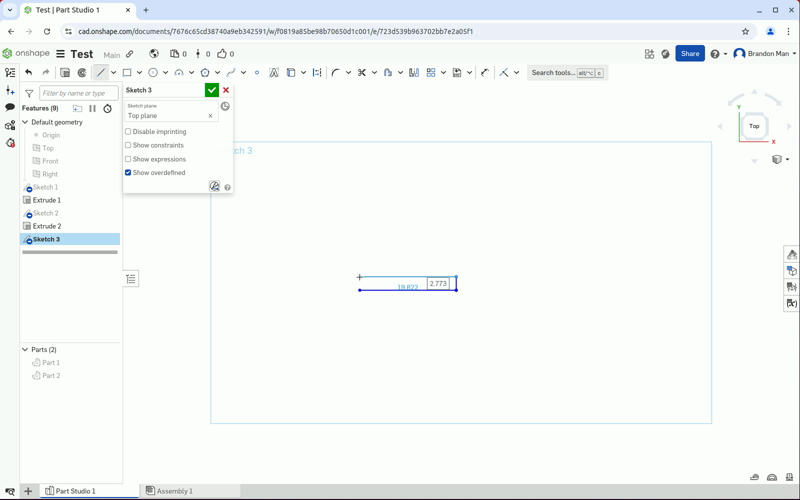
click(359, 276)
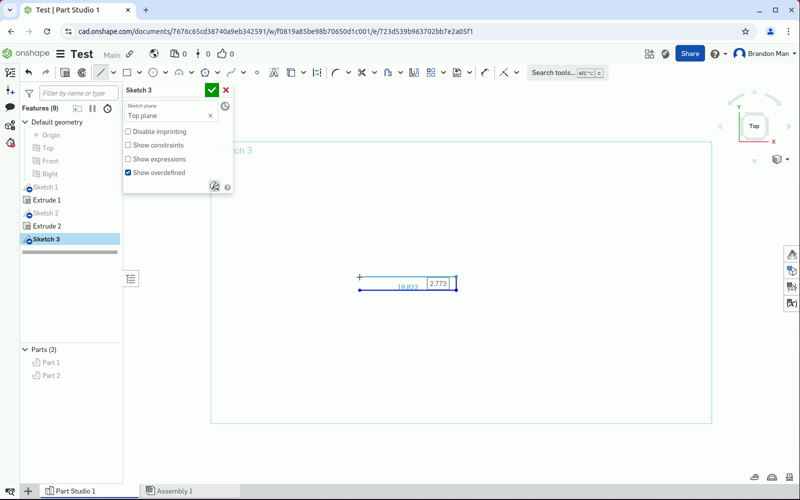
key_up(shift)
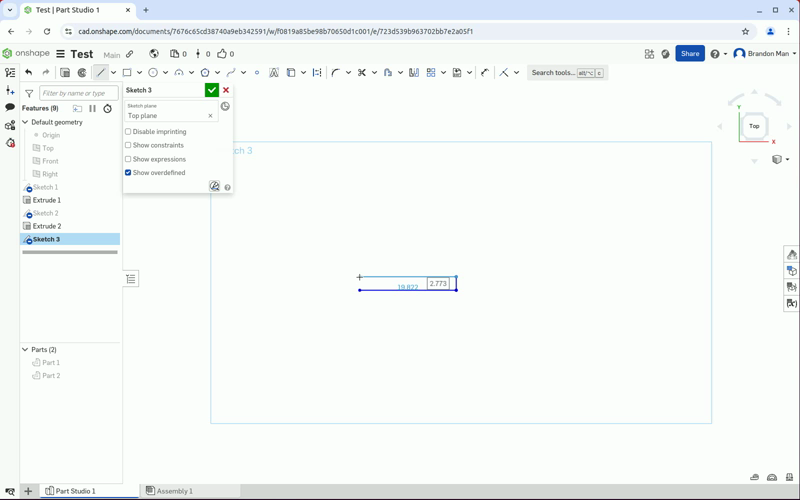
mouse_move(389, 276)
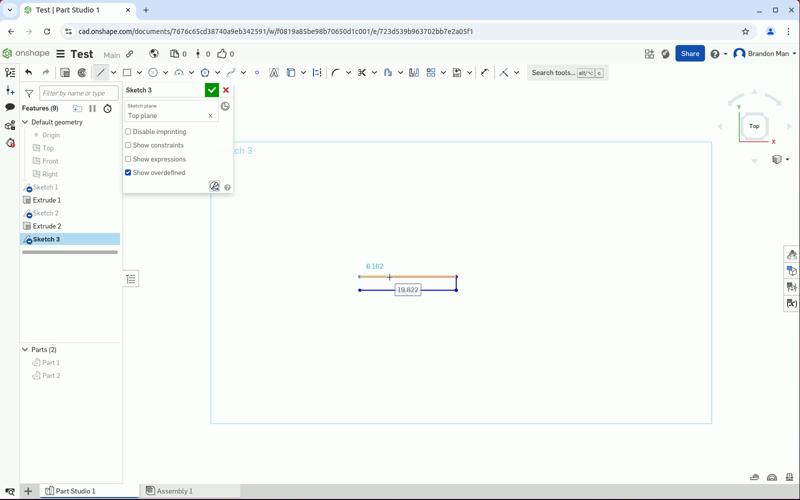
key_down(shift)
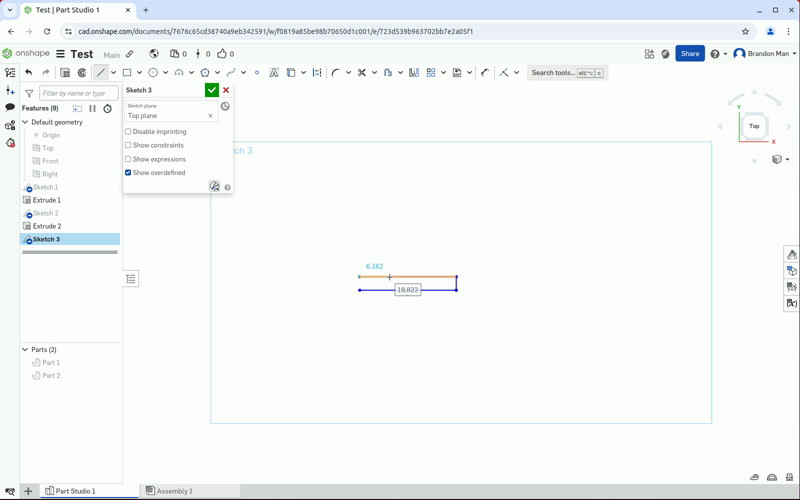
mouse_move(359, 290)
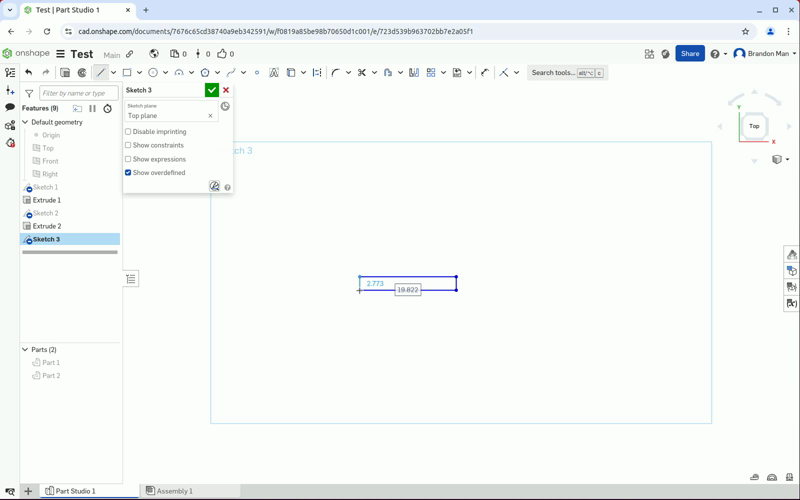
key_up(shift)
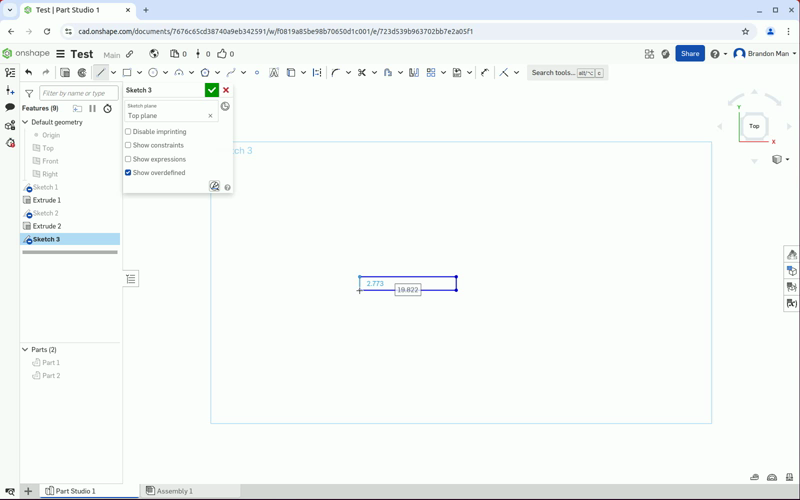
click(359, 290)
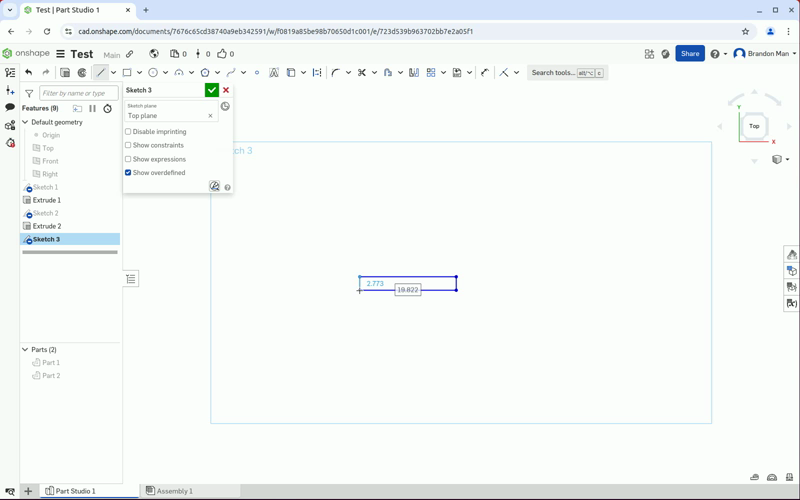
key(esc)
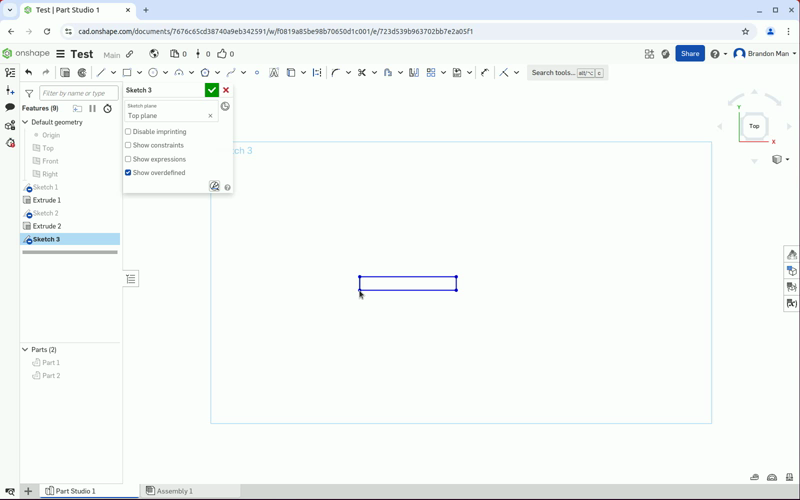
mouse_move(424, 287)
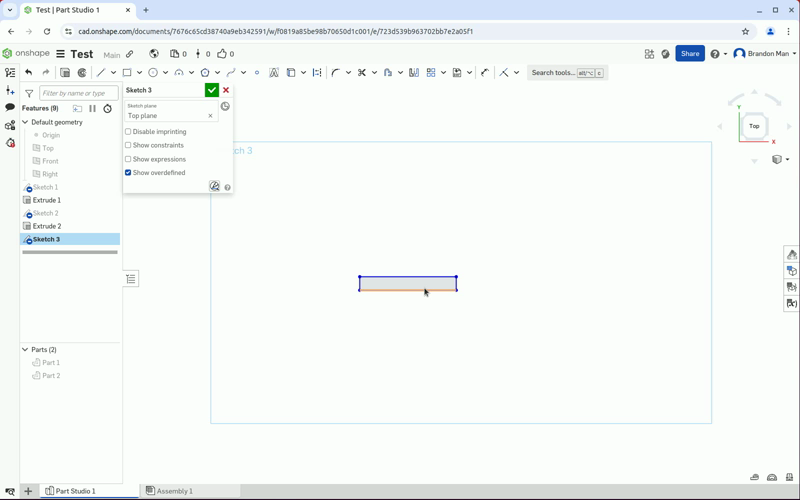
scroll(6)
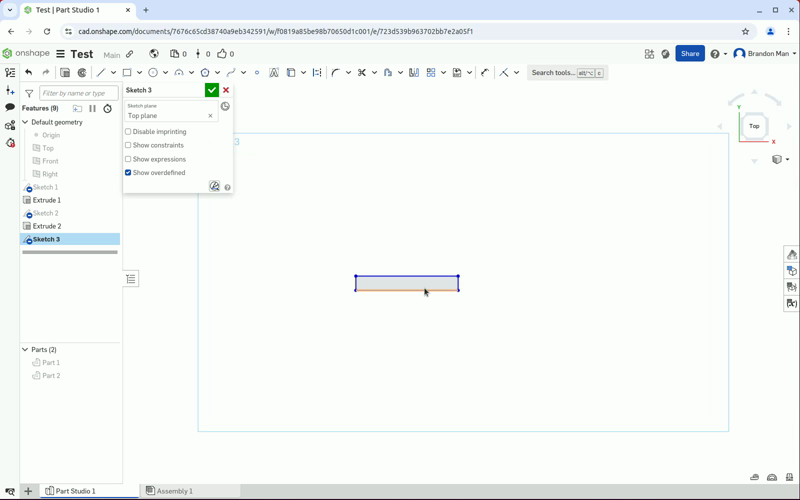
scroll(6)
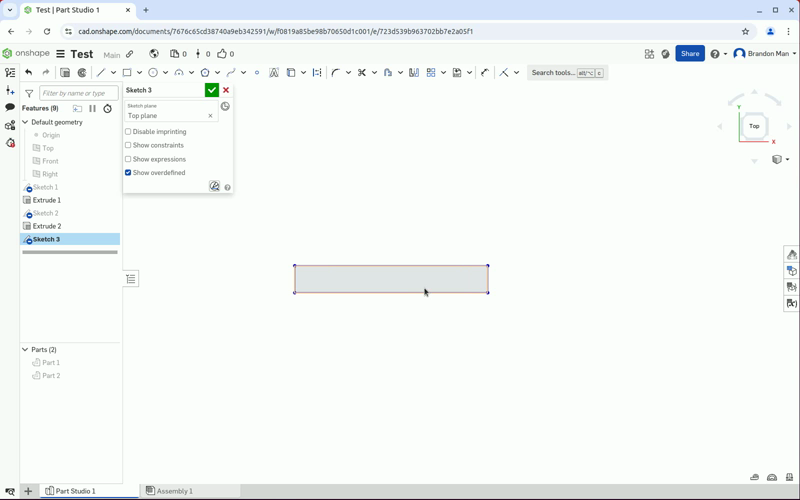
scroll(6)
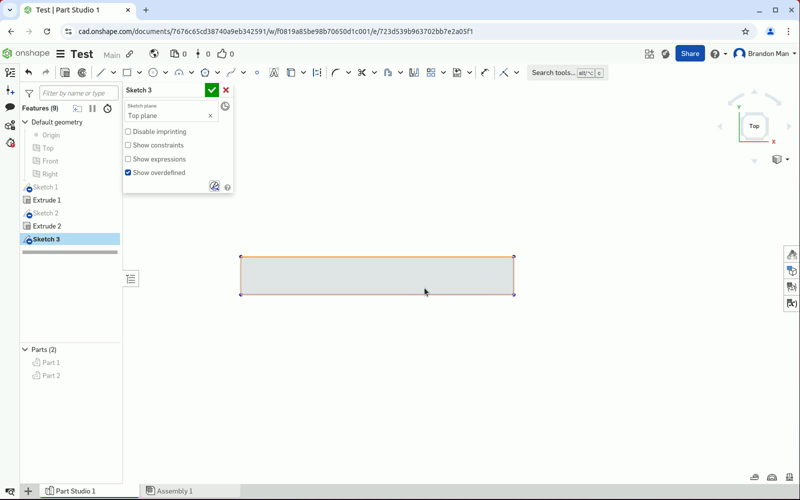
scroll(6)
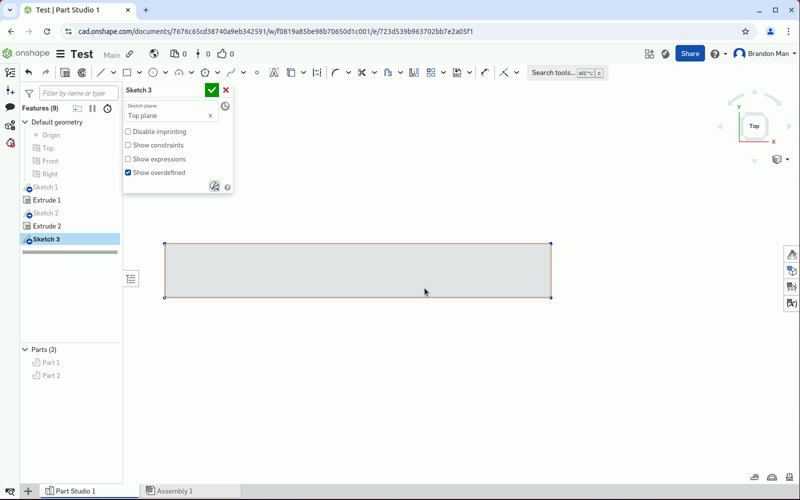
scroll(6)
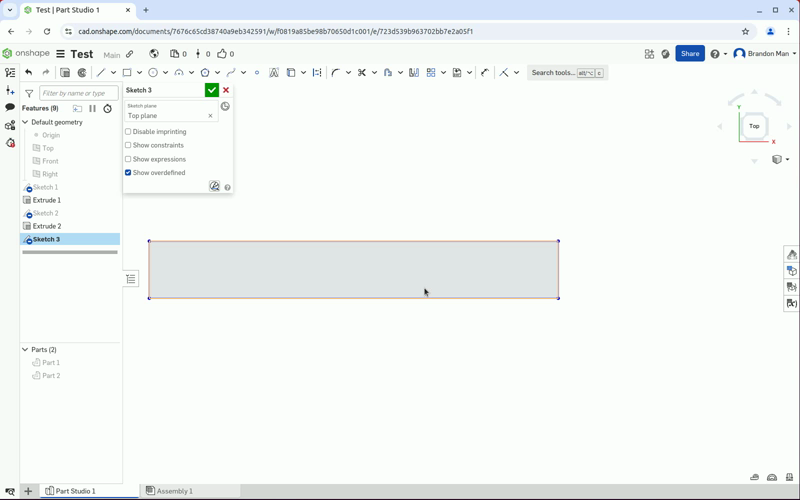
scroll(6)
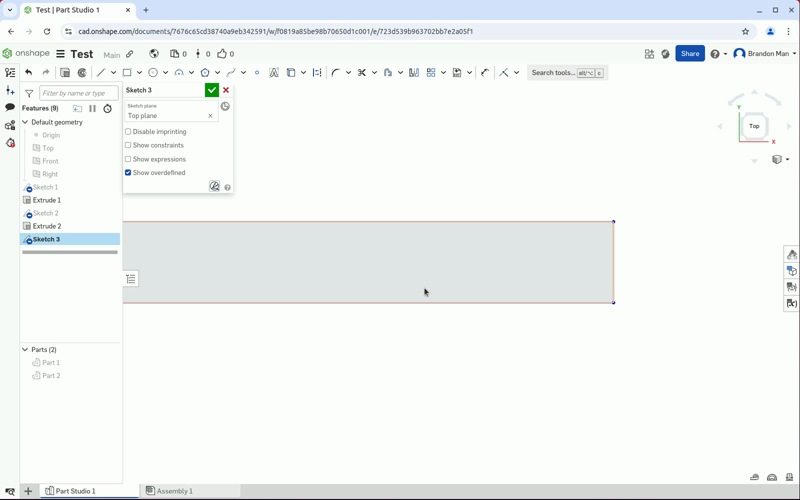
scroll(6)
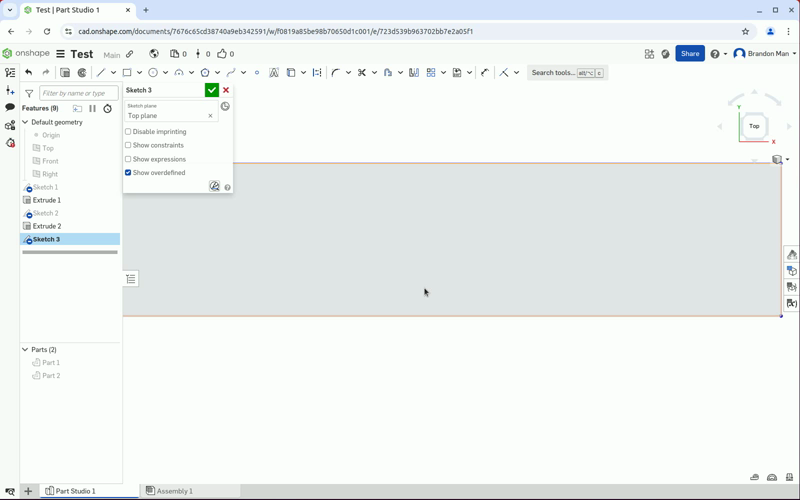
click(424, 287)
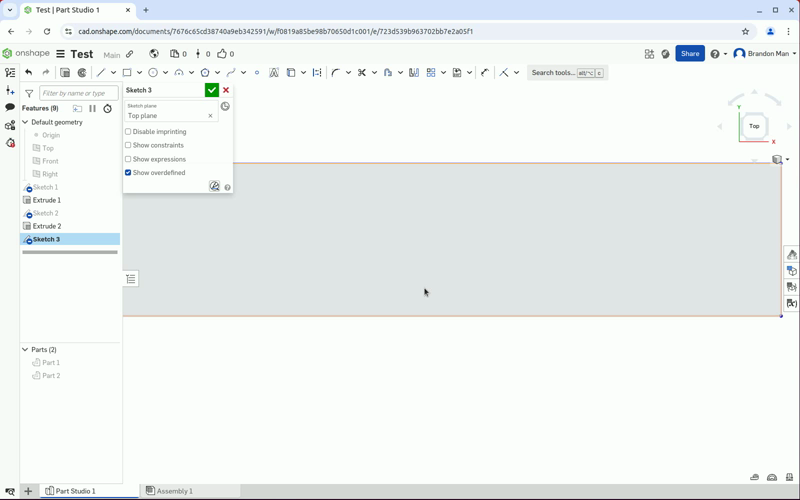
scroll(-6)
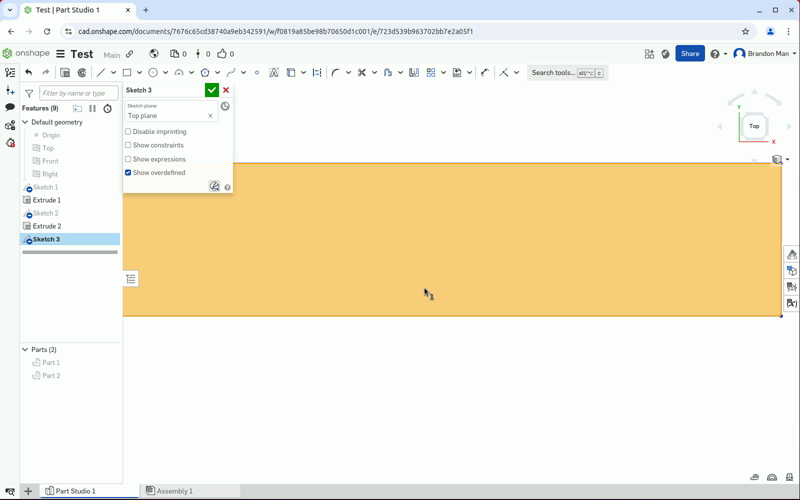
scroll(-6)
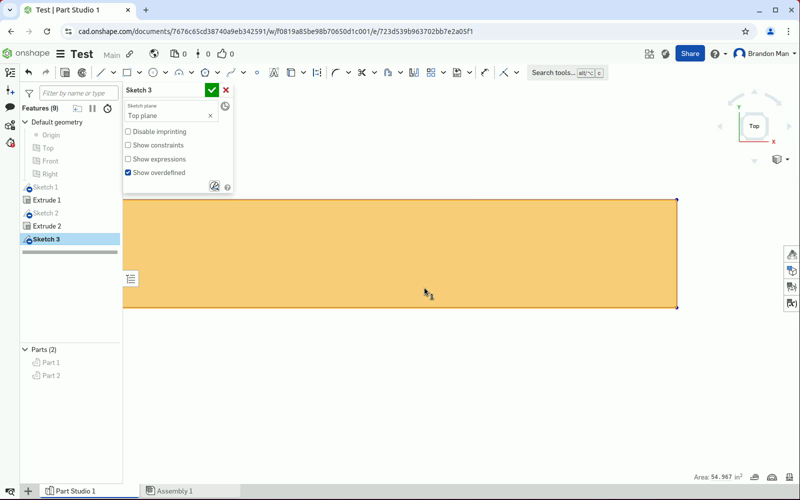
scroll(-6)
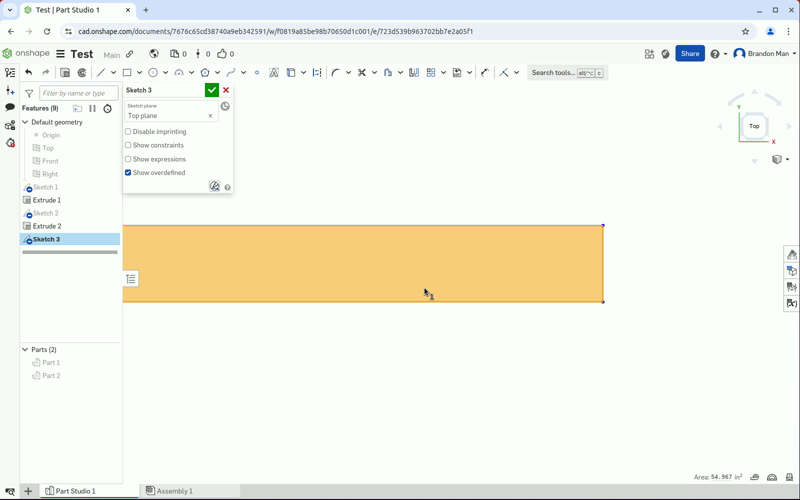
scroll(-6)
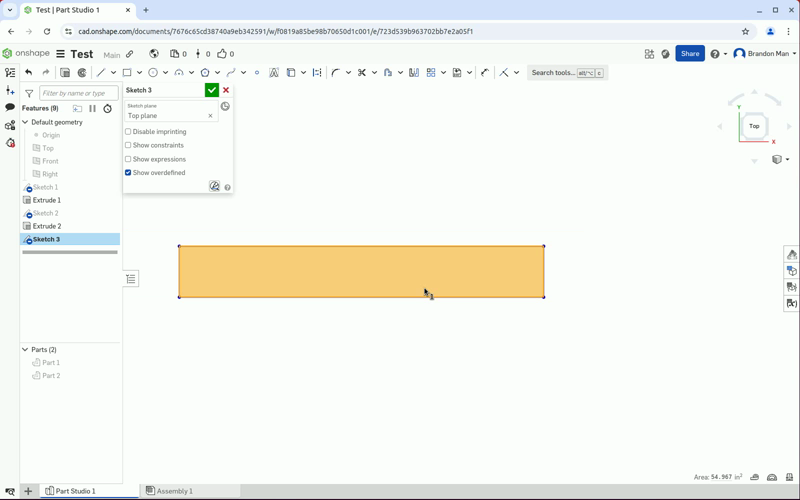
scroll(-6)
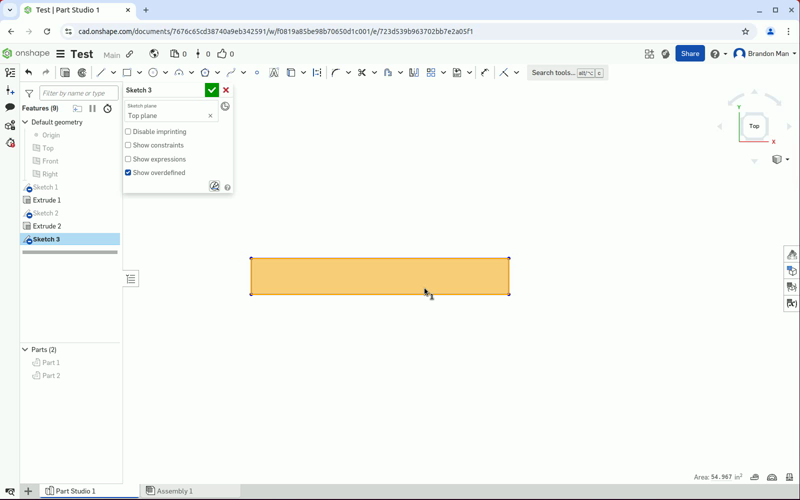
scroll(-6)
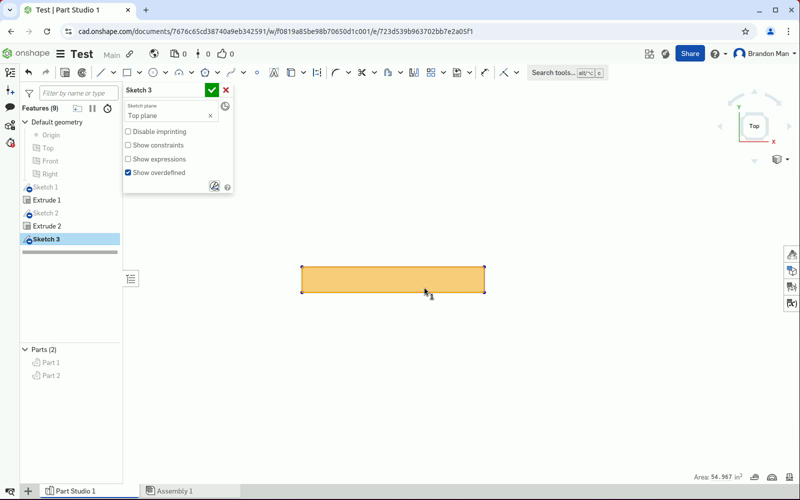
scroll(-6)
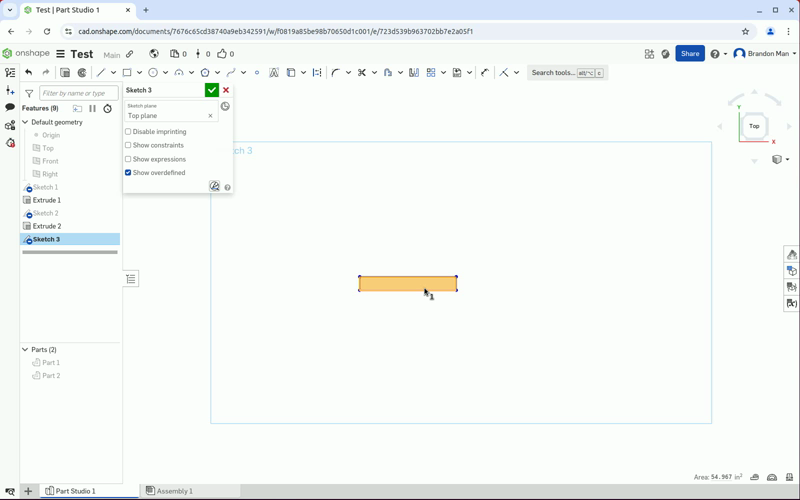
mouse_move(73, 352)
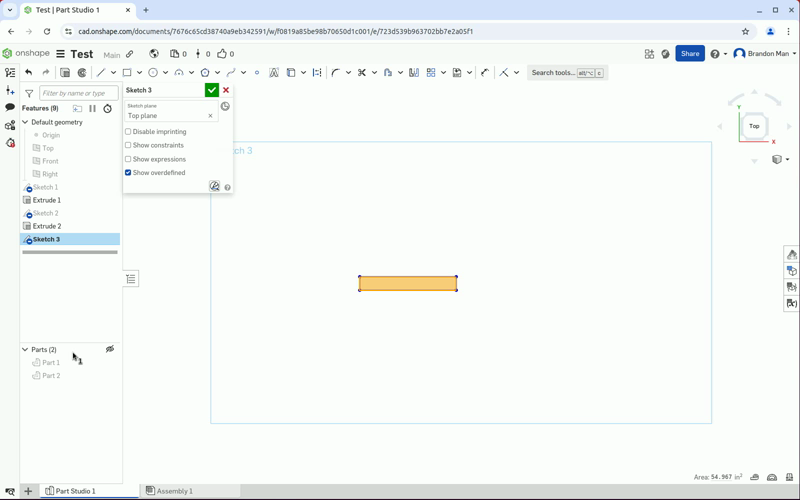
key(shift+y)
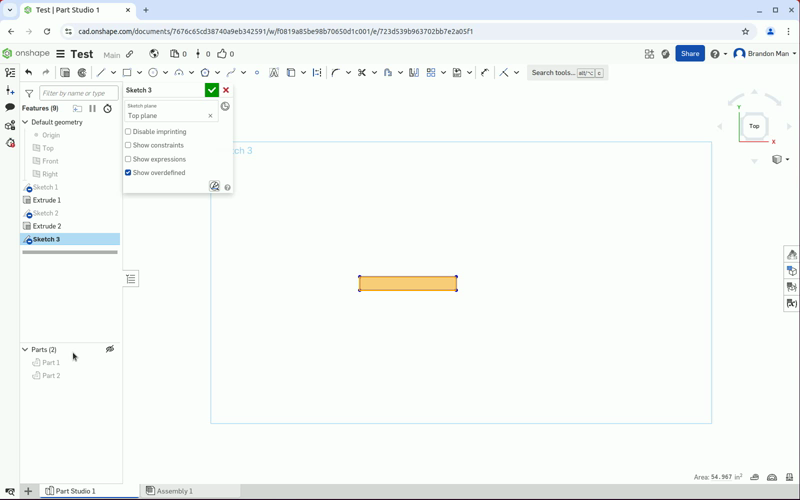
key(shift+e)
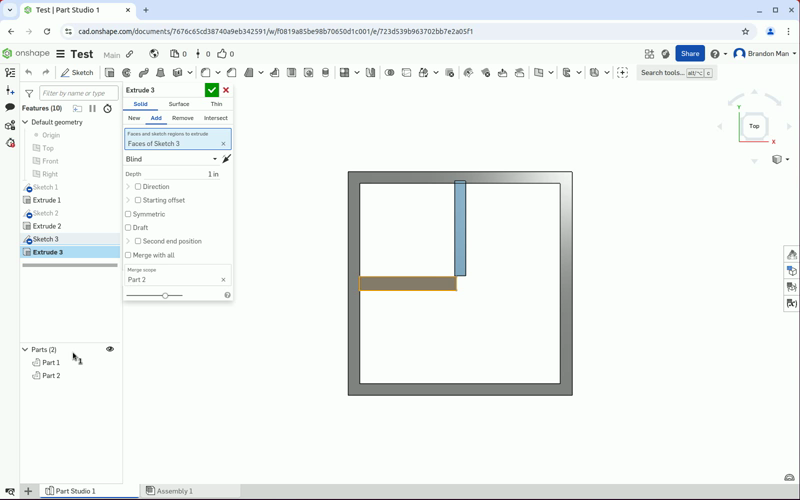
mouse_move(143, 106)
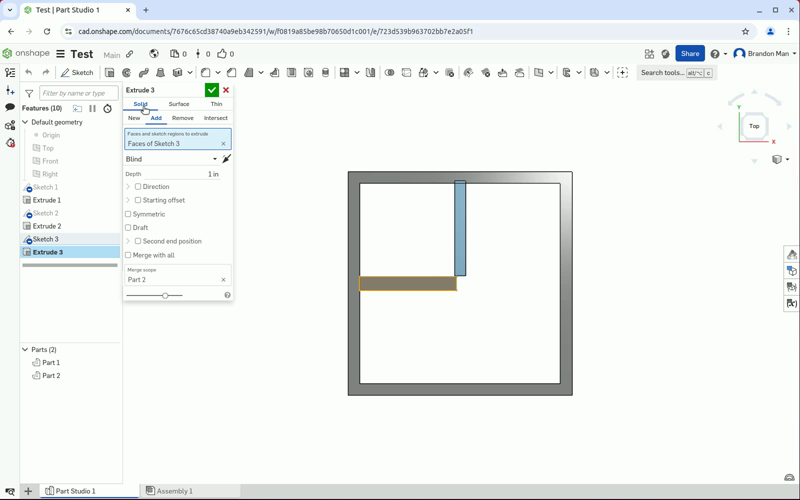
click(143, 106)
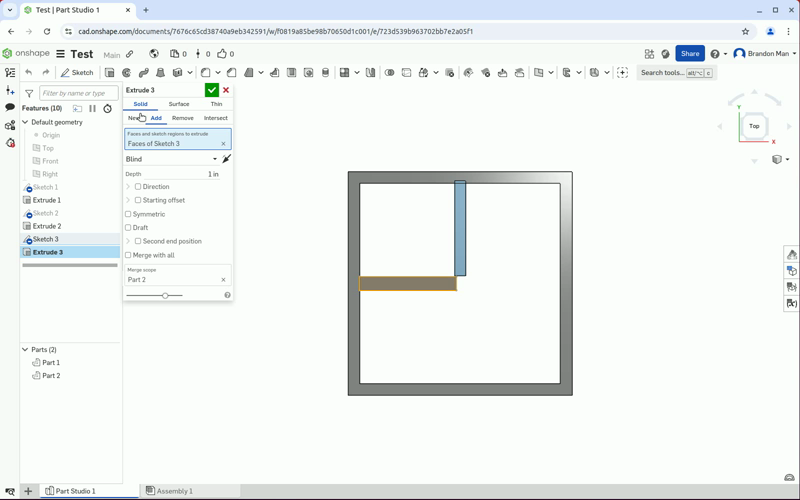
mouse_move(137, 120)
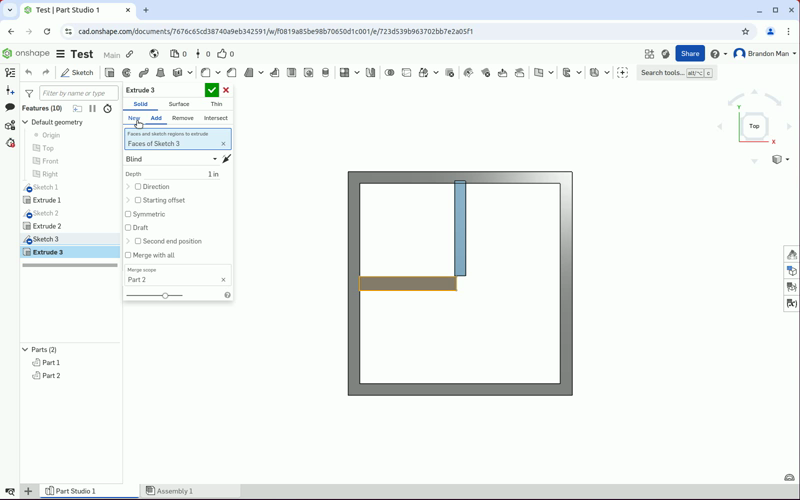
click(137, 120)
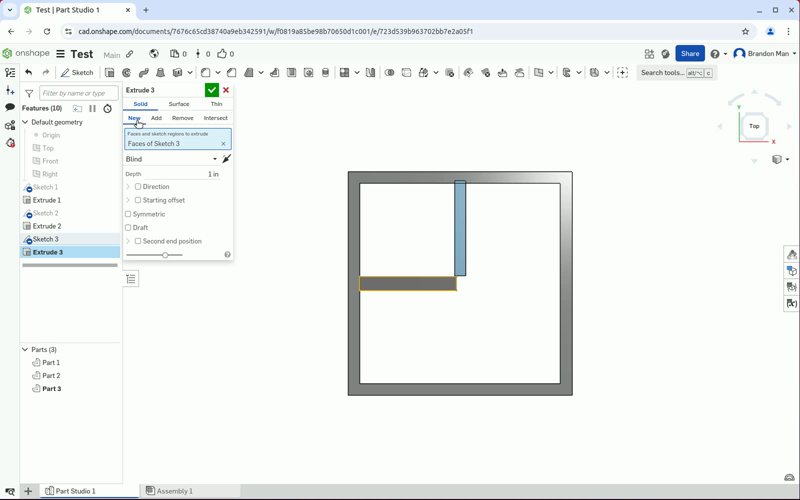
key(tab, 4)
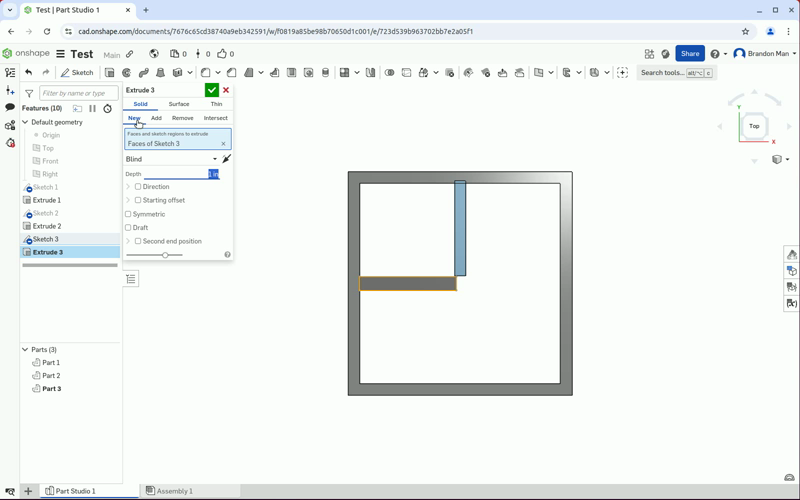
text(0.963)
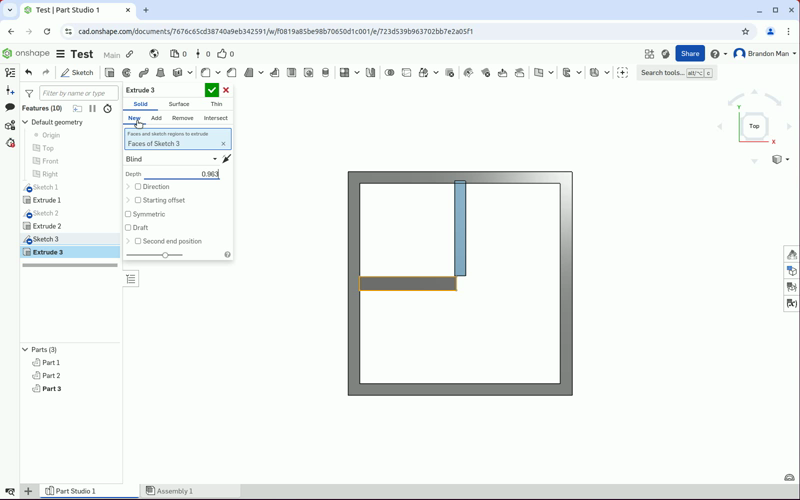
key(enter)
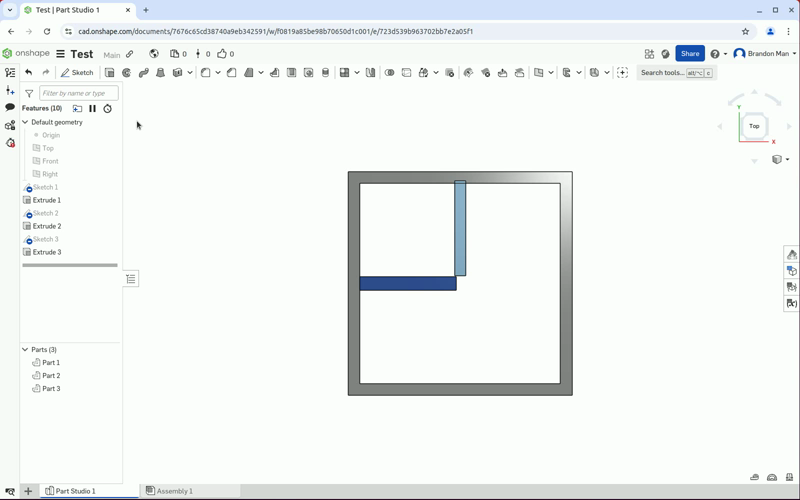
key(shift+h)
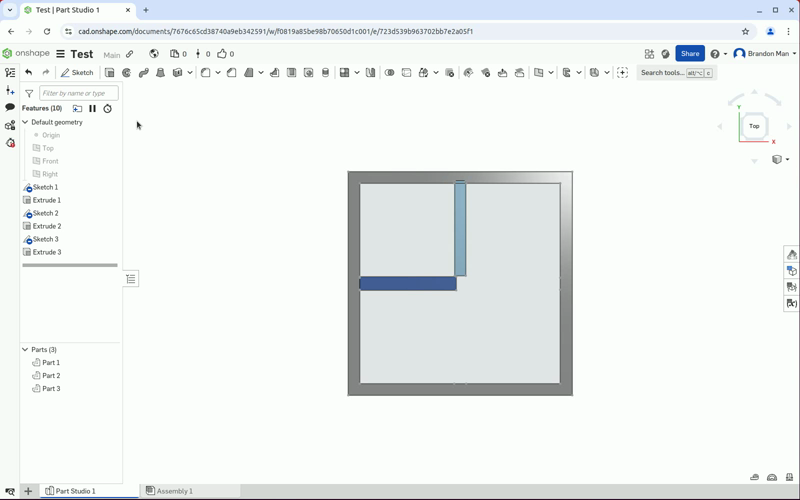
key(shift+h)
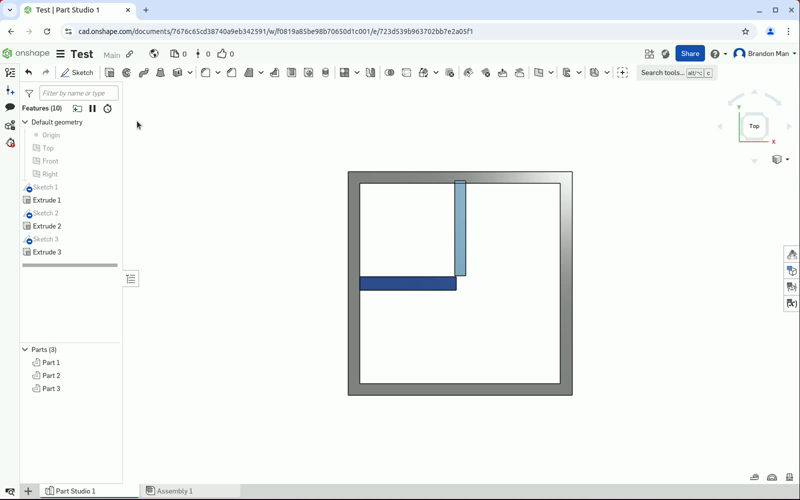
mouse_move(73, 189)
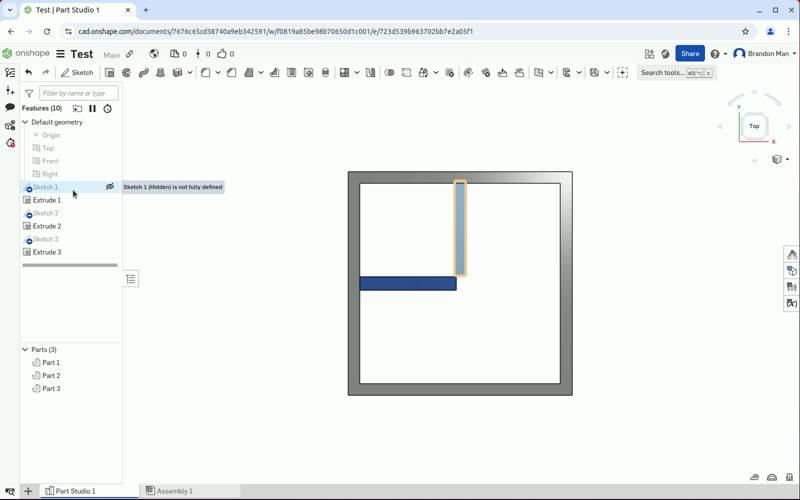
click(73, 189)
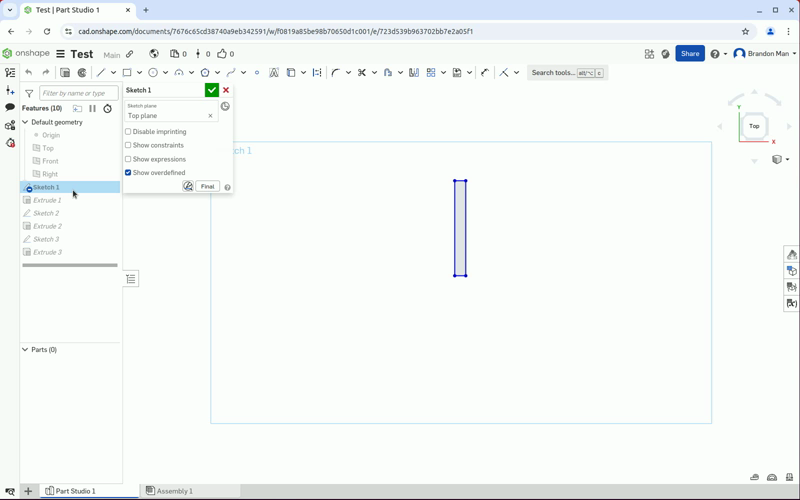
mouse_move(229, 92)
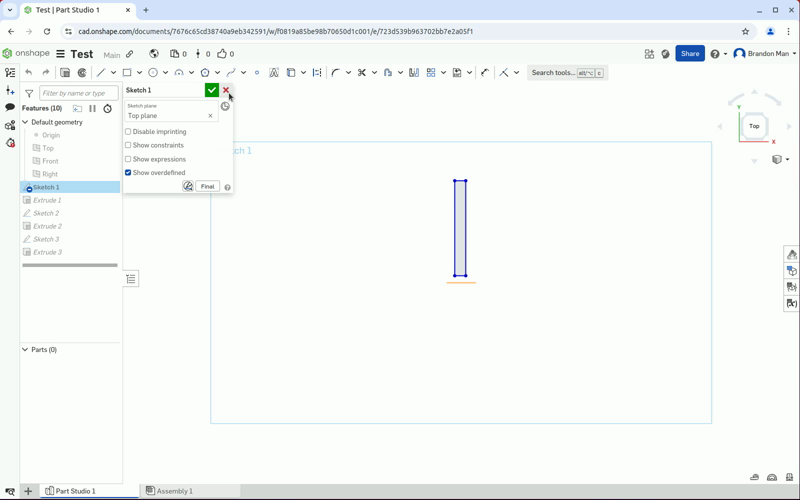
click(229, 92)
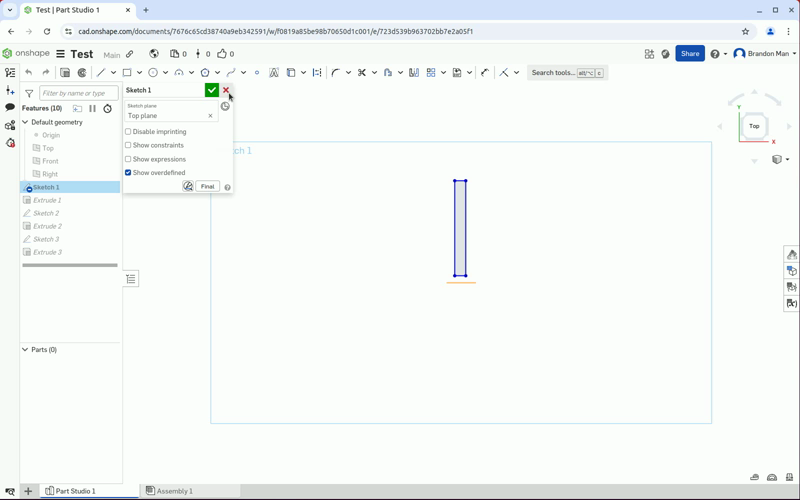
key(shift+s)
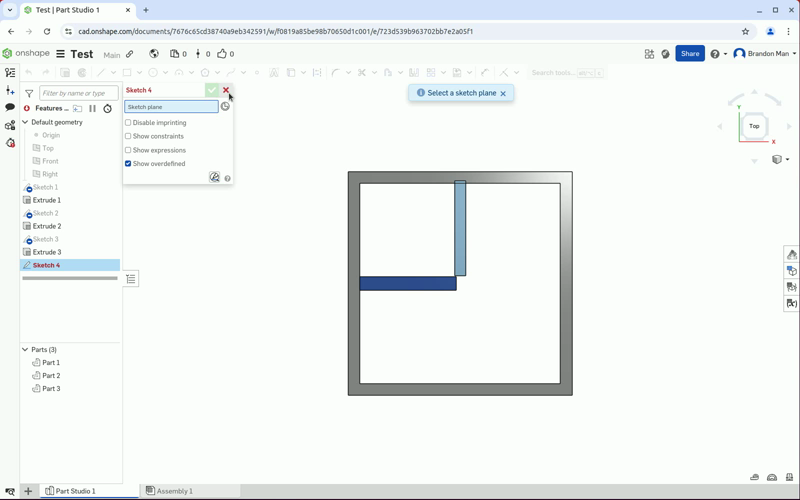
mouse_move(73, 150)
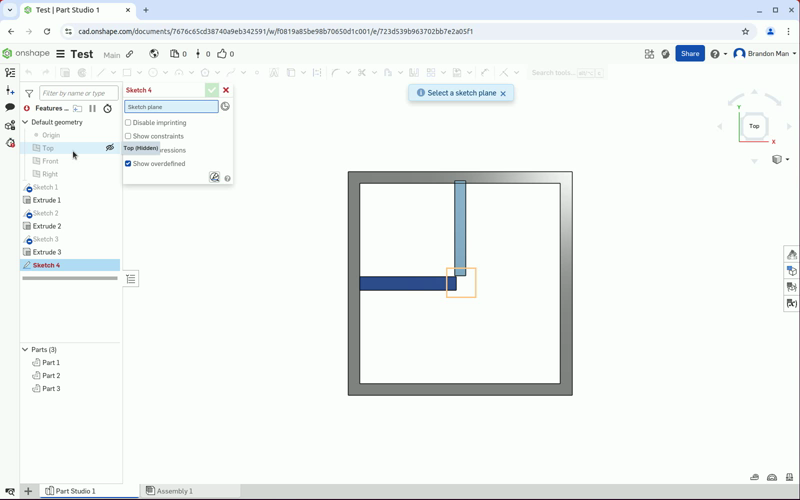
click(73, 150)
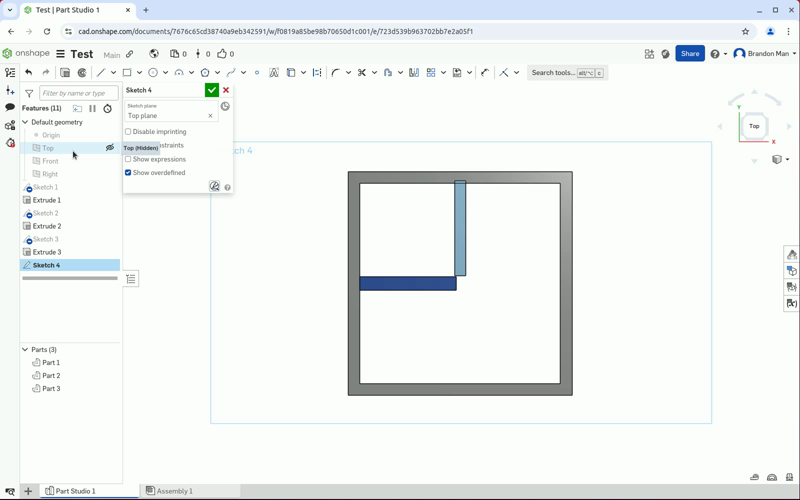
mouse_move(73, 352)
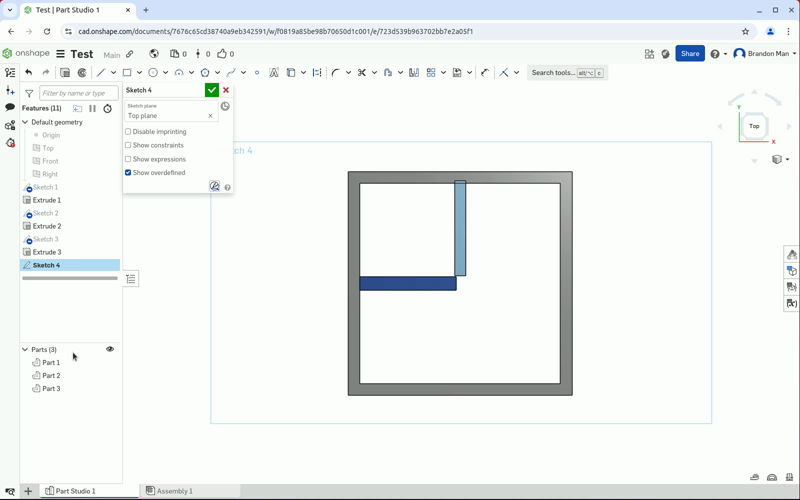
key(y)
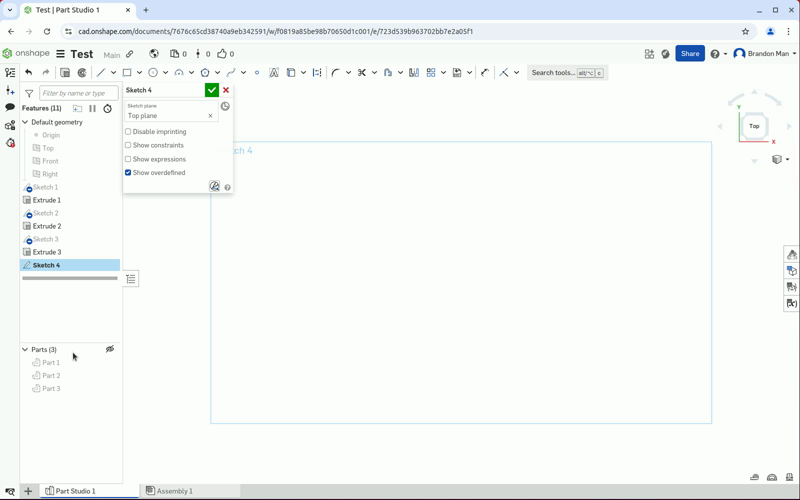
key(l)
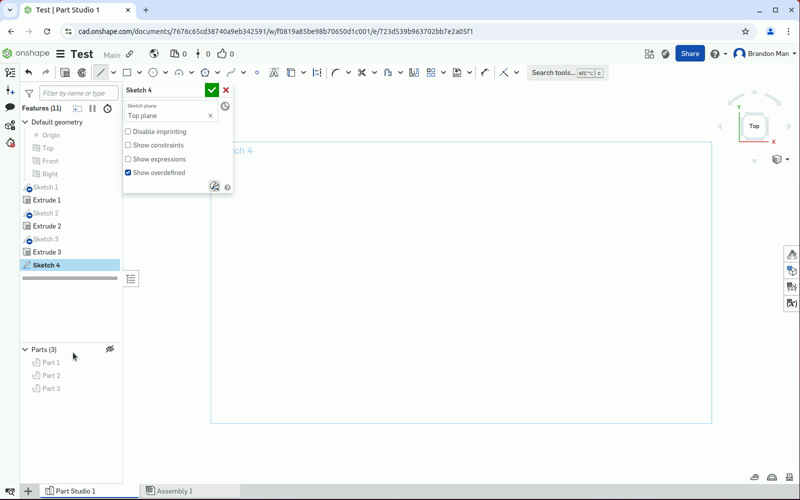
key_down(shift)
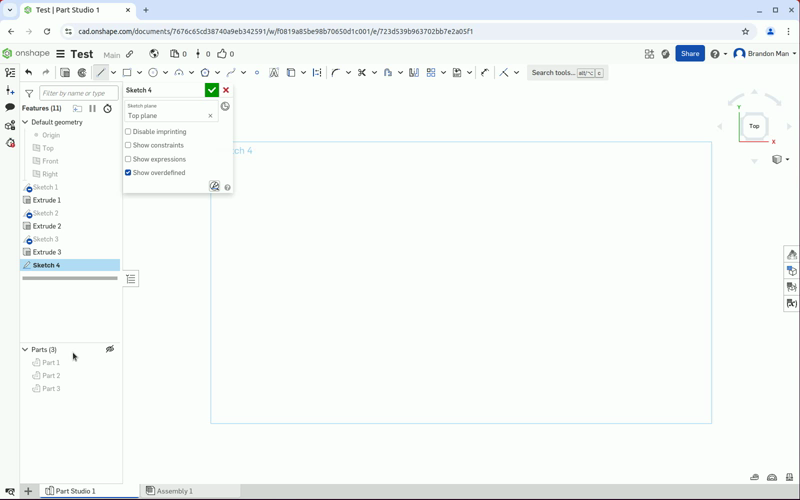
mouse_move(466, 290)
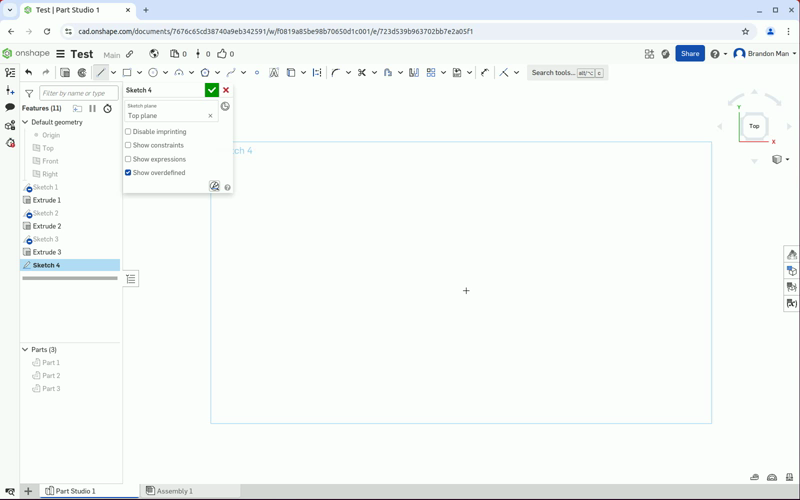
click(466, 290)
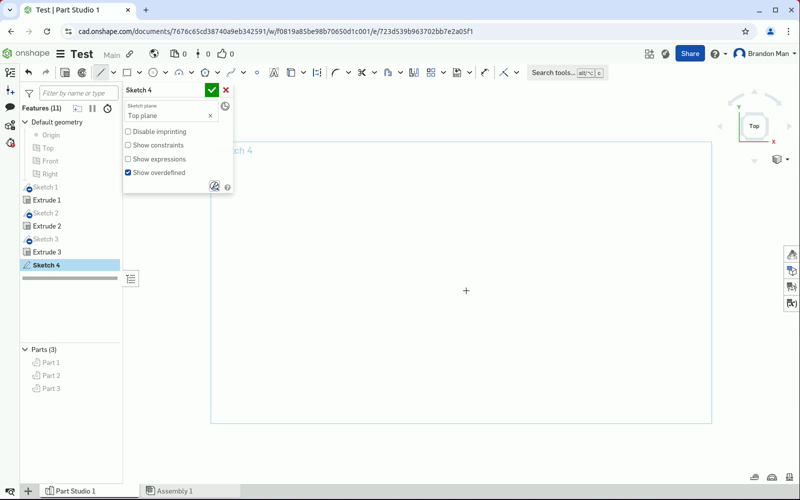
key_up(shift)
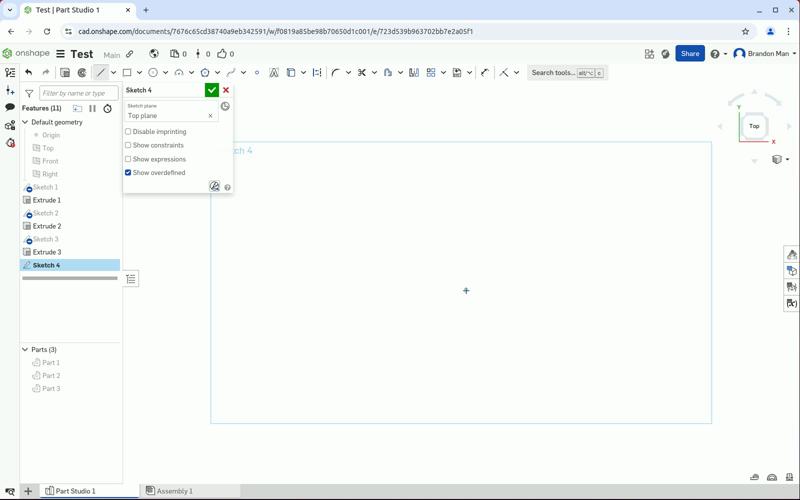
key_down(shift)
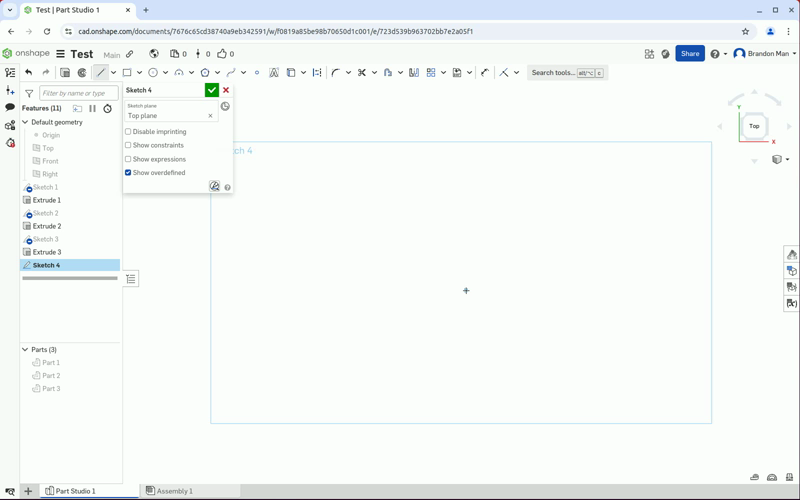
mouse_move(562, 290)
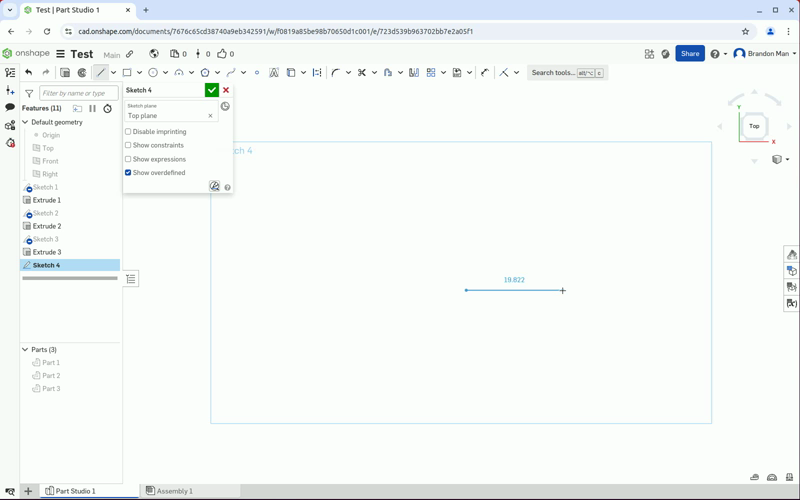
click(562, 290)
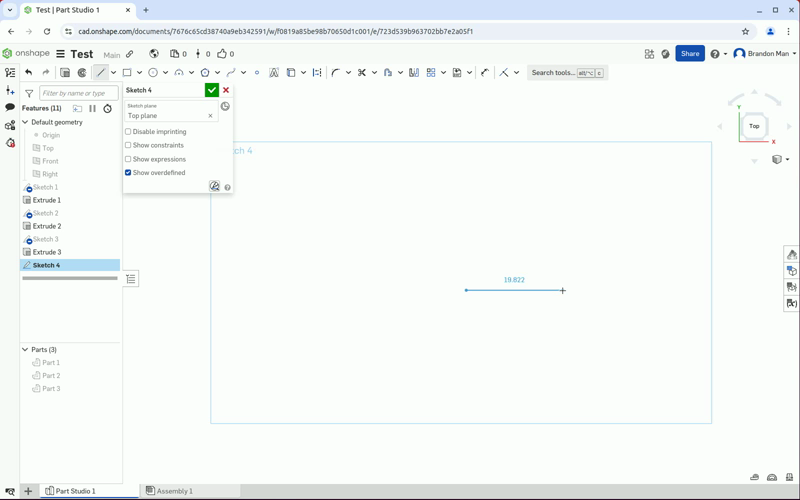
key_up(shift)
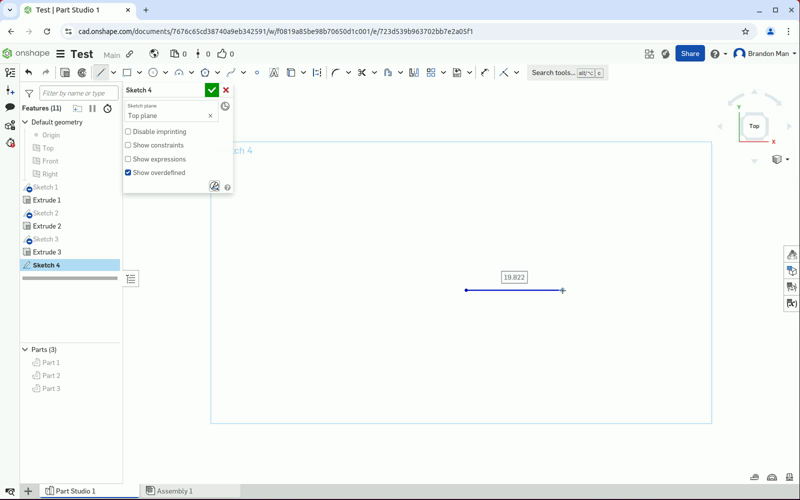
key_down(shift)
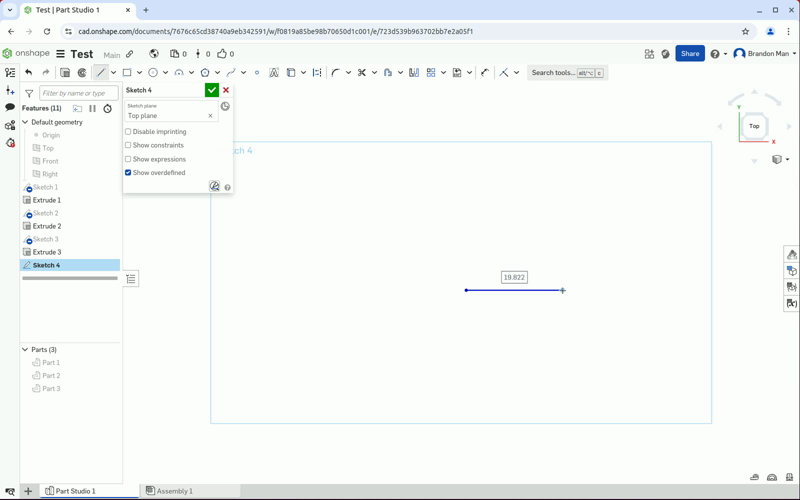
mouse_move(589, 290)
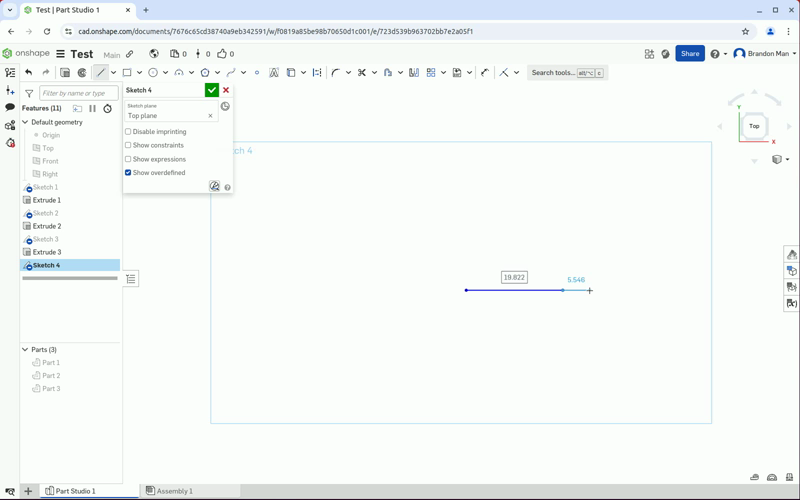
mouse_move(562, 276)
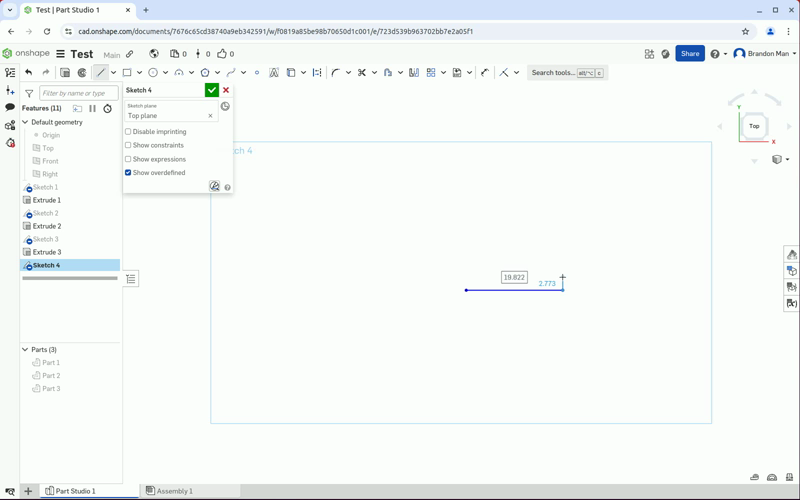
click(562, 276)
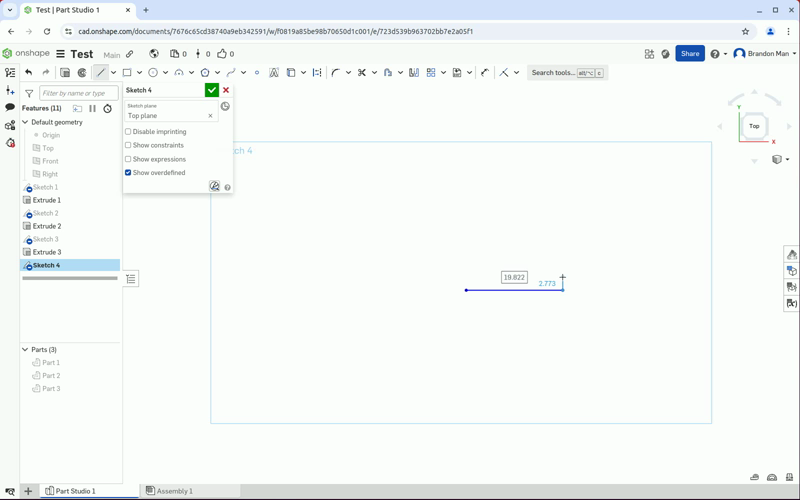
key_up(shift)
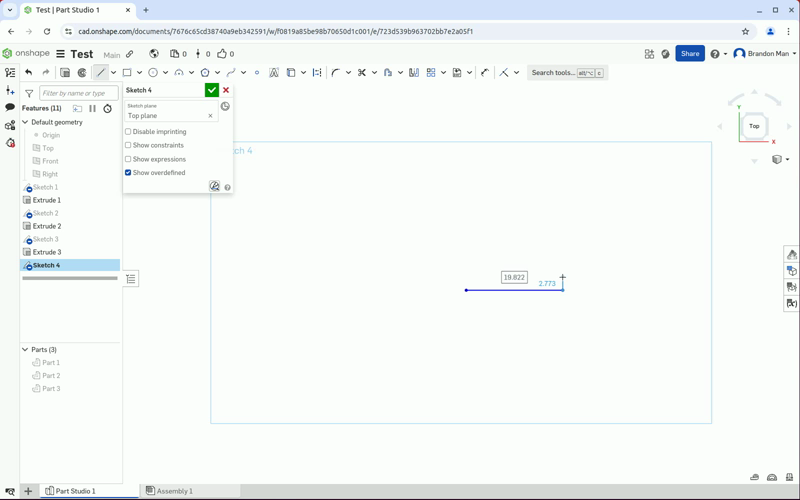
key_down(shift)
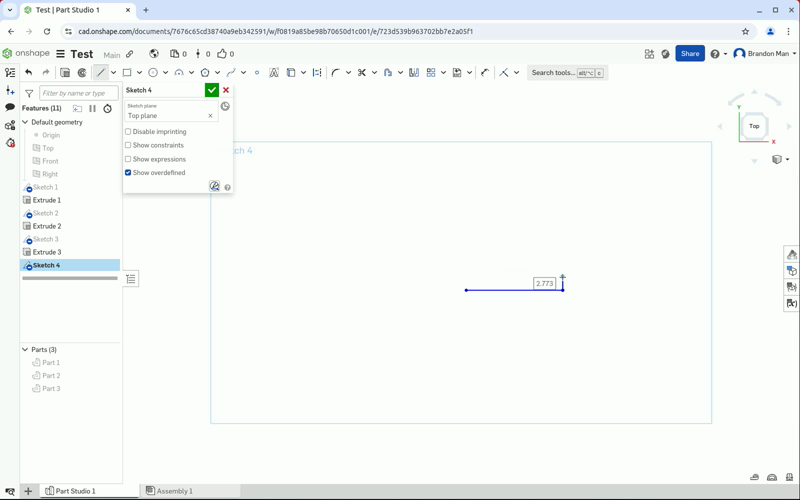
mouse_move(466, 276)
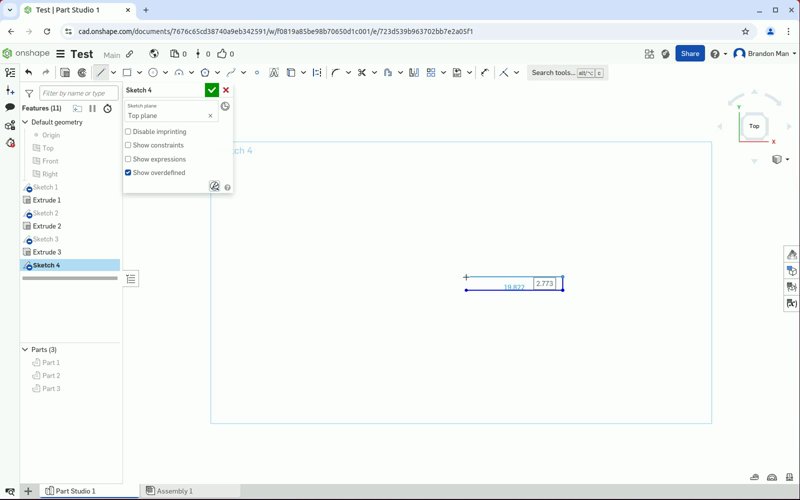
click(466, 276)
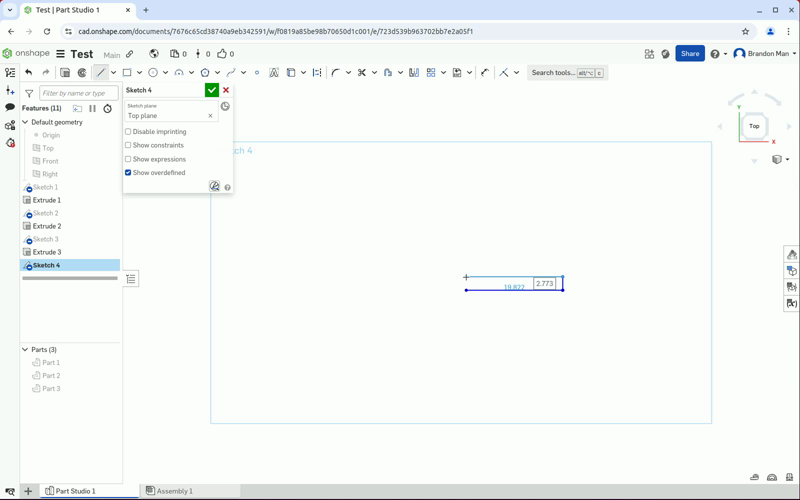
key_up(shift)
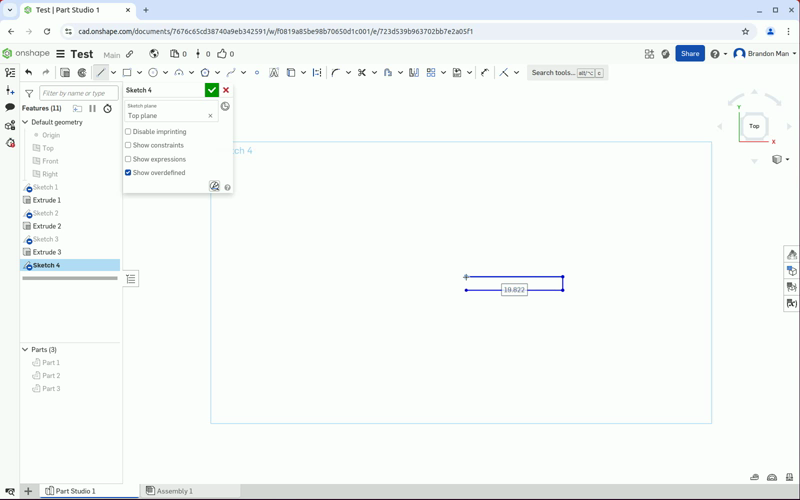
mouse_move(496, 276)
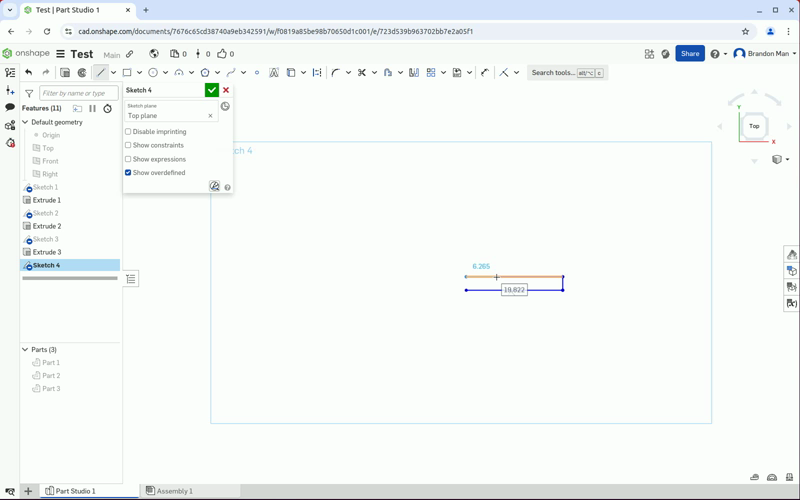
key_down(shift)
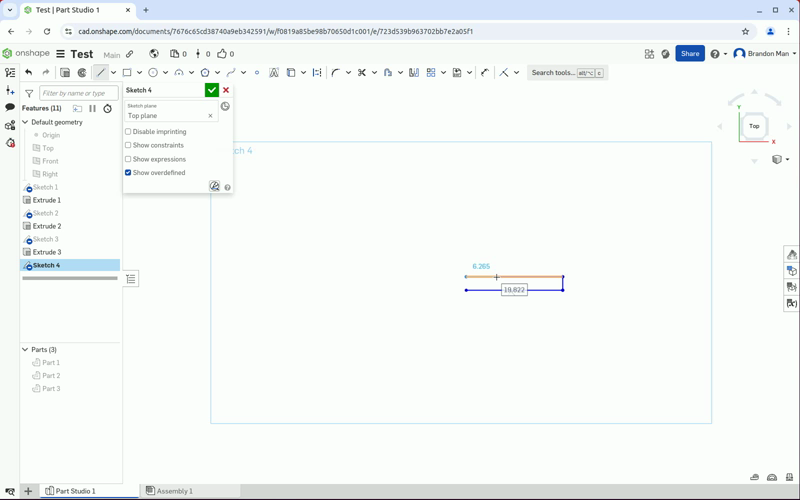
mouse_move(466, 290)
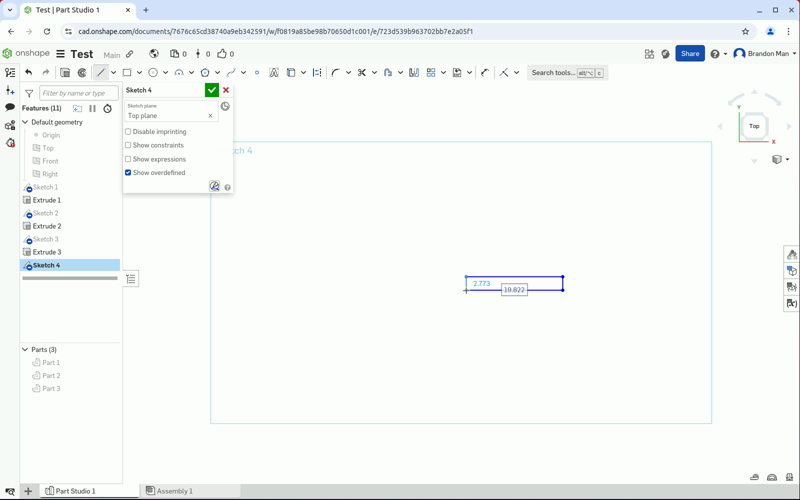
key_up(shift)
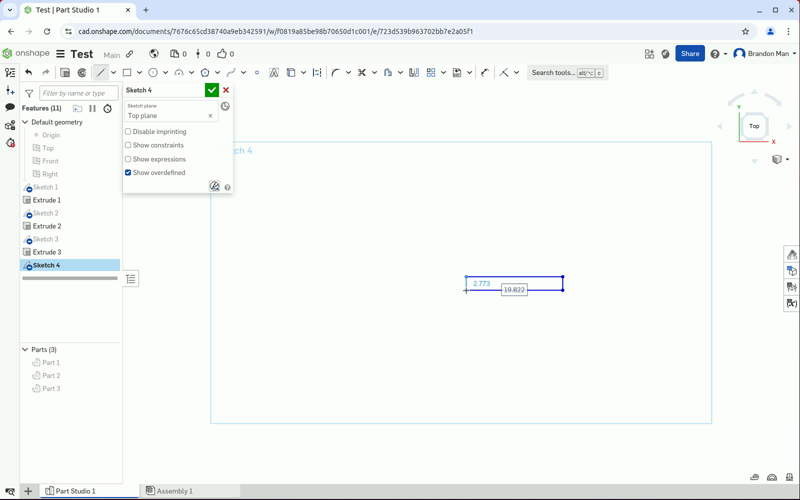
click(466, 290)
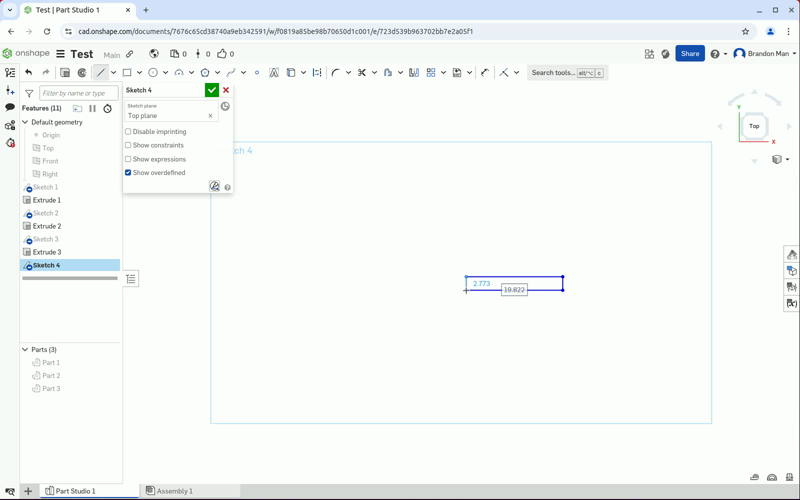
key(esc)
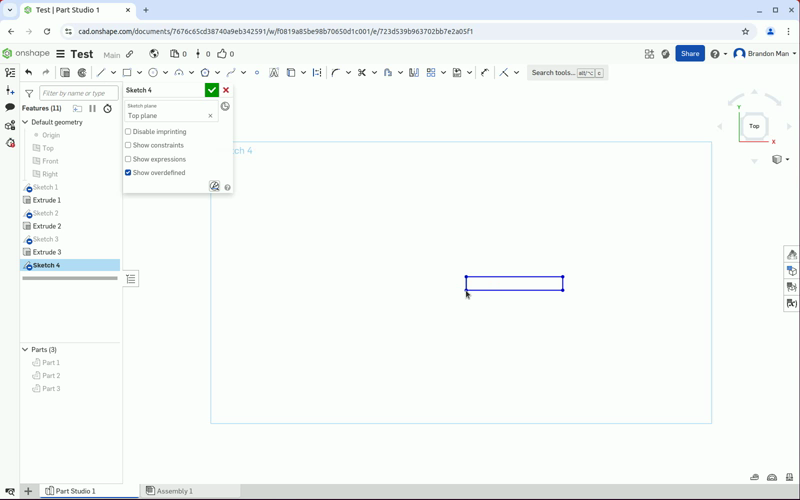
mouse_move(491, 279)
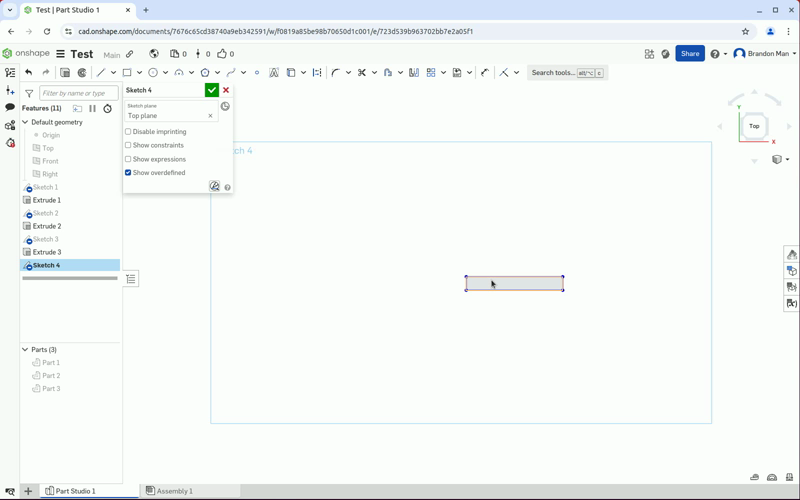
scroll(6)
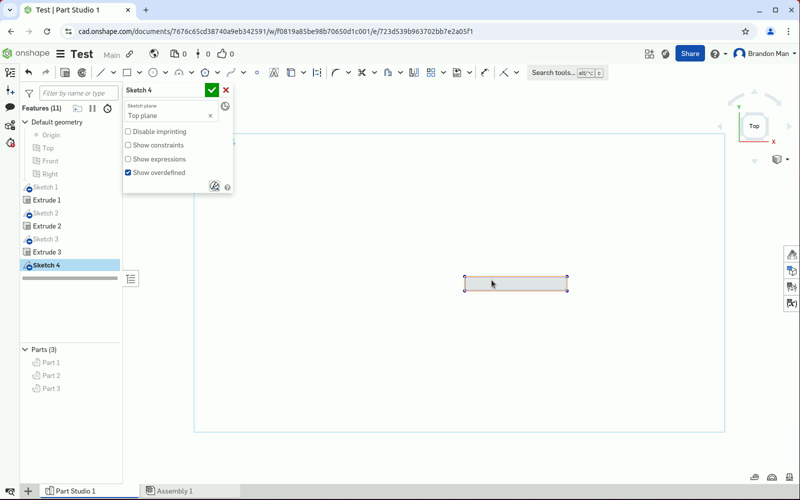
scroll(6)
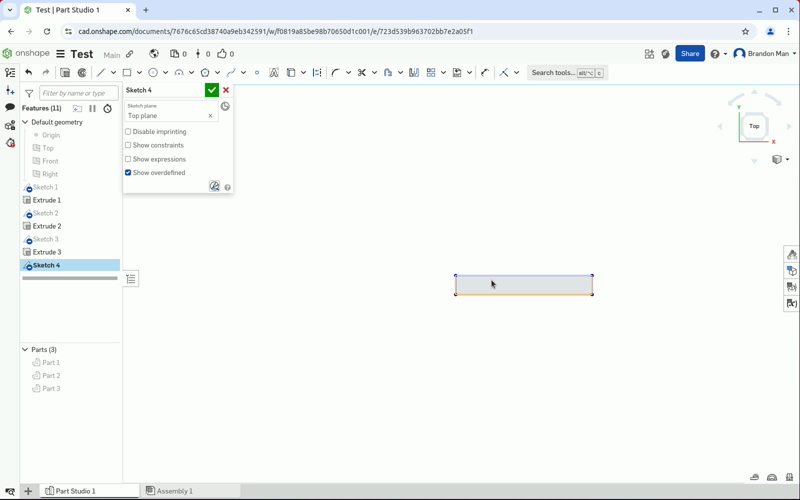
scroll(6)
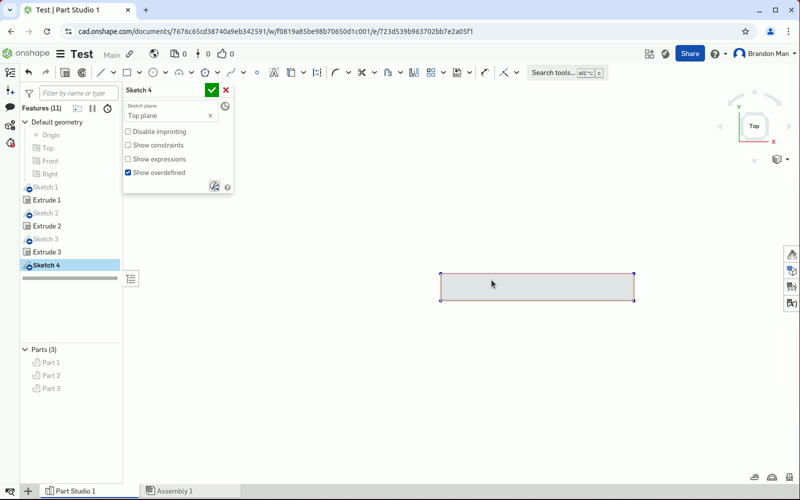
scroll(6)
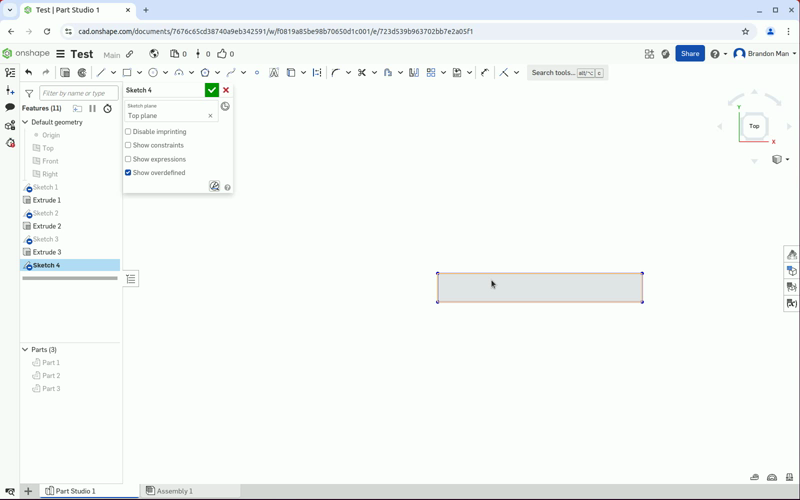
scroll(6)
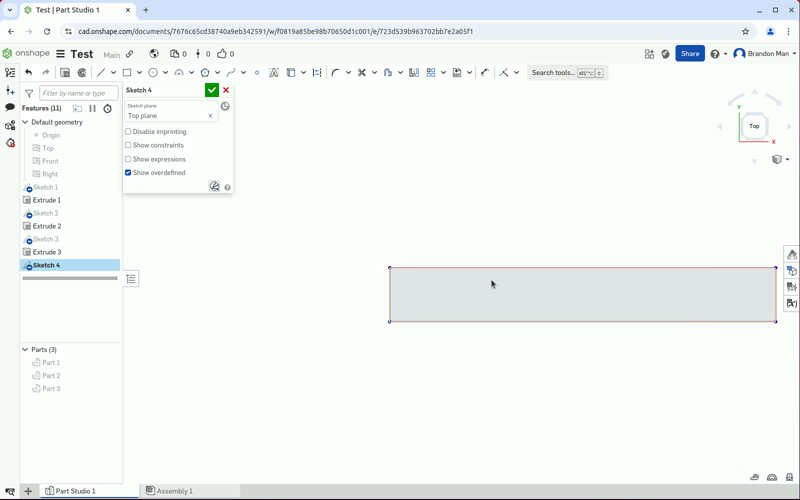
scroll(6)
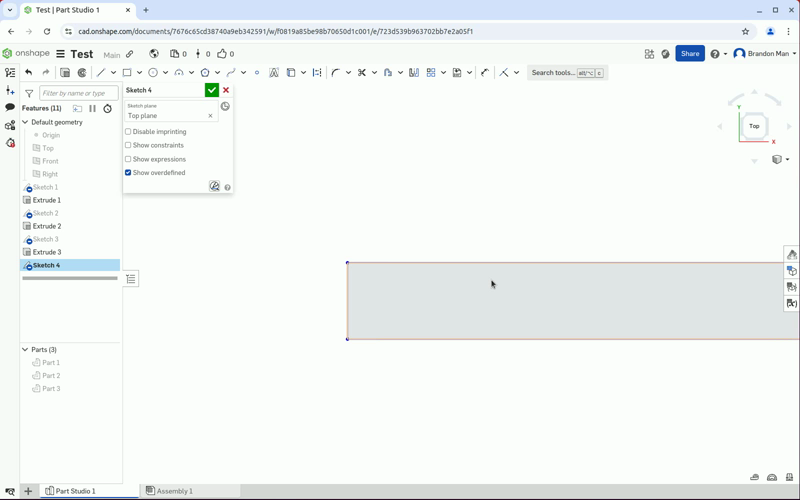
scroll(6)
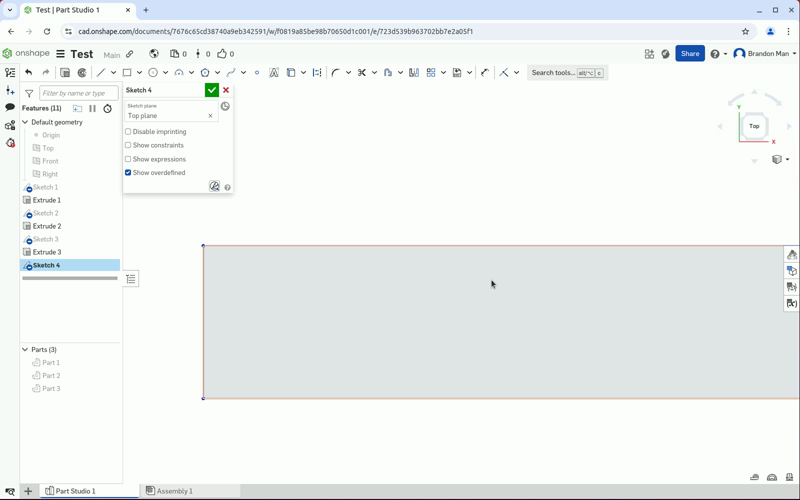
click(491, 279)
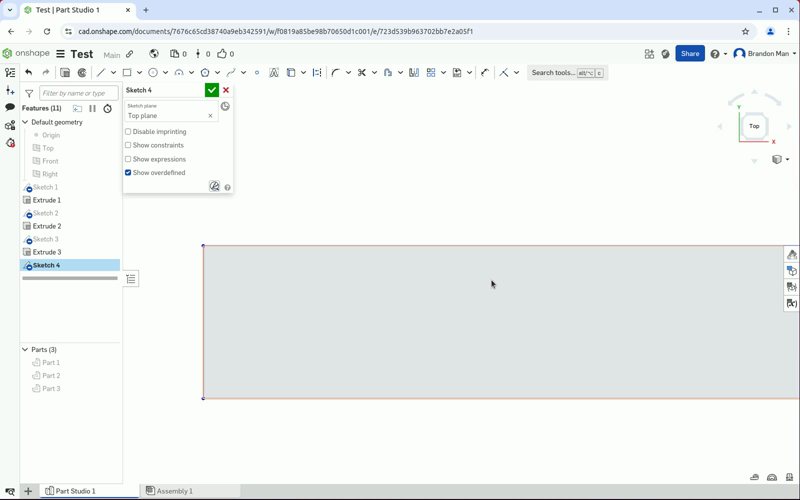
scroll(-6)
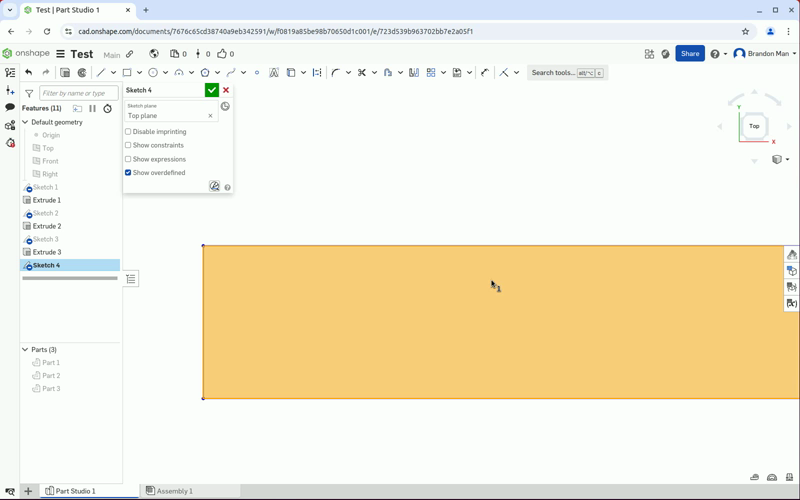
scroll(-6)
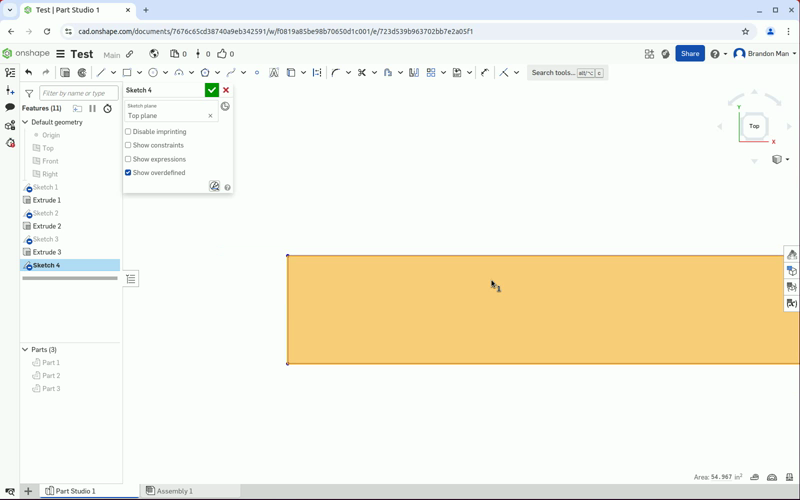
scroll(-6)
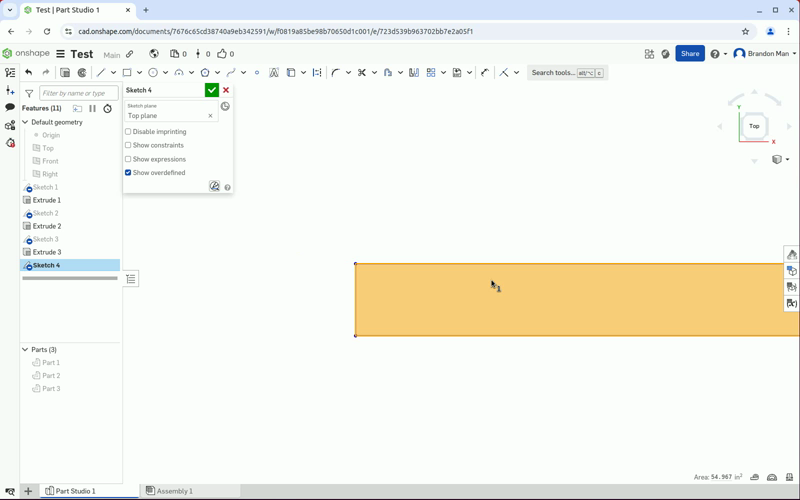
scroll(-6)
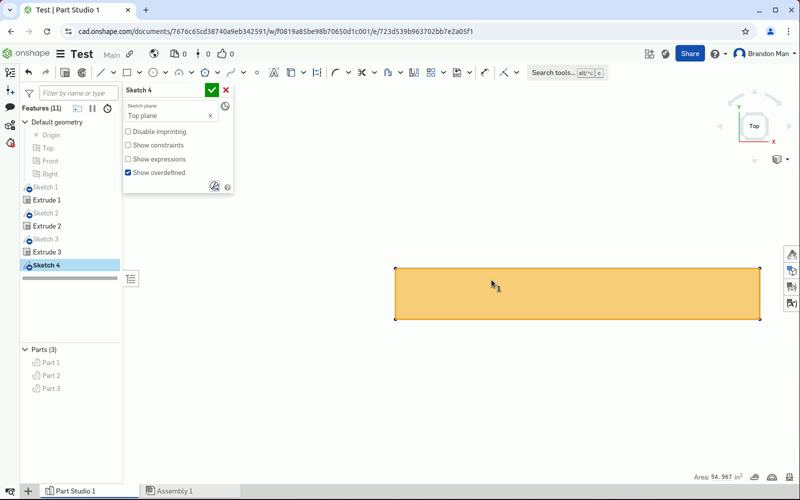
scroll(-6)
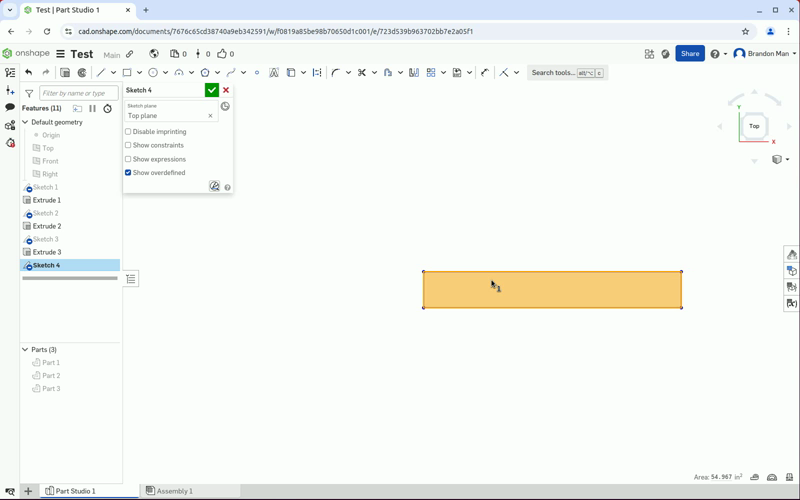
scroll(-6)
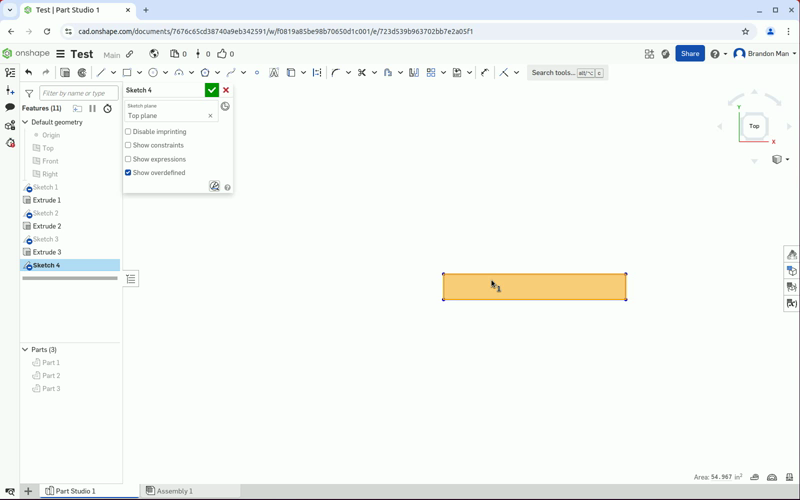
scroll(-6)
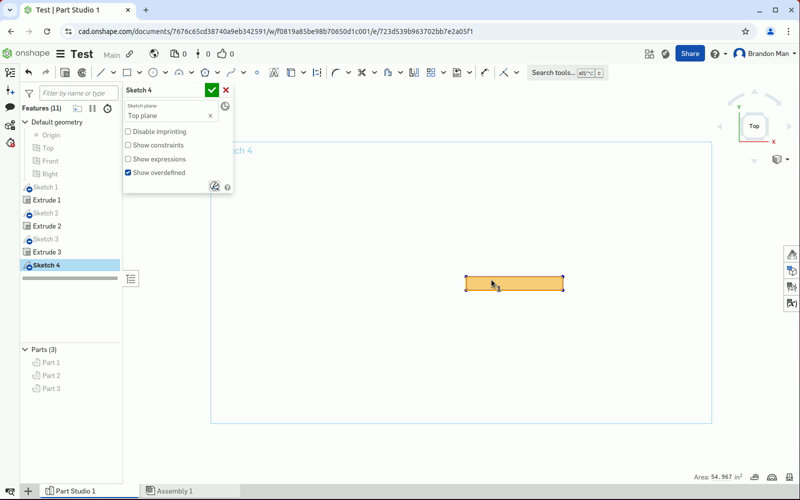
mouse_move(73, 352)
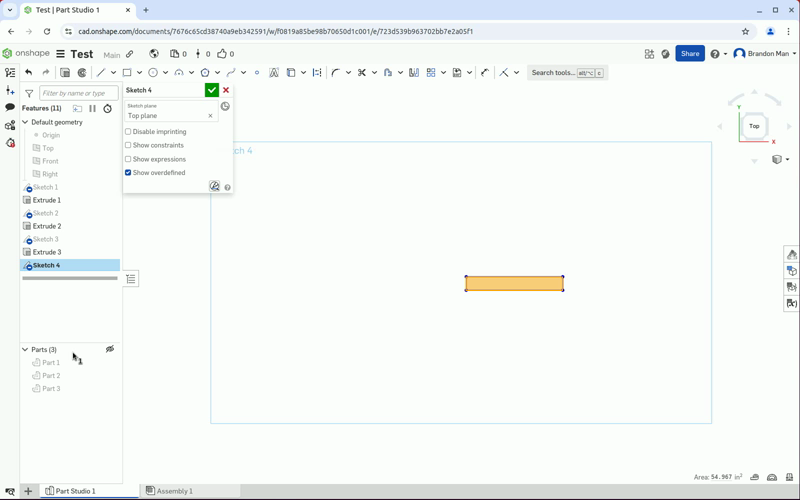
key(shift+y)
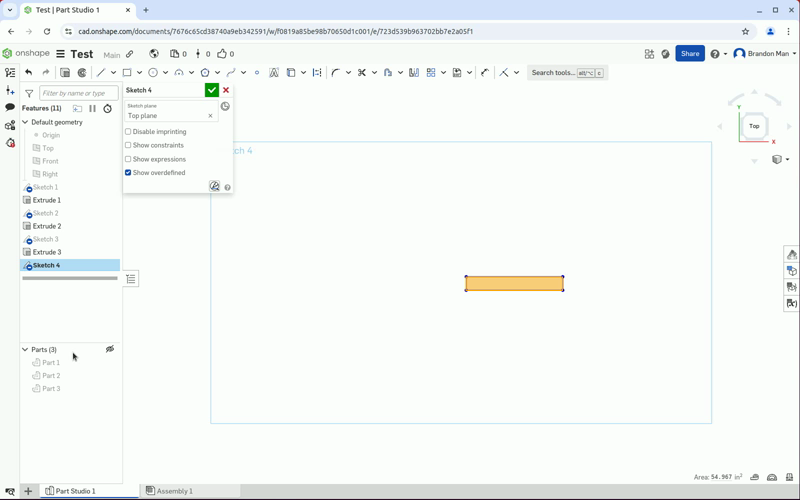
key(shift+e)
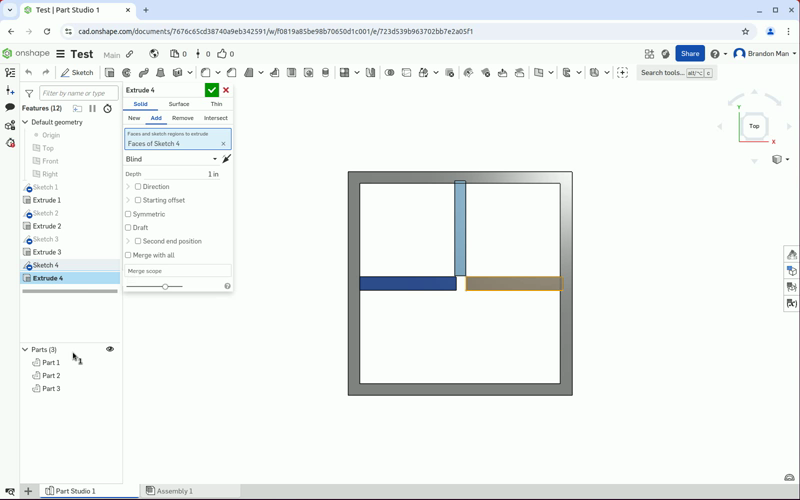
mouse_move(143, 106)
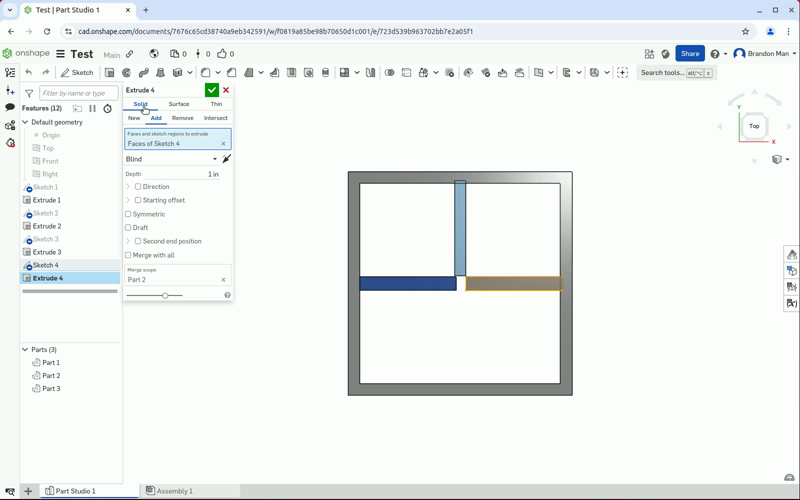
click(143, 106)
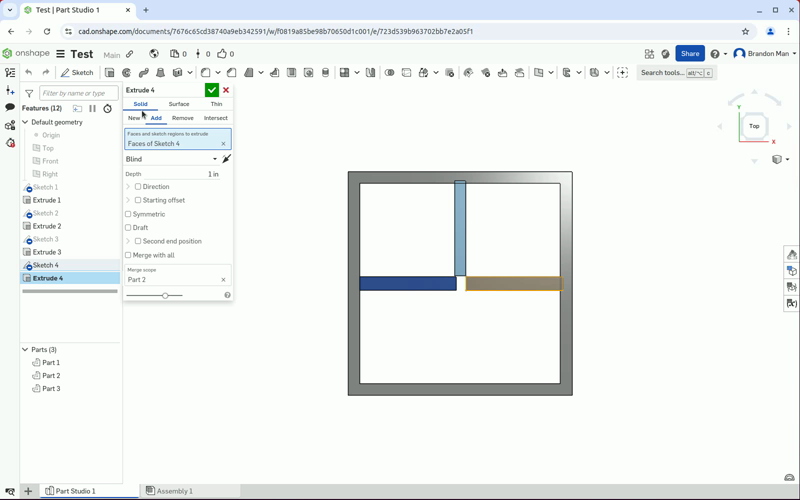
mouse_move(137, 120)
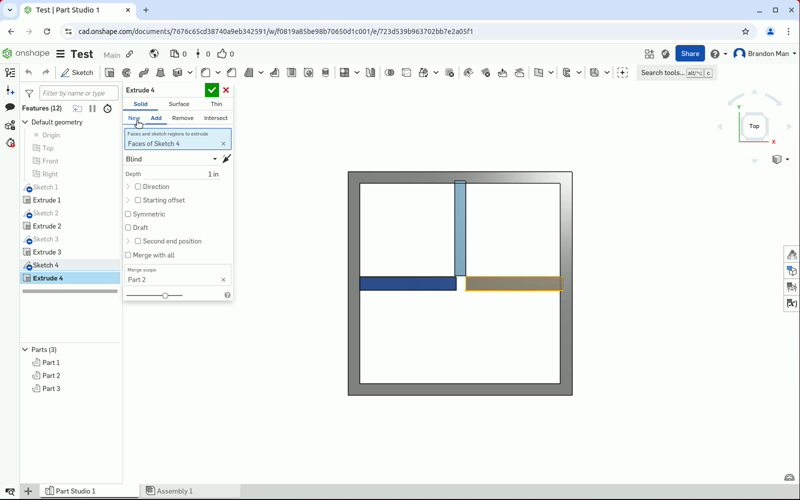
click(137, 120)
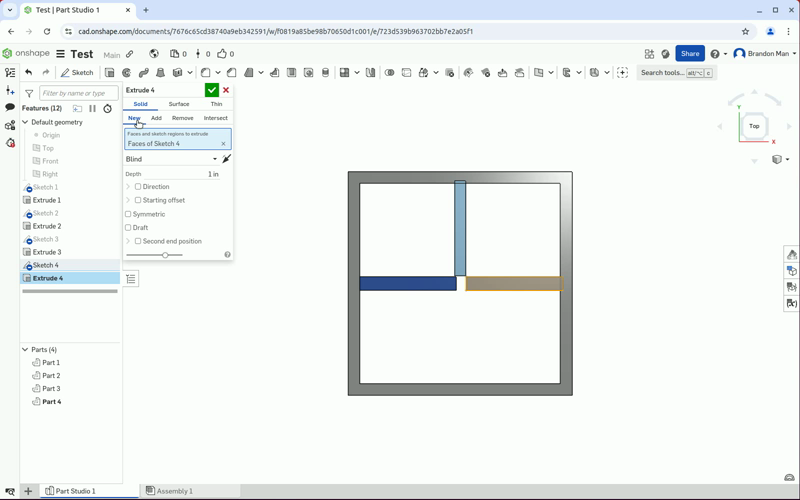
key(tab, 4)
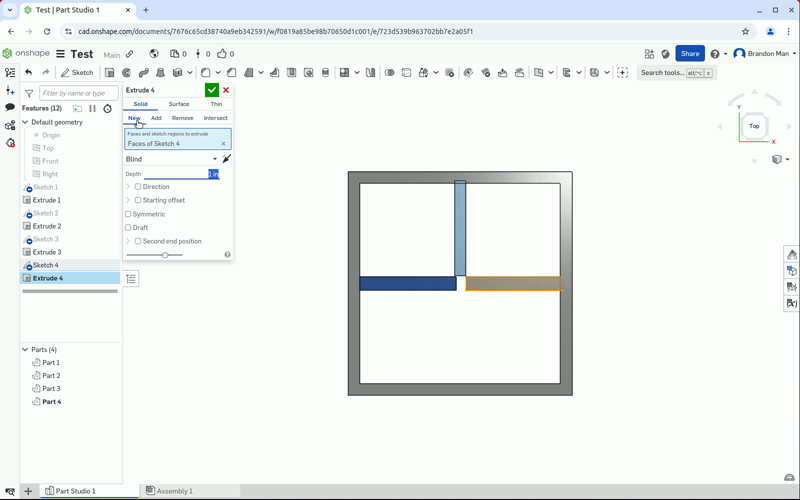
text(0.963)
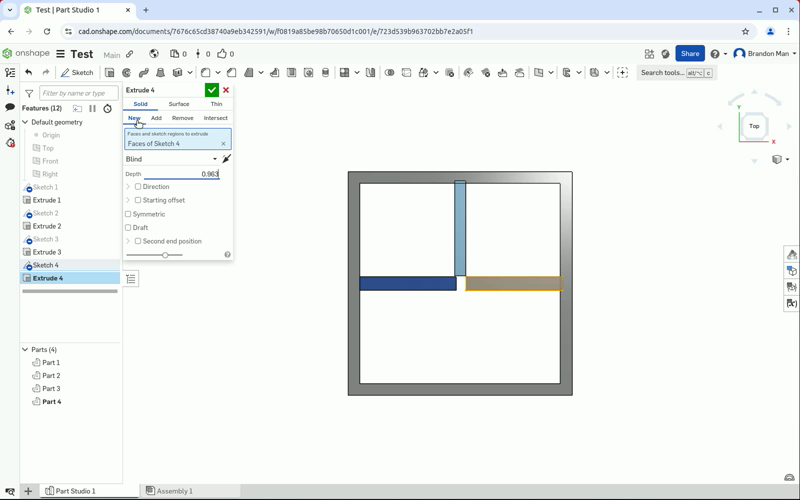
key(enter)
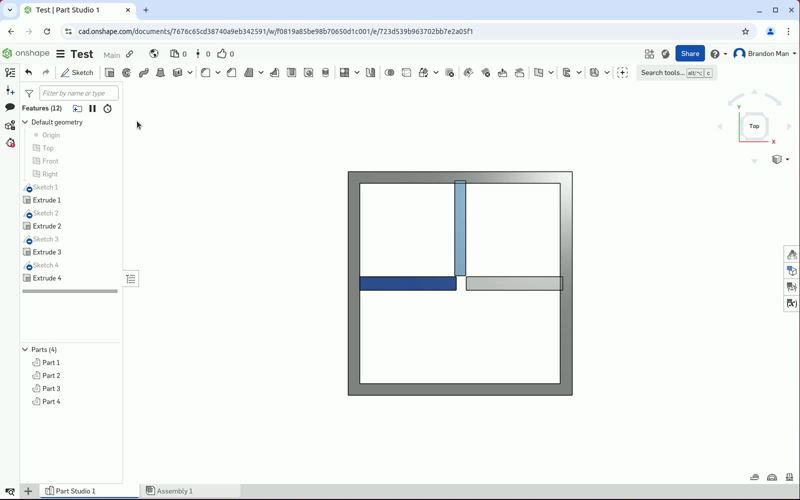
key(shift+h)
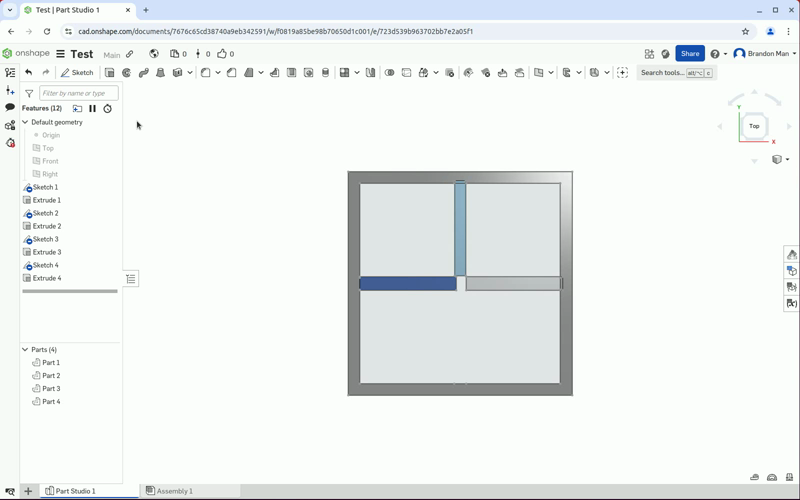
key(shift+h)
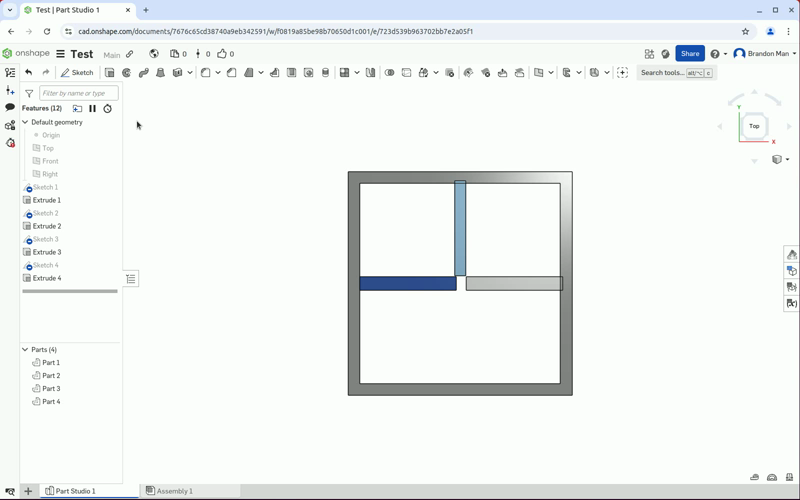
mouse_move(73, 189)
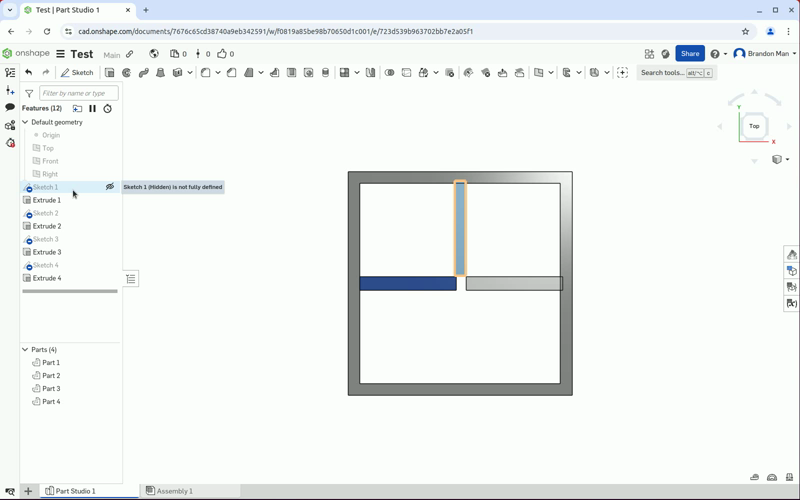
click(73, 189)
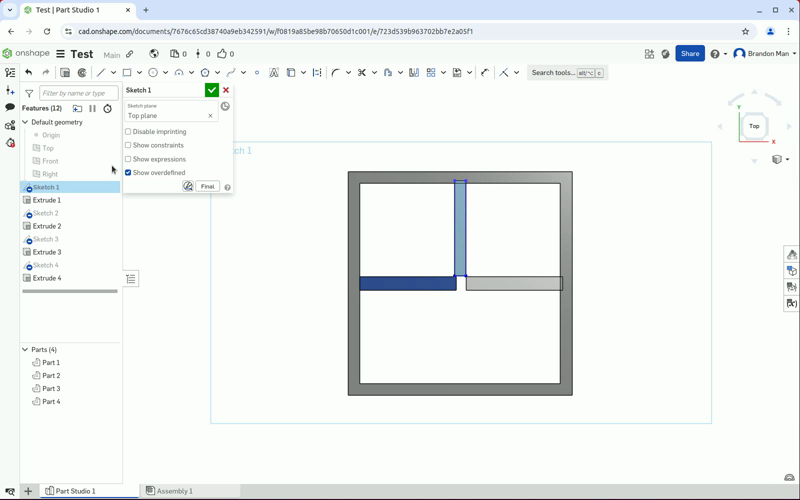
mouse_move(229, 92)
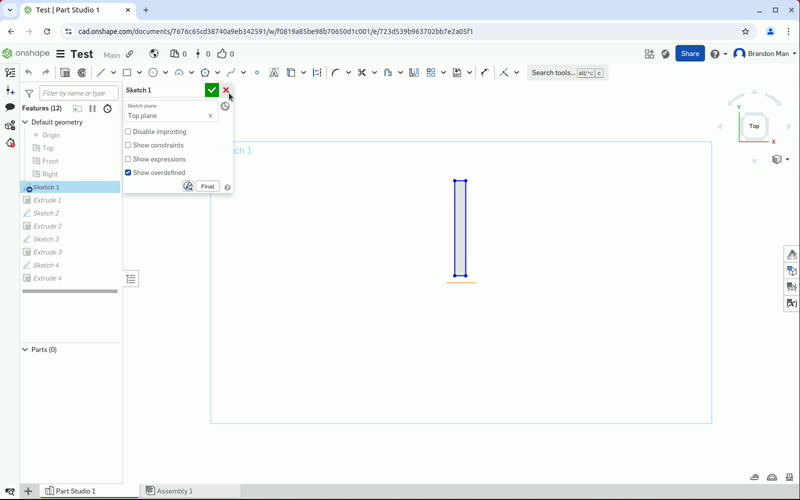
click(229, 92)
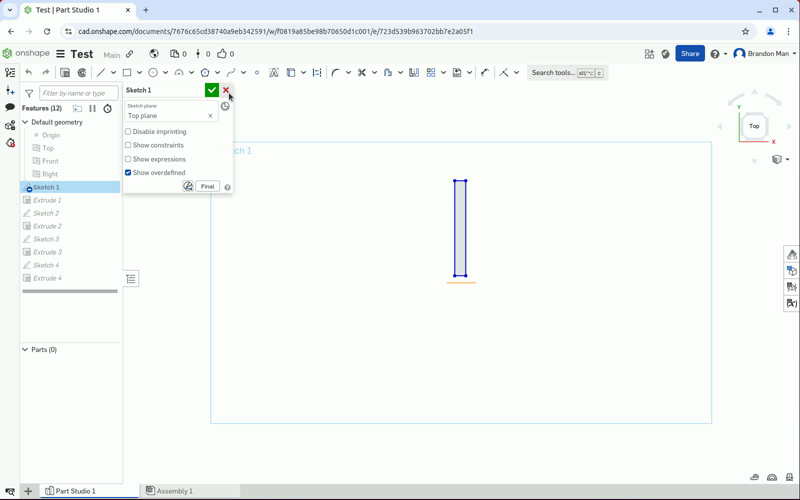
key(shift+s)
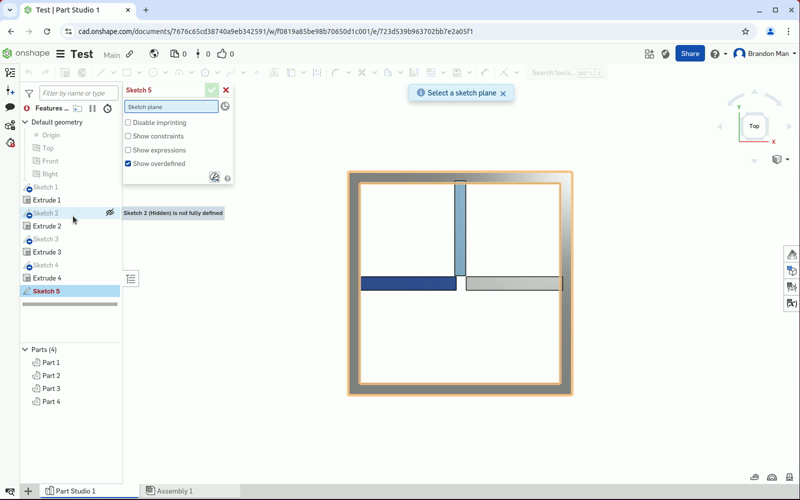
scroll(3)
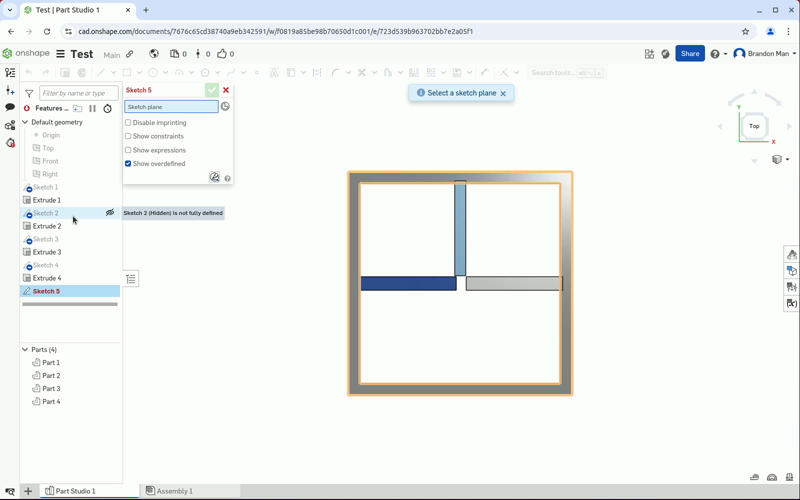
mouse_move(73, 150)
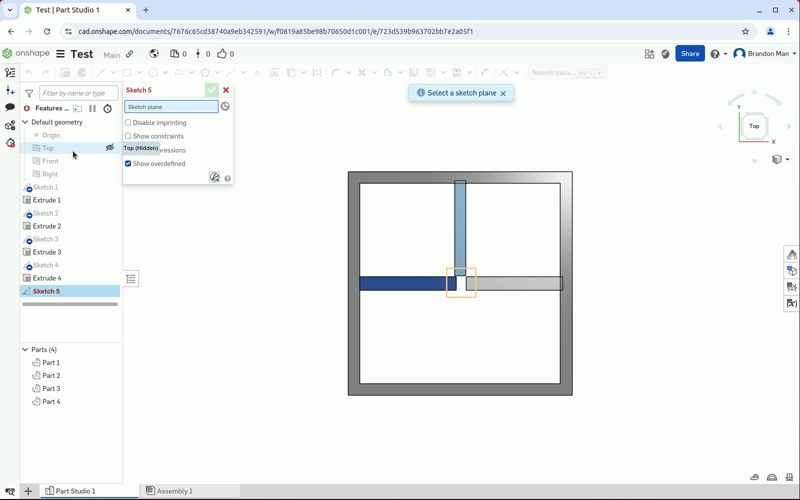
click(73, 150)
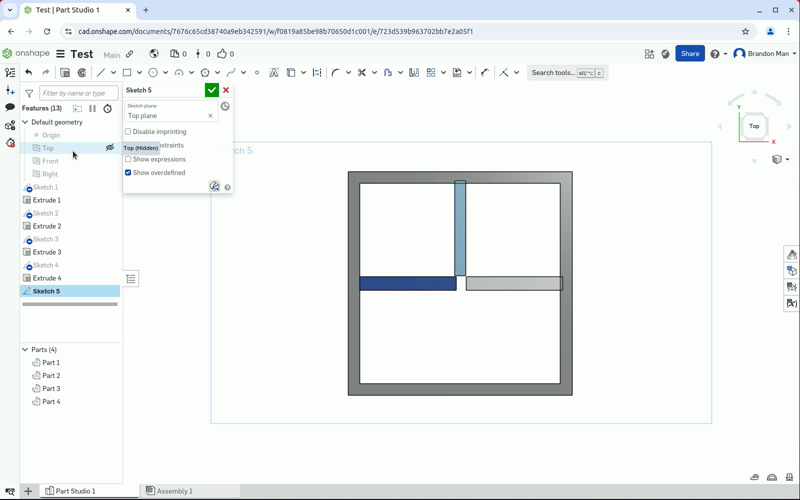
mouse_move(73, 352)
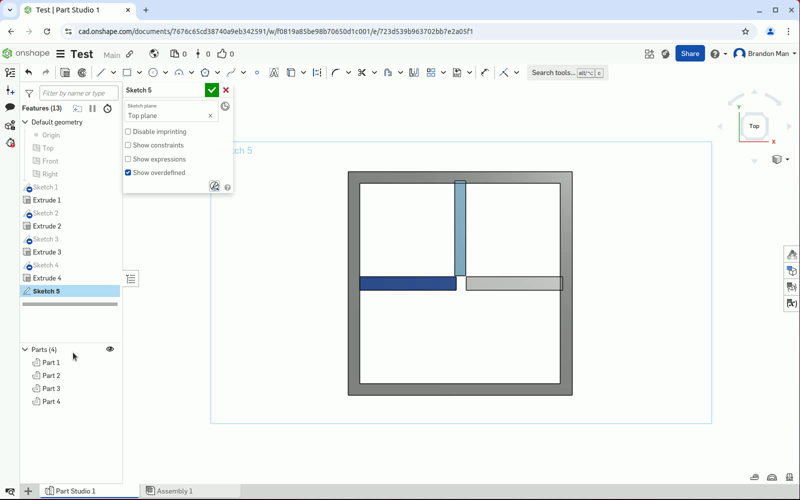
key(y)
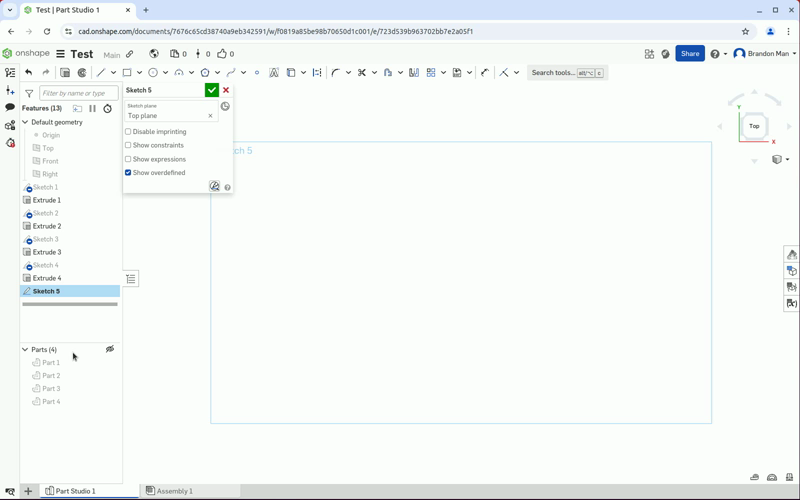
key(l)
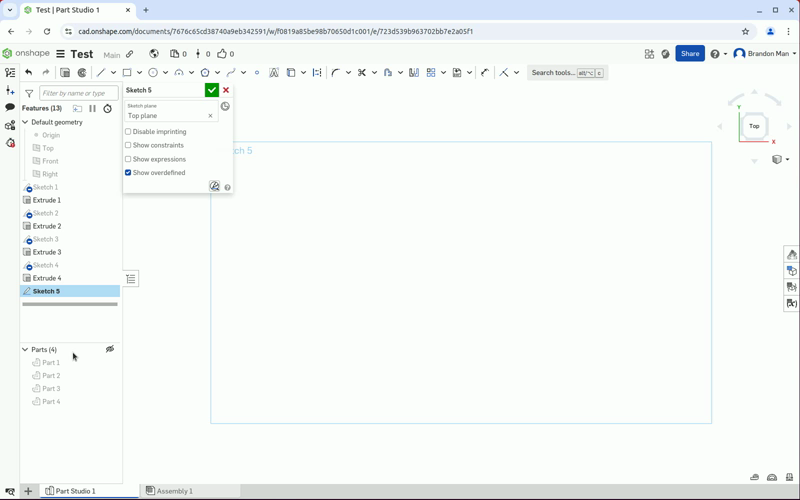
key_down(shift)
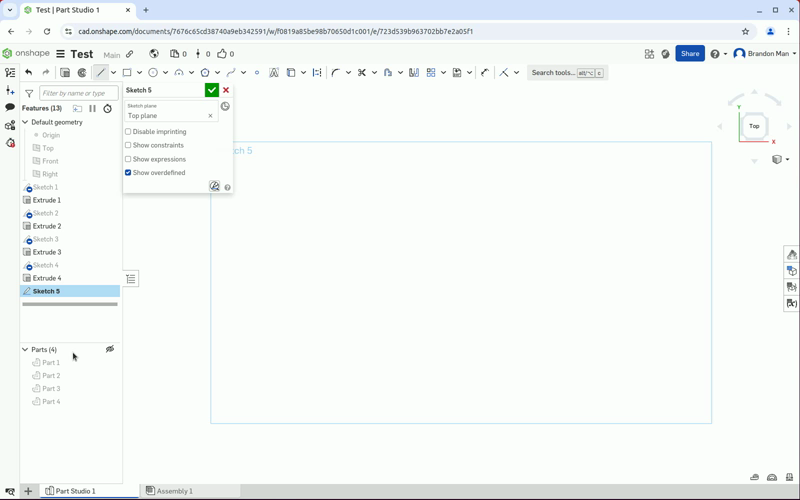
mouse_move(454, 383)
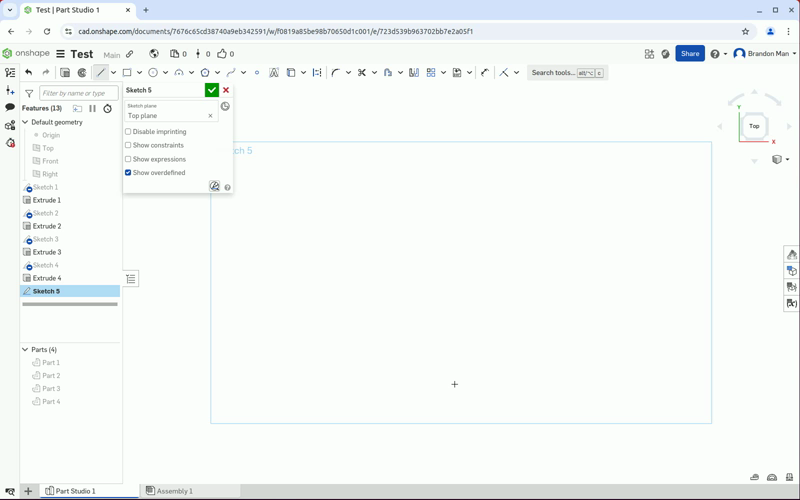
click(454, 383)
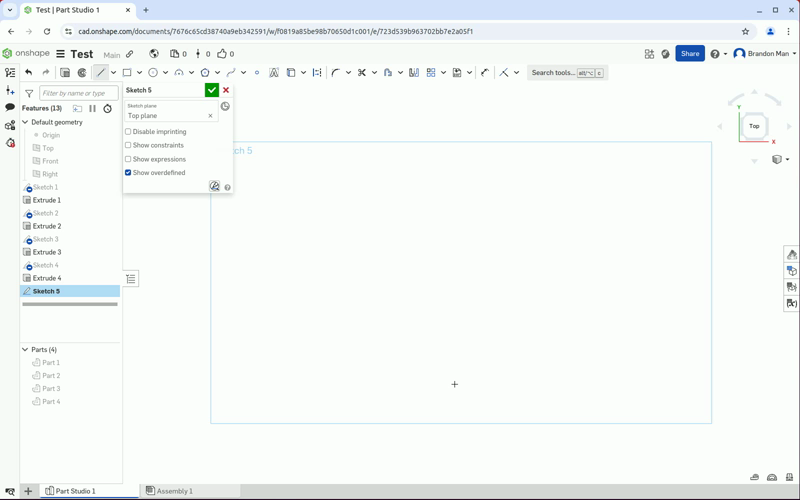
key_up(shift)
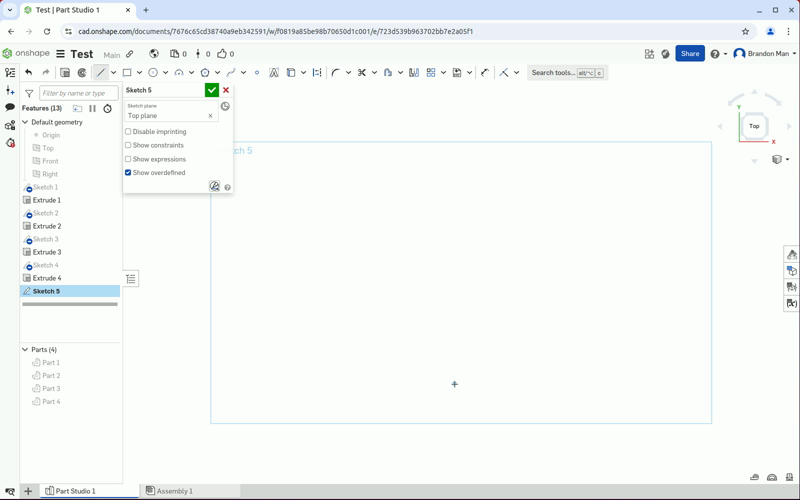
key_down(shift)
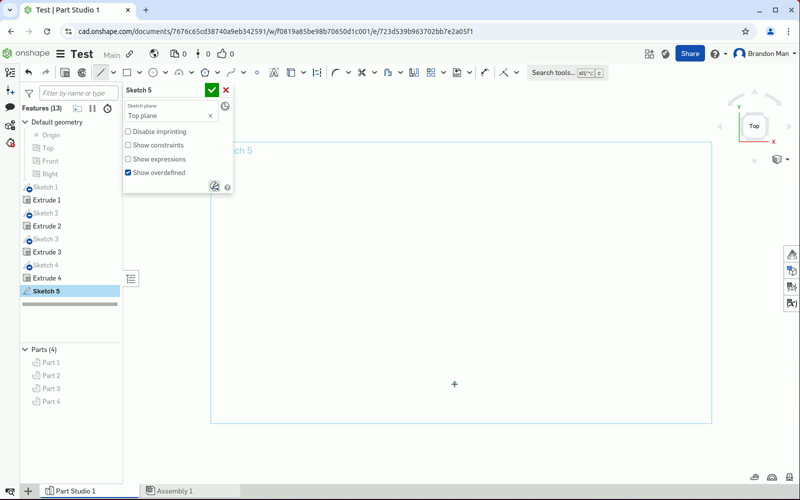
mouse_move(484, 383)
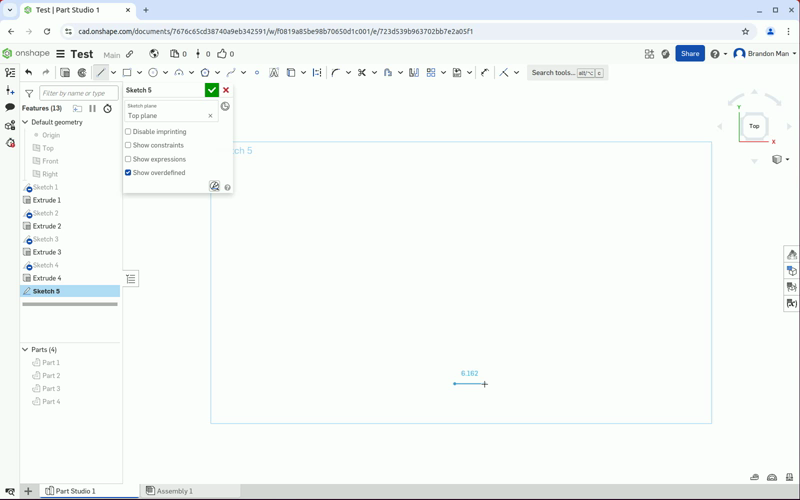
mouse_move(465, 383)
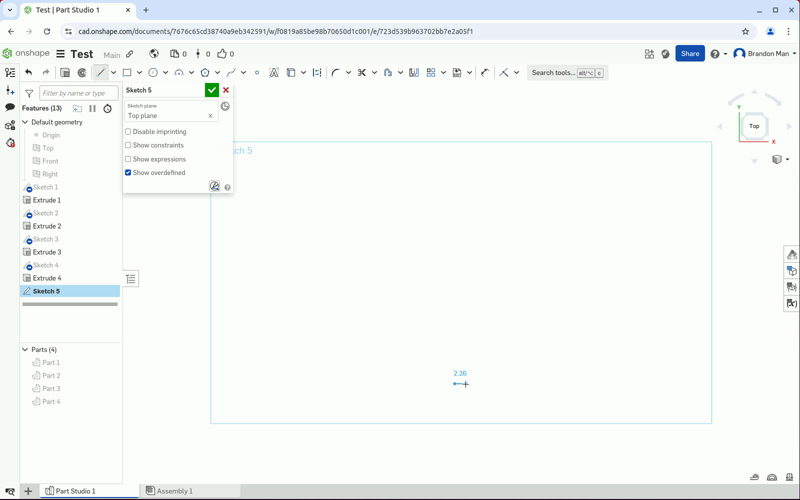
click(465, 383)
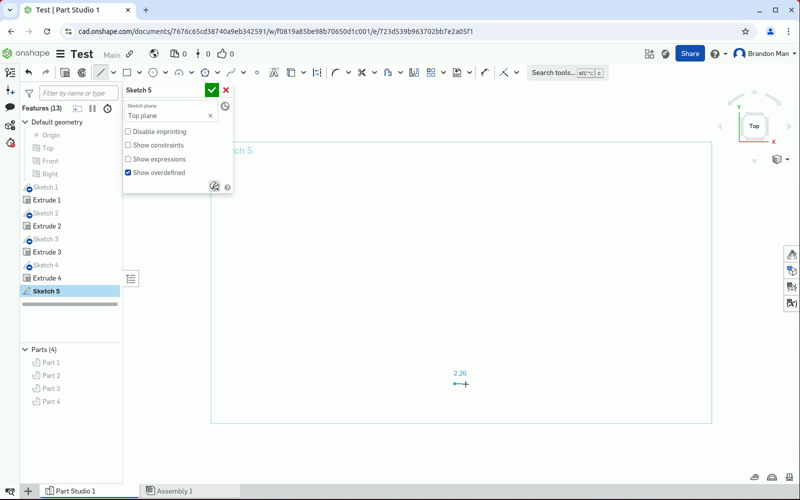
key_up(shift)
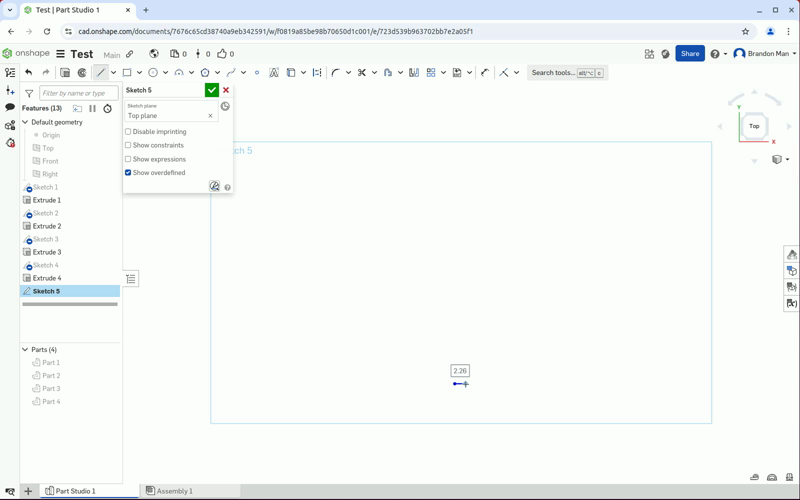
key_down(shift)
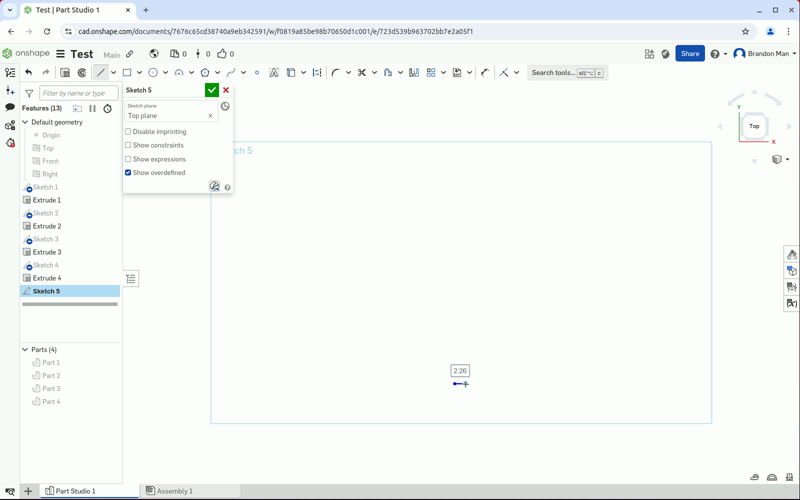
mouse_move(465, 288)
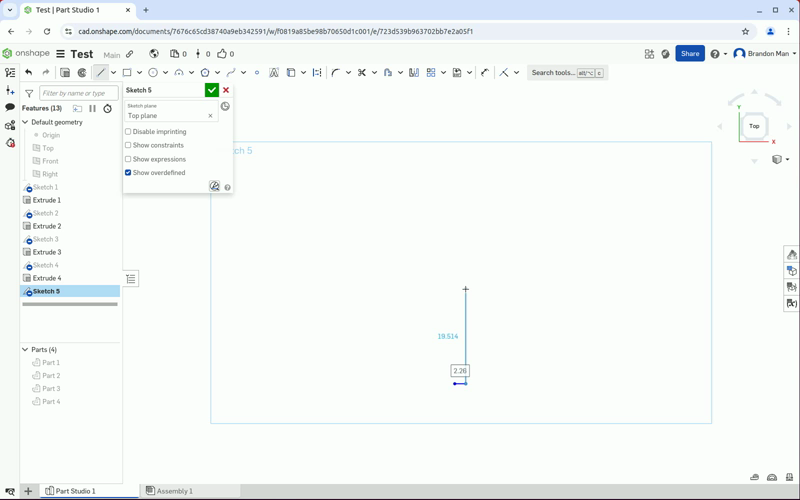
click(465, 288)
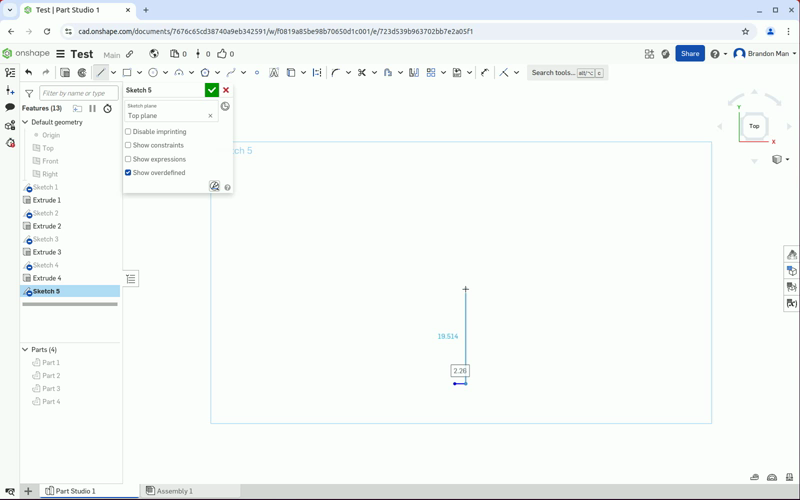
key_up(shift)
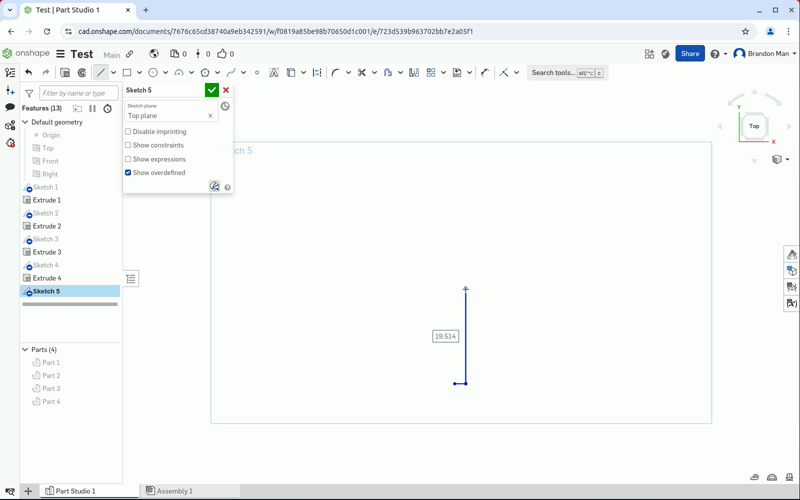
key_down(shift)
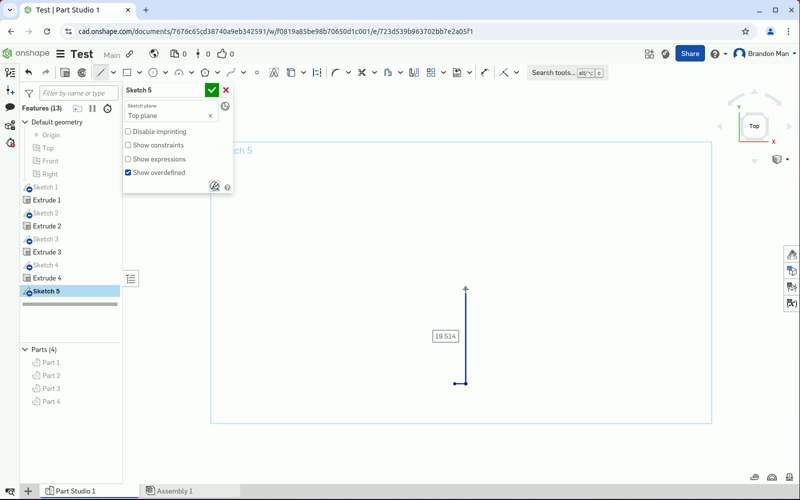
mouse_move(495, 288)
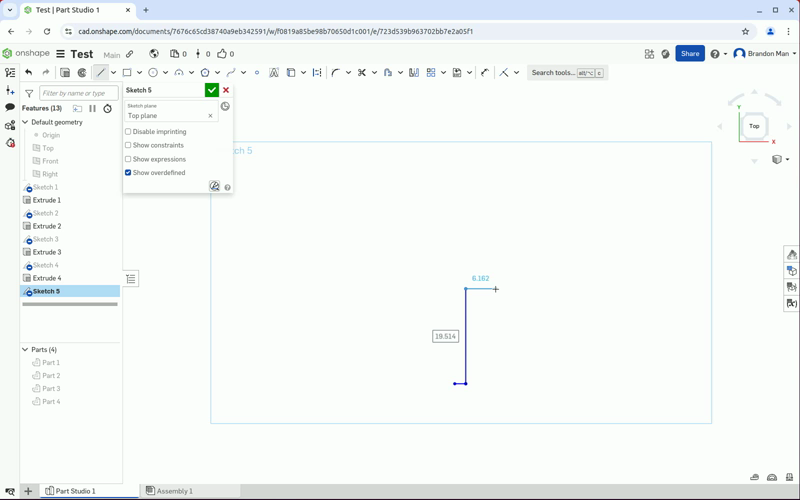
mouse_move(454, 288)
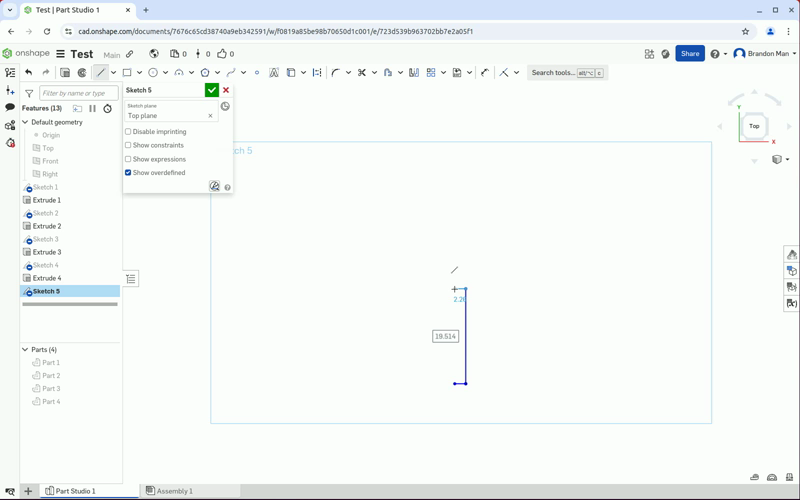
click(454, 288)
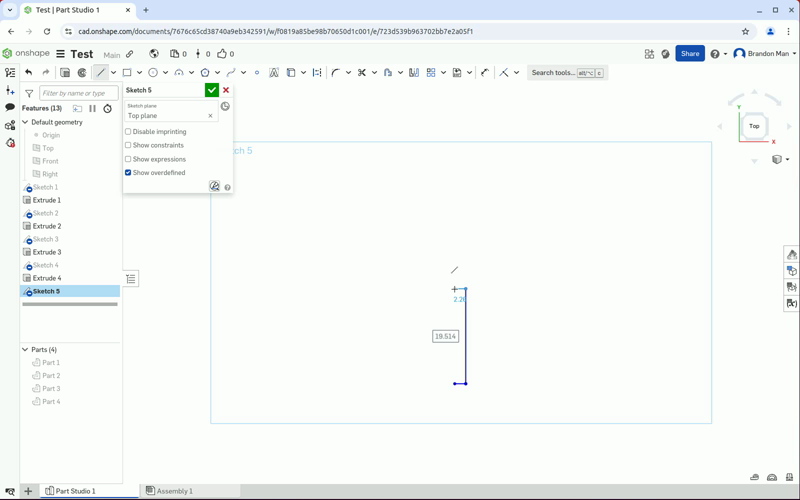
key_up(shift)
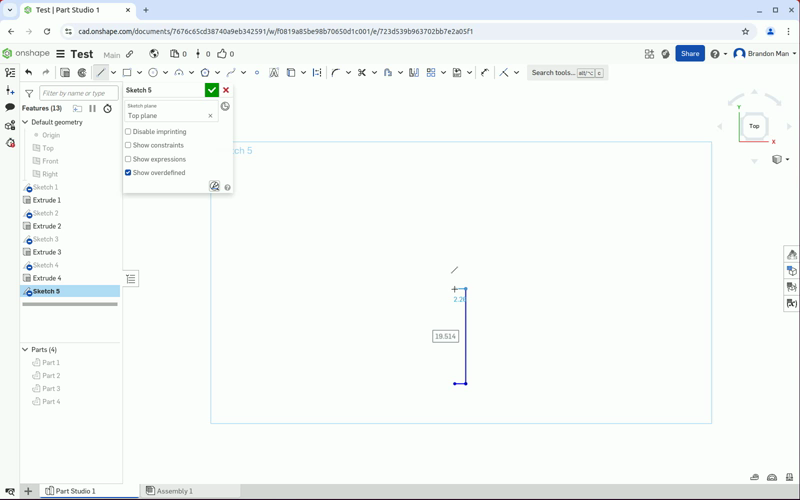
key_down(shift)
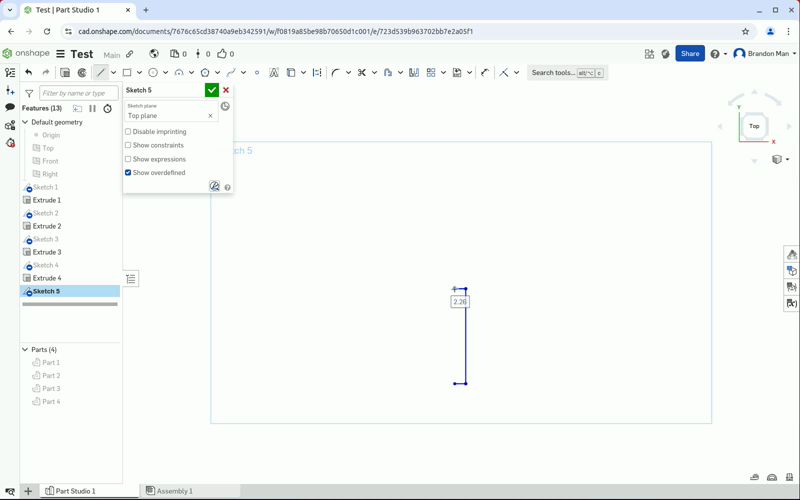
mouse_move(454, 383)
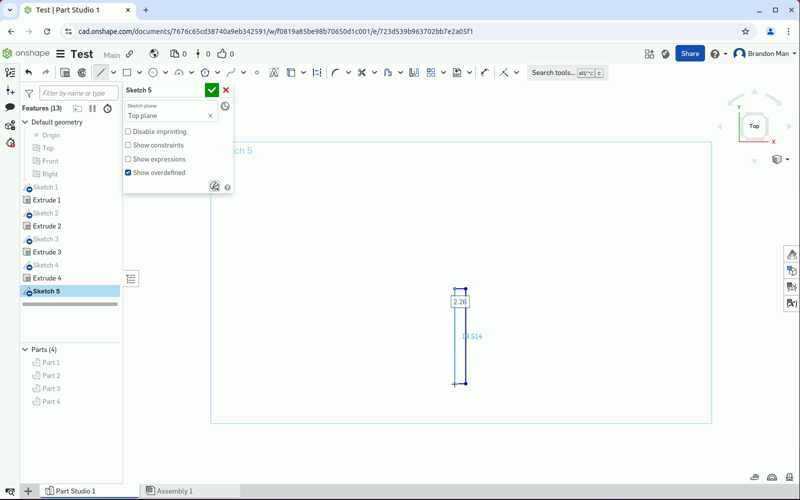
key_up(shift)
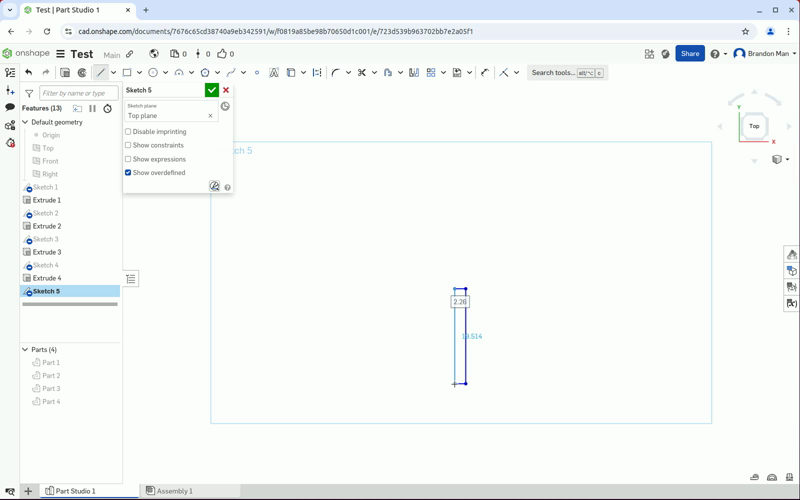
click(454, 383)
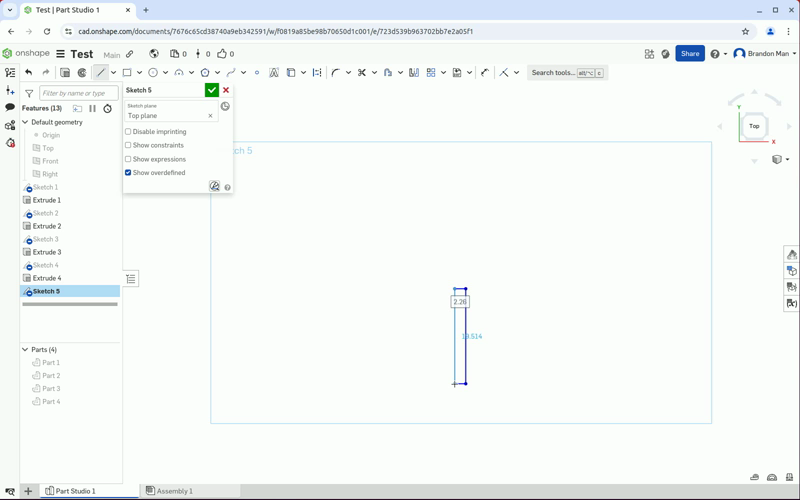
key(esc)
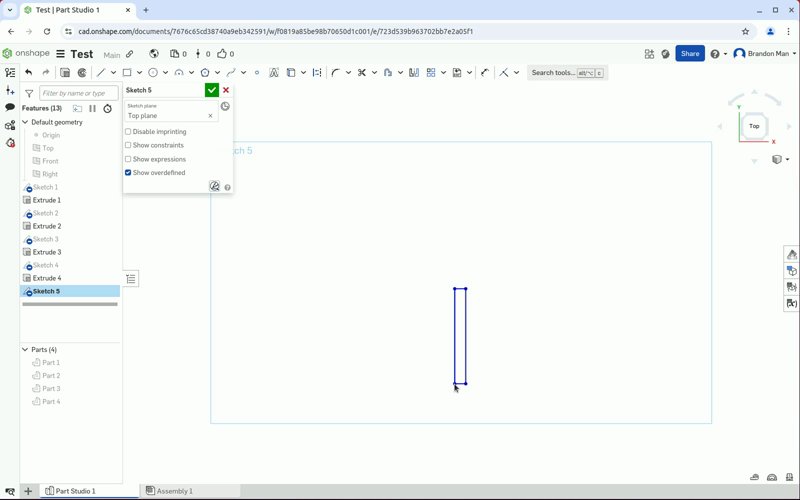
mouse_move(461, 348)
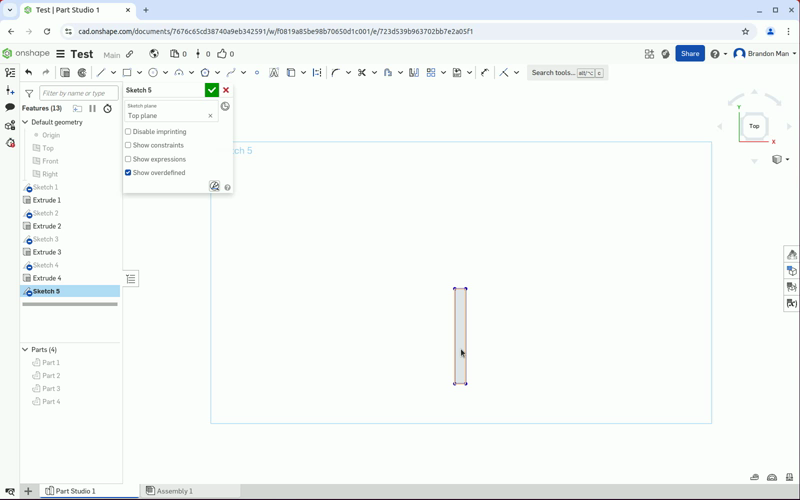
scroll(6)
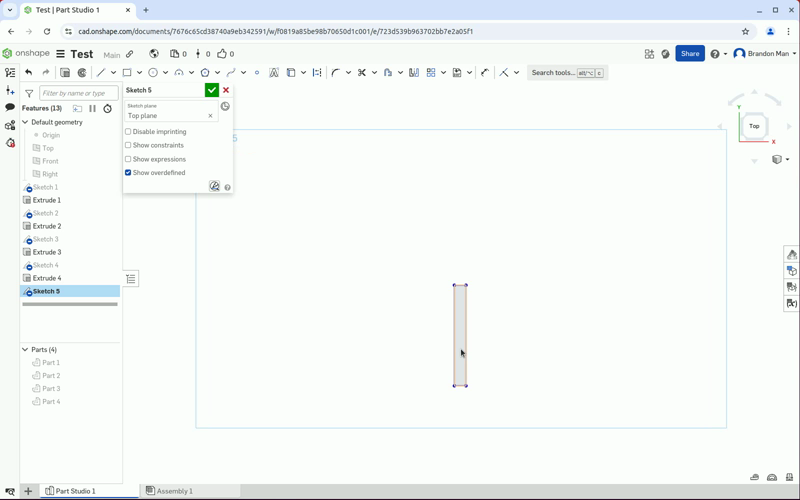
scroll(6)
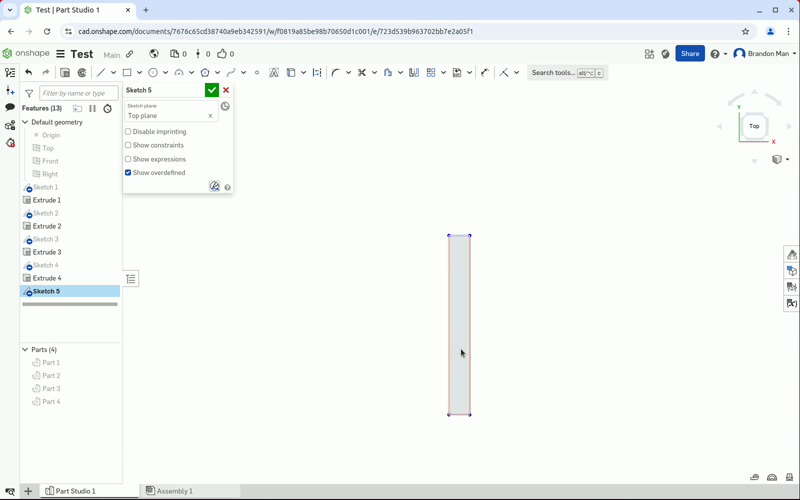
scroll(6)
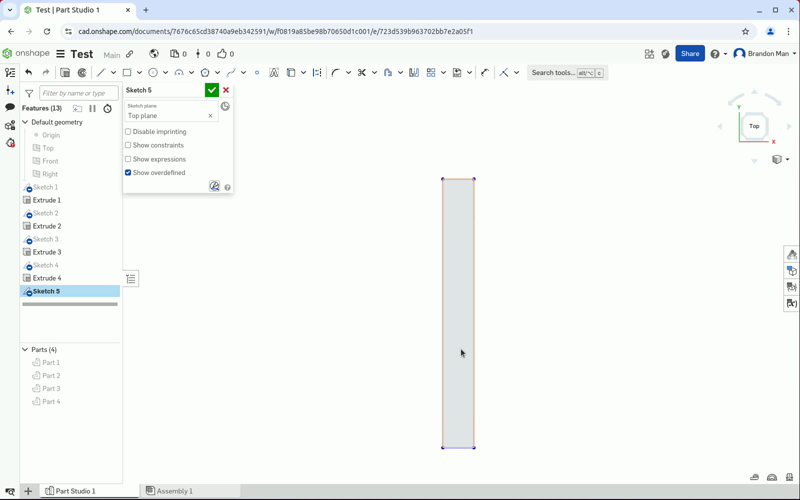
scroll(6)
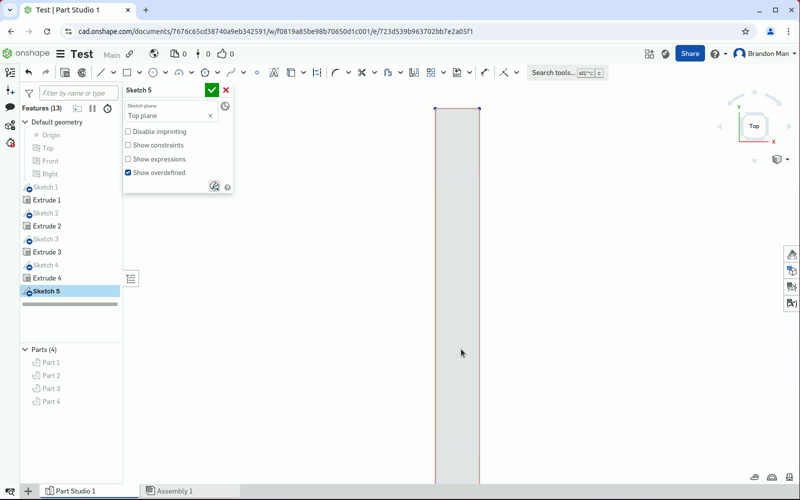
scroll(6)
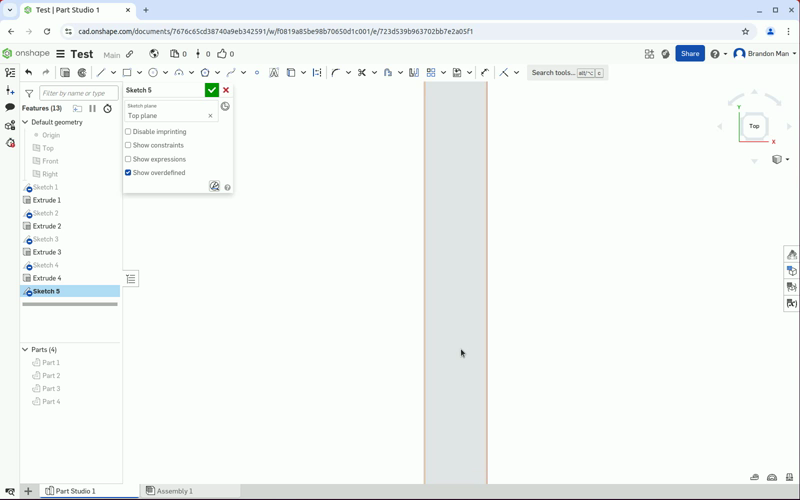
scroll(6)
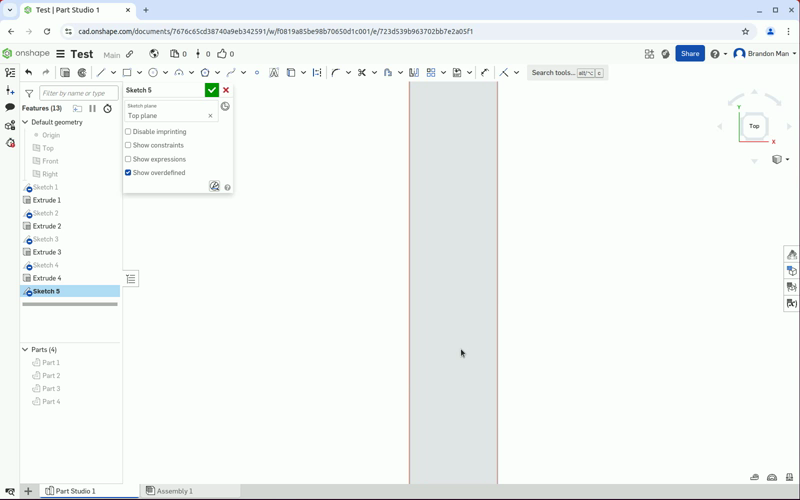
scroll(6)
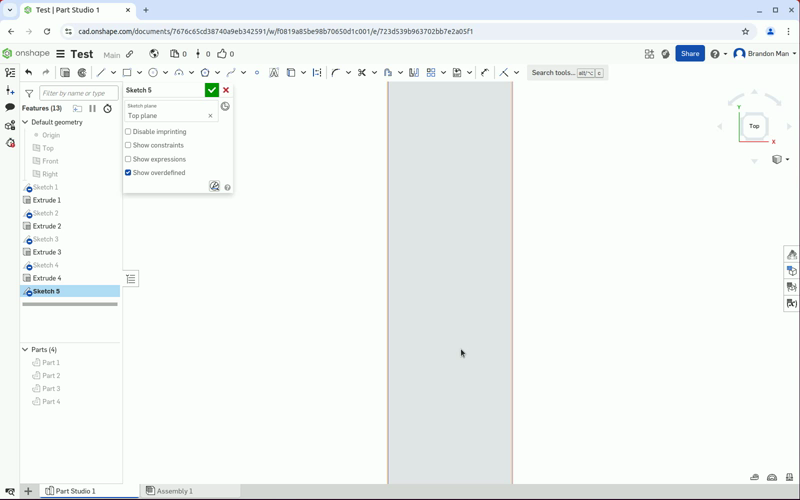
click(461, 348)
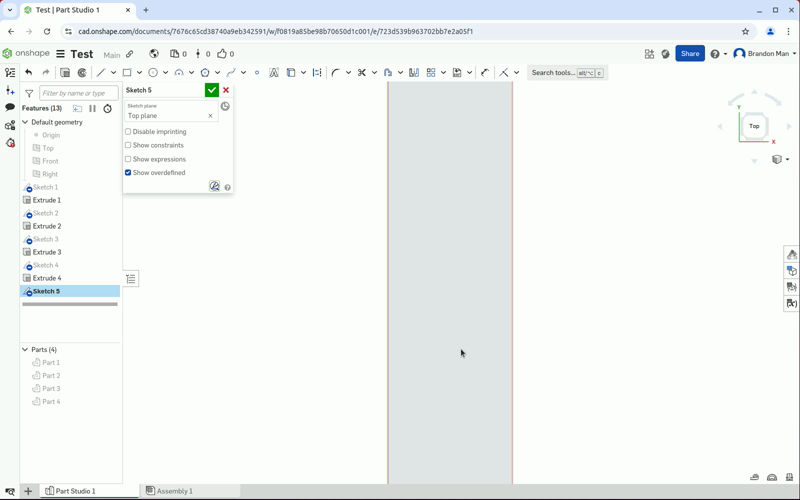
scroll(-6)
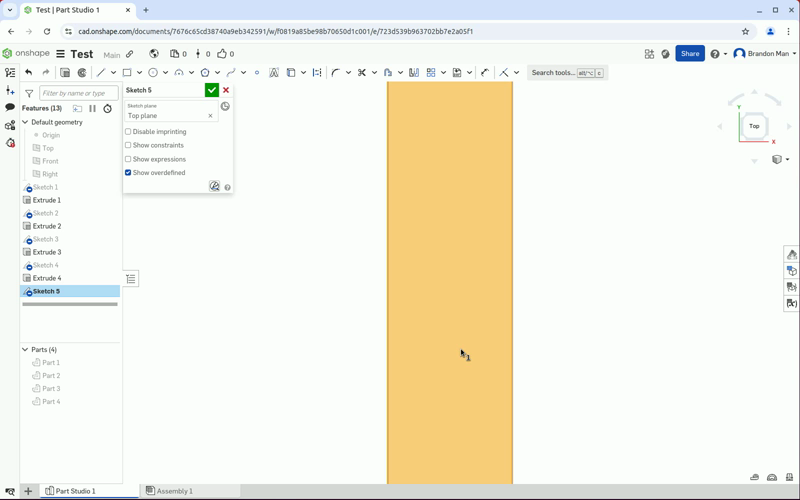
scroll(-6)
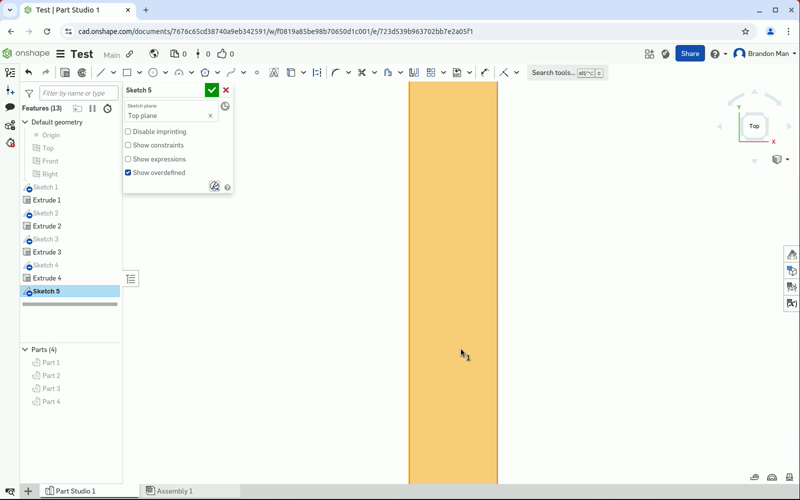
scroll(-6)
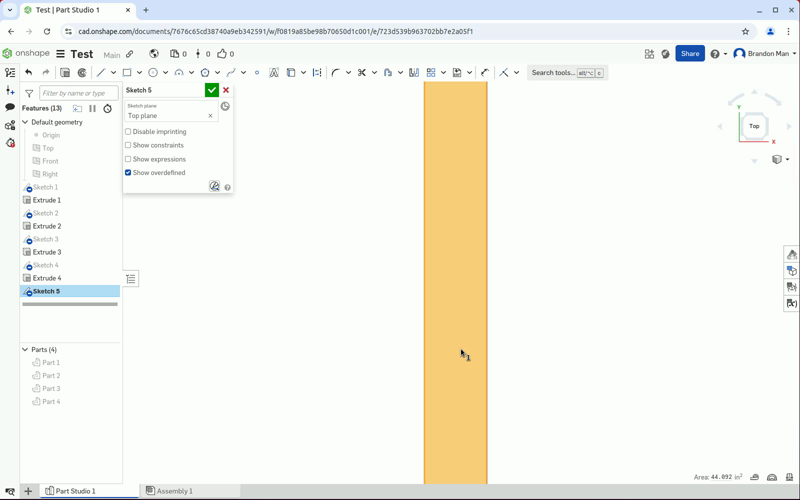
scroll(-6)
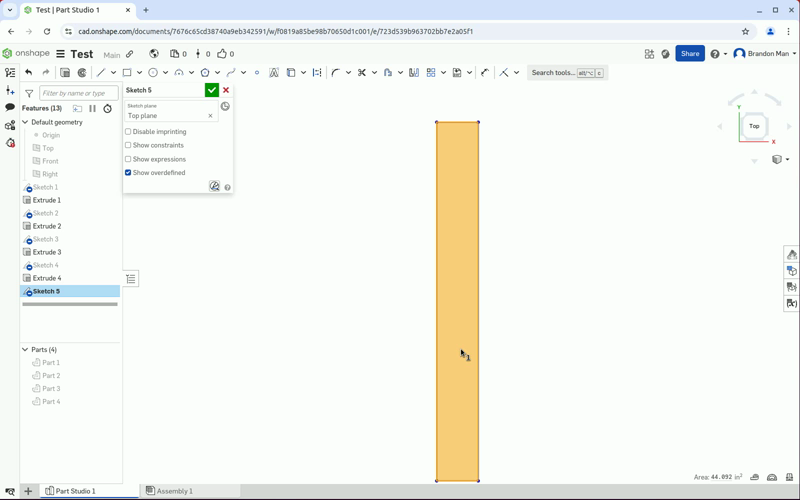
scroll(-6)
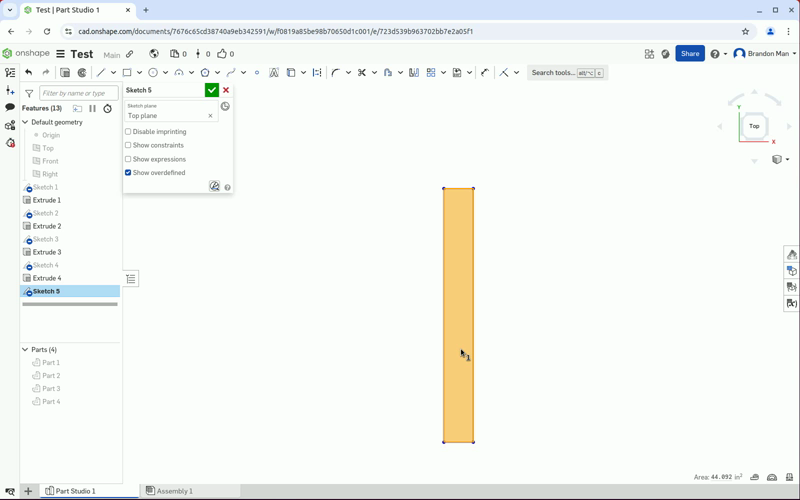
scroll(-6)
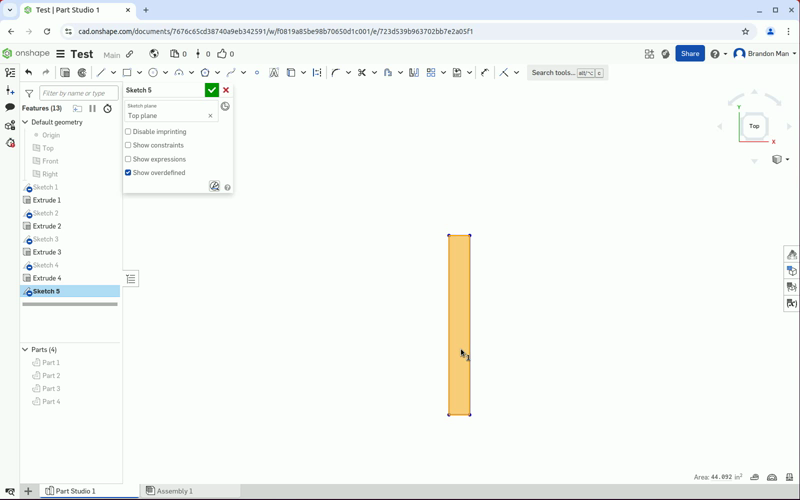
scroll(-6)
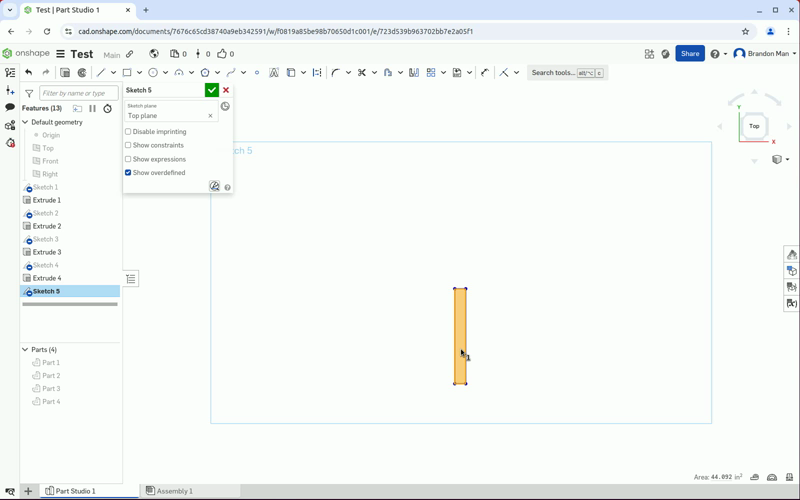
mouse_move(73, 352)
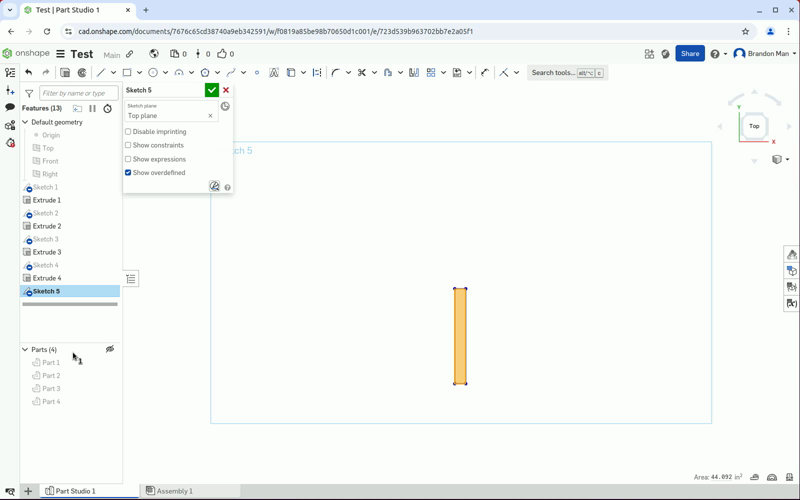
key(shift+y)
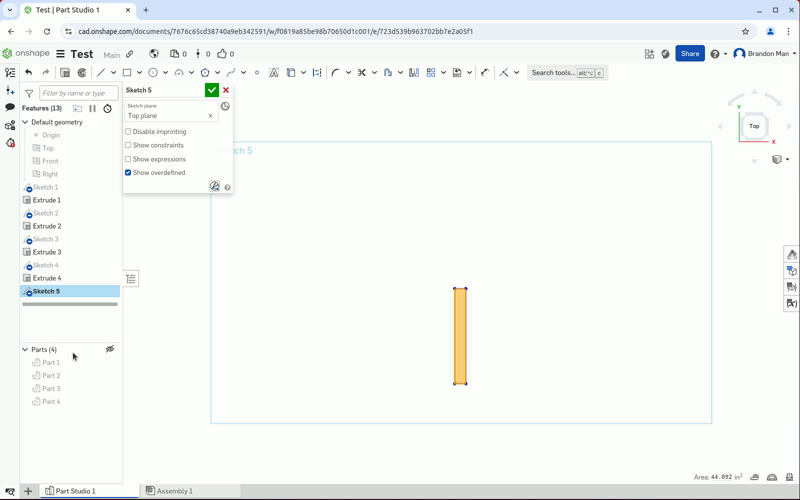
key(shift+e)
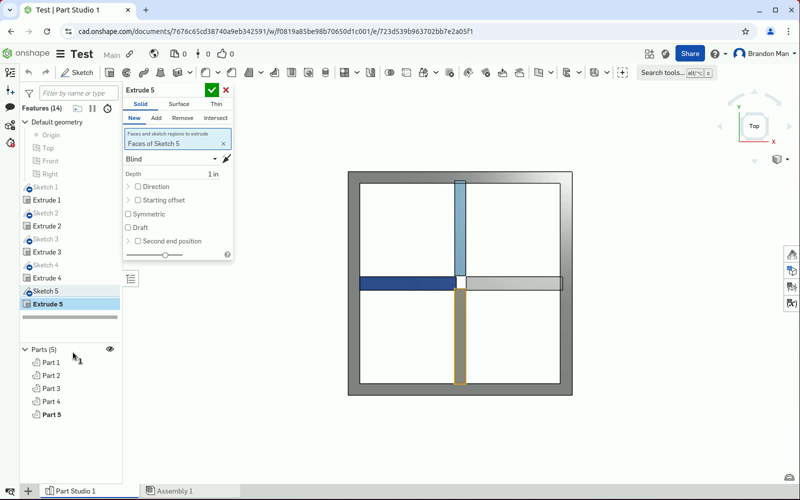
mouse_move(143, 106)
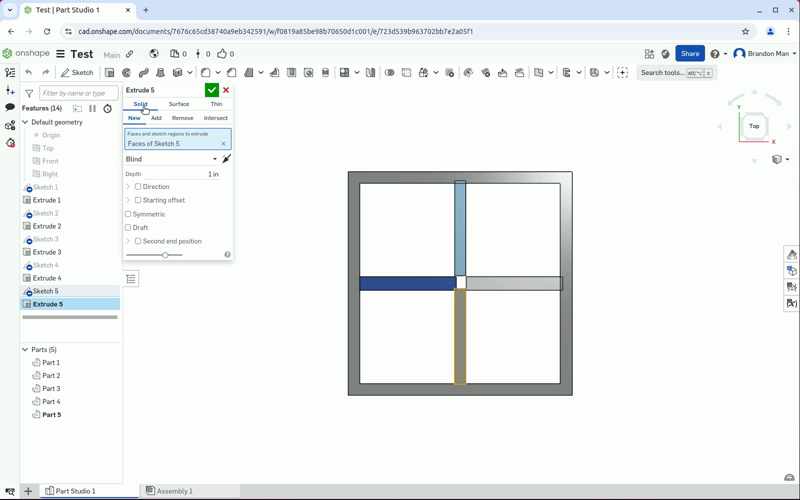
click(143, 106)
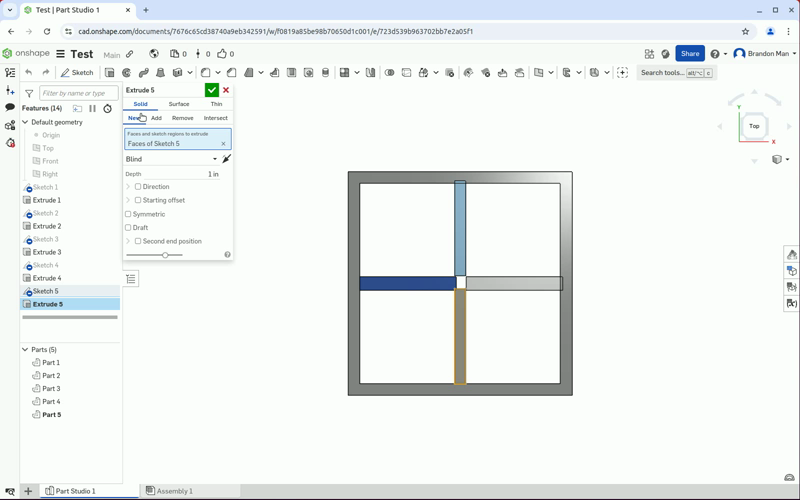
mouse_move(137, 120)
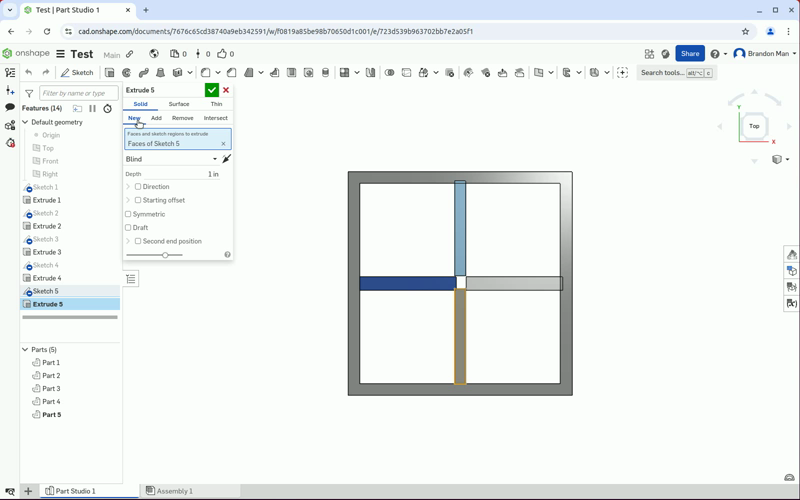
click(137, 120)
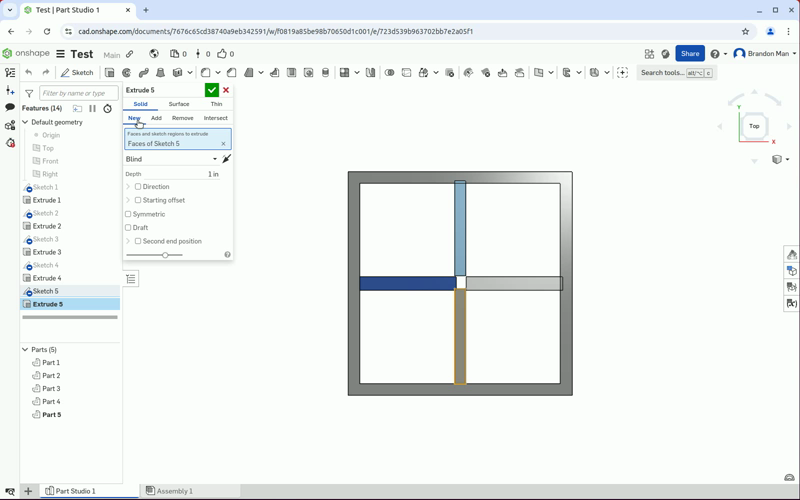
key(tab, 4)
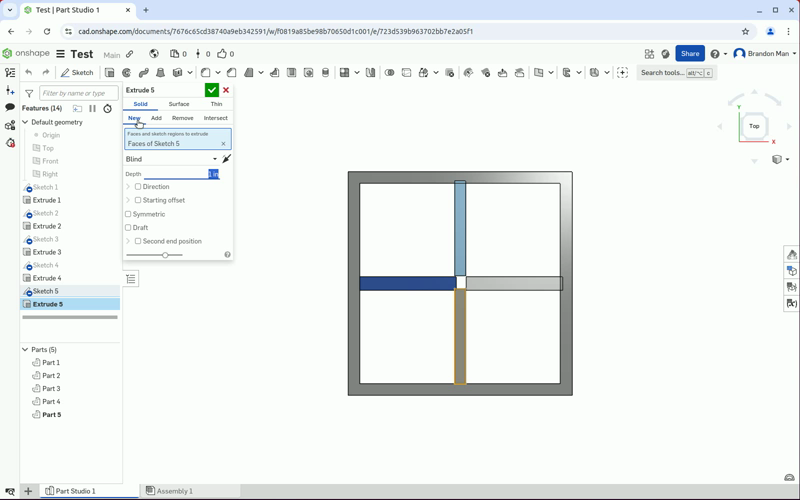
text(0.963)
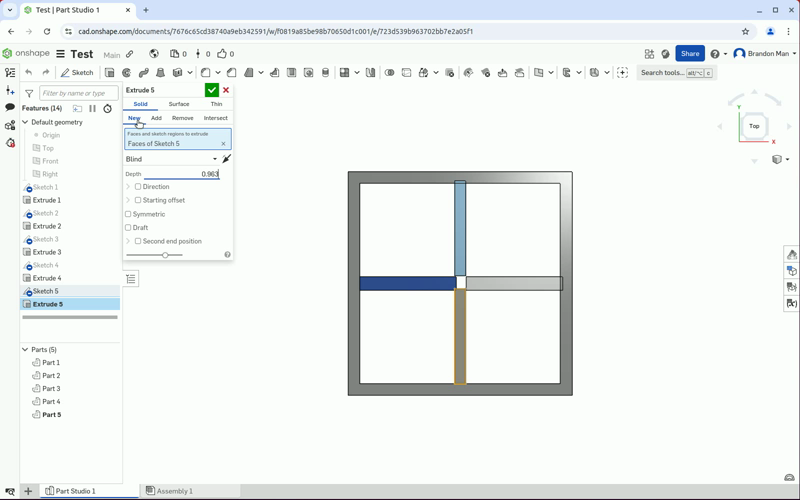
key(enter)
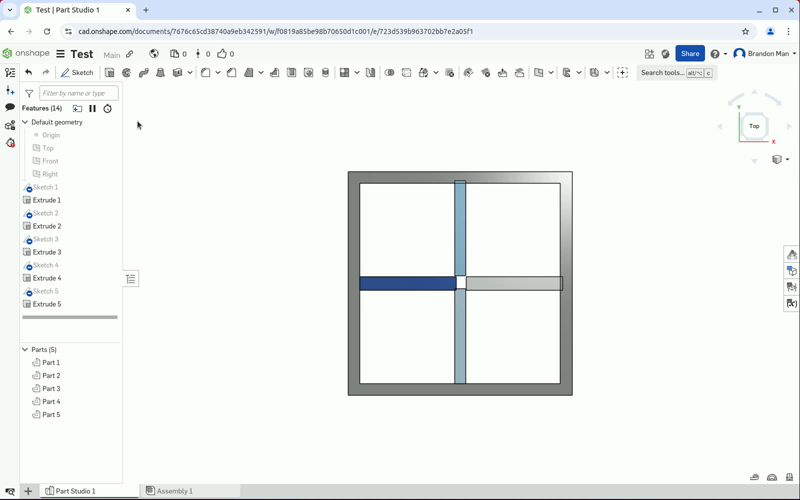
key(shift+h)
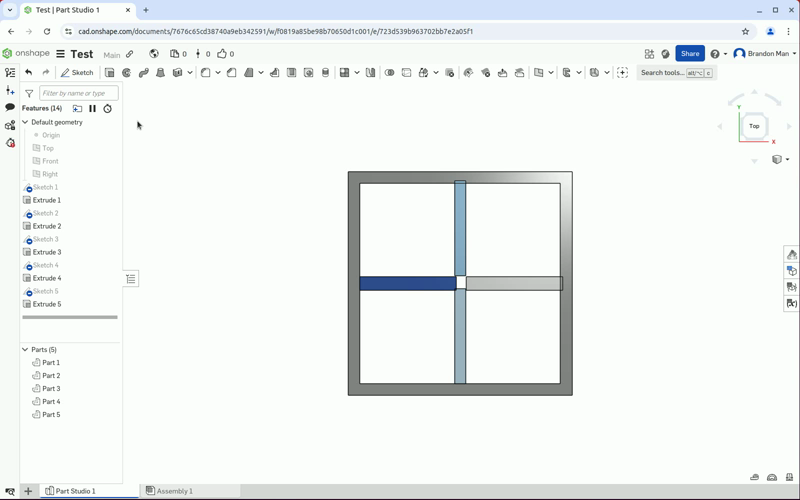
key(shift+h)
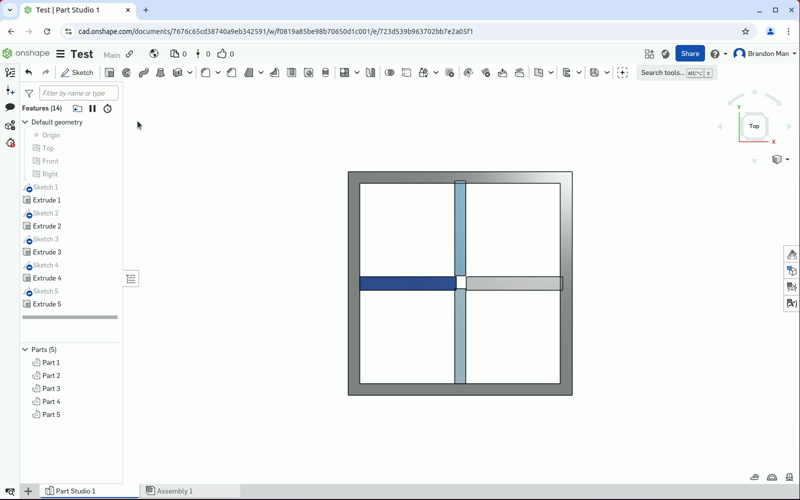
mouse_move(73, 189)
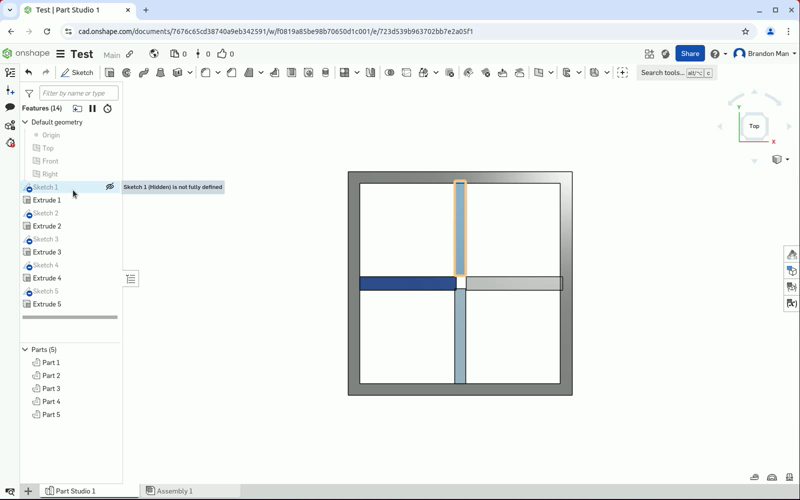
click(73, 189)
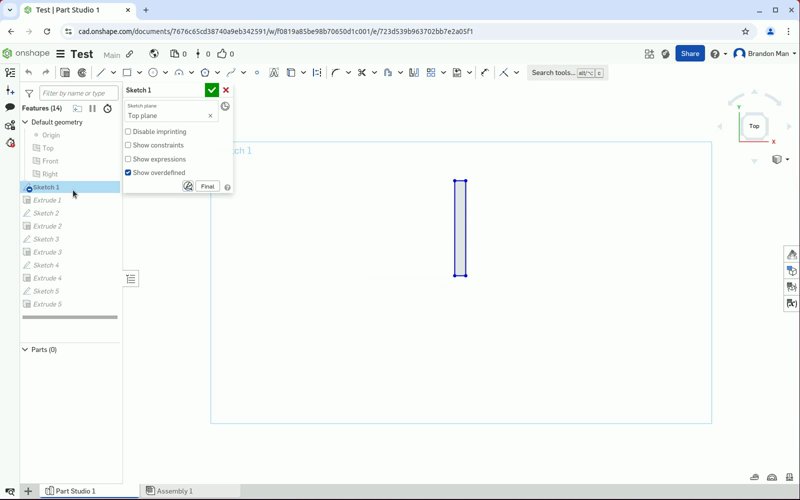
mouse_move(229, 92)
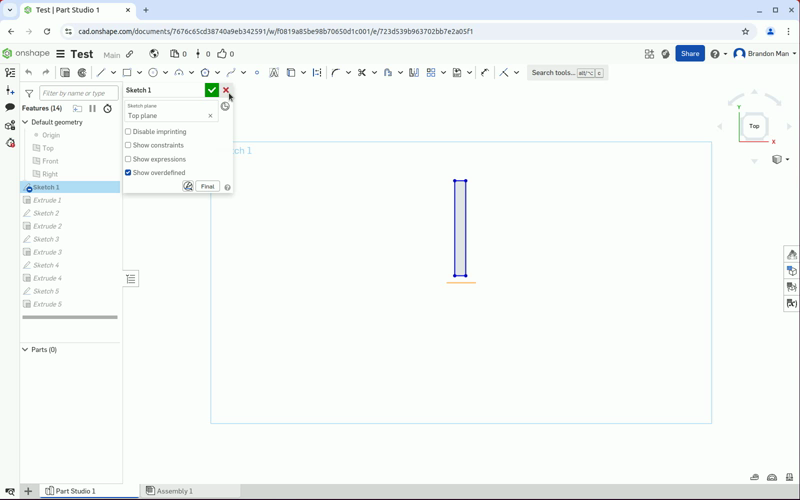
click(229, 92)
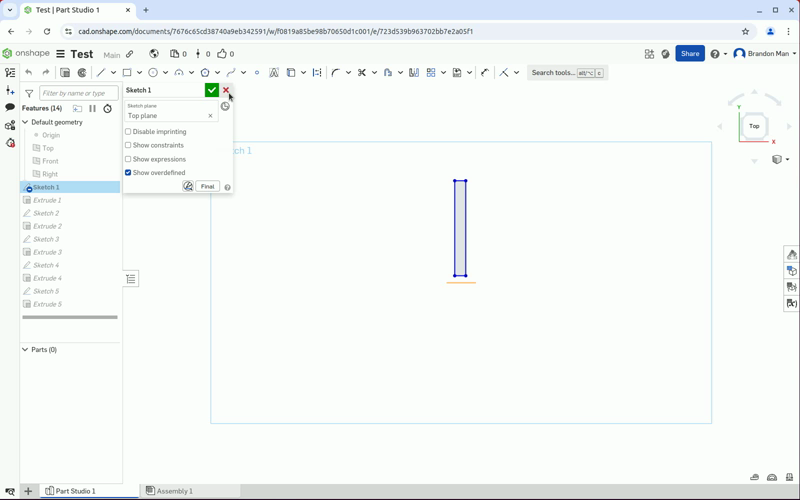
key(shift+s)
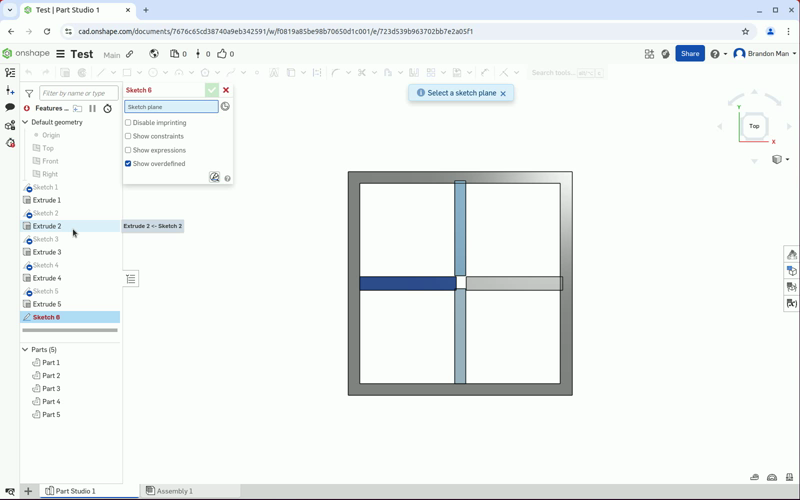
scroll(3)
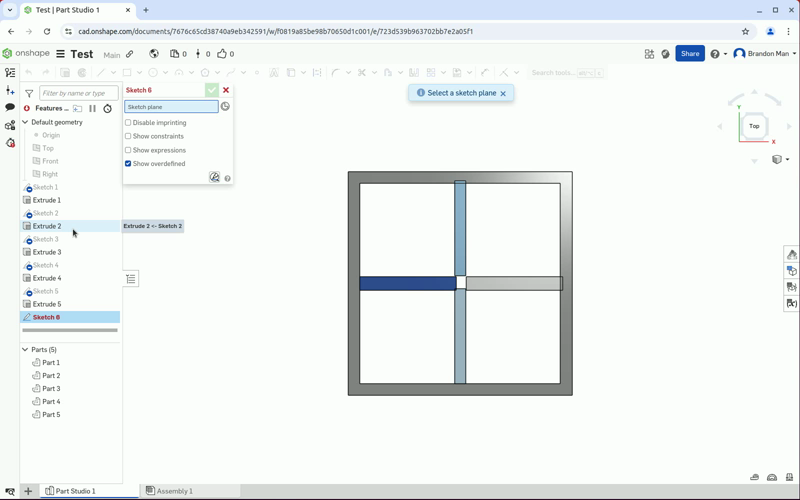
mouse_move(73, 150)
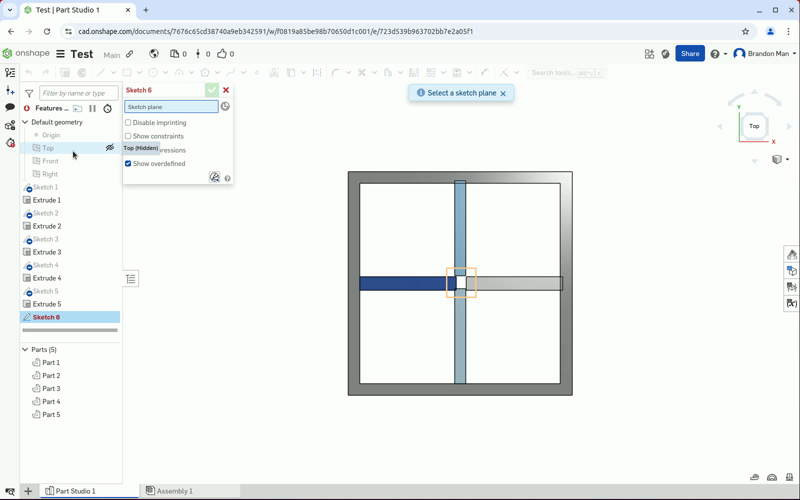
click(73, 150)
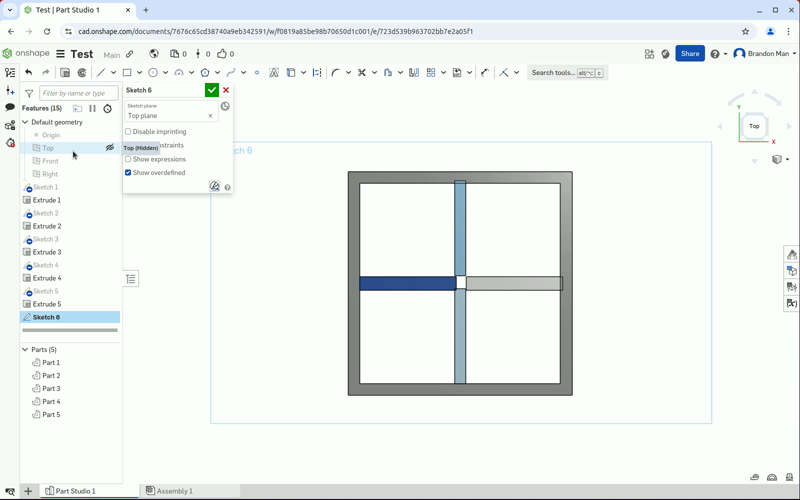
mouse_move(73, 352)
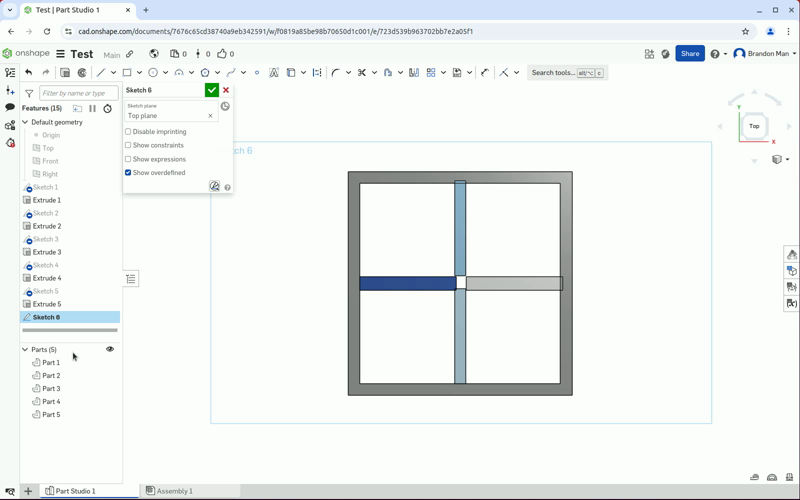
key(y)
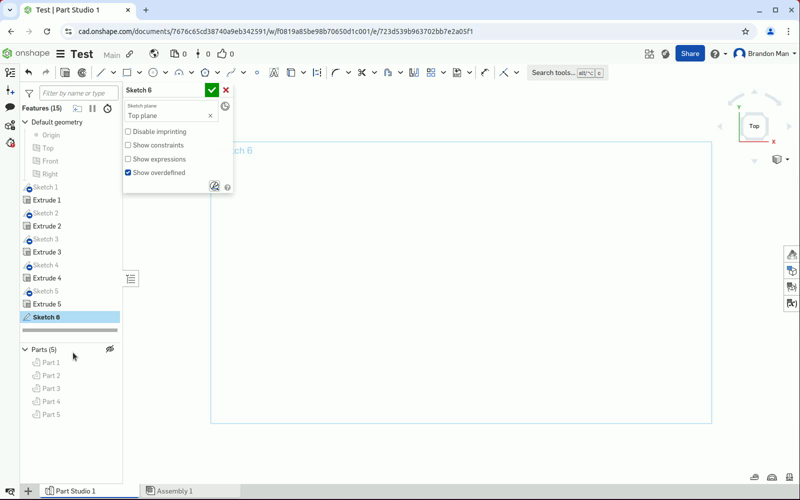
key(l)
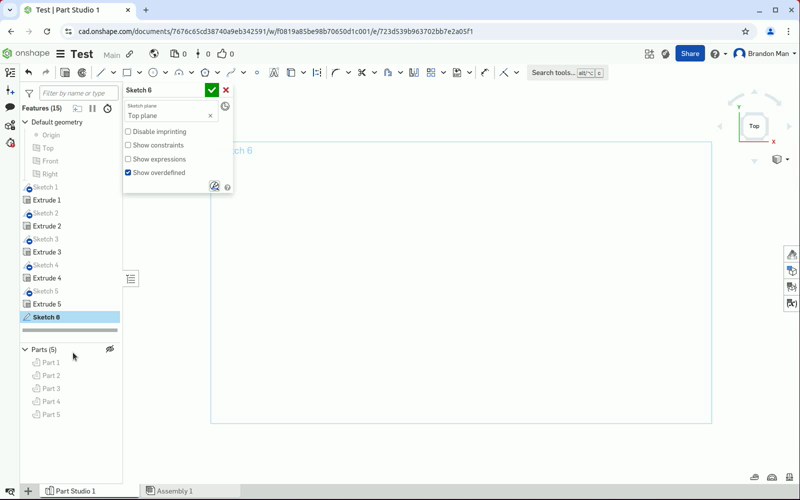
key_down(shift)
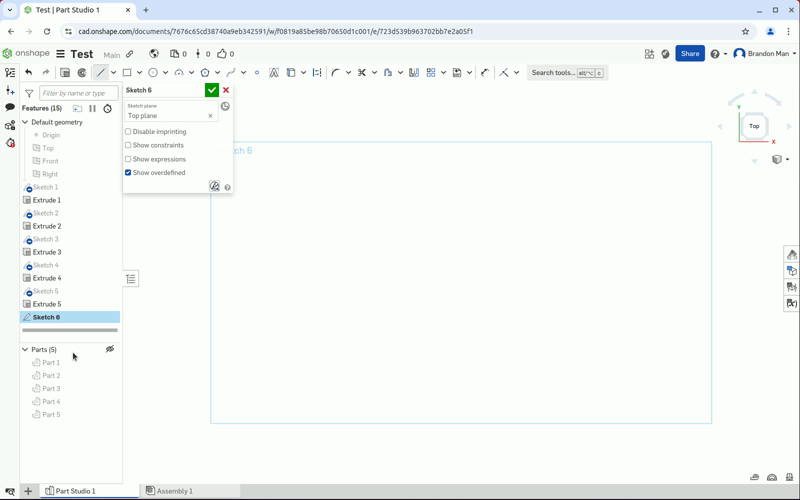
mouse_move(454, 290)
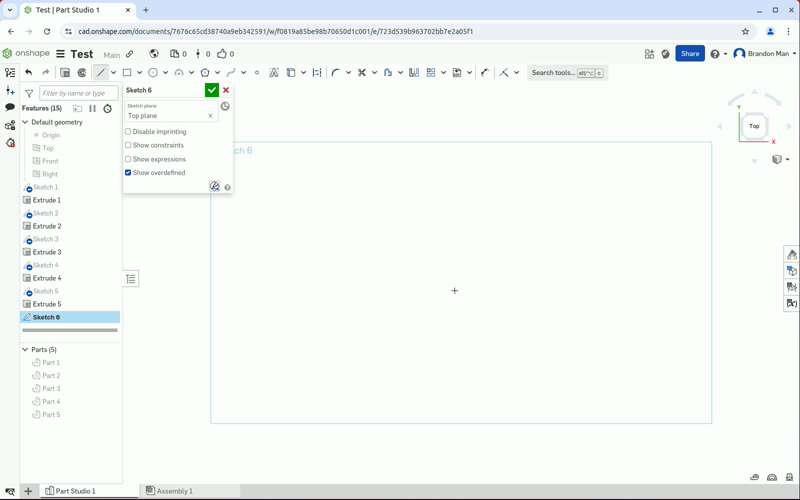
click(454, 290)
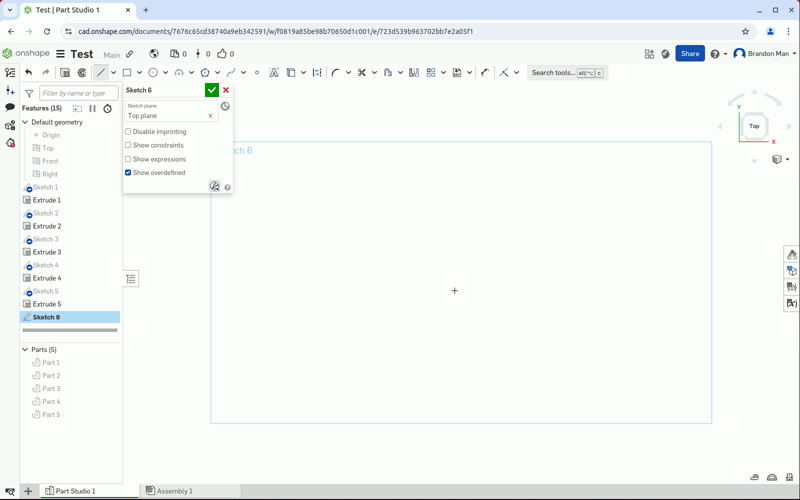
key_up(shift)
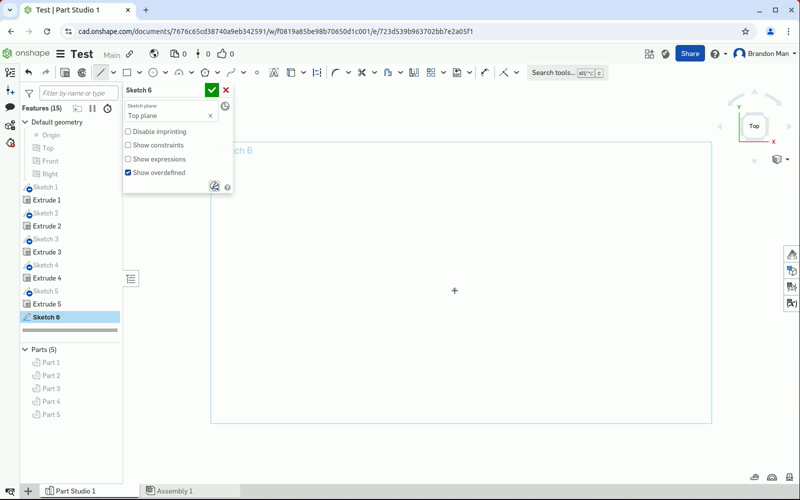
key_down(shift)
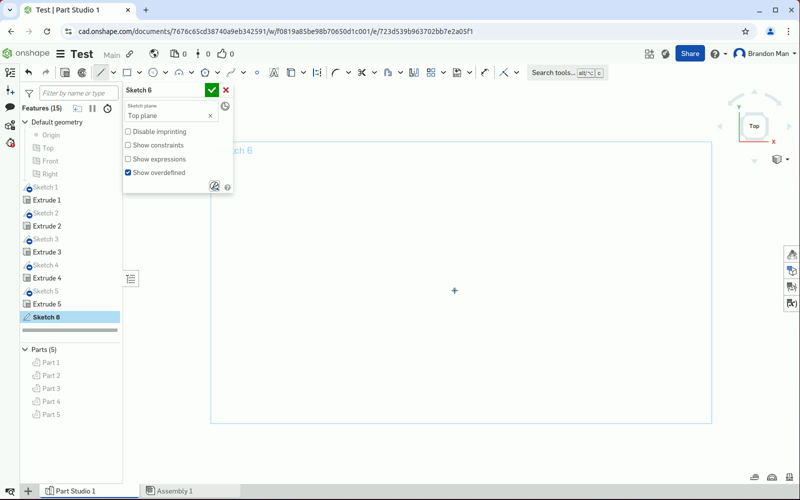
mouse_move(484, 290)
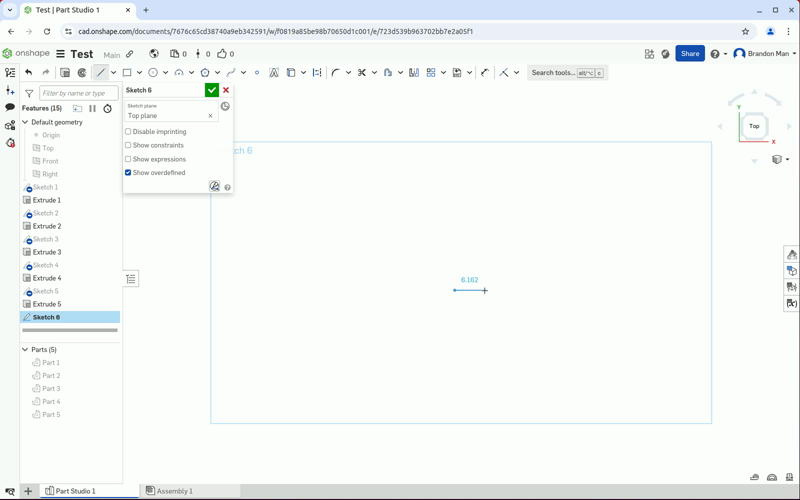
mouse_move(466, 290)
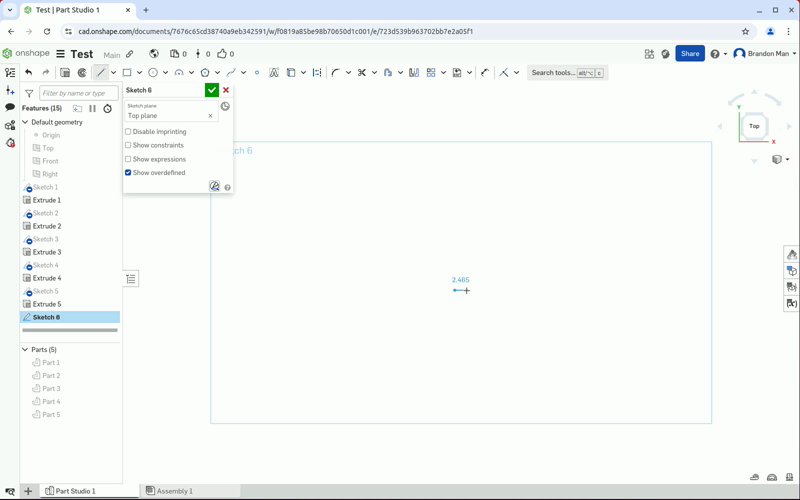
click(466, 290)
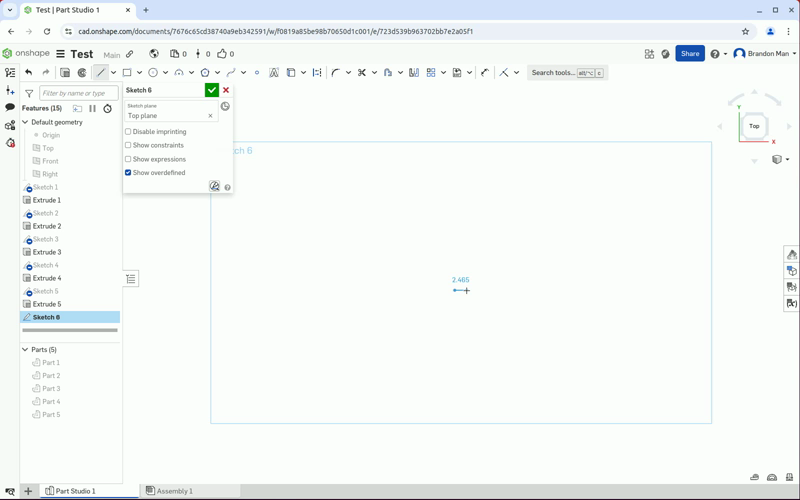
key_up(shift)
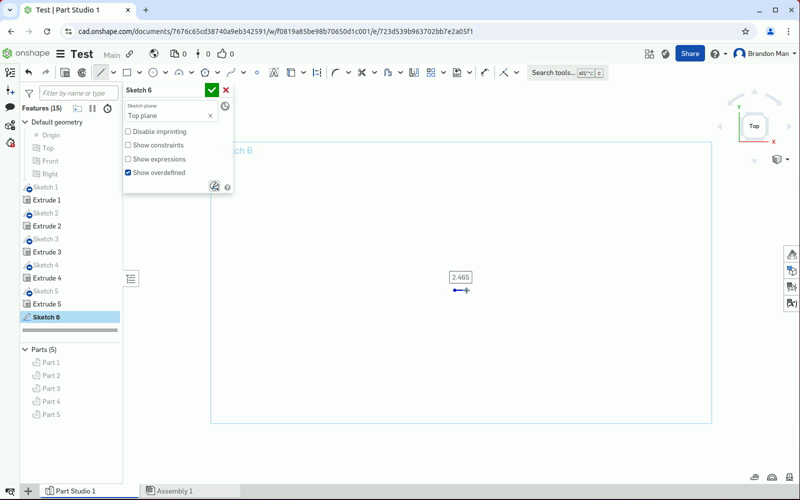
key_down(shift)
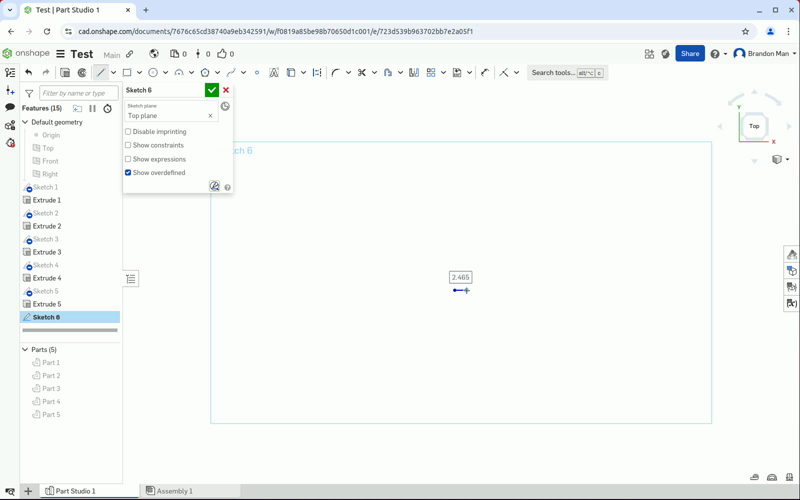
mouse_move(496, 290)
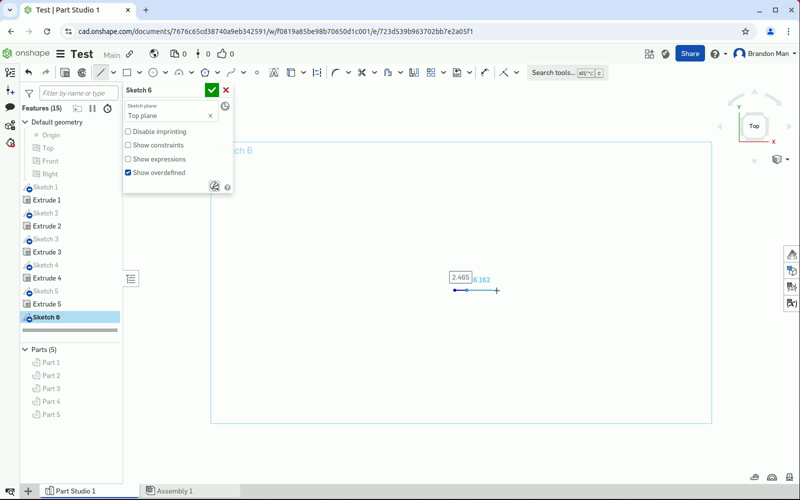
mouse_move(466, 276)
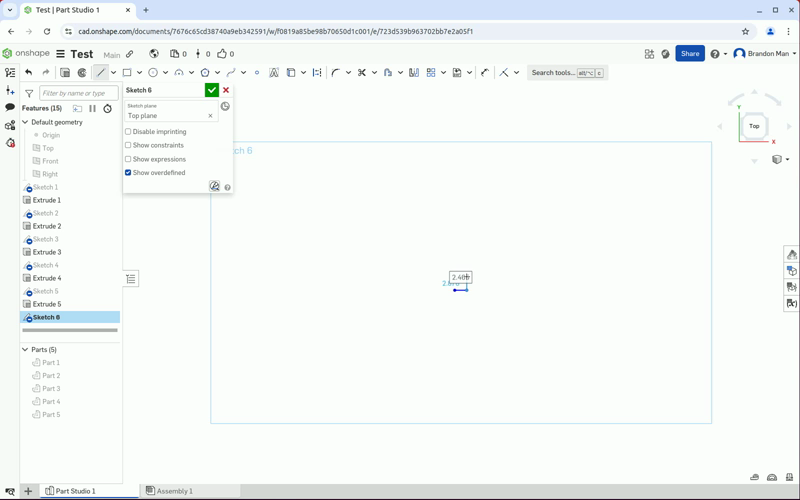
click(466, 276)
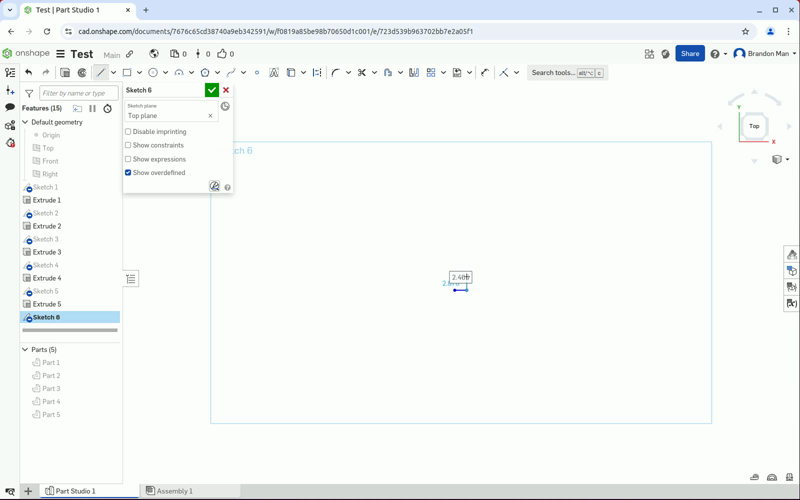
key_up(shift)
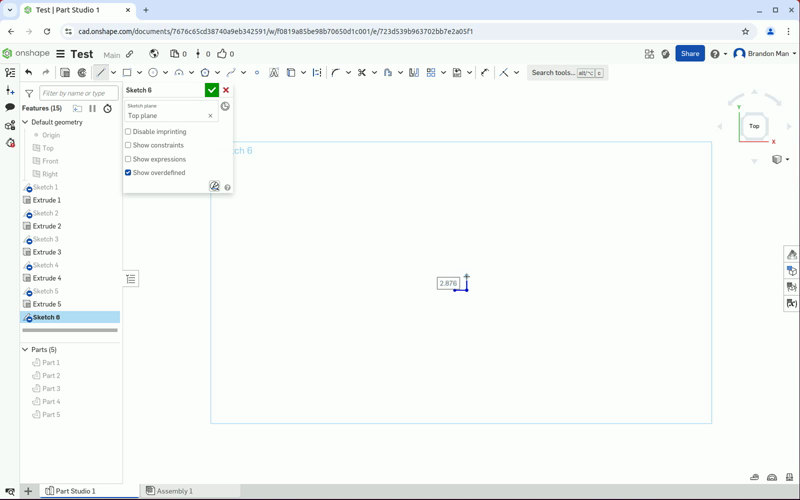
key_down(shift)
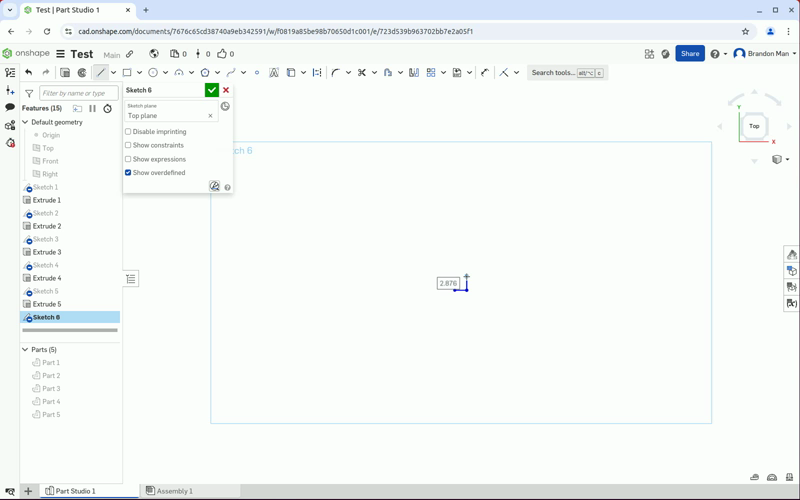
mouse_move(496, 276)
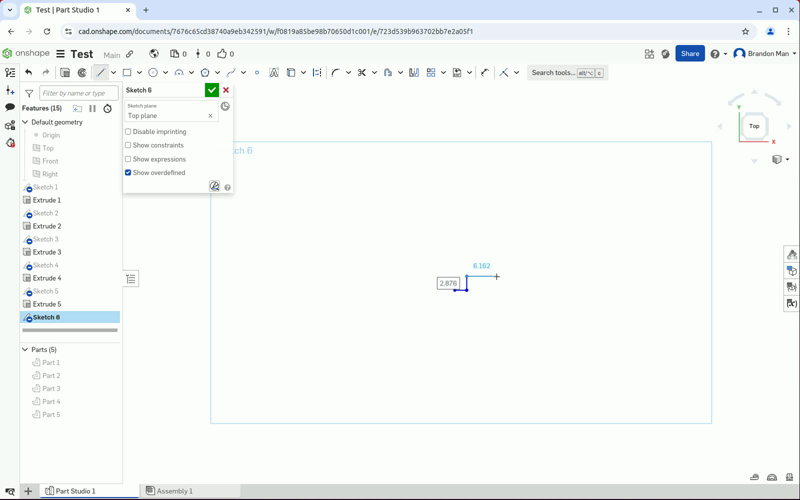
mouse_move(454, 276)
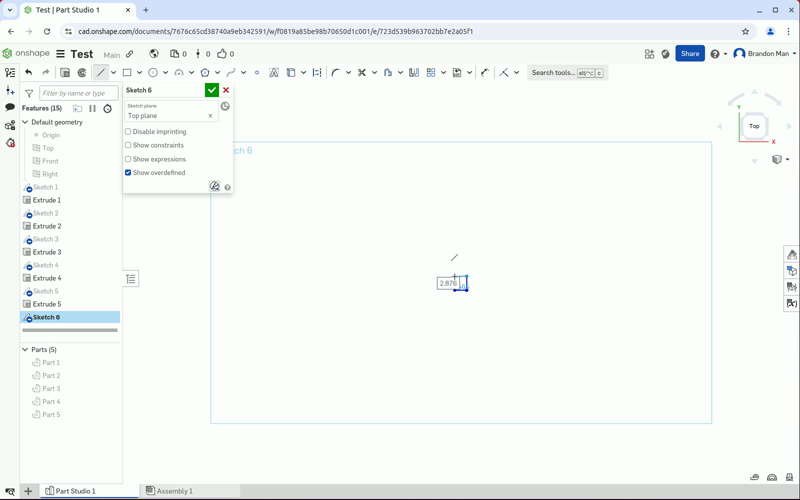
click(454, 276)
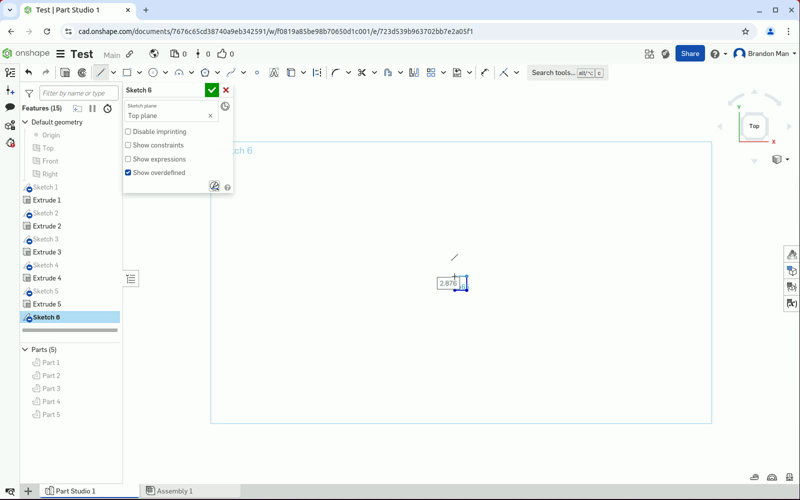
key_up(shift)
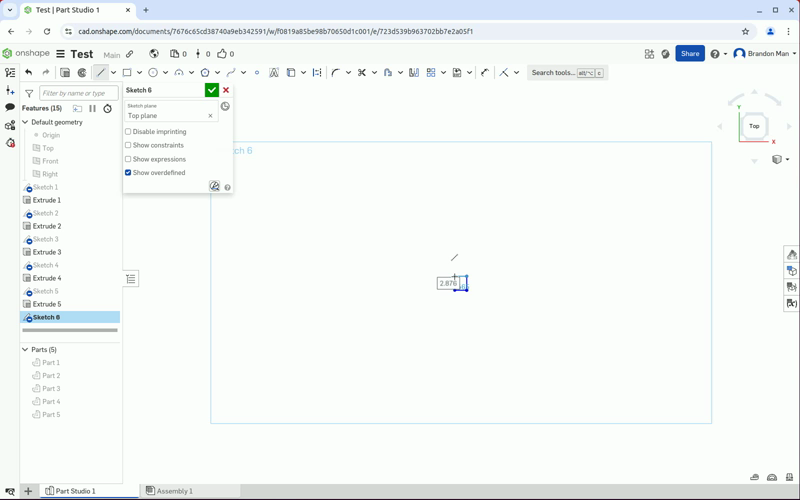
mouse_move(484, 276)
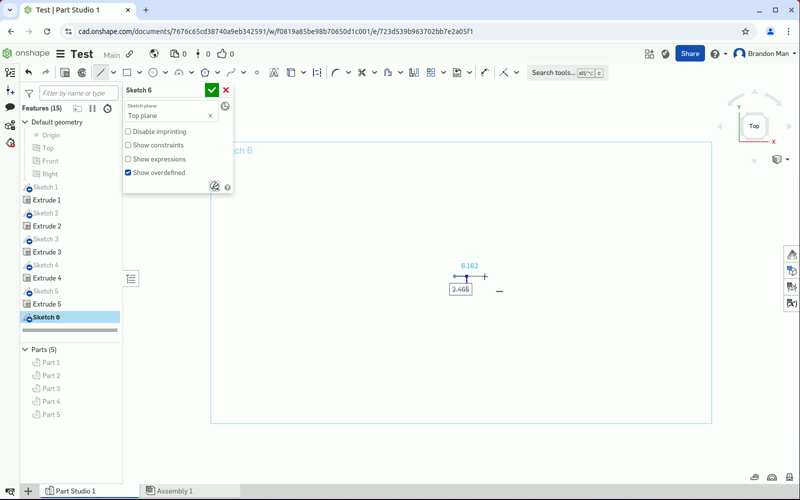
key_down(shift)
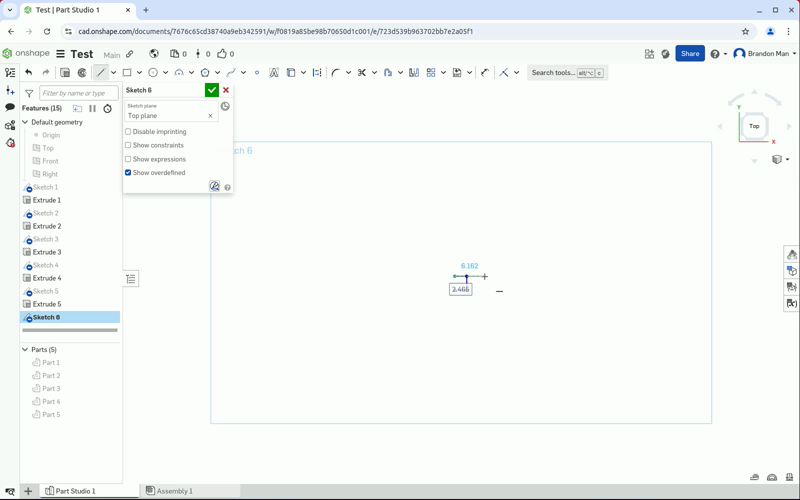
mouse_move(454, 290)
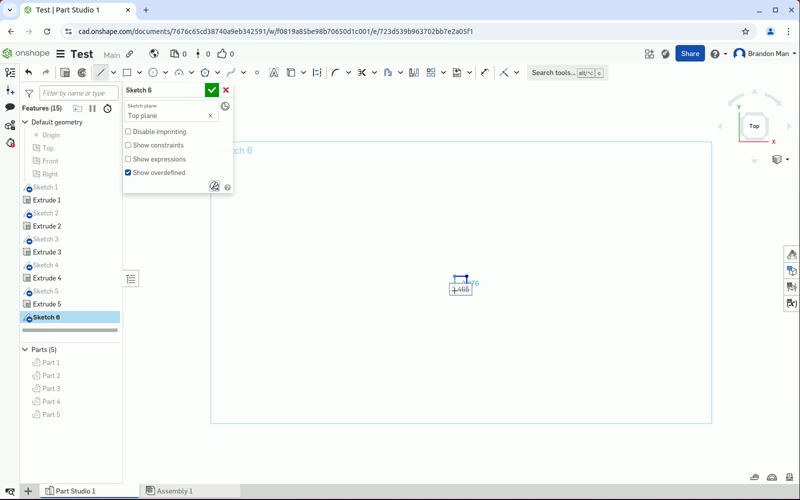
key_up(shift)
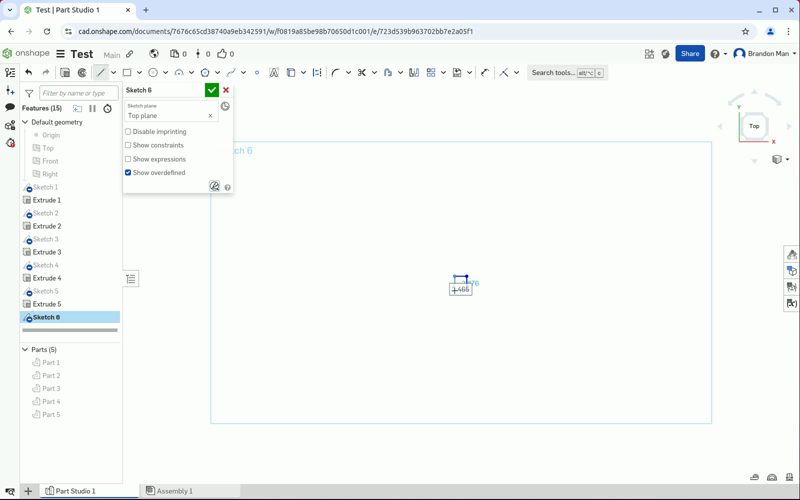
click(454, 290)
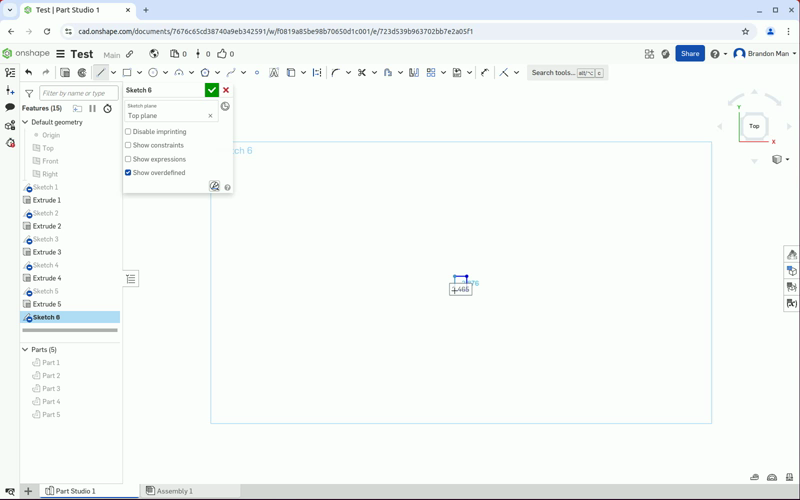
key(esc)
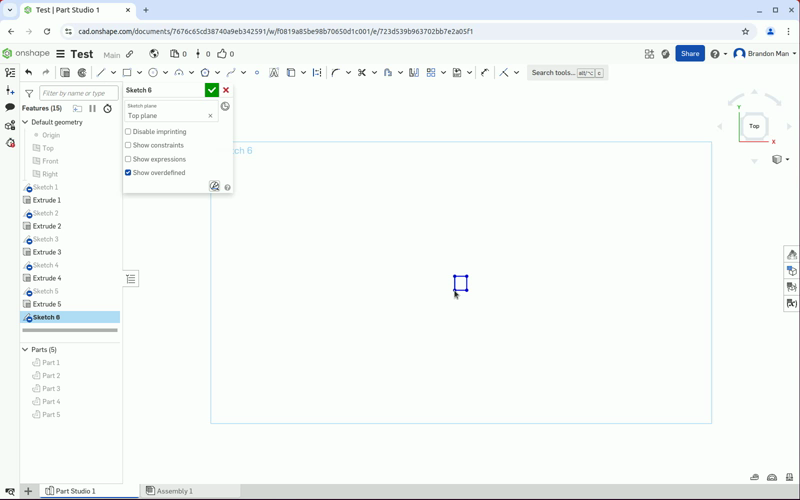
mouse_move(458, 280)
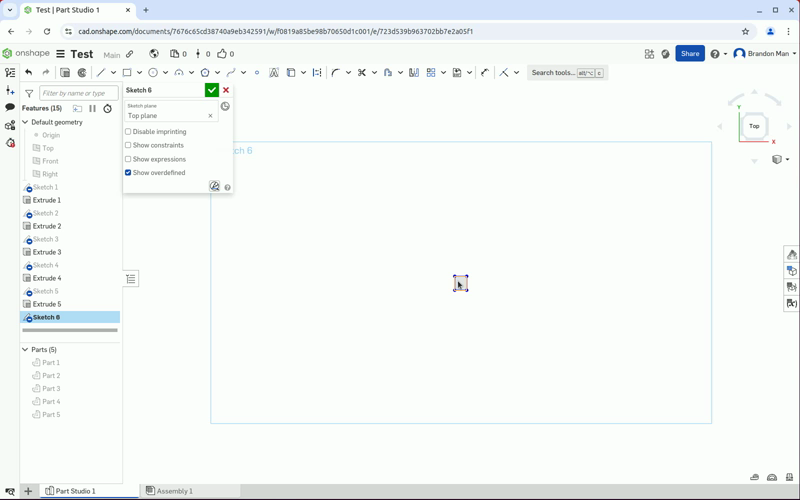
scroll(6)
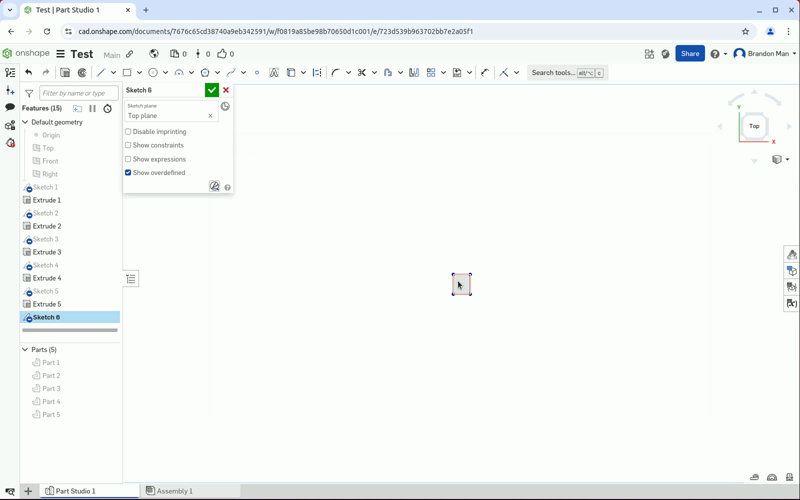
scroll(6)
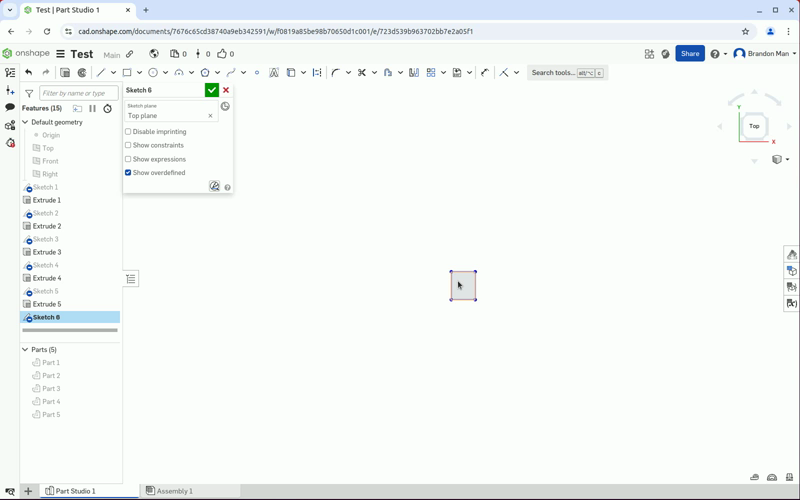
scroll(6)
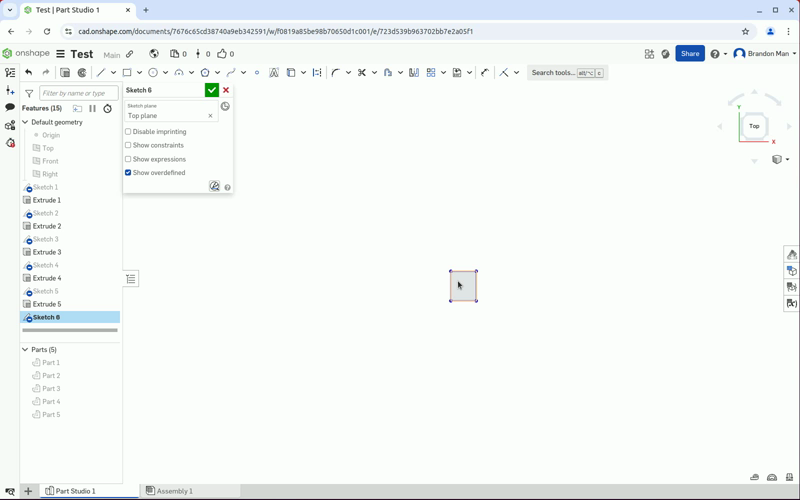
scroll(6)
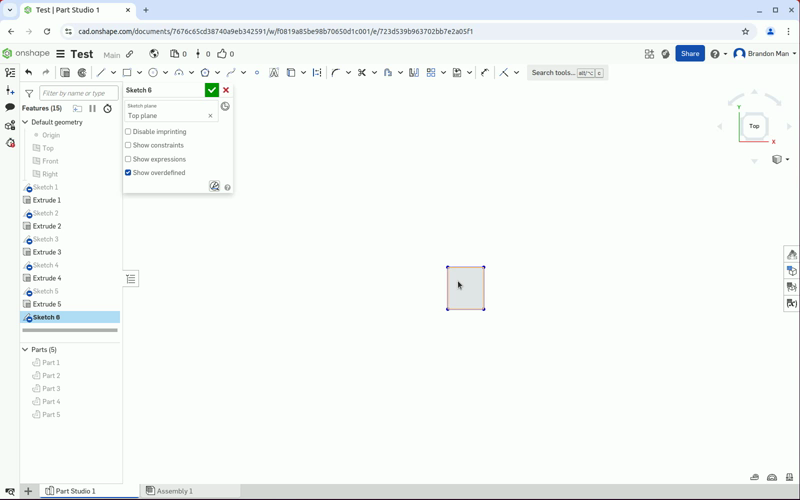
scroll(6)
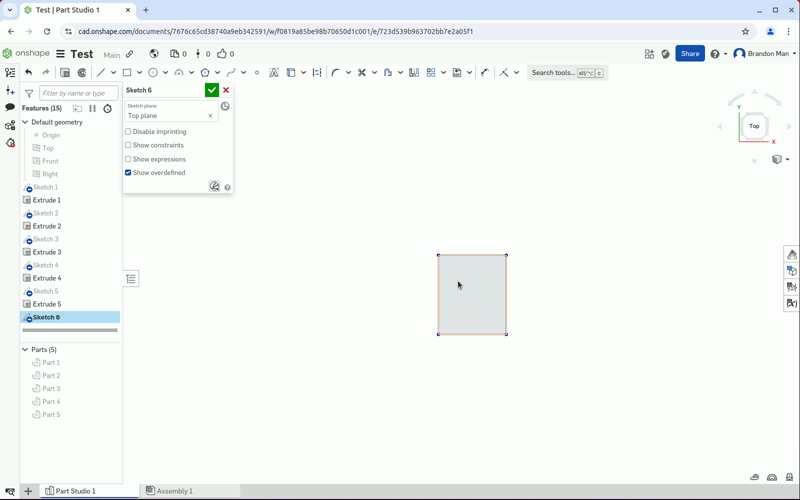
scroll(6)
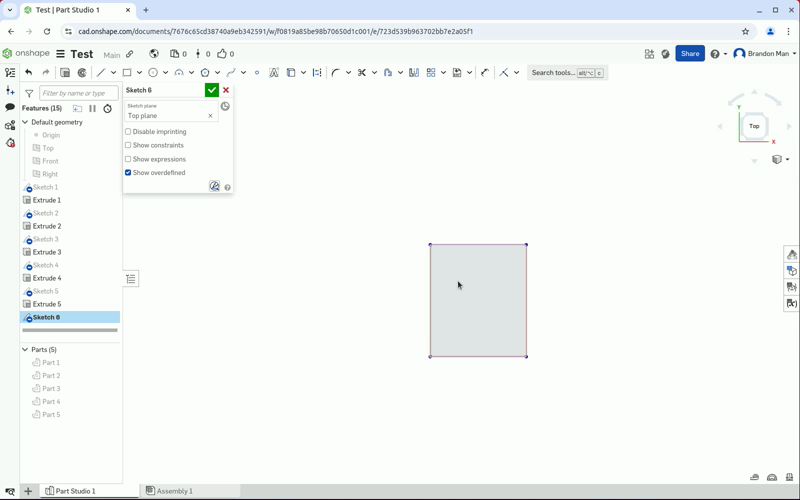
scroll(6)
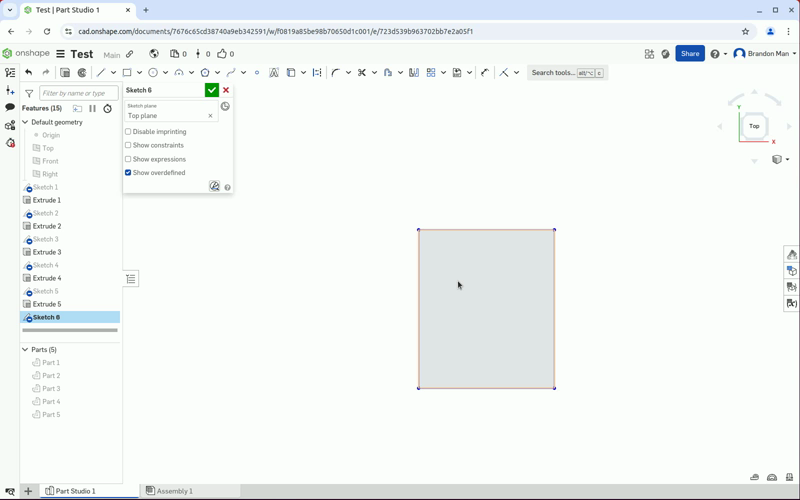
click(458, 280)
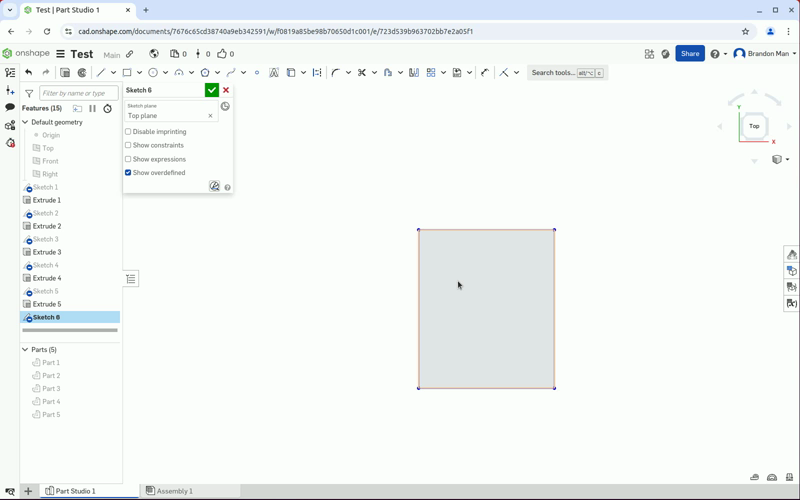
scroll(-6)
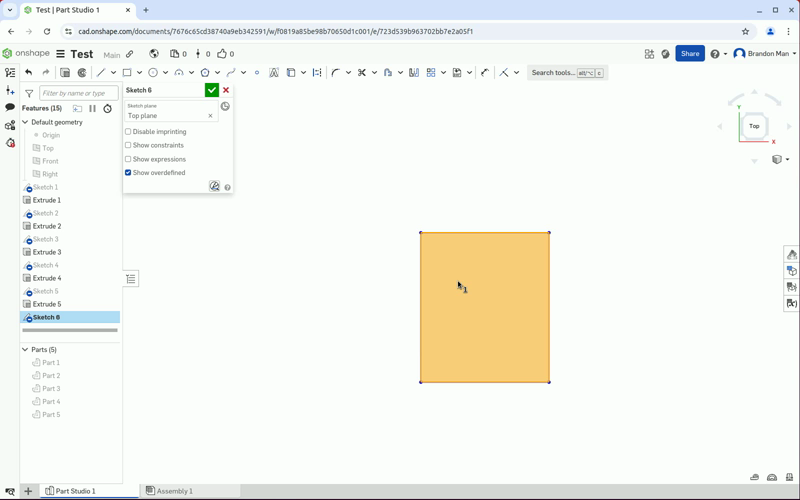
scroll(-6)
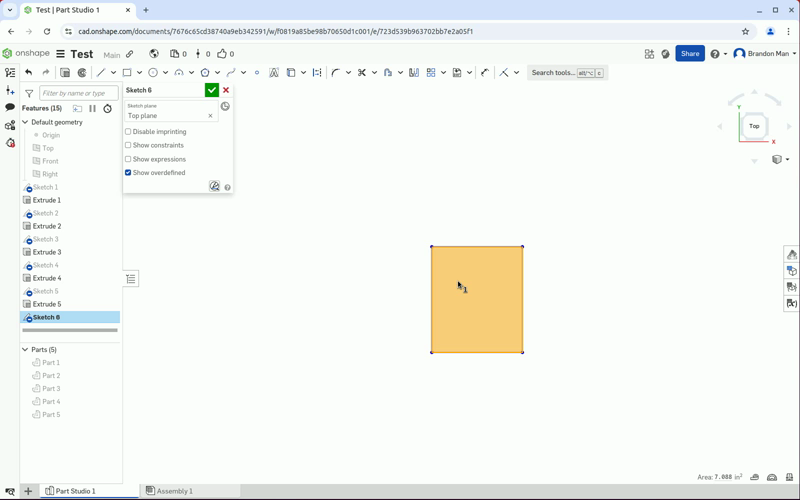
scroll(-6)
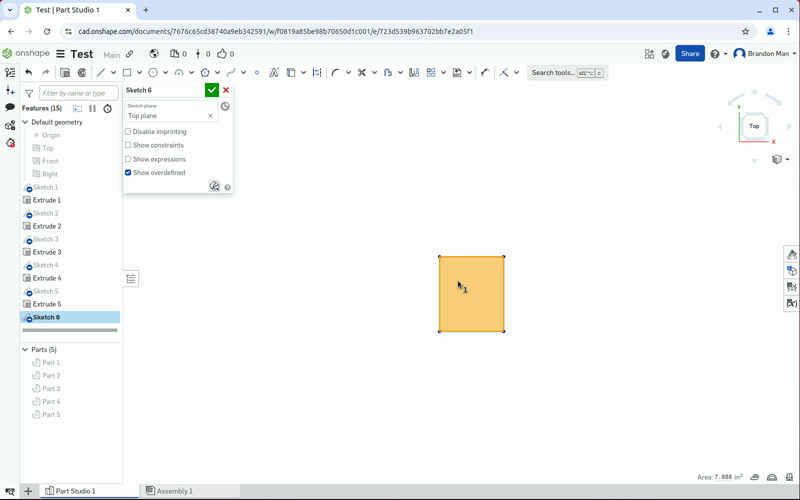
scroll(-6)
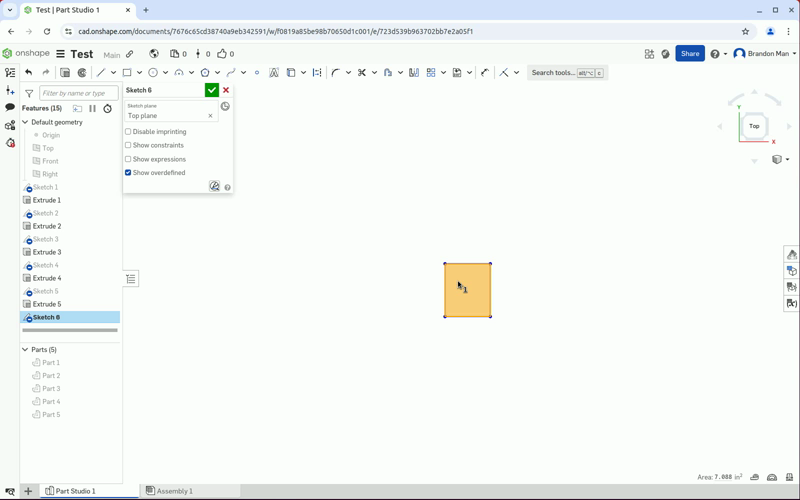
scroll(-6)
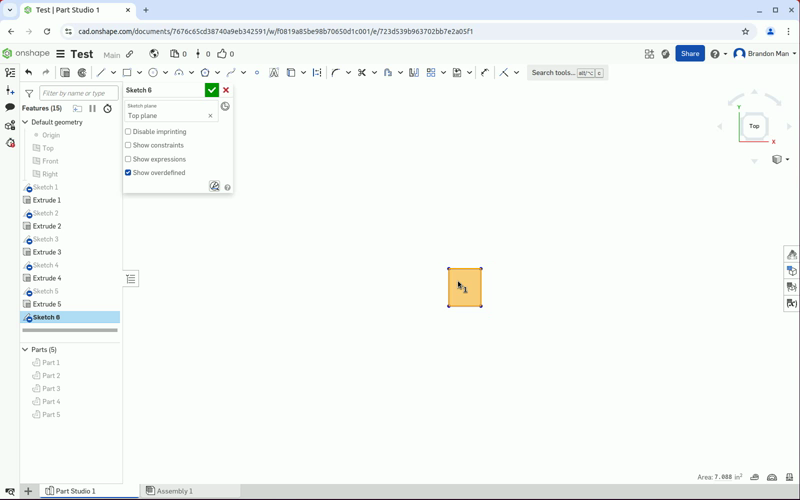
scroll(-6)
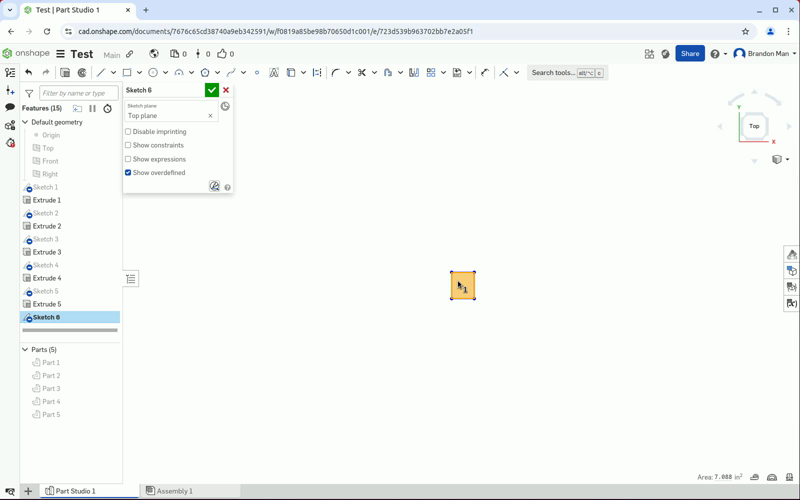
scroll(-6)
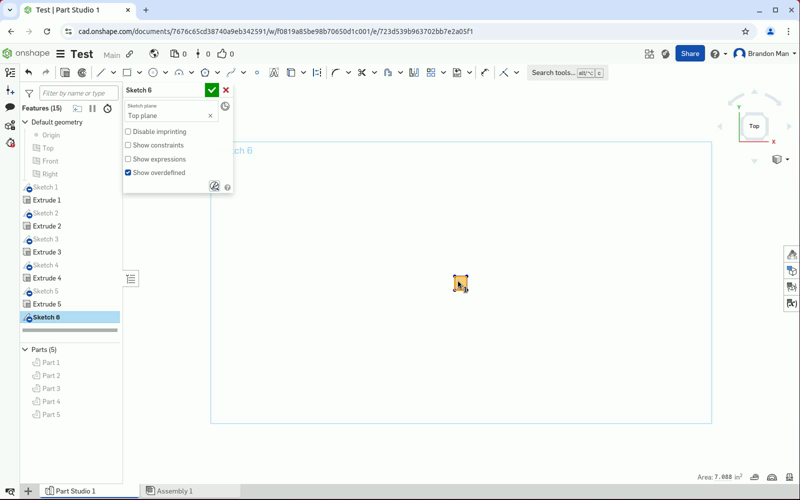
mouse_move(73, 352)
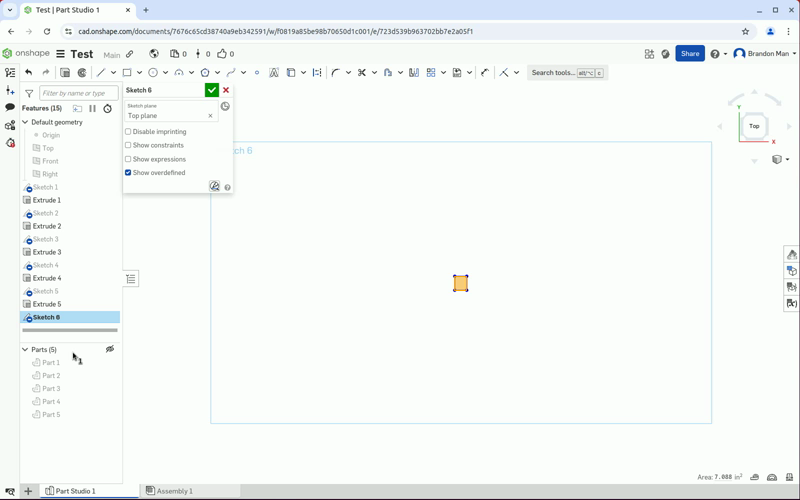
key(shift+y)
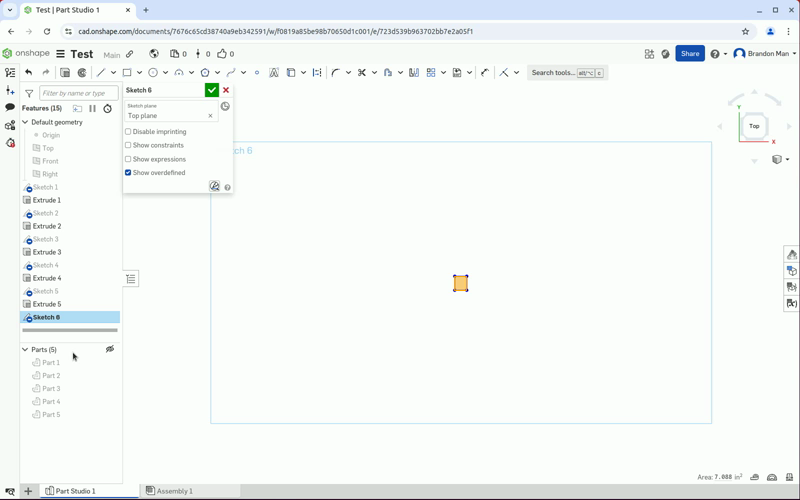
key(shift+e)
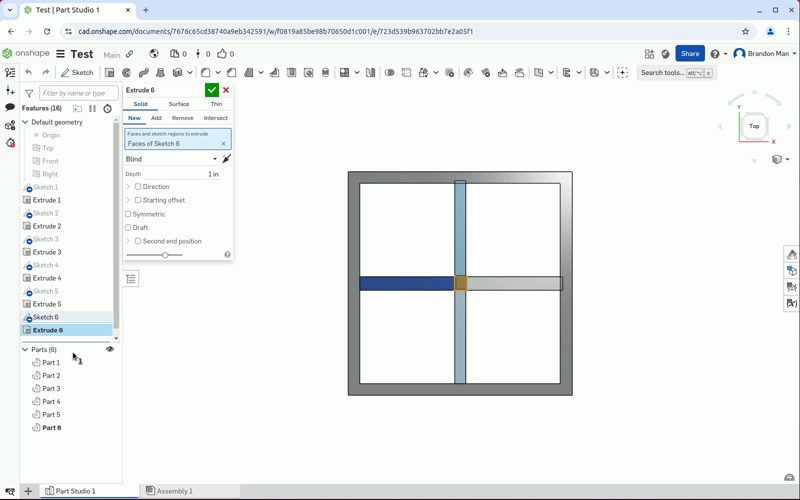
mouse_move(143, 106)
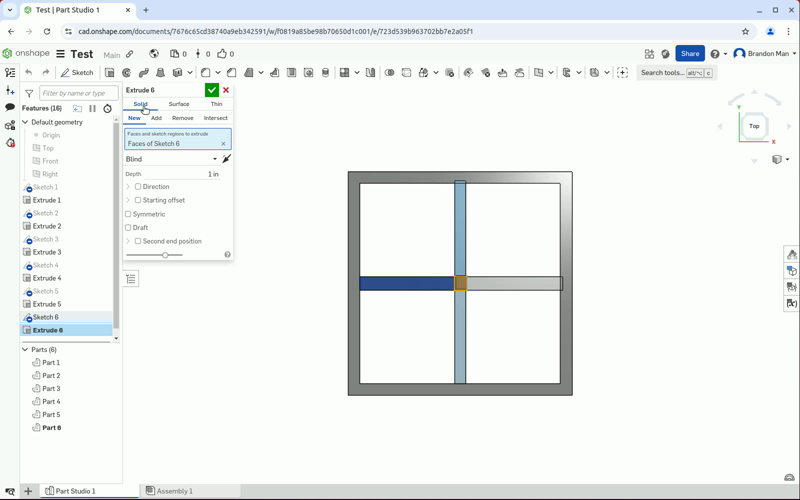
click(143, 106)
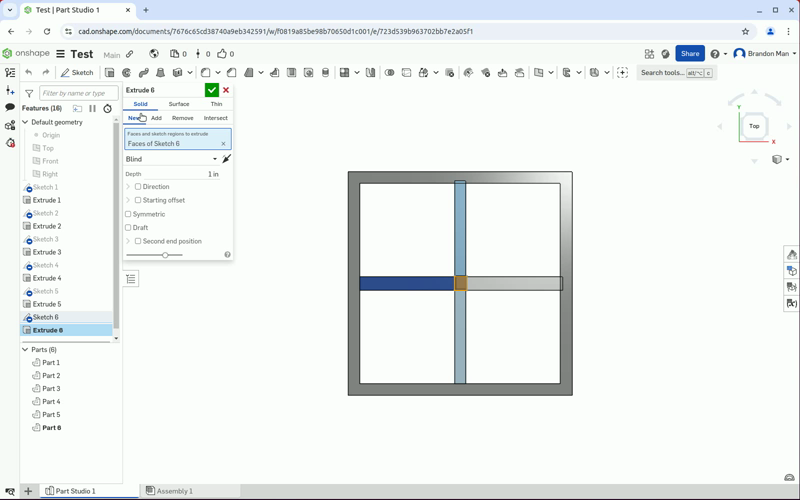
mouse_move(137, 120)
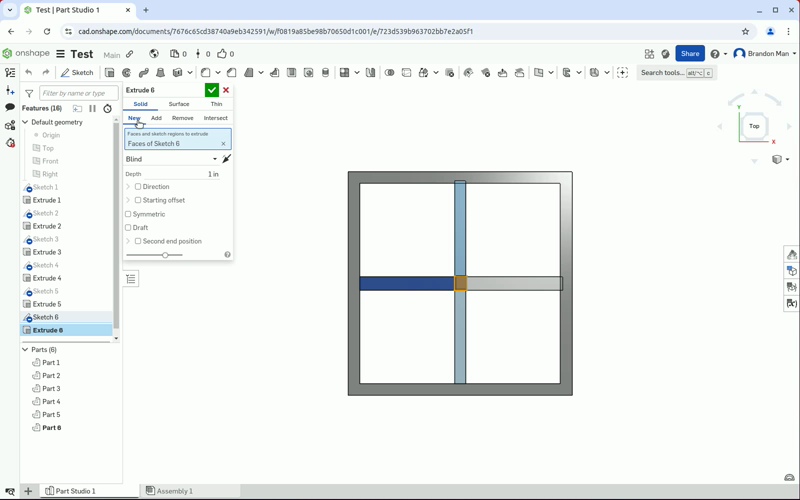
click(137, 120)
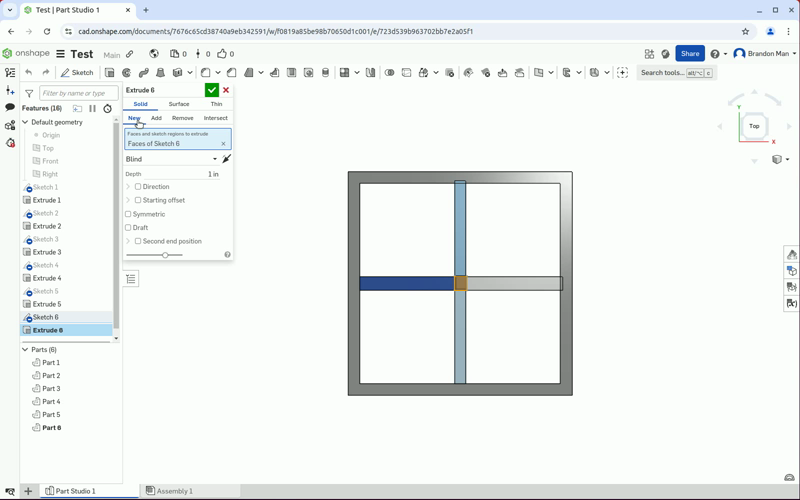
key(tab, 4)
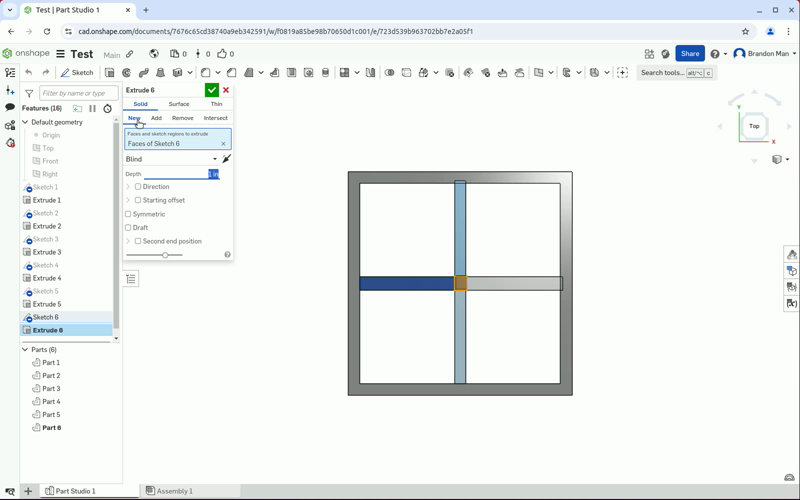
text(0.963)
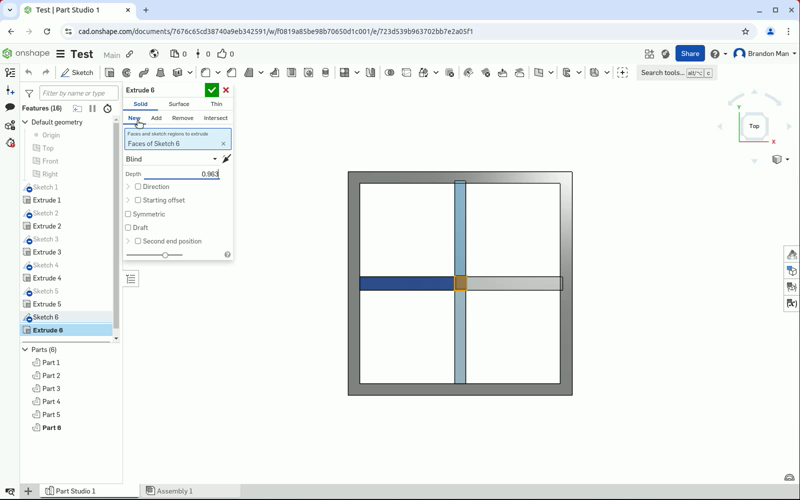
key(enter)
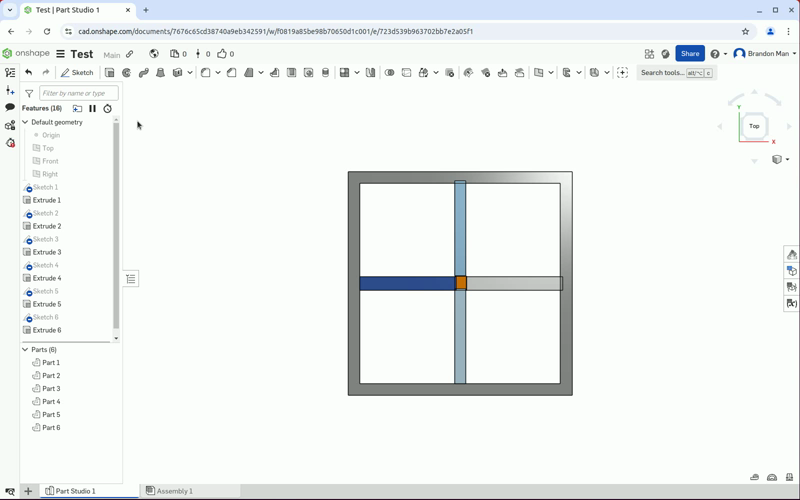
key(shift+h)
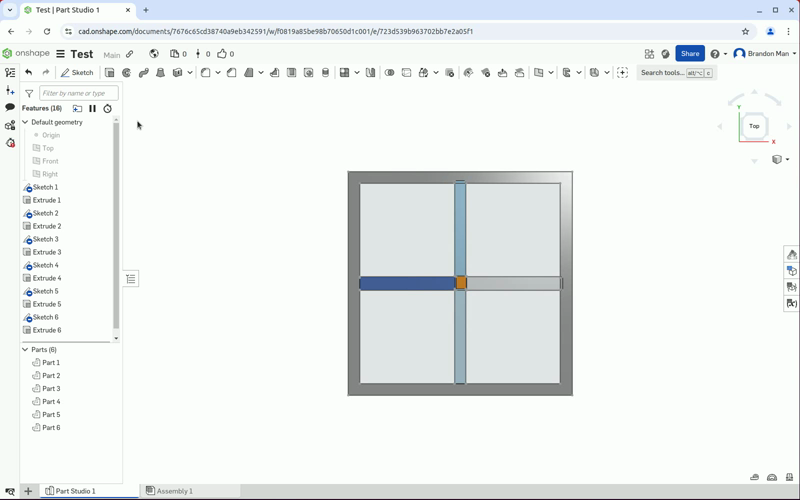
key(shift+h)
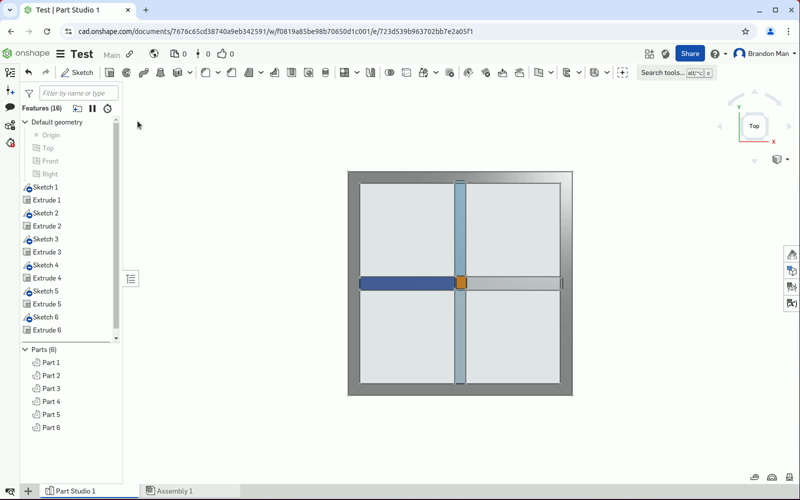
key(shift+7)
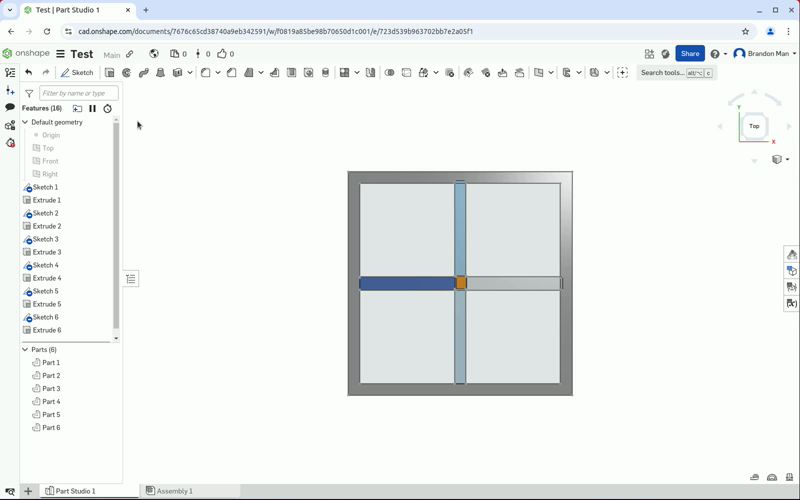
key(up, 3)
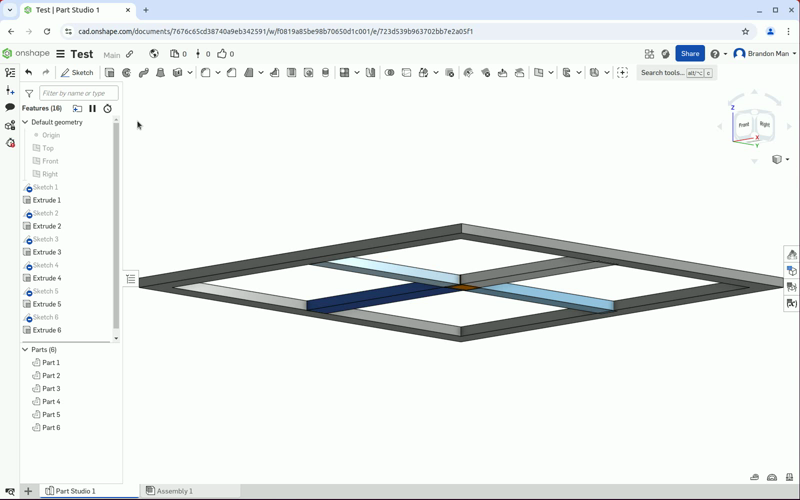
key(left, 3)
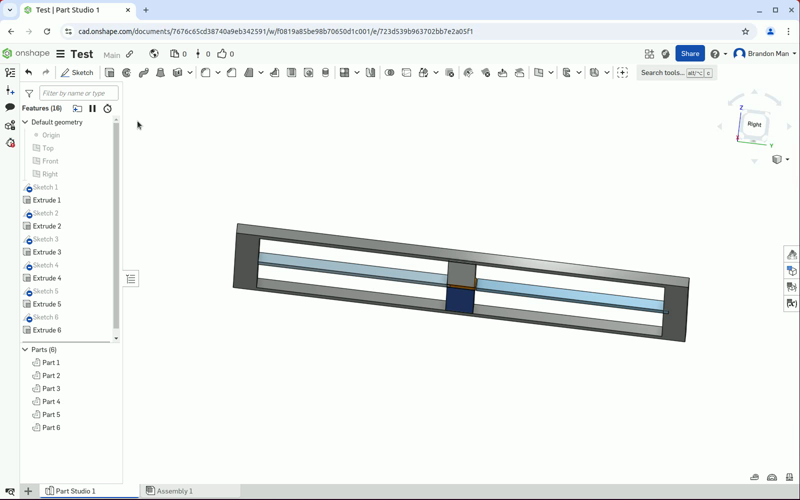
key(right, 3)
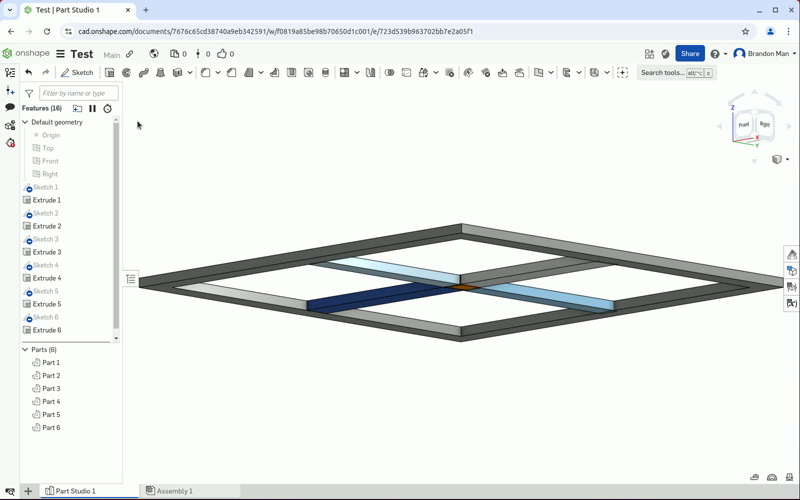
key(down, 3)
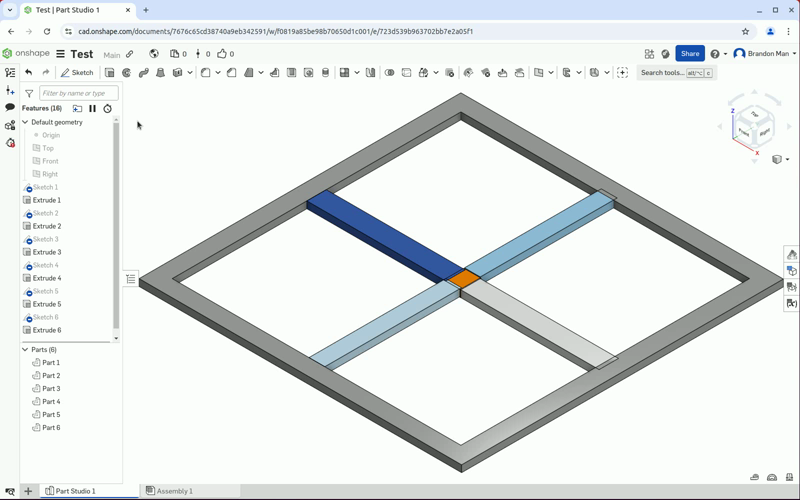
mouse_move(69, 189)
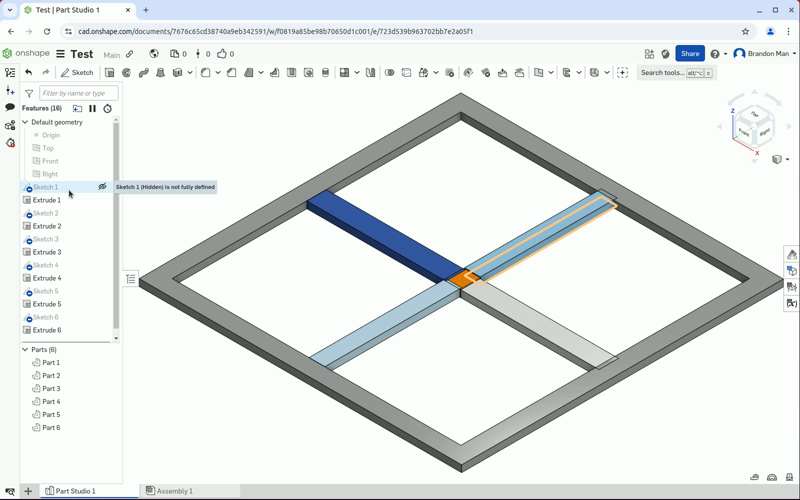
click(69, 189)